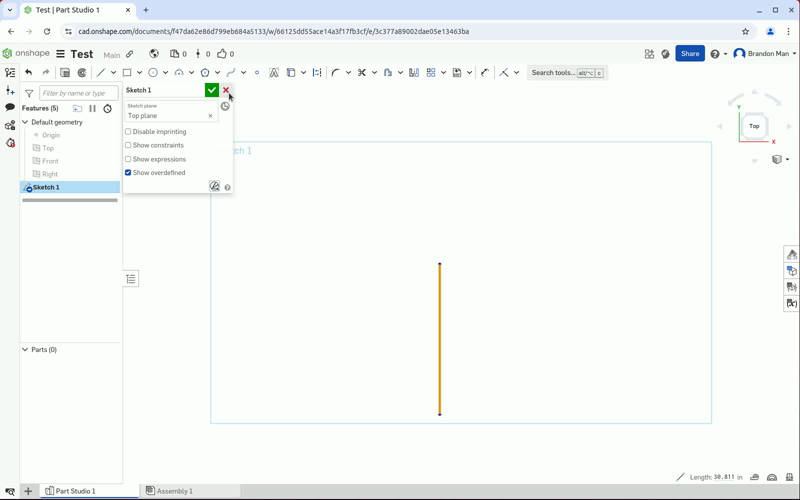
key(shift+h)
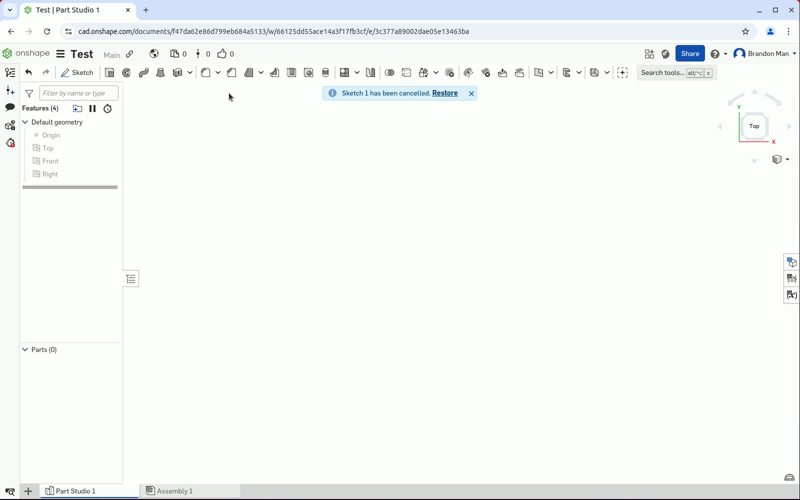
mouse_move(73, 352)
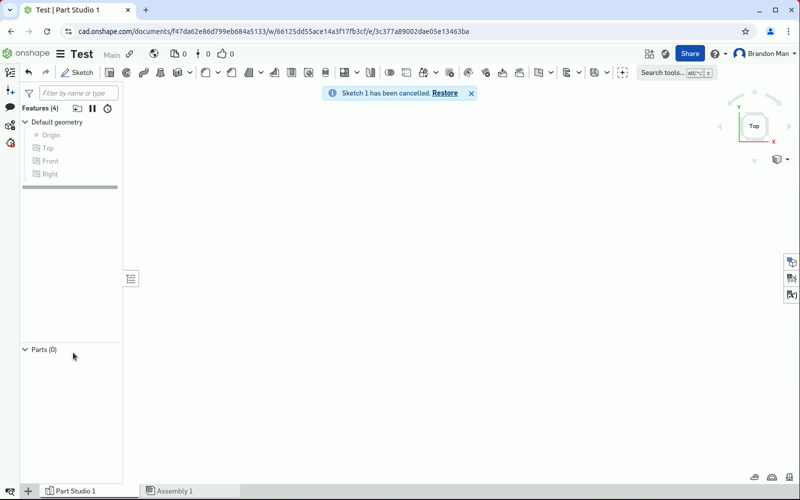
key(y)
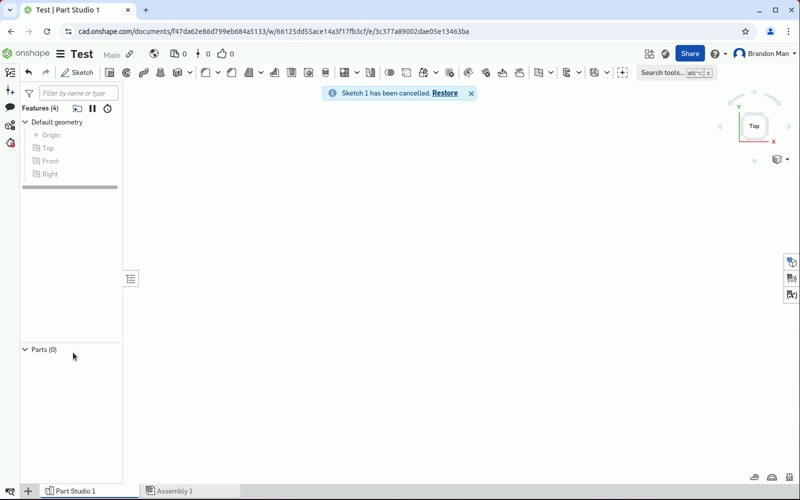
key(shift+p)
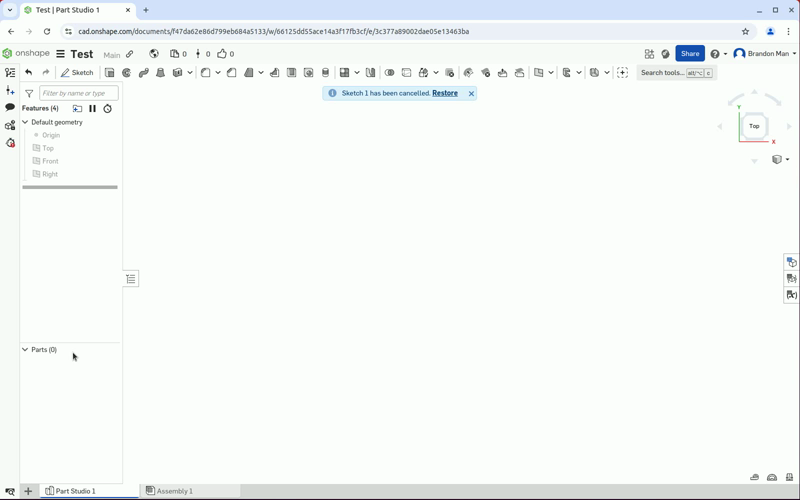
key(space)
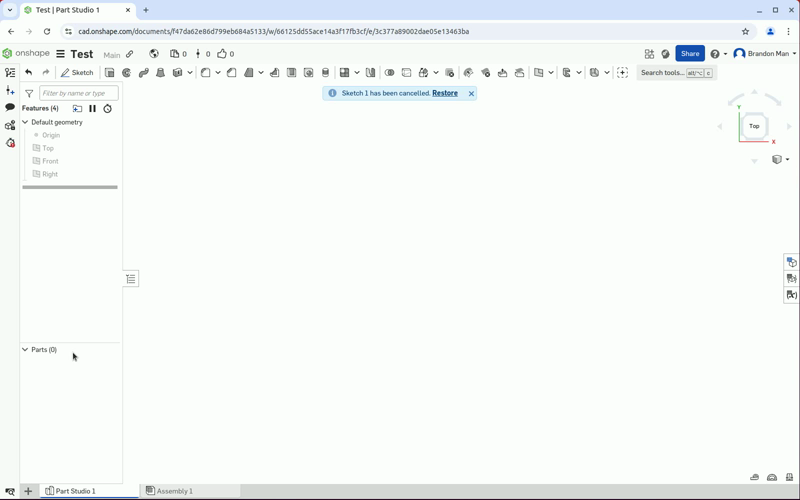
key_down(shift)
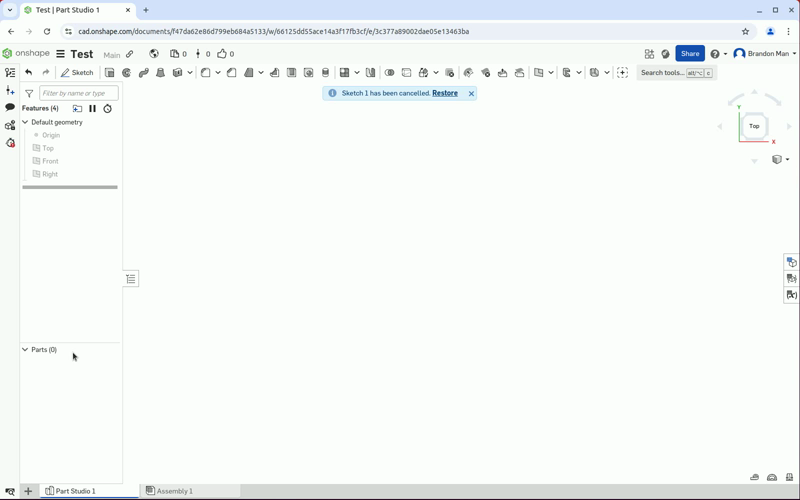
key(up)
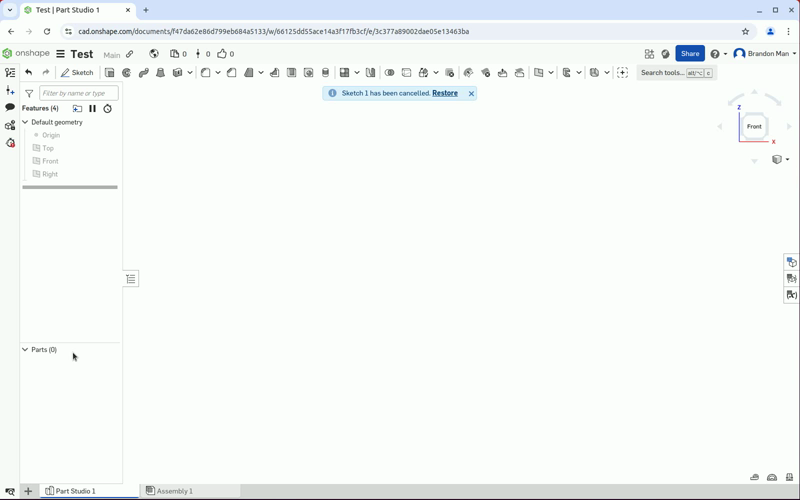
key_up(shift)
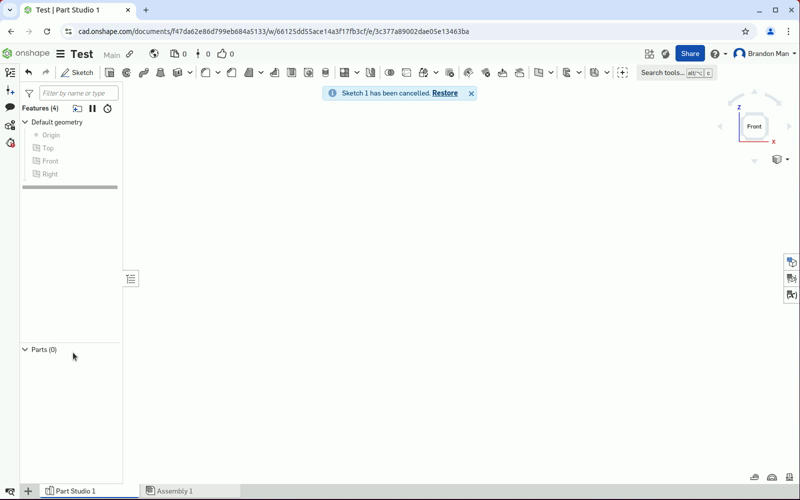
mouse_move(73, 352)
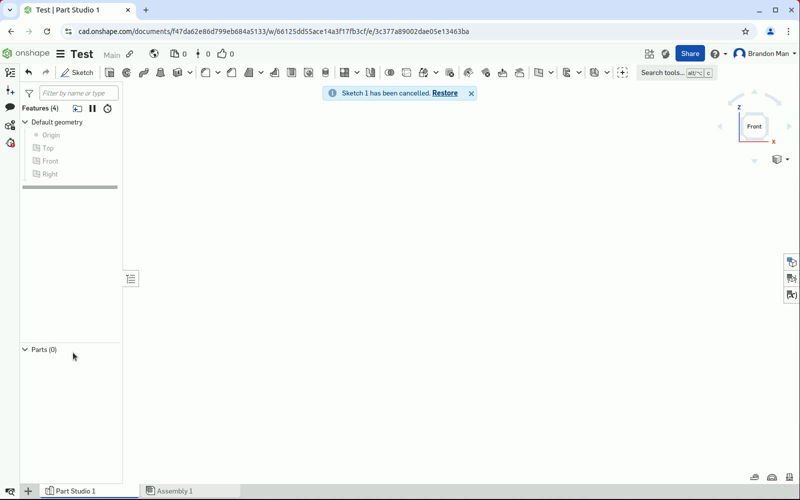
key(shift+y)
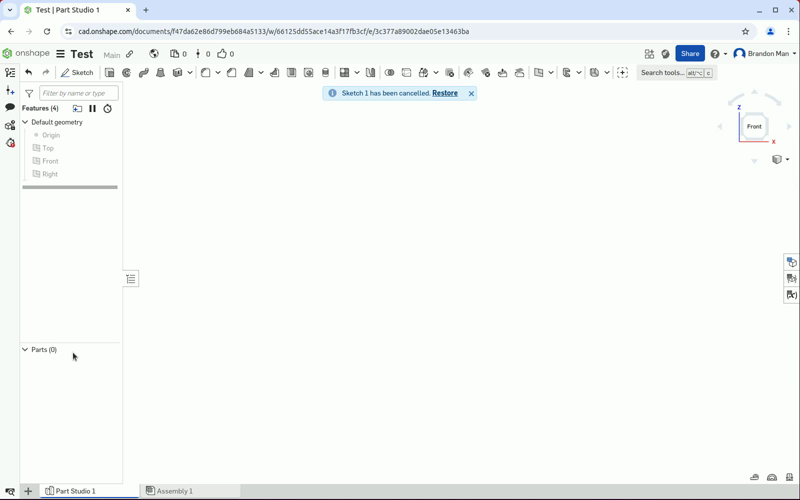
key(shift+s)
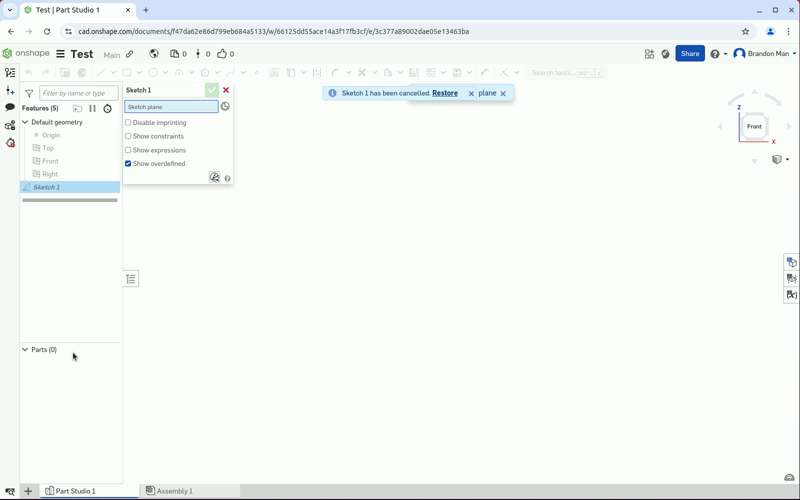
mouse_move(73, 163)
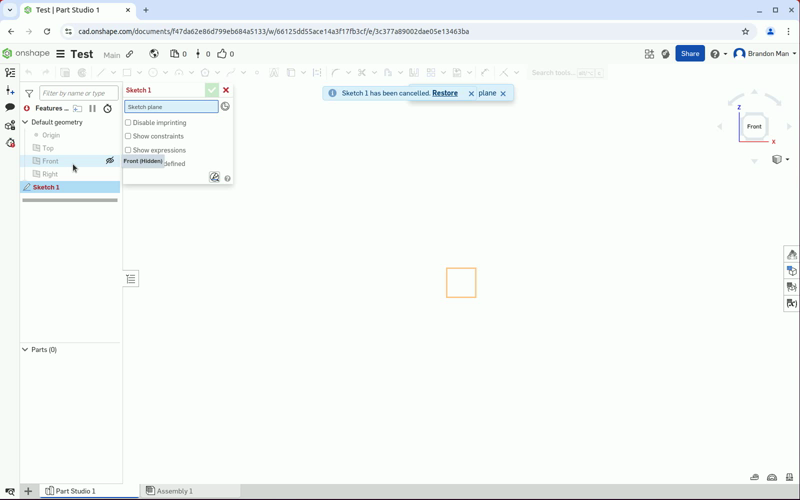
click(73, 163)
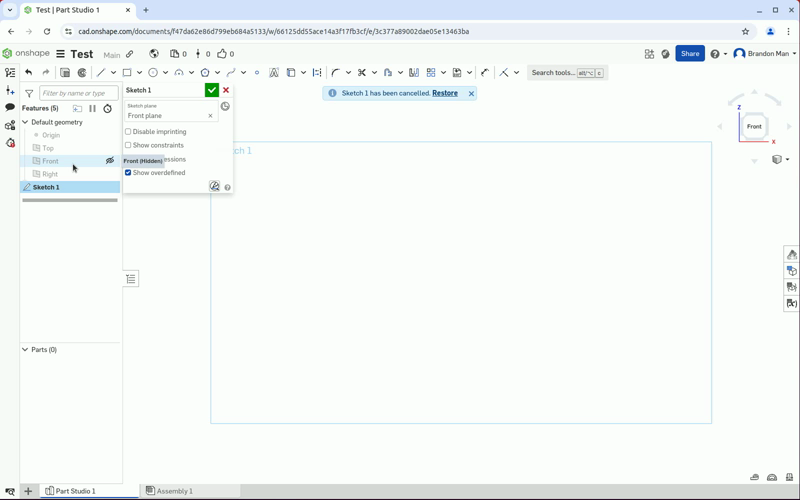
mouse_move(73, 352)
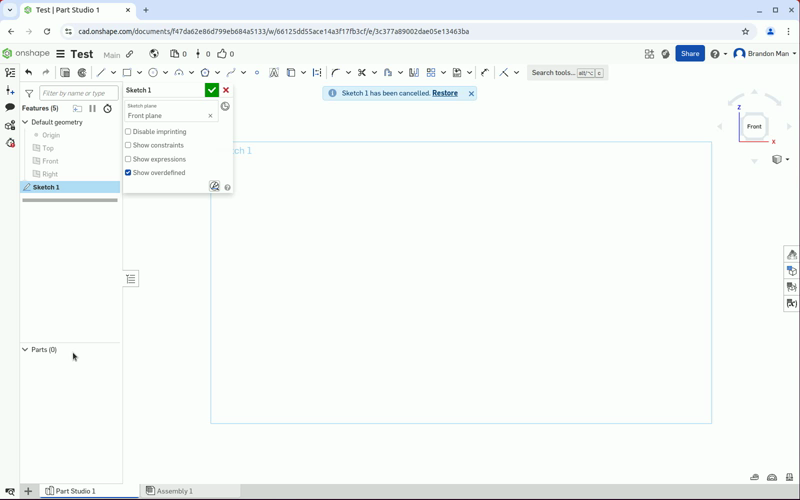
key(y)
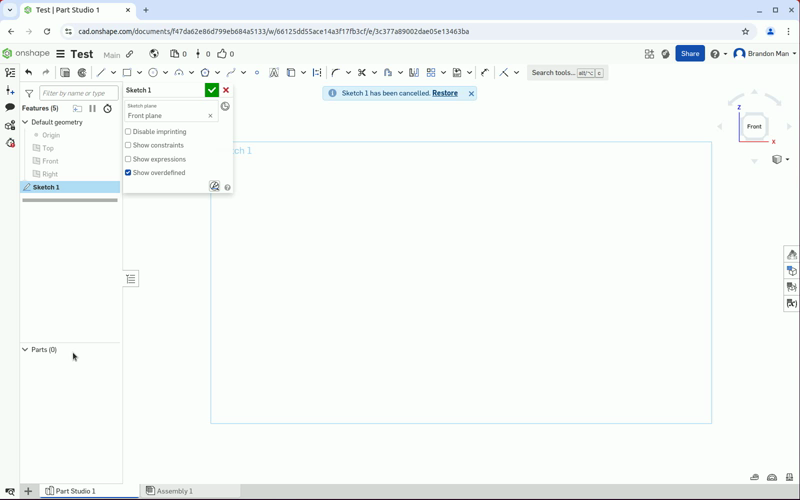
key(c)
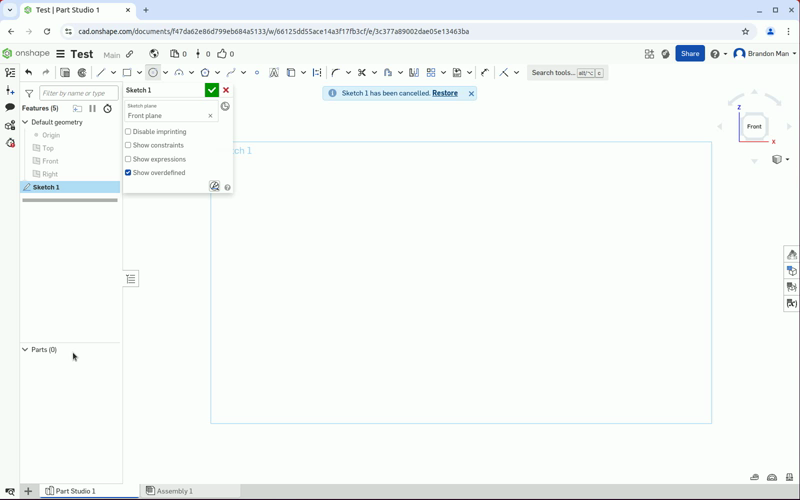
key_down(shift)
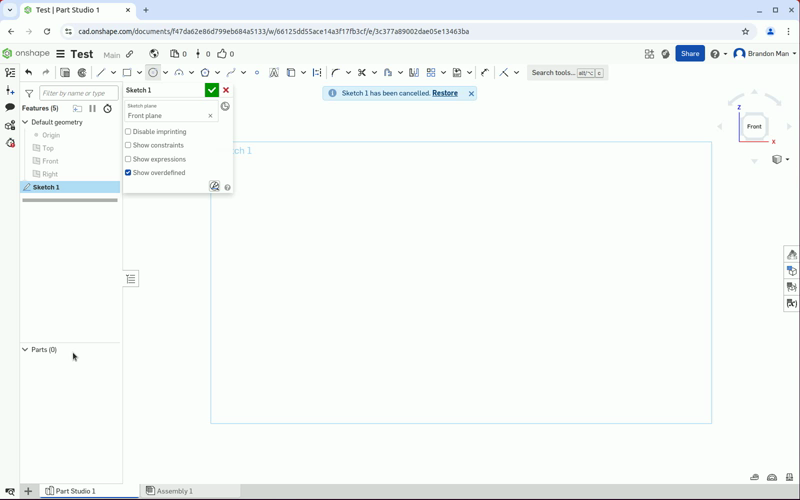
mouse_move(461, 282)
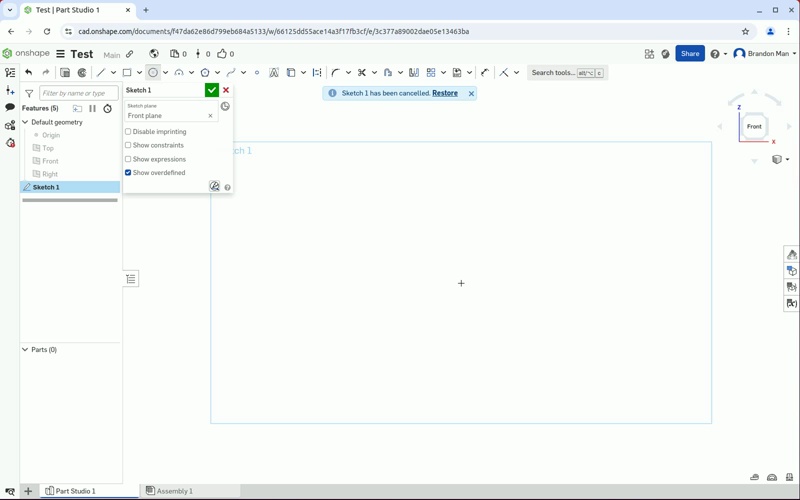
click(461, 282)
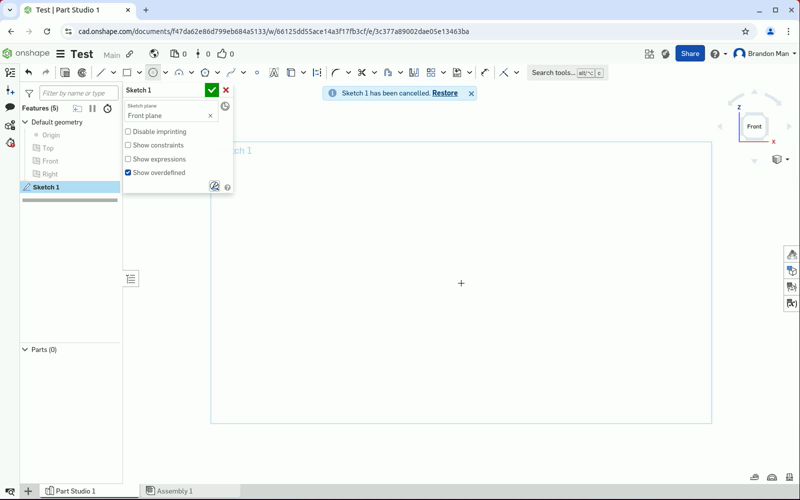
key_up(shift)
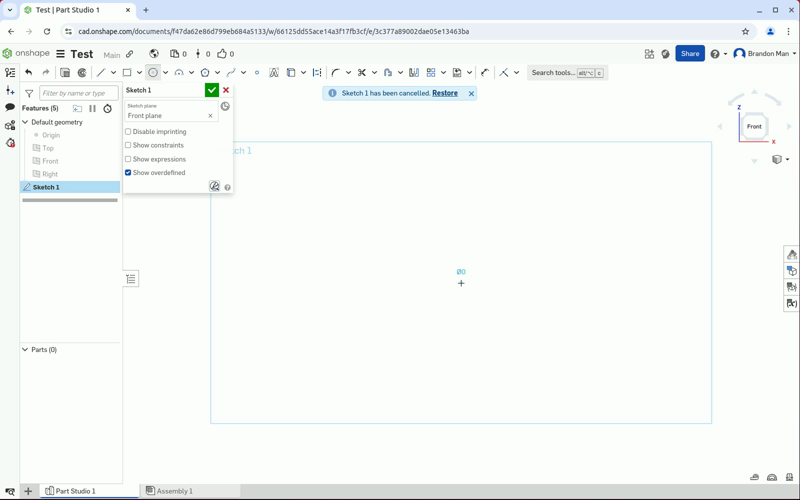
mouse_move(574, 282)
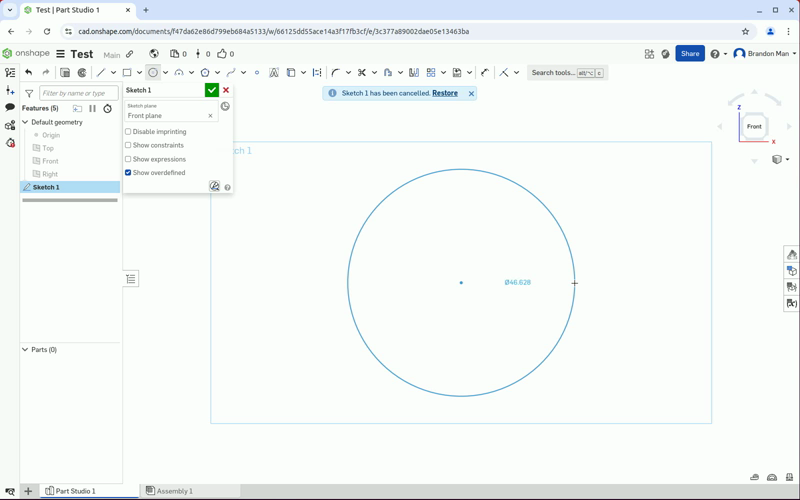
click(574, 282)
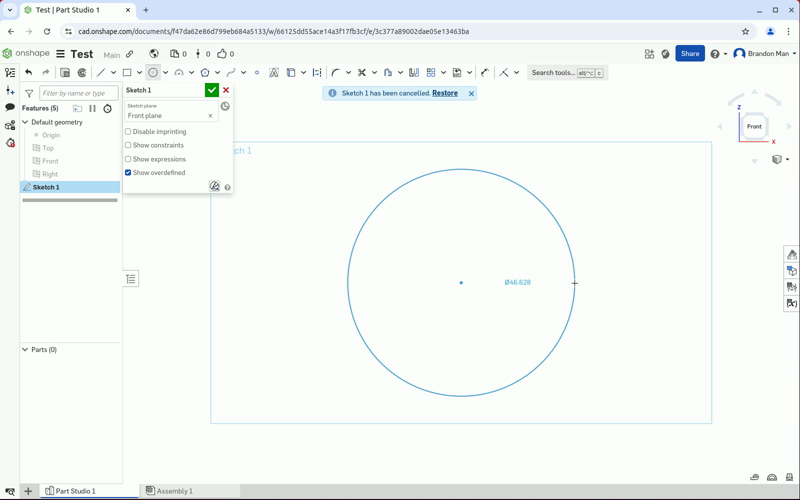
key(esc)
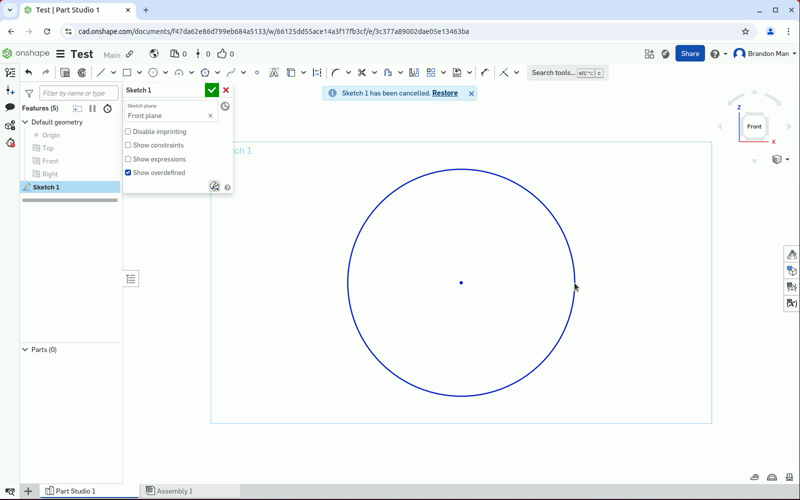
key(c)
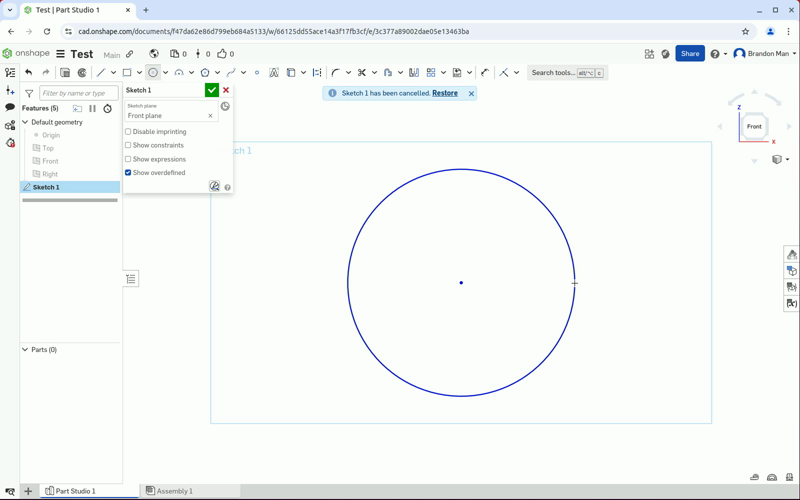
key_down(shift)
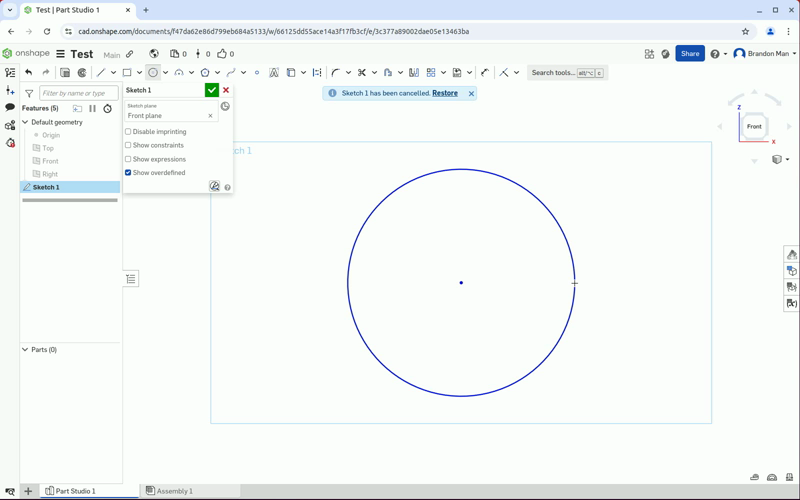
mouse_move(461, 282)
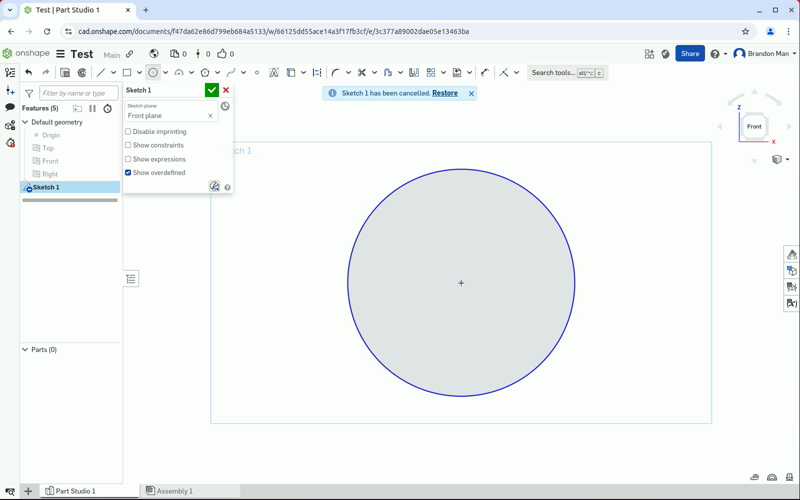
click(461, 282)
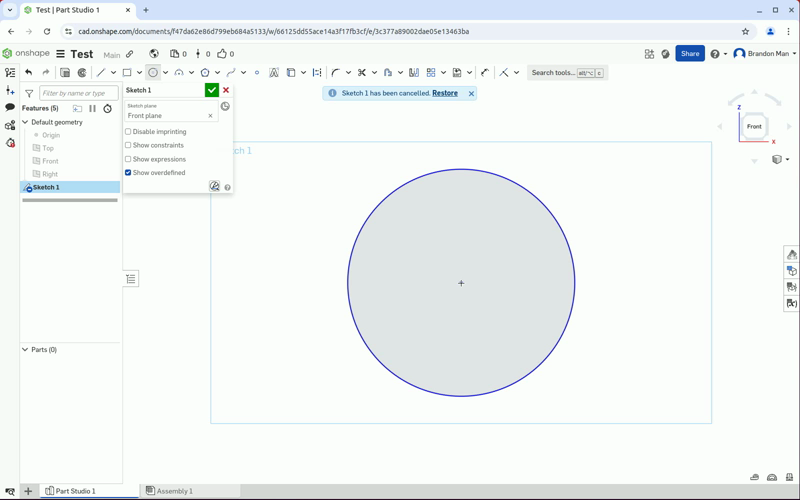
key_up(shift)
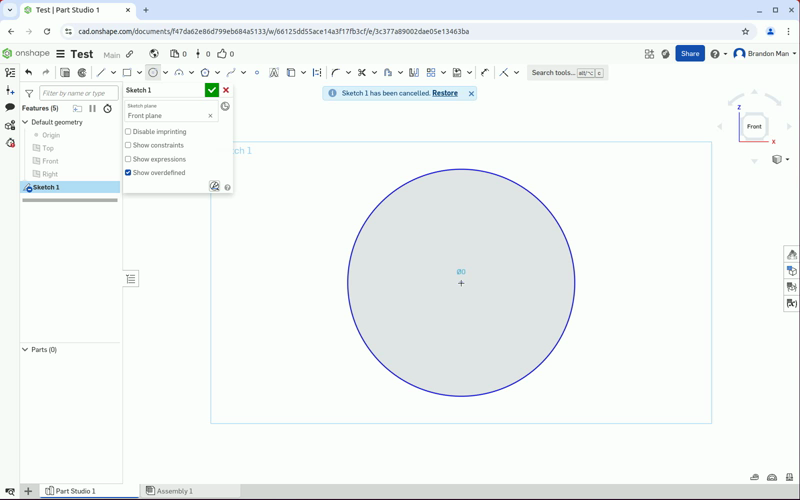
mouse_move(558, 282)
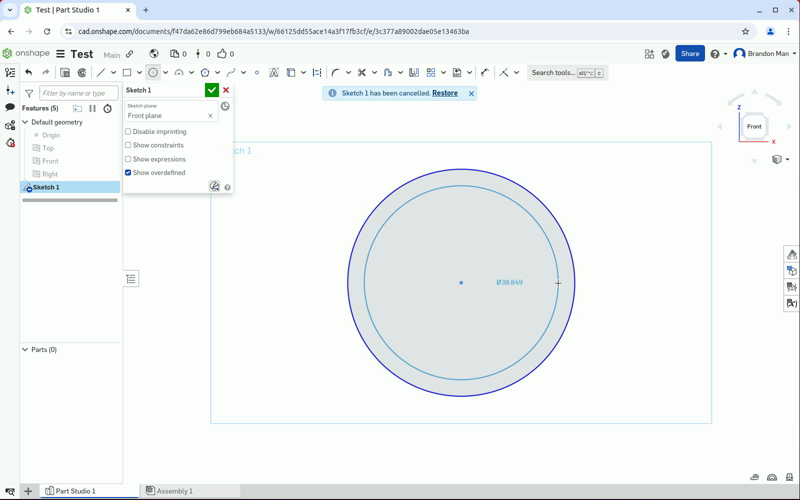
click(558, 282)
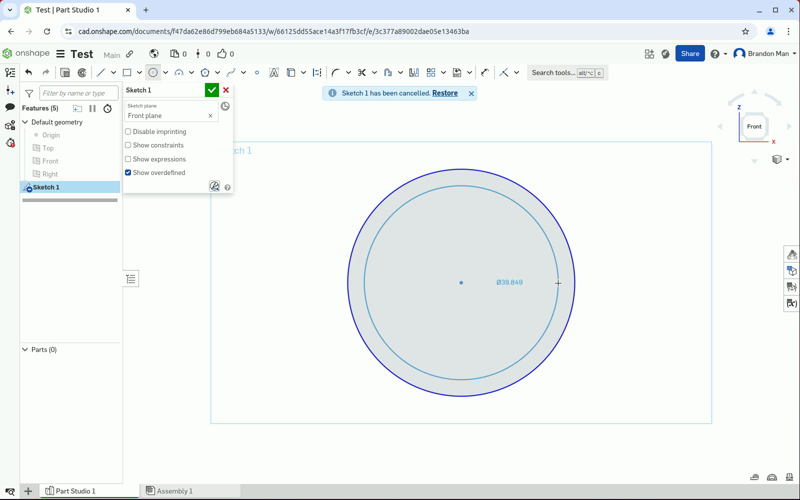
key(esc)
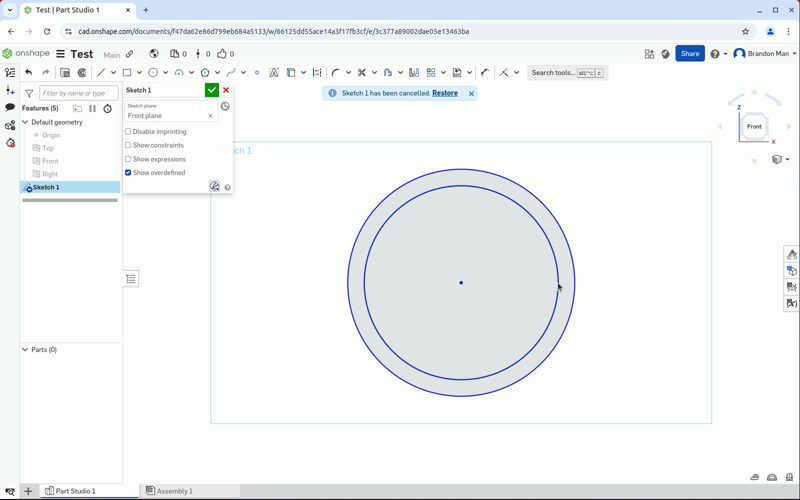
mouse_move(407, 373)
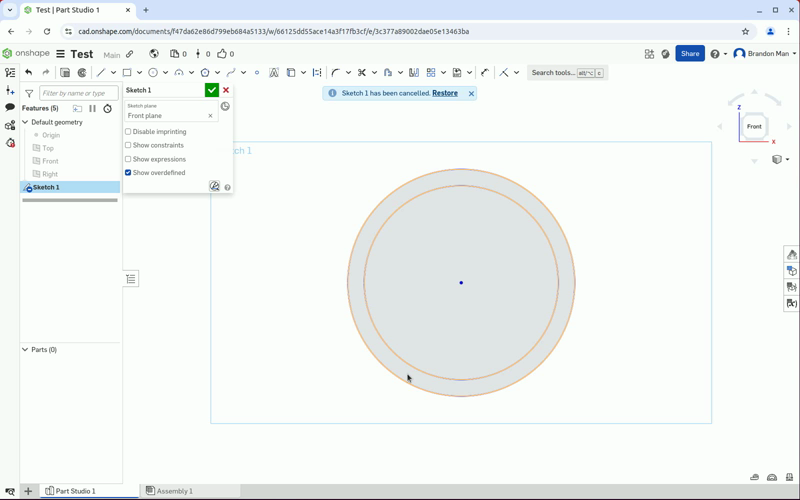
click(407, 373)
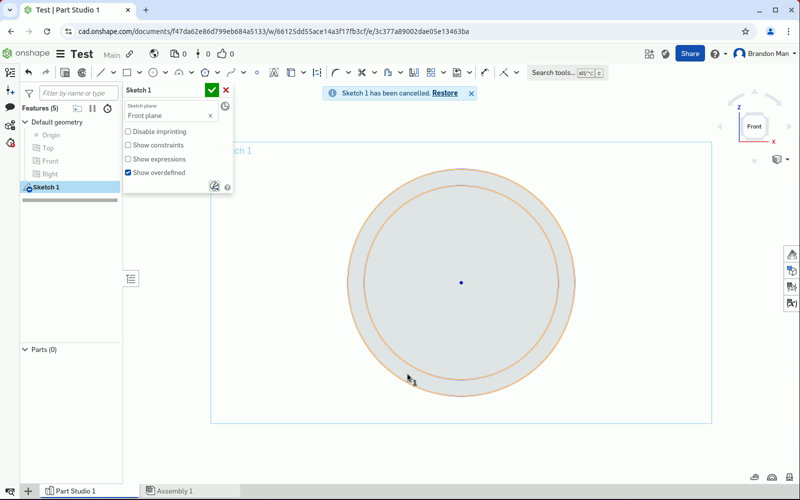
mouse_move(73, 352)
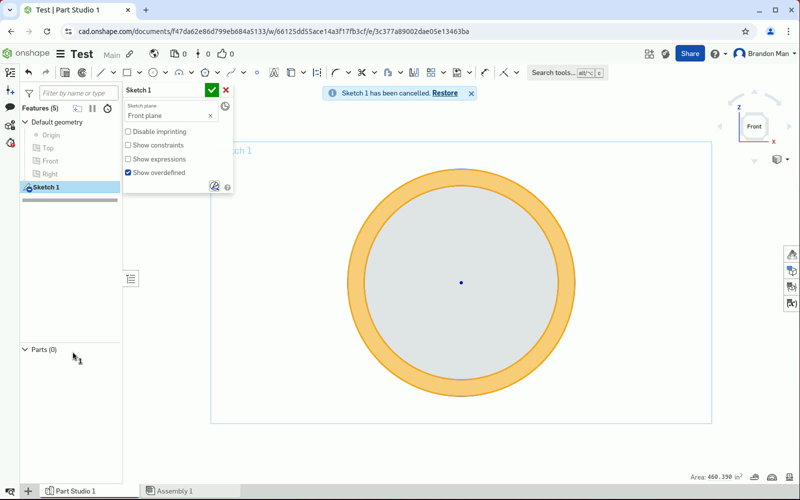
key(shift+y)
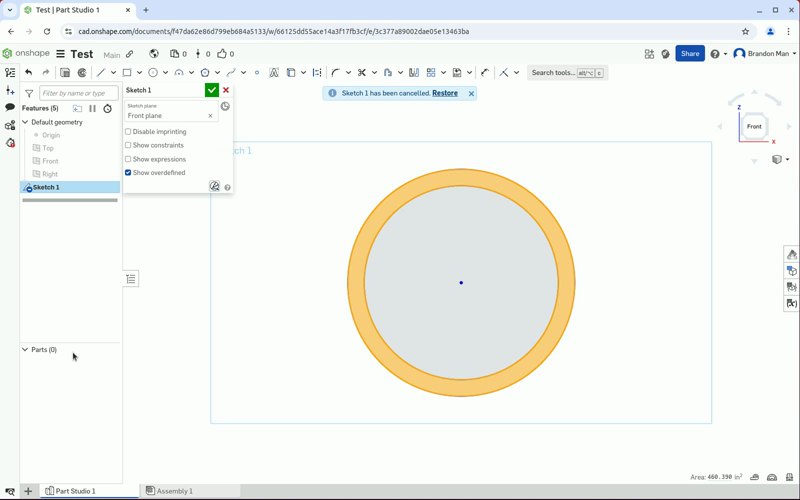
key(shift+e)
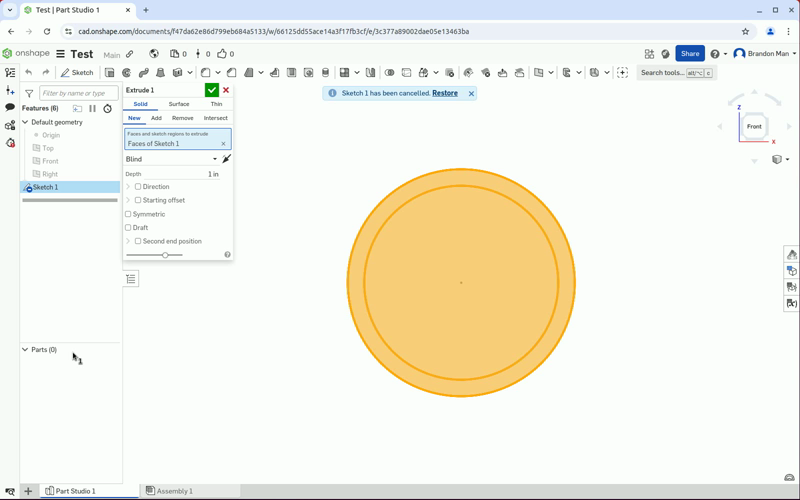
mouse_move(143, 106)
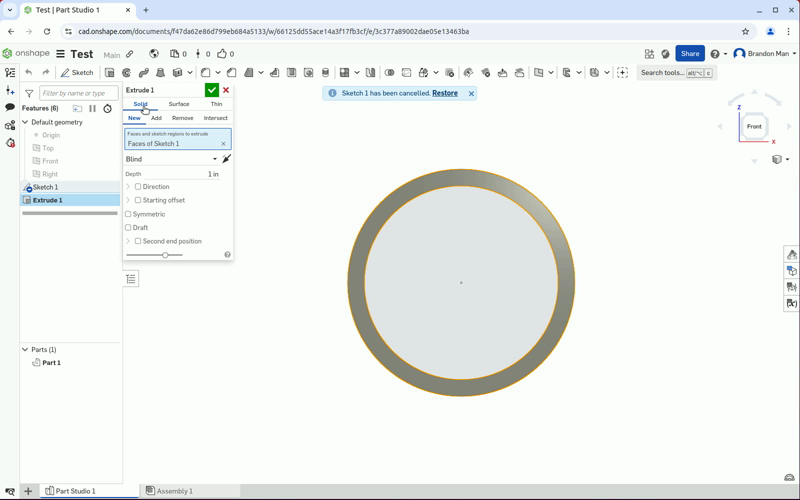
click(143, 106)
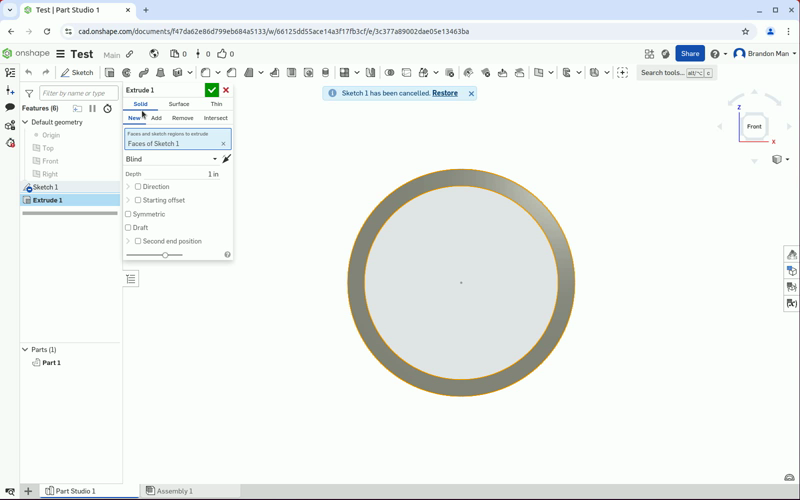
mouse_move(137, 120)
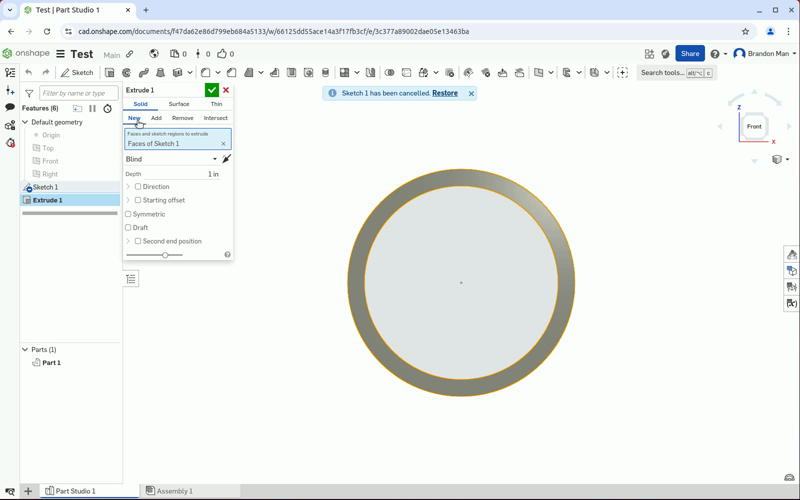
click(137, 120)
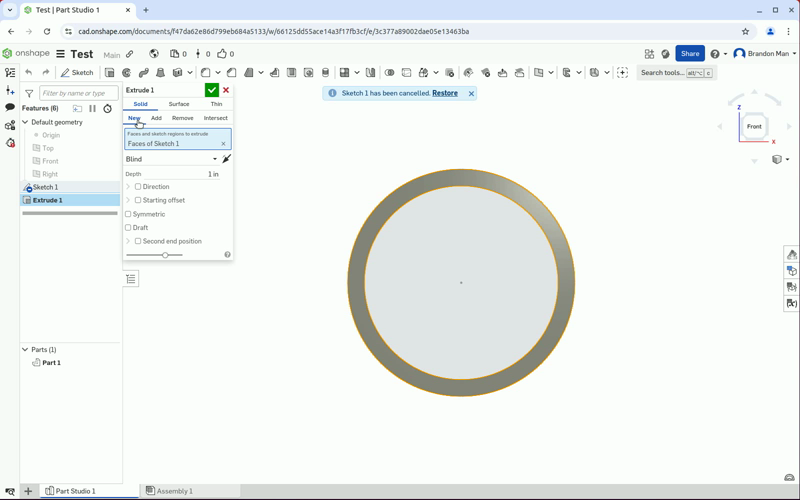
key(tab, 4)
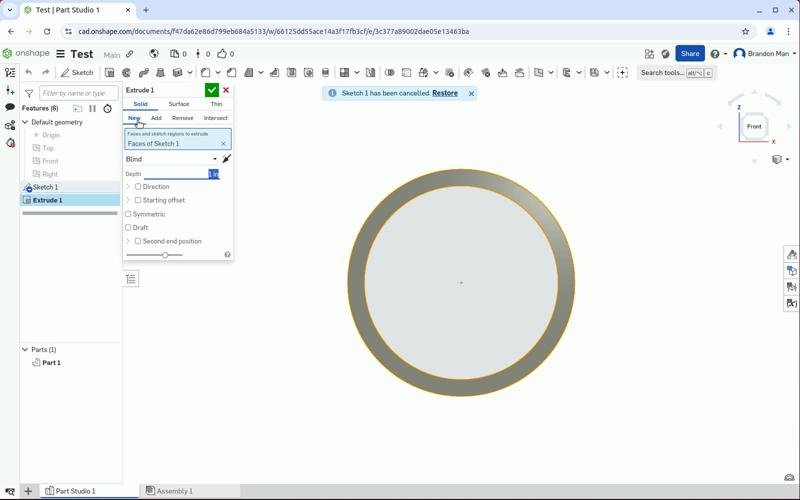
text(6.74)
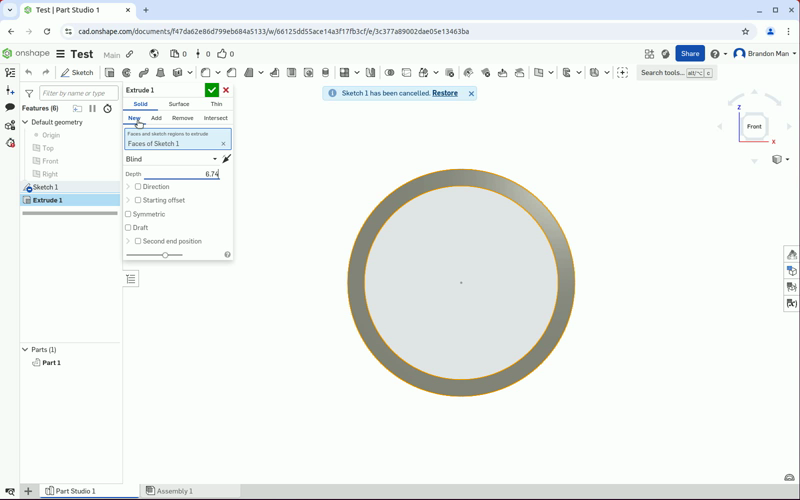
key(enter)
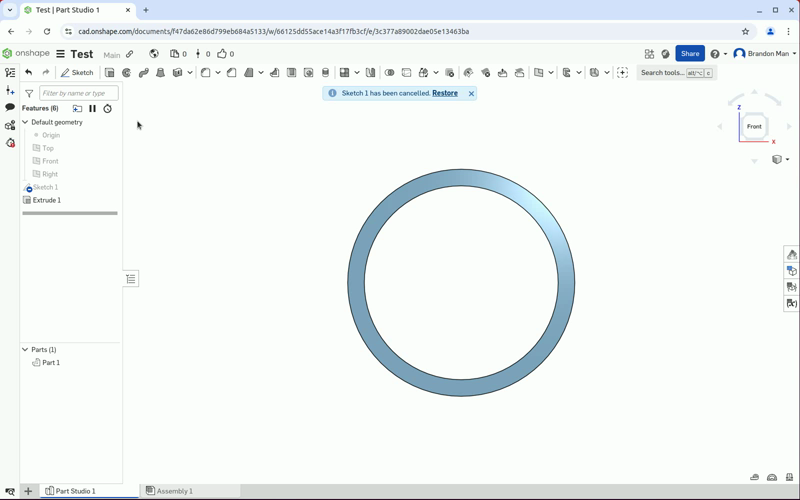
key(shift+h)
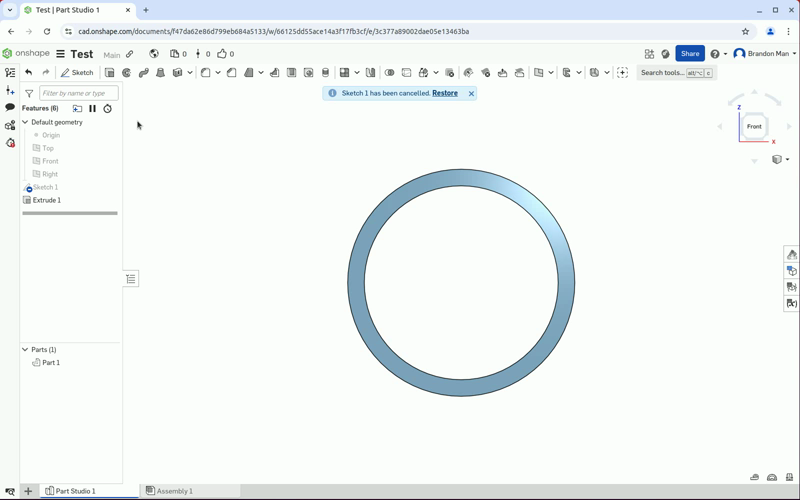
key(shift+h)
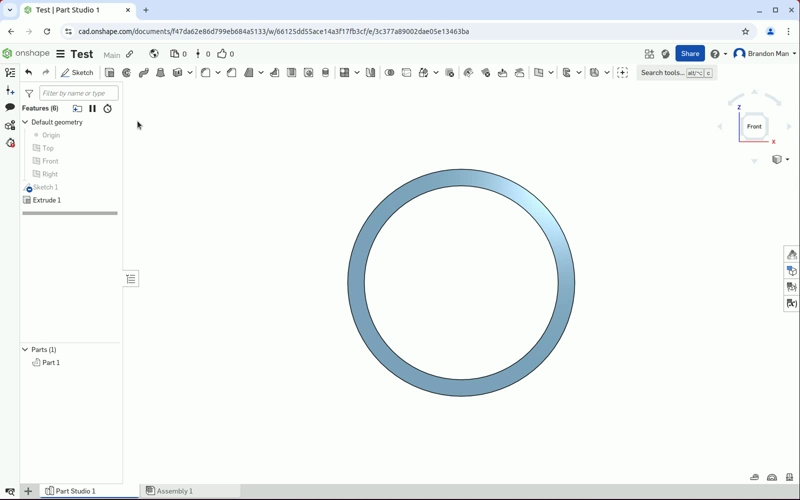
mouse_move(73, 189)
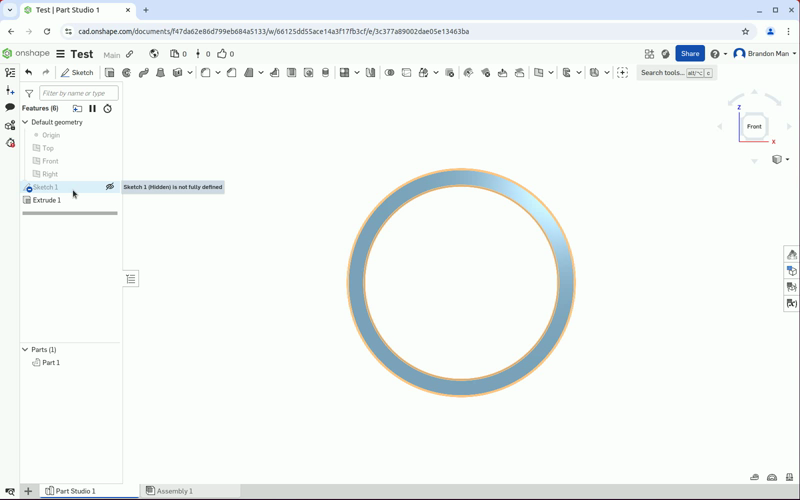
click(73, 189)
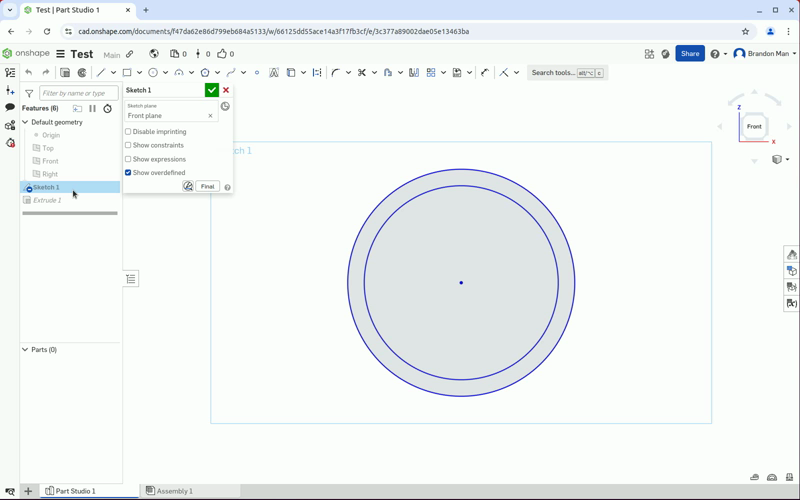
mouse_move(229, 92)
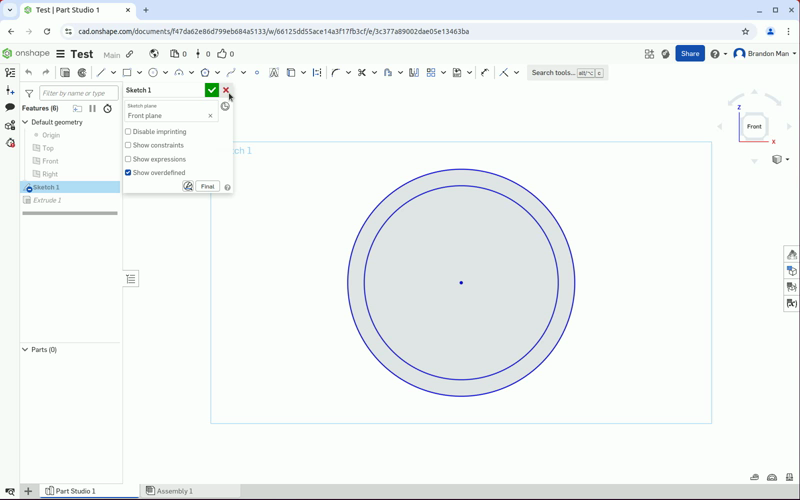
click(229, 92)
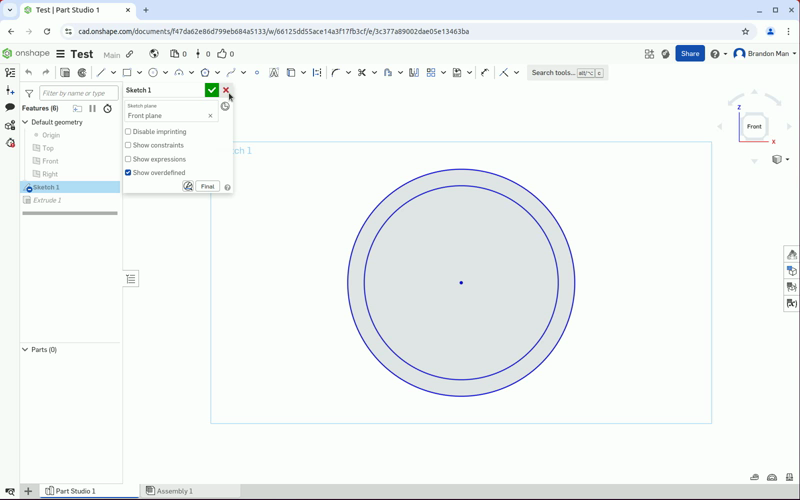
key(shift+s)
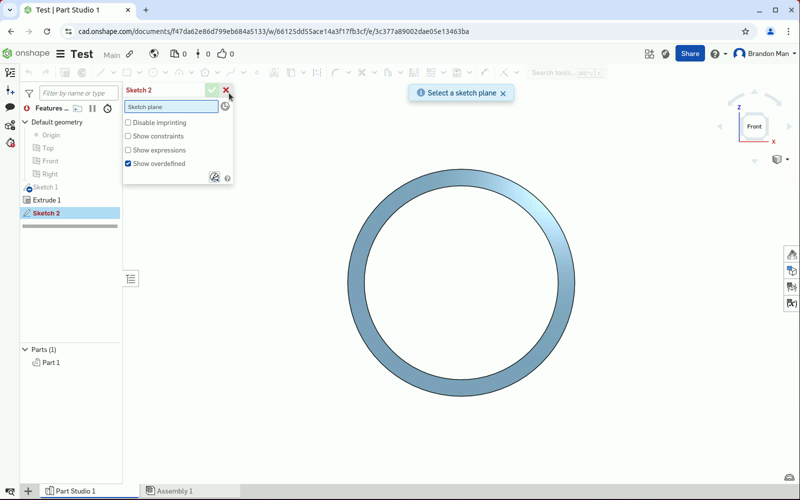
mouse_move(73, 163)
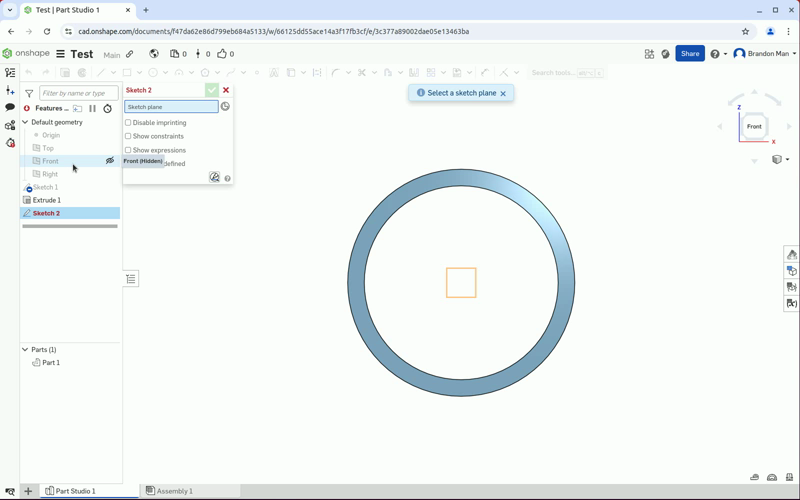
click(73, 163)
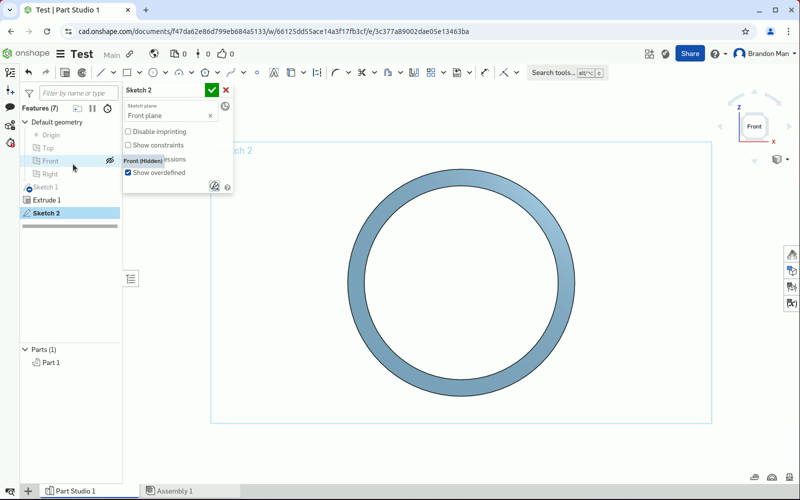
mouse_move(73, 352)
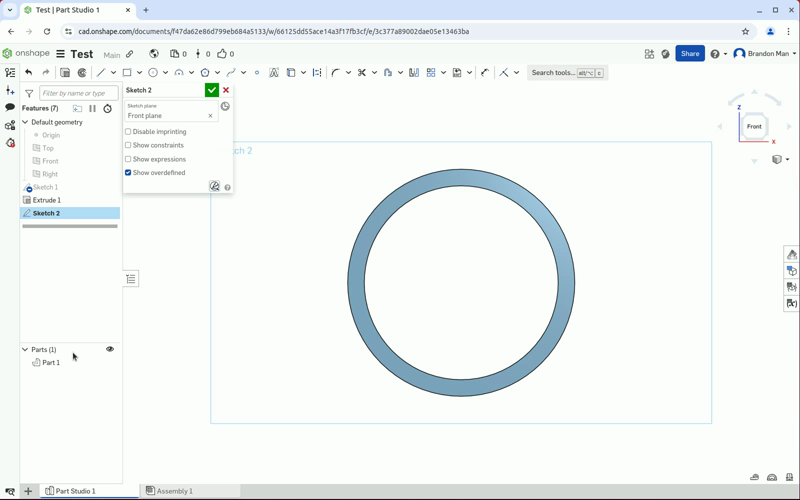
key(y)
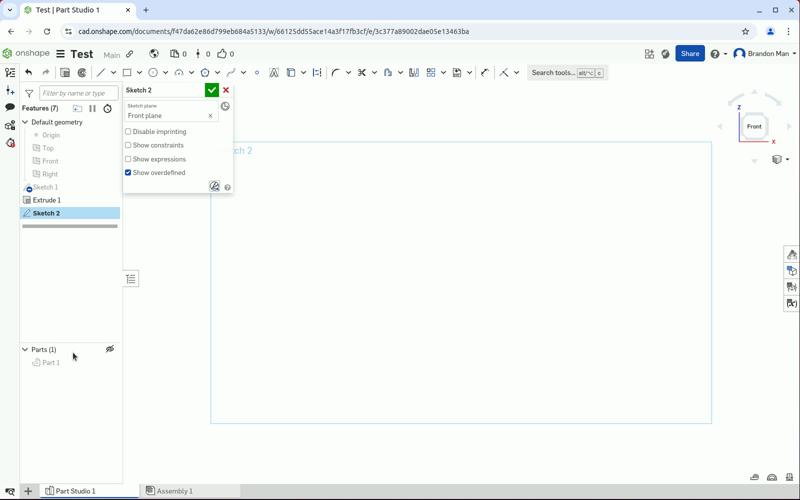
key(c)
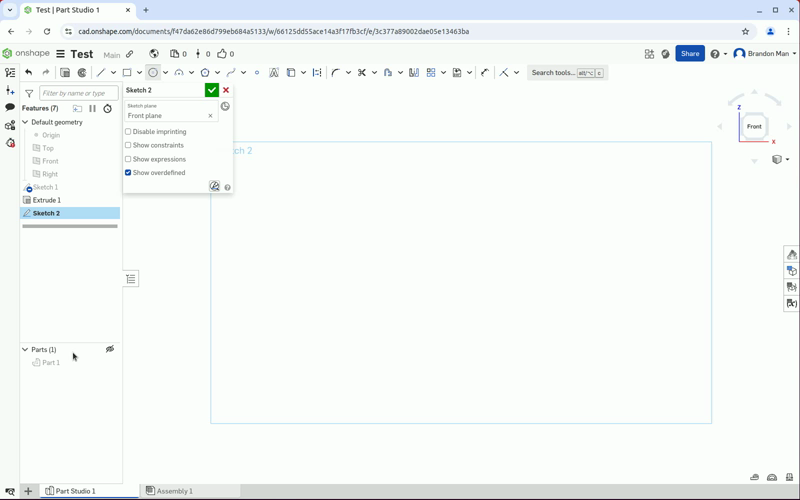
key_down(shift)
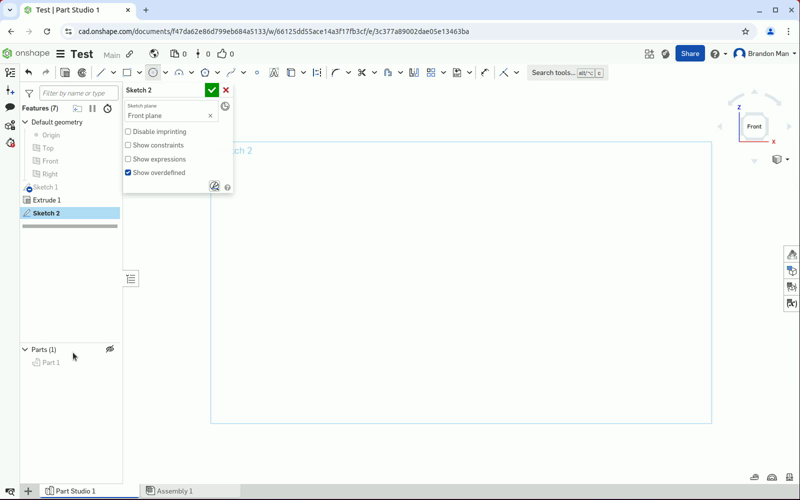
mouse_move(461, 282)
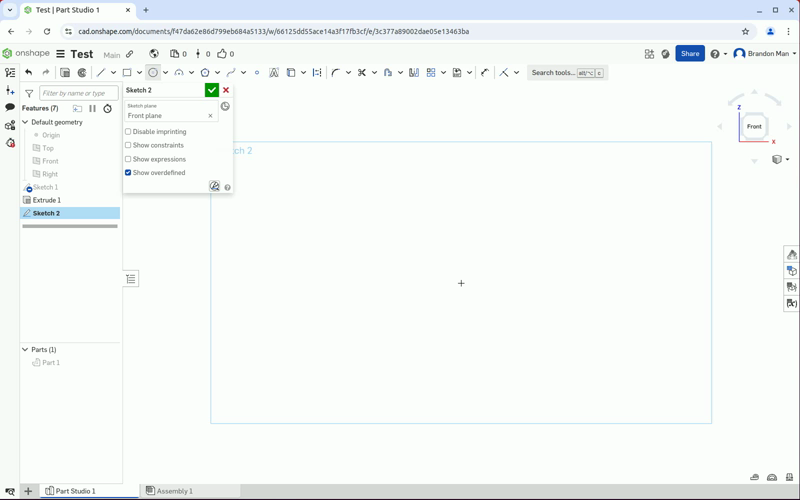
click(461, 282)
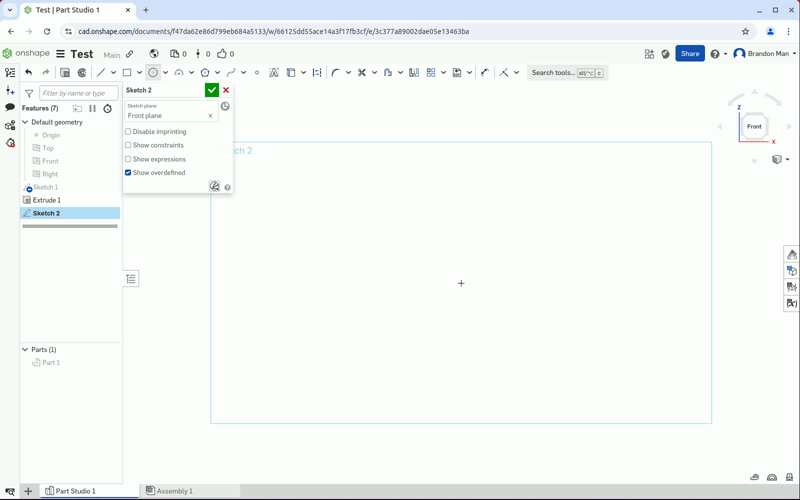
key_up(shift)
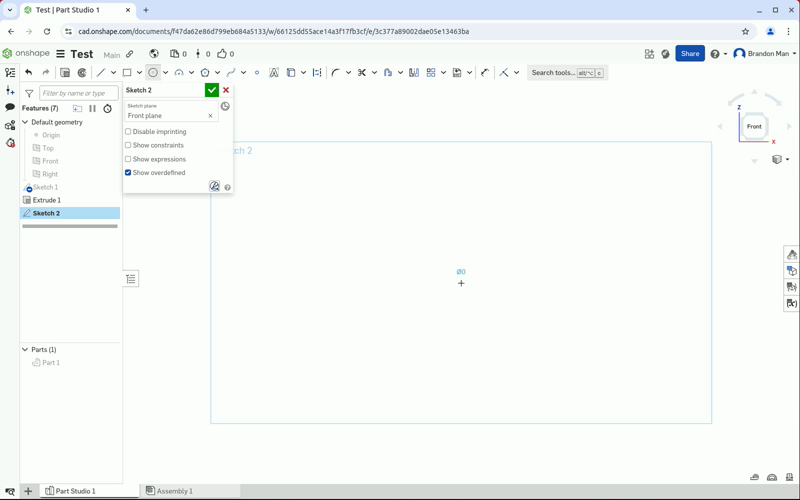
mouse_move(499, 282)
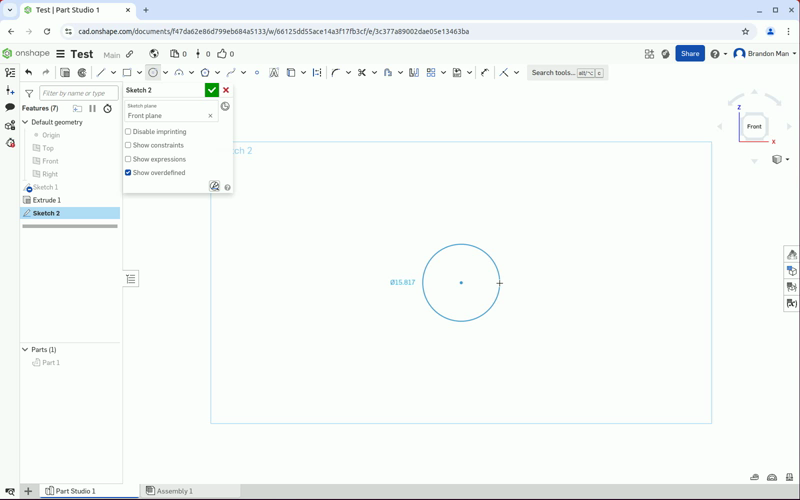
click(499, 282)
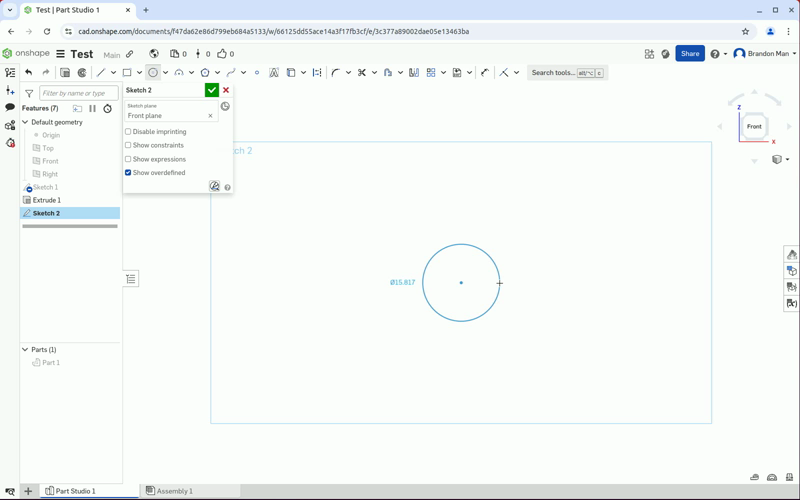
key(esc)
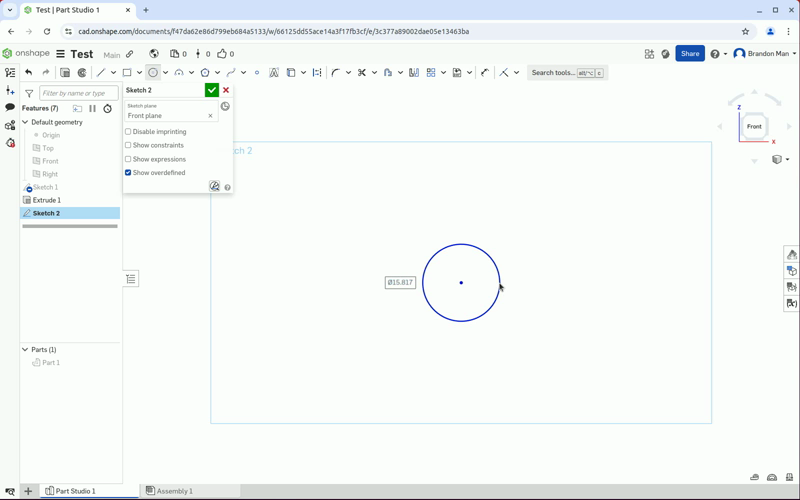
mouse_move(446, 254)
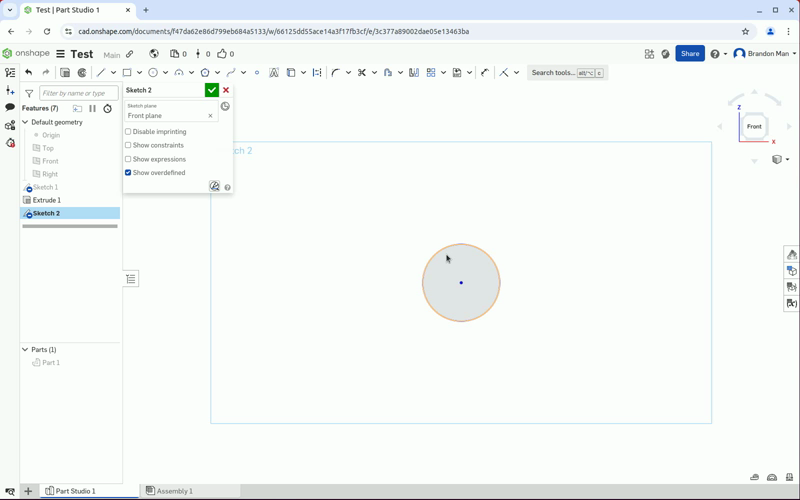
click(446, 254)
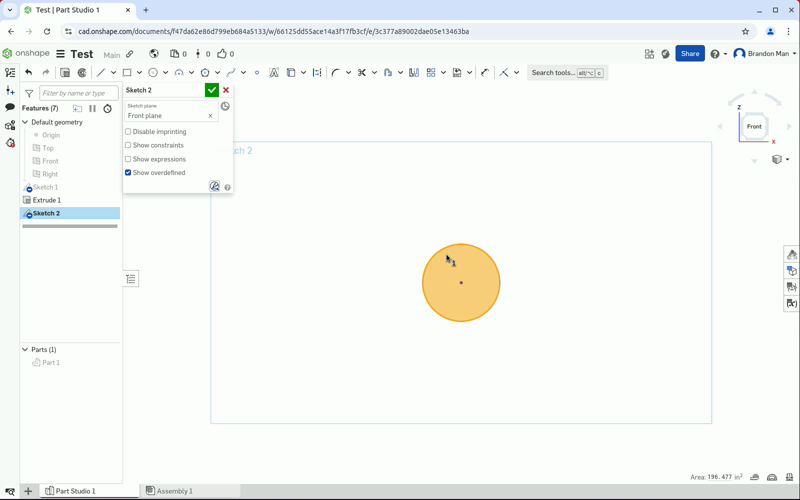
mouse_move(73, 352)
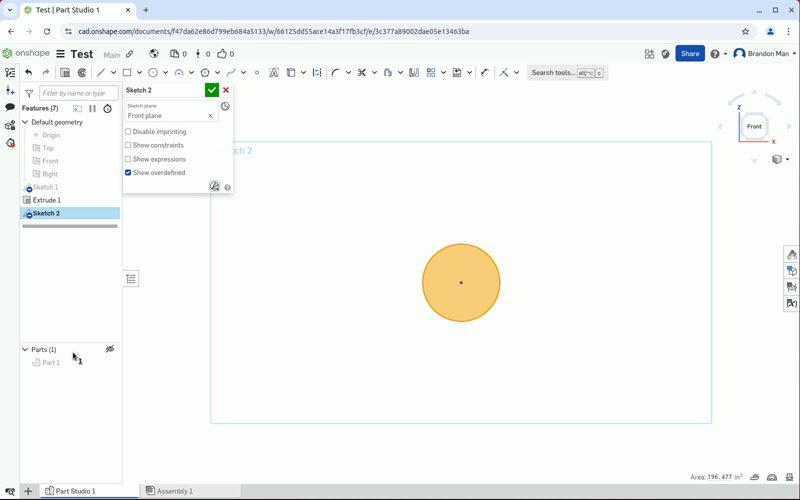
key(shift+y)
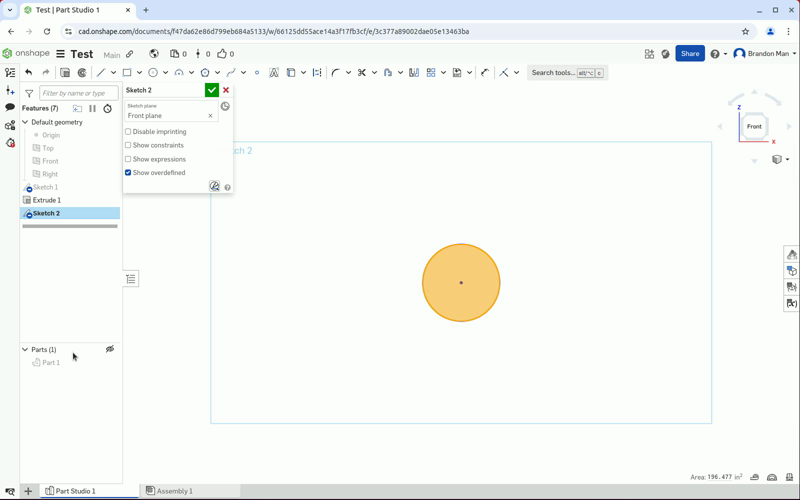
key(shift+e)
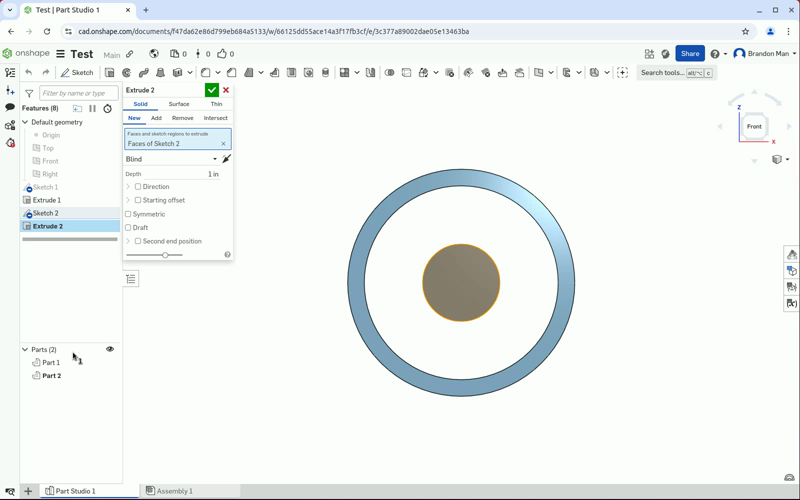
mouse_move(143, 106)
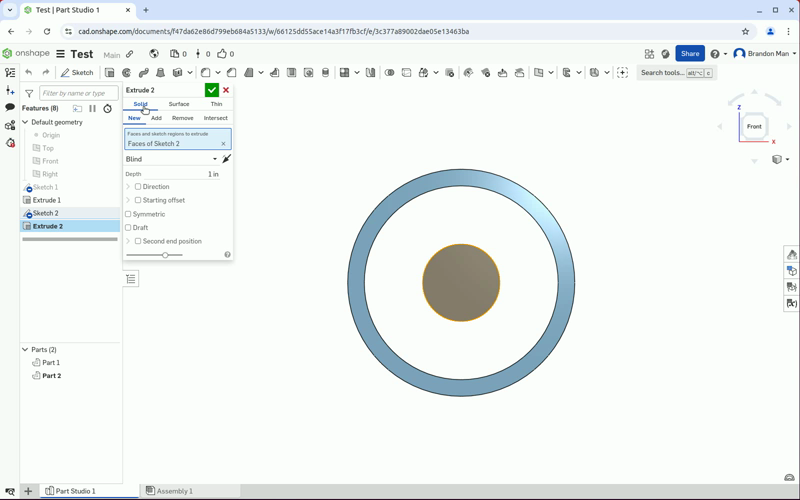
click(143, 106)
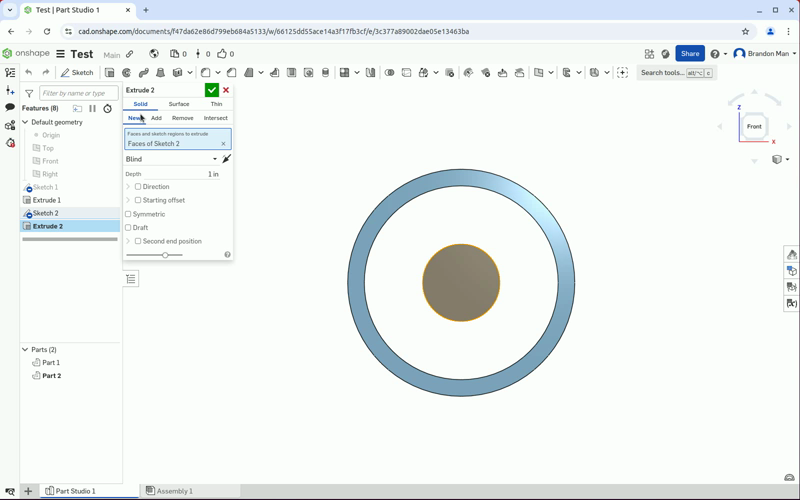
mouse_move(137, 120)
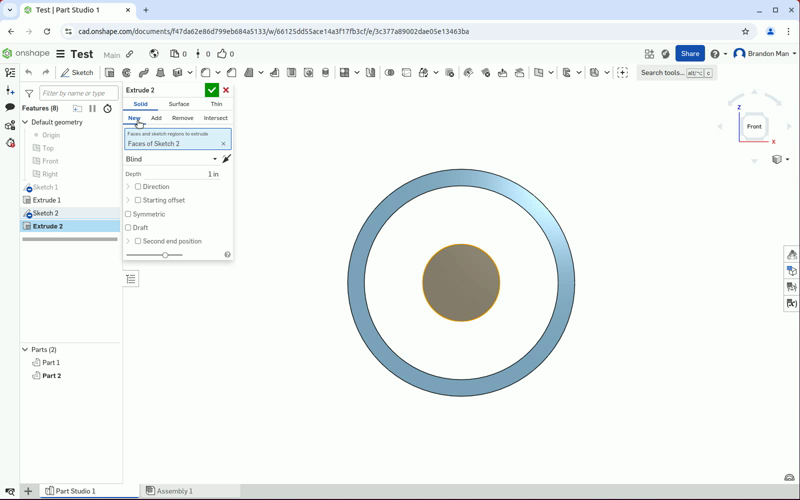
click(137, 120)
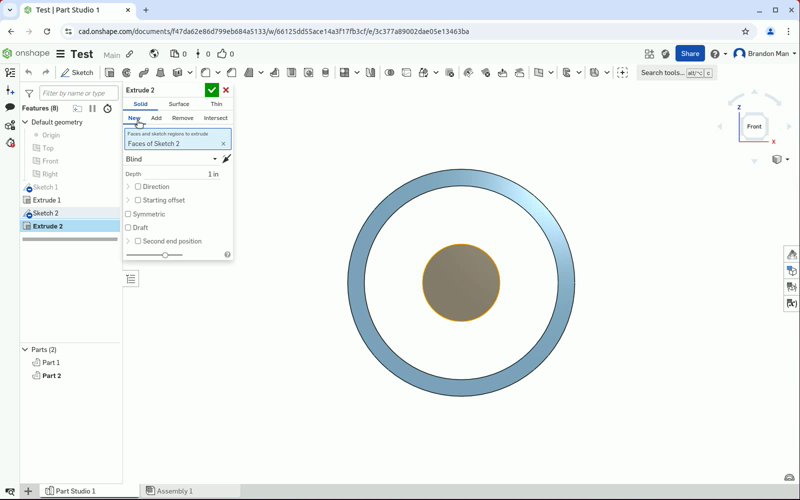
key(tab, 4)
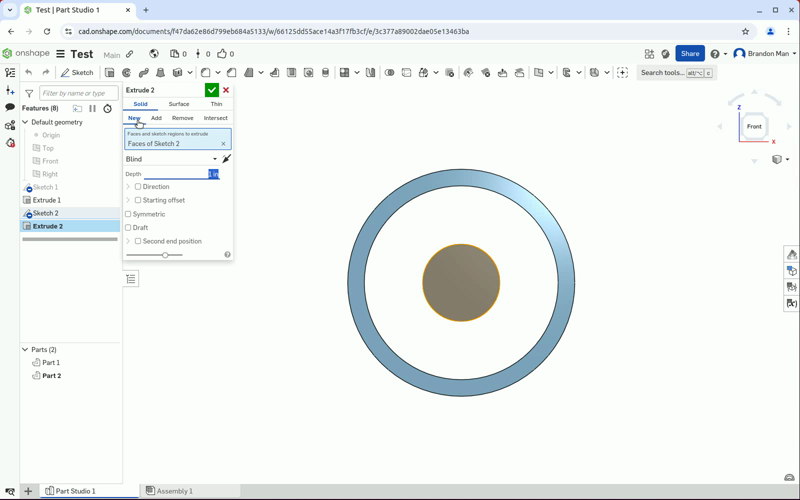
text(6.74)
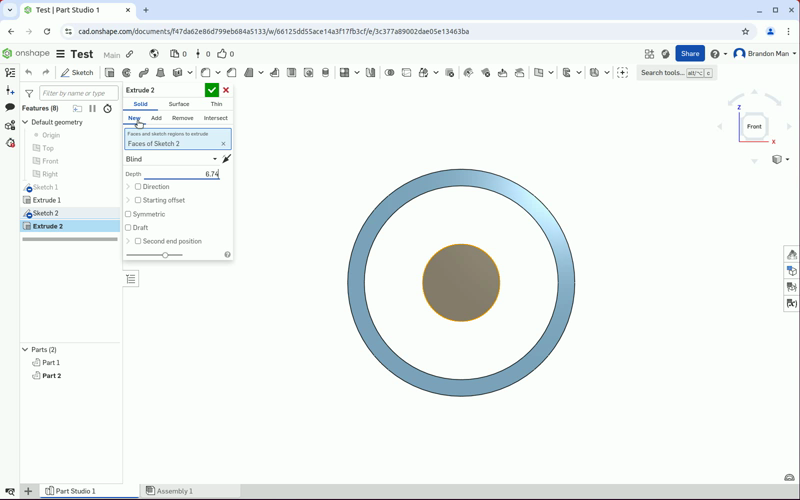
key(enter)
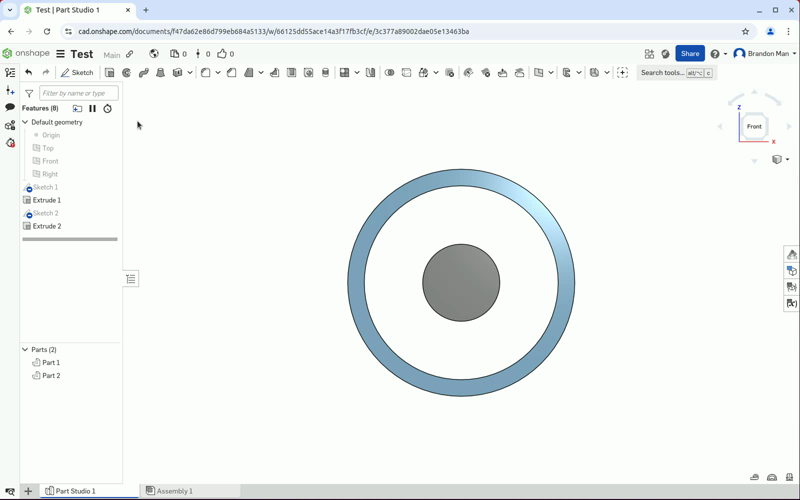
key(shift+h)
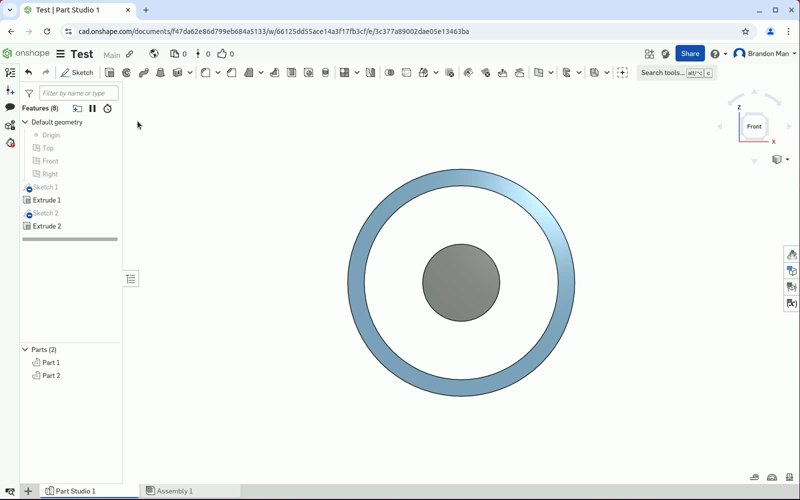
key(shift+h)
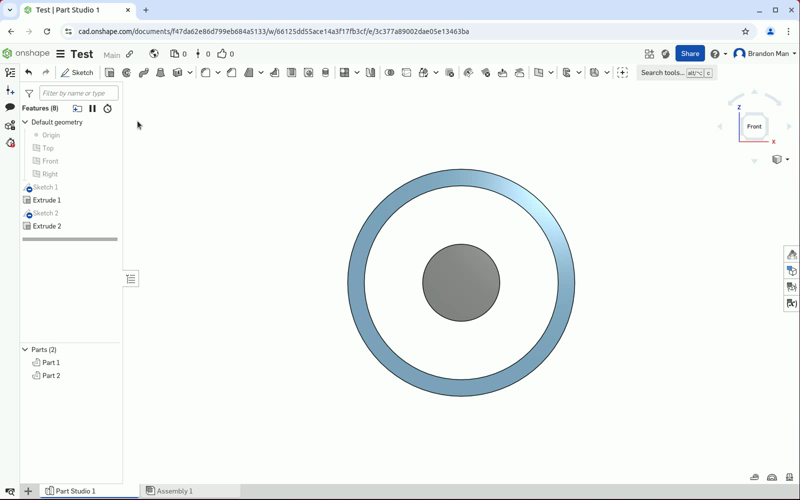
mouse_move(73, 189)
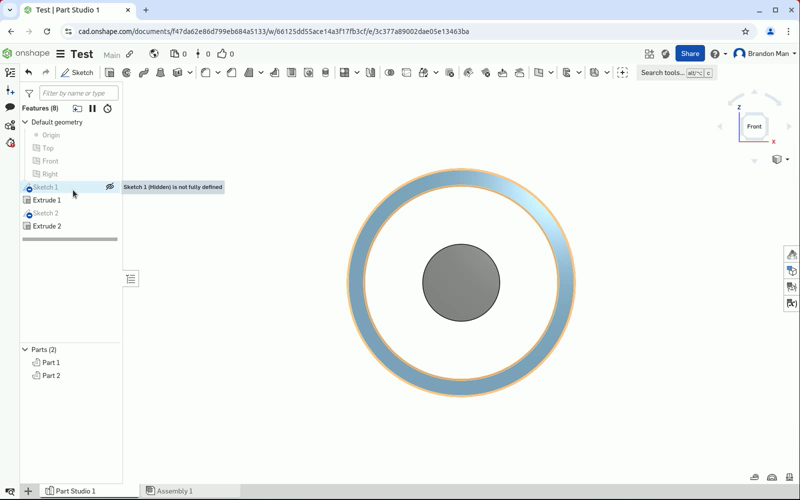
click(73, 189)
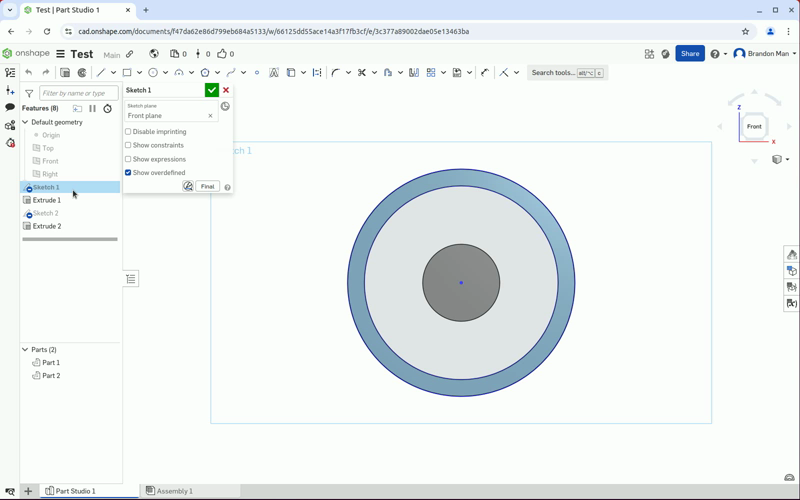
mouse_move(229, 92)
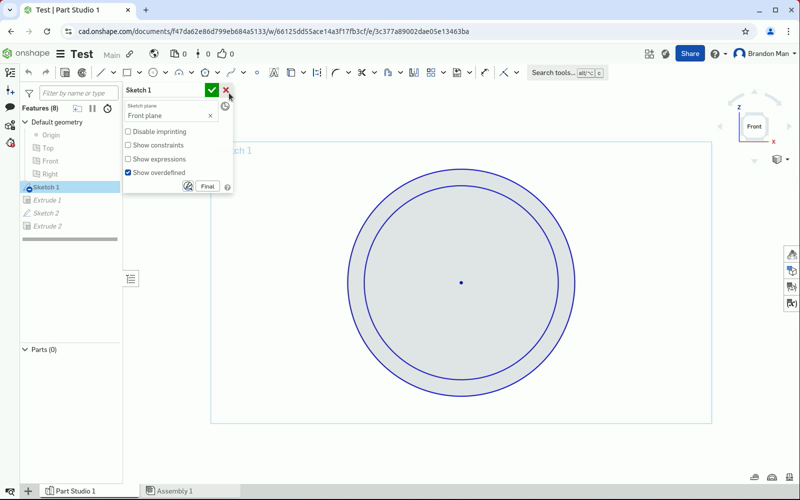
click(229, 92)
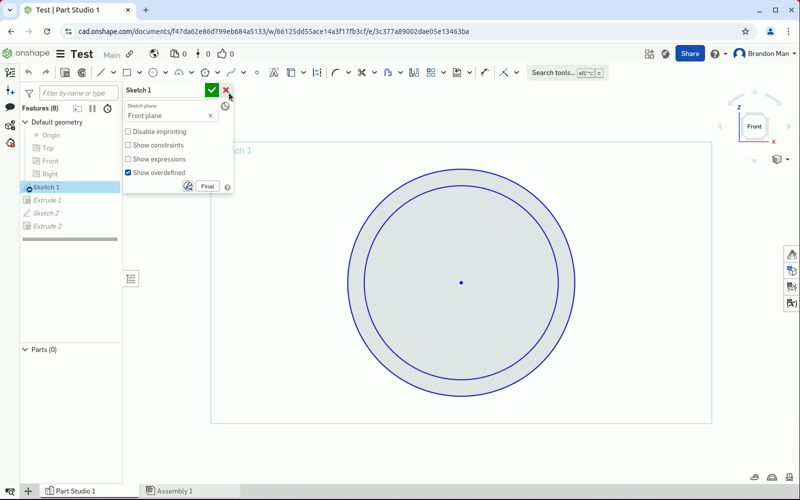
key(shift+s)
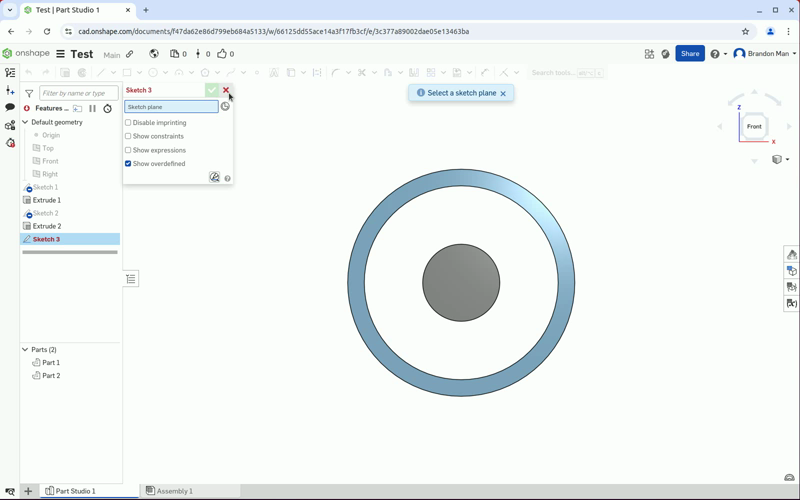
mouse_move(73, 163)
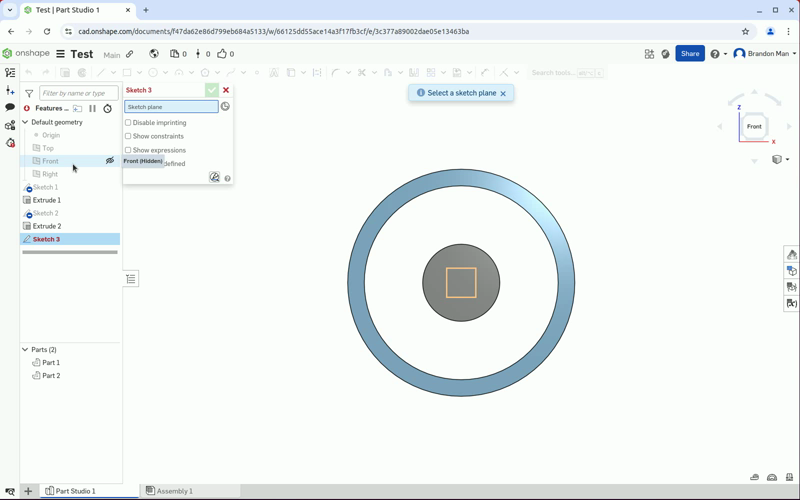
click(73, 163)
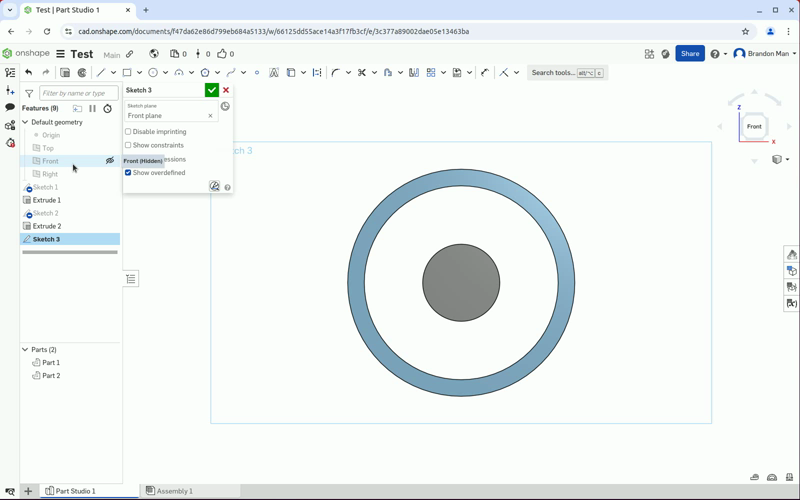
mouse_move(73, 352)
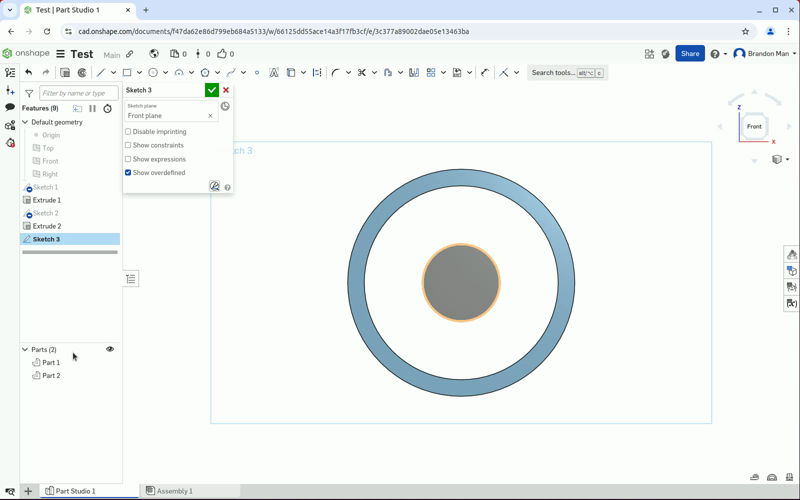
key(y)
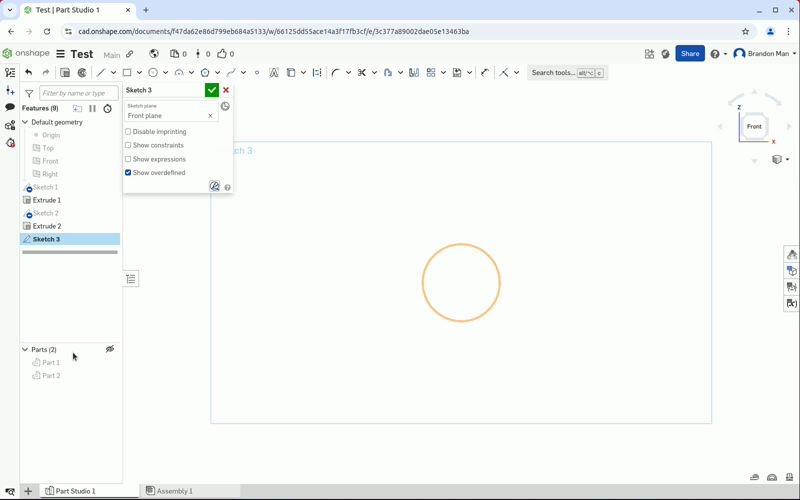
key(a)
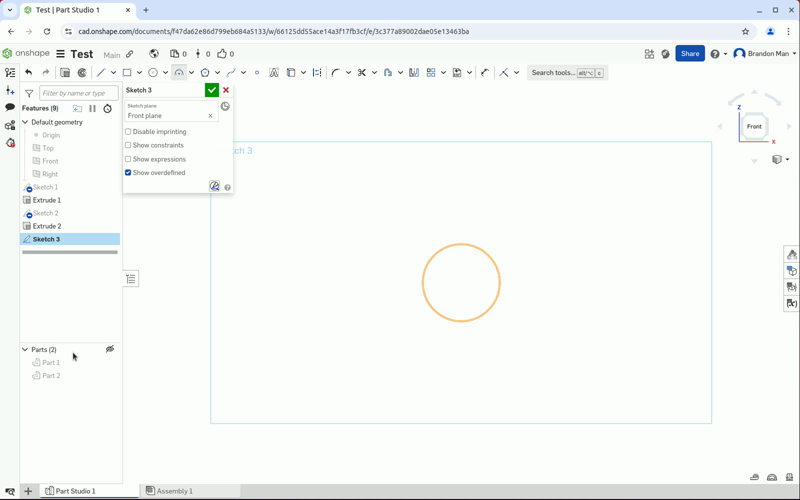
key_down(shift)
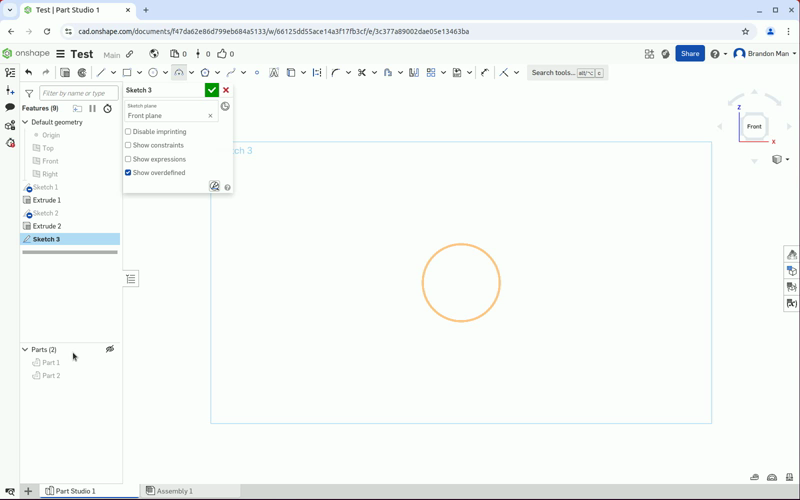
mouse_move(453, 380)
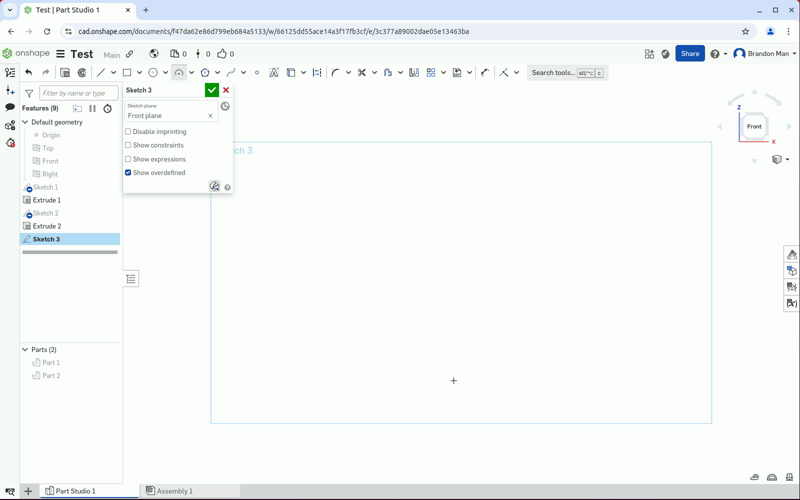
click(453, 380)
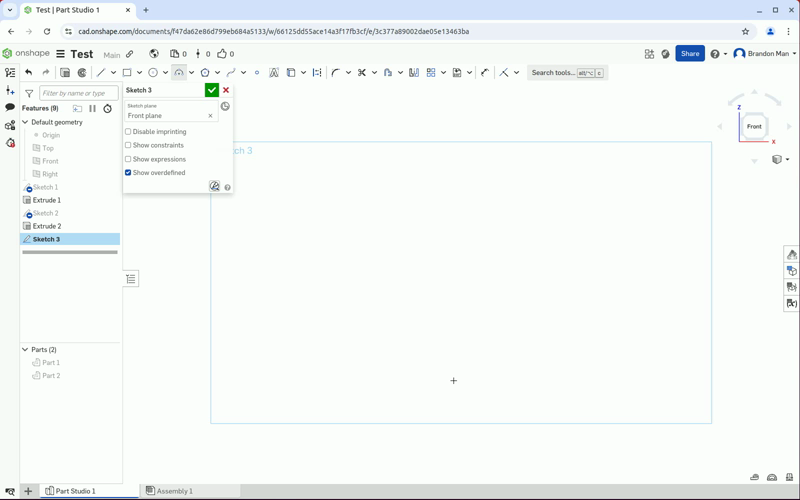
key_up(shift)
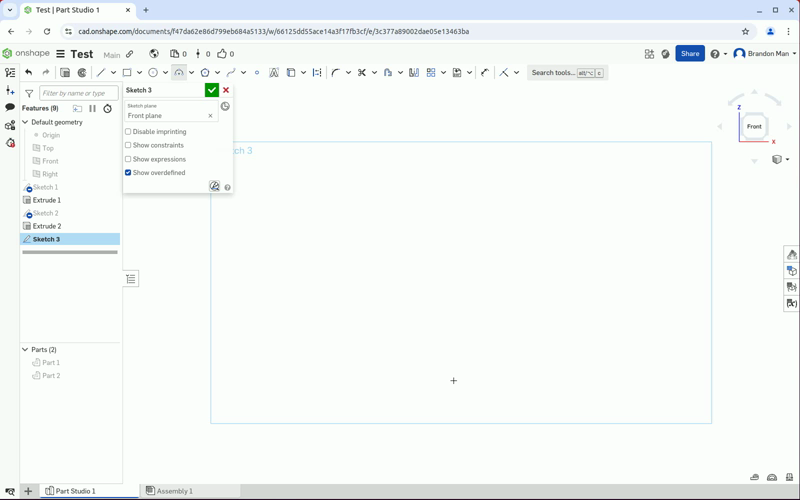
key_down(shift)
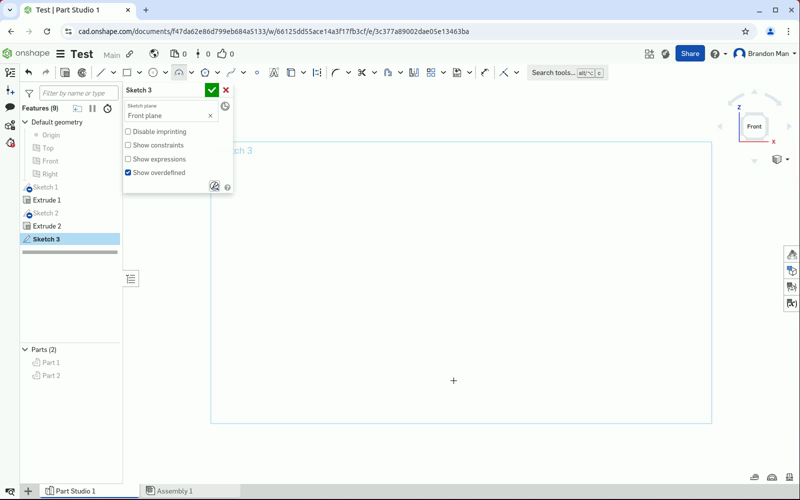
mouse_move(468, 380)
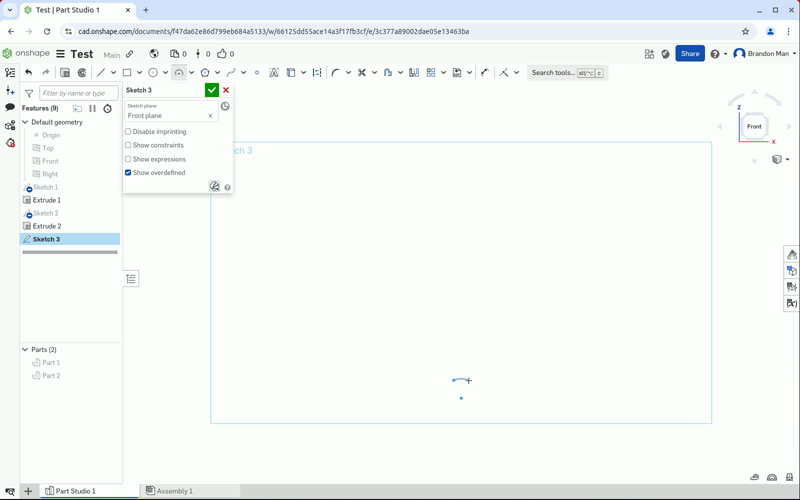
click(468, 380)
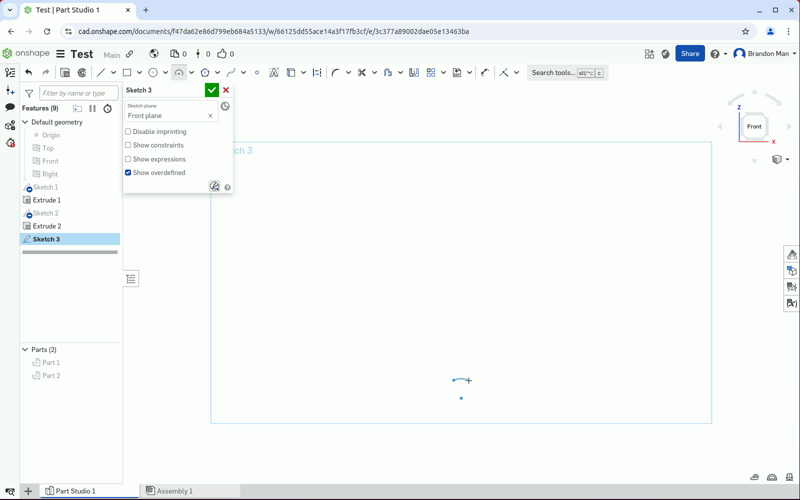
mouse_move(461, 381)
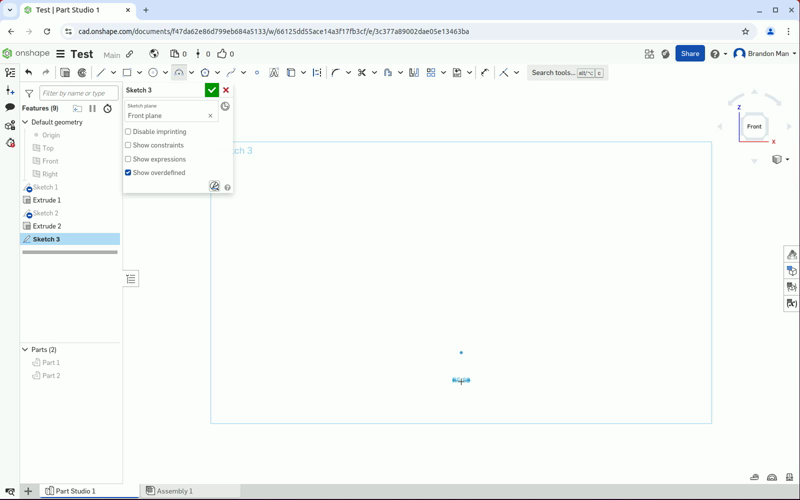
click(461, 381)
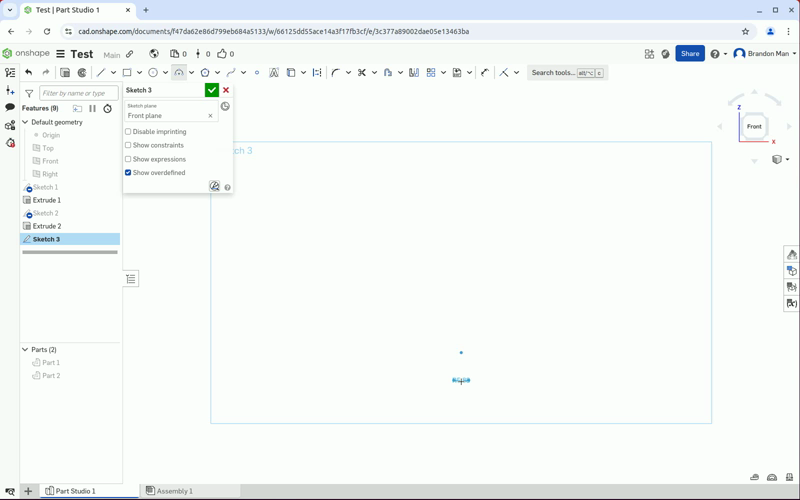
key_up(shift)
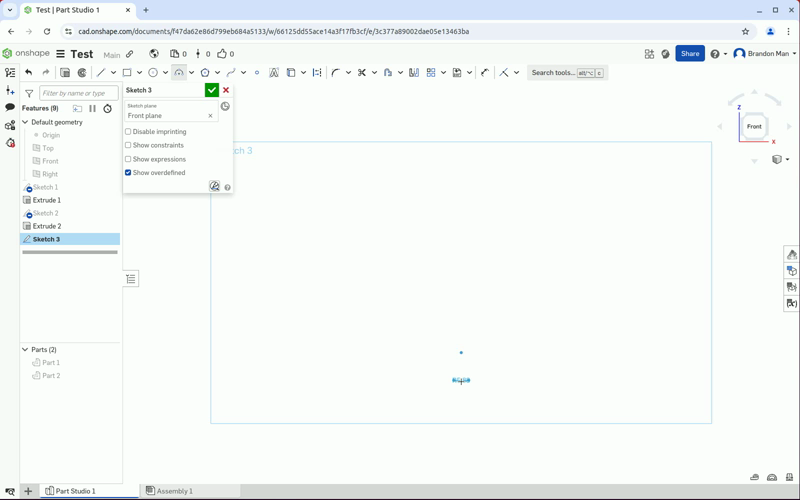
key(esc)
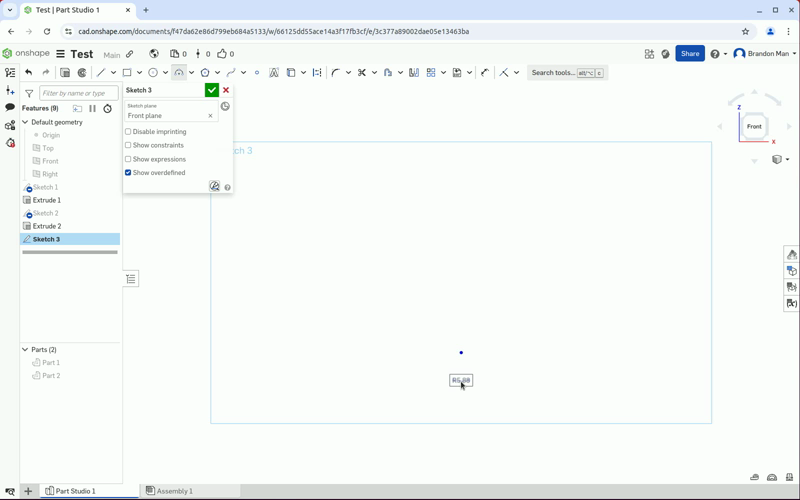
key(l)
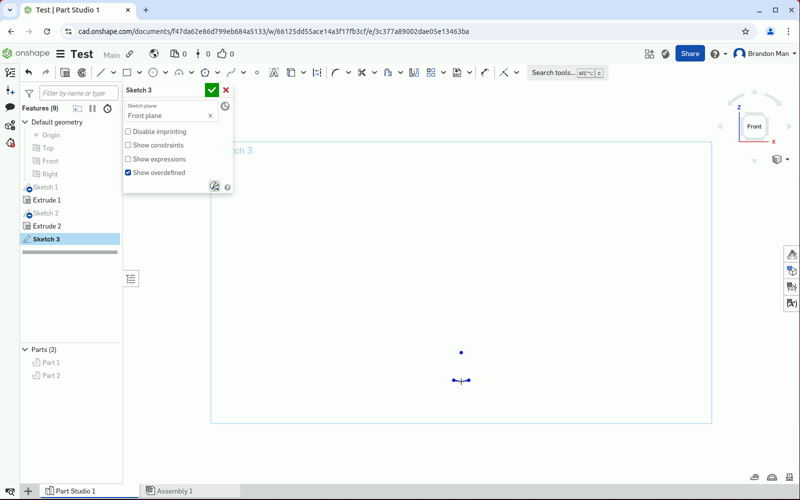
mouse_move(468, 380)
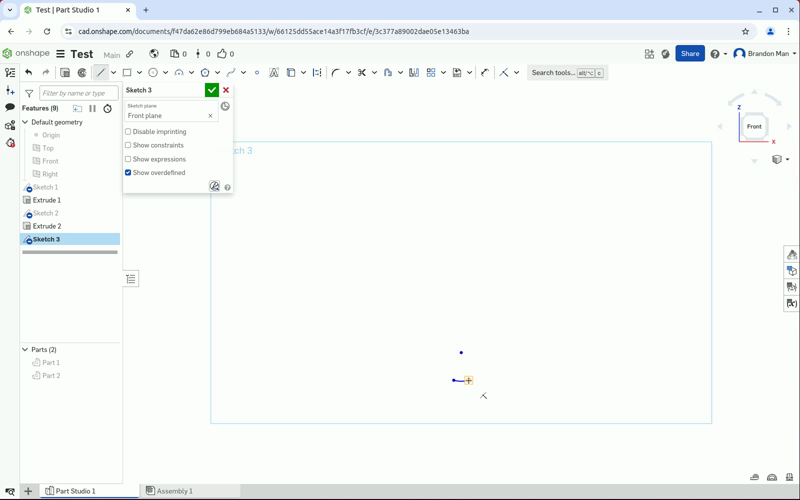
click(468, 380)
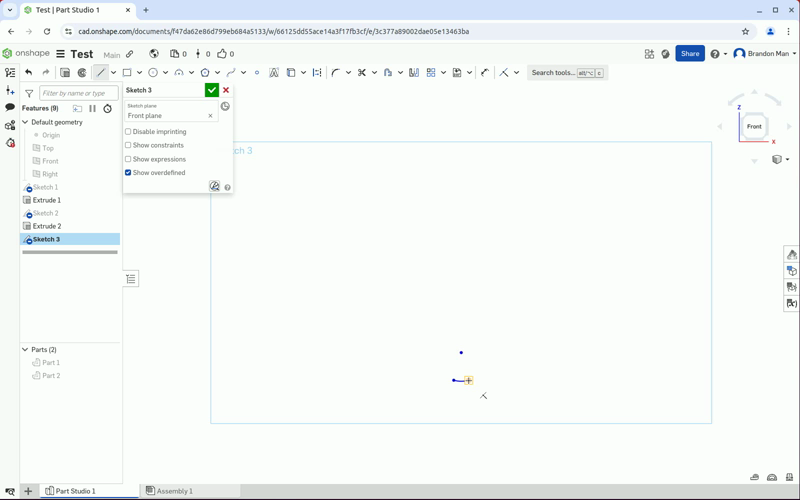
key_down(shift)
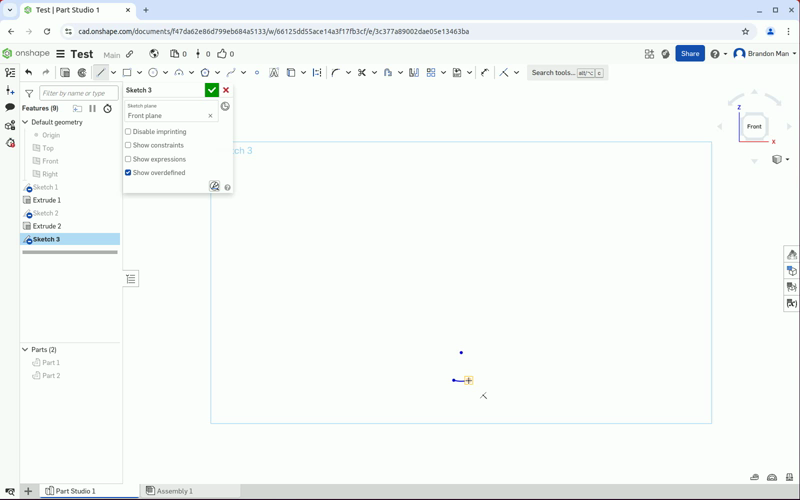
mouse_move(468, 318)
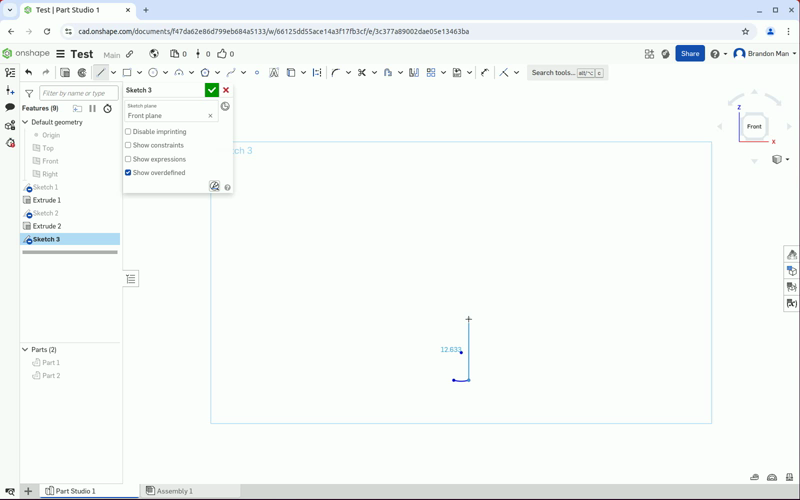
click(468, 318)
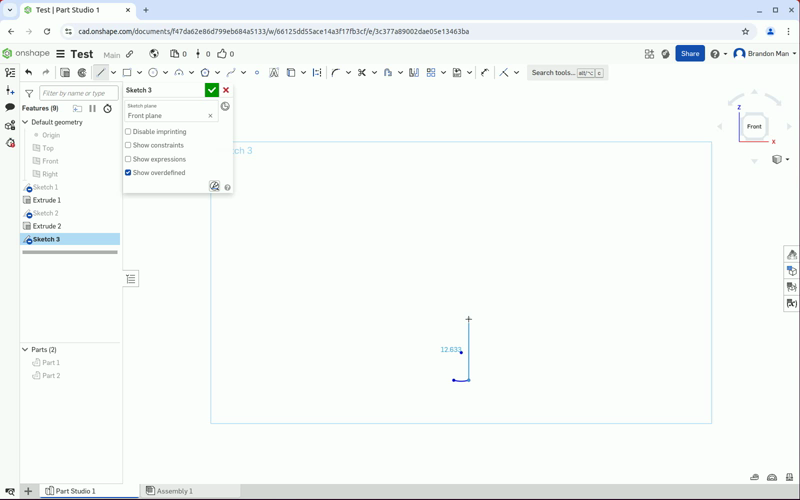
key_up(shift)
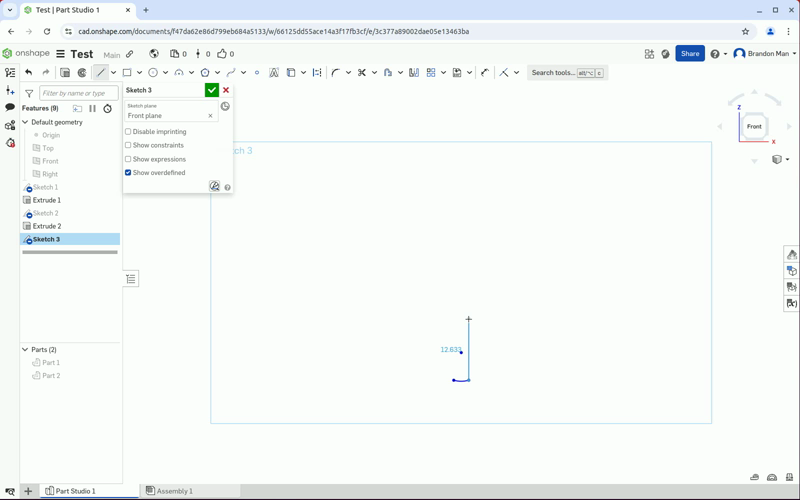
key(esc)
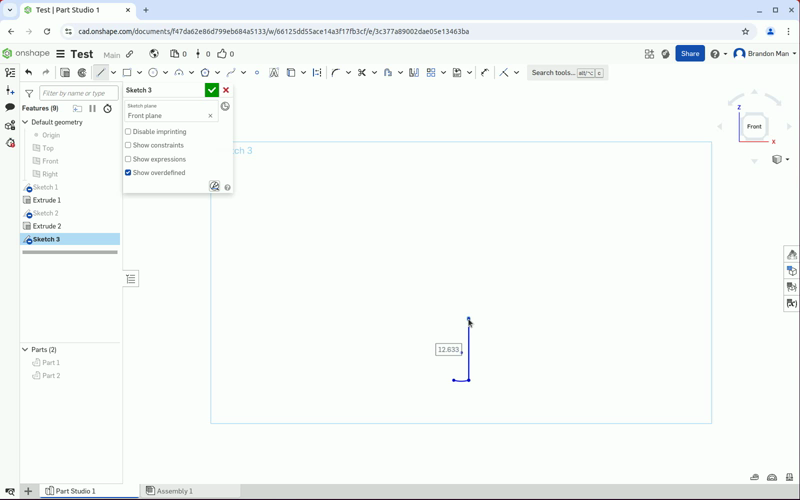
key(a)
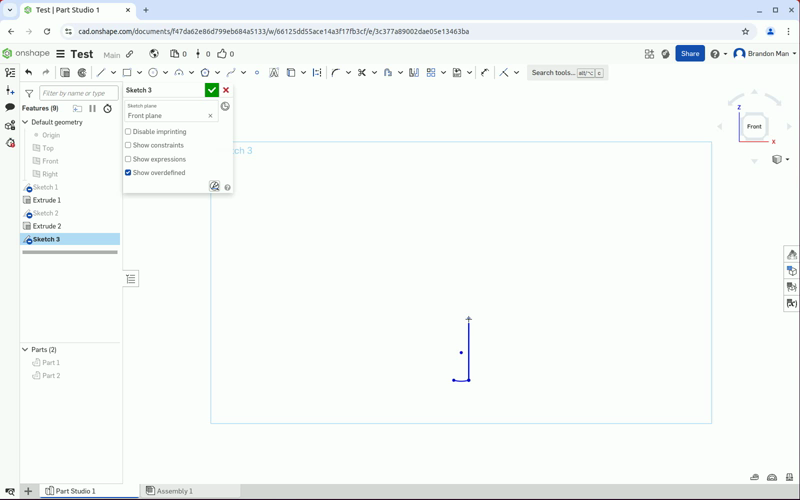
mouse_move(468, 318)
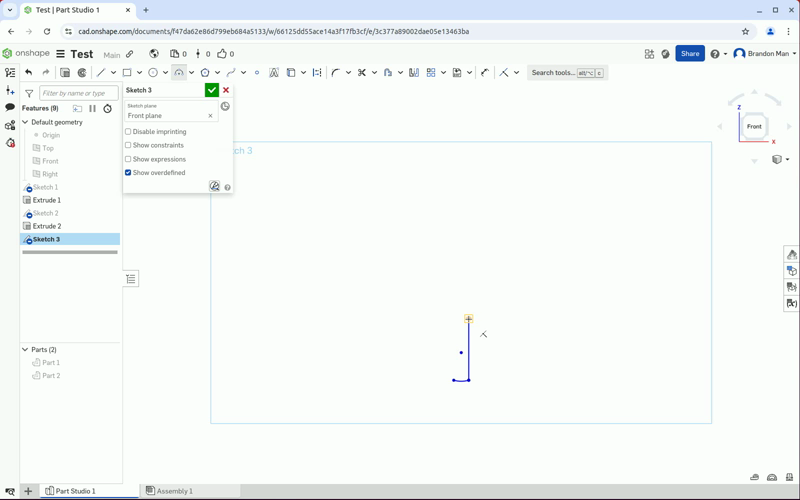
click(468, 318)
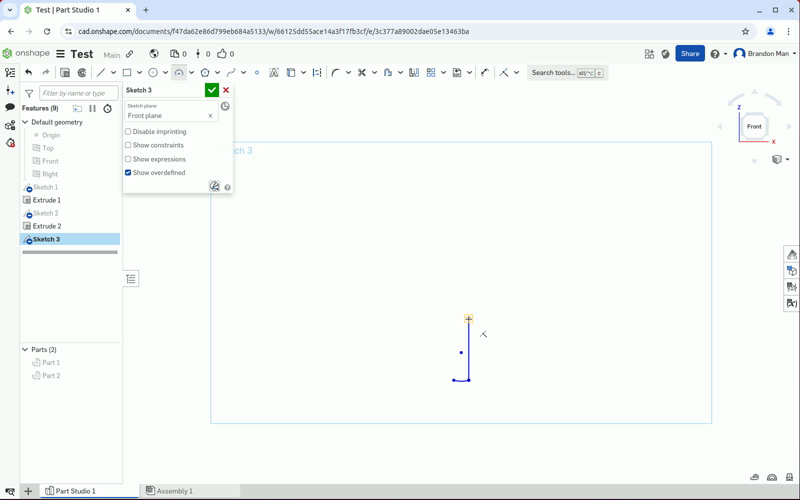
key_down(shift)
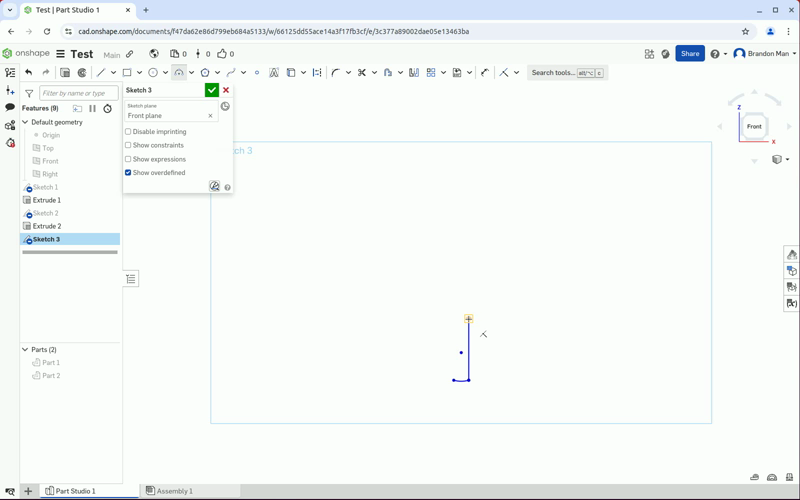
mouse_move(453, 318)
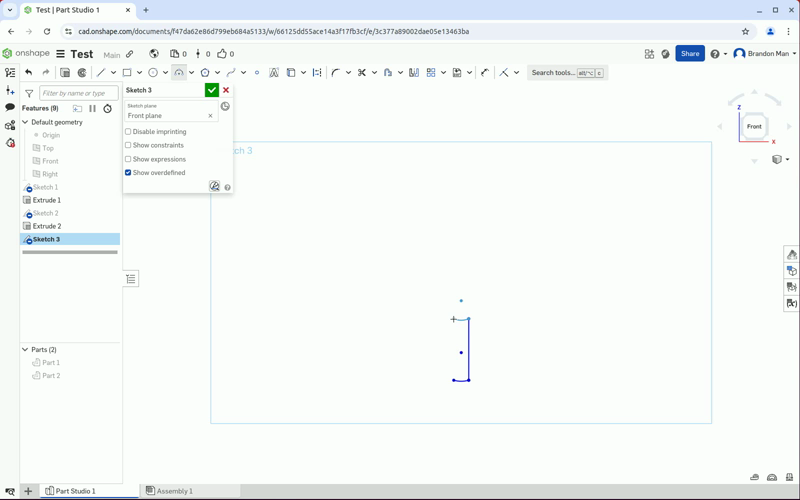
click(453, 318)
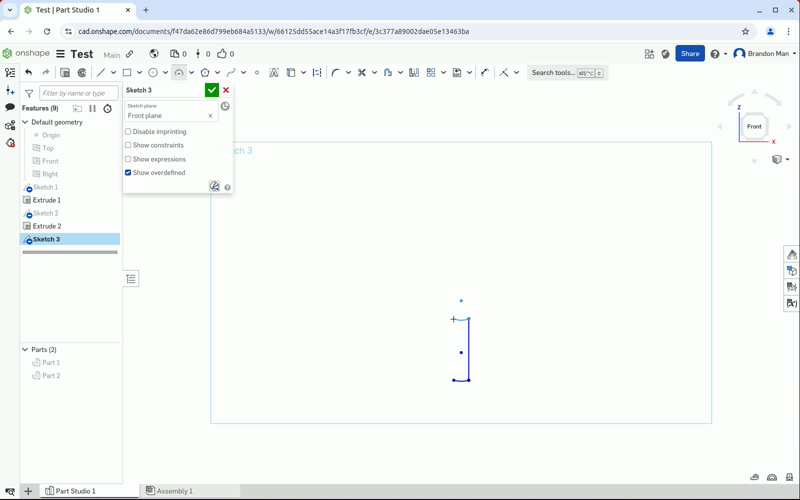
mouse_move(461, 319)
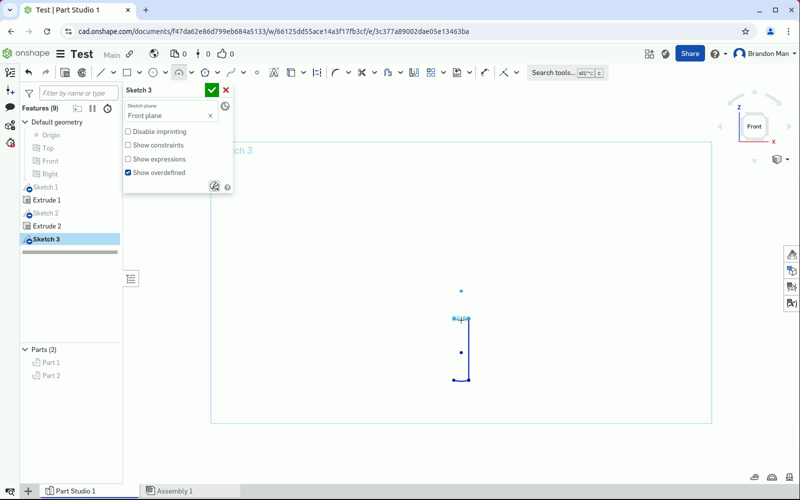
click(461, 319)
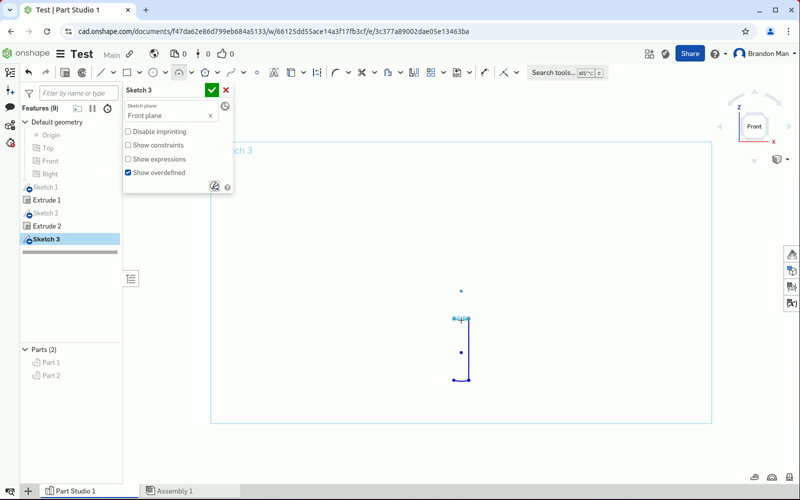
key_up(shift)
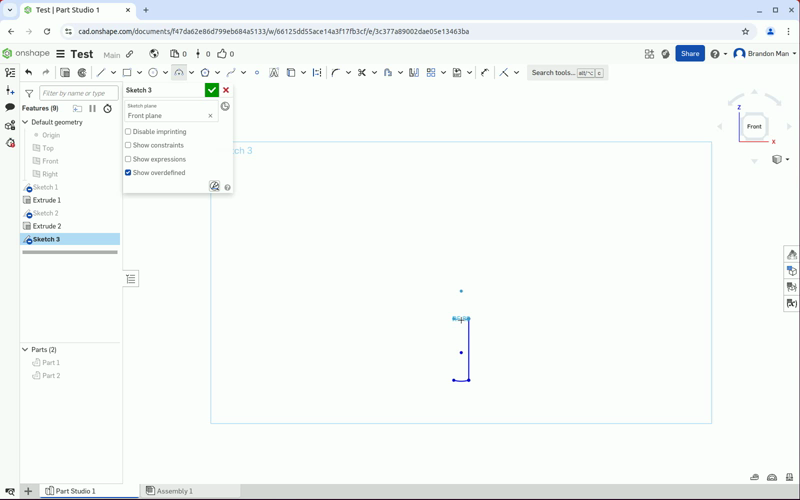
key(esc)
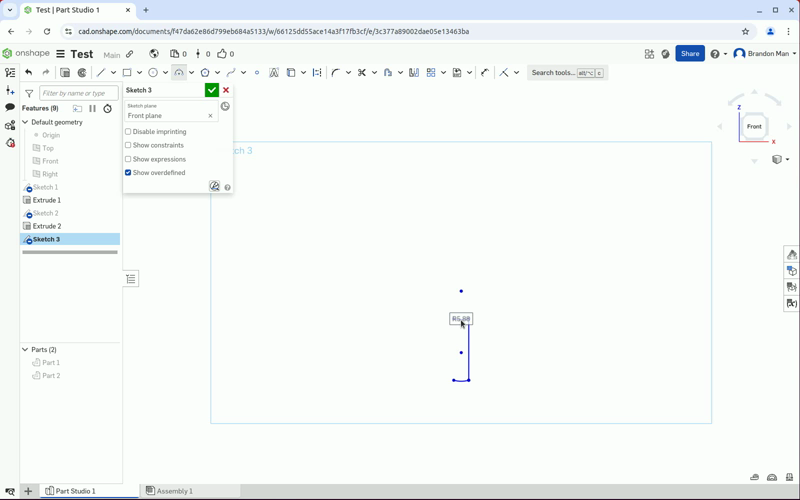
key(l)
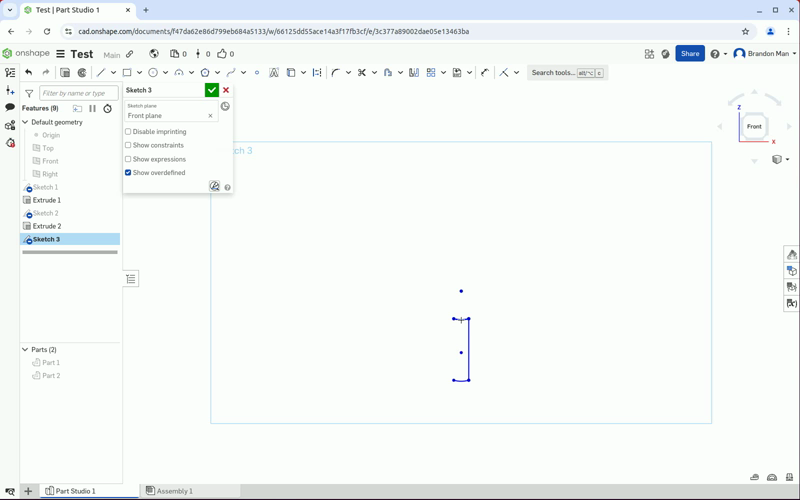
mouse_move(453, 318)
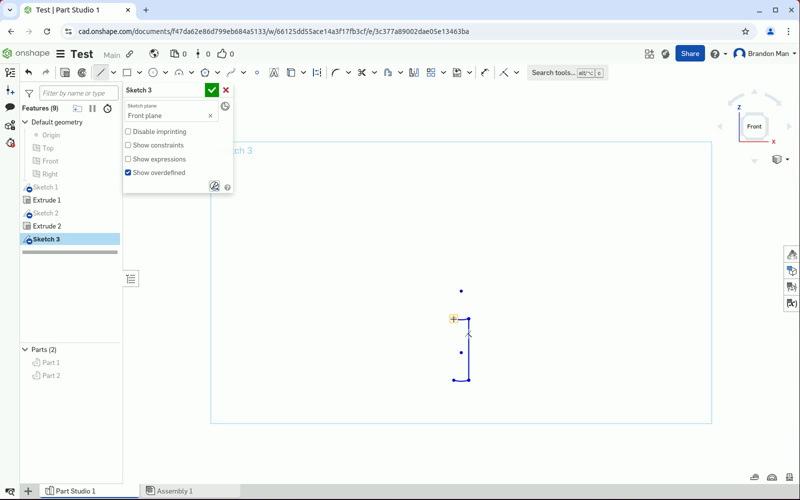
click(453, 318)
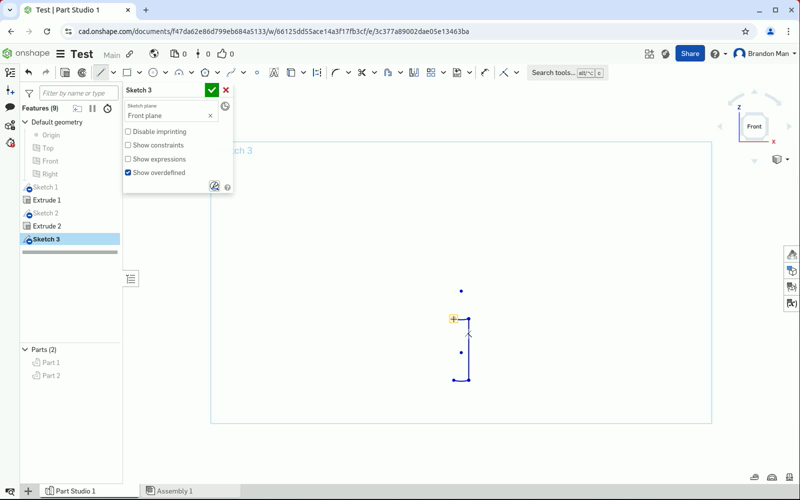
key_down(shift)
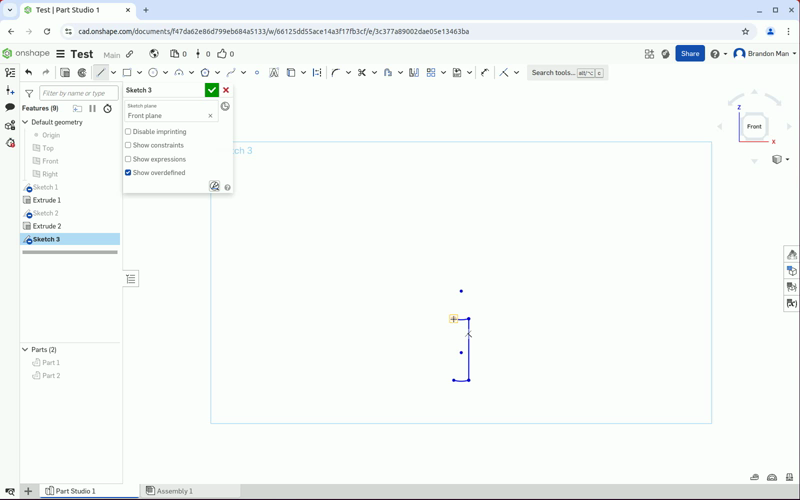
mouse_move(453, 380)
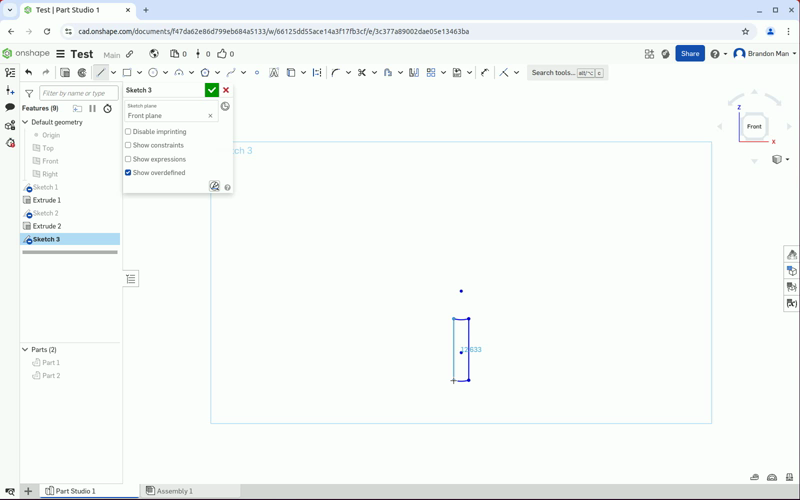
key_up(shift)
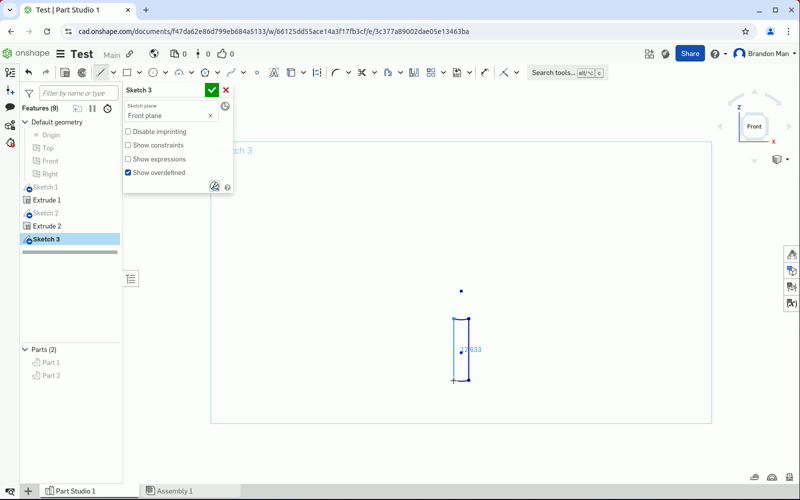
click(453, 380)
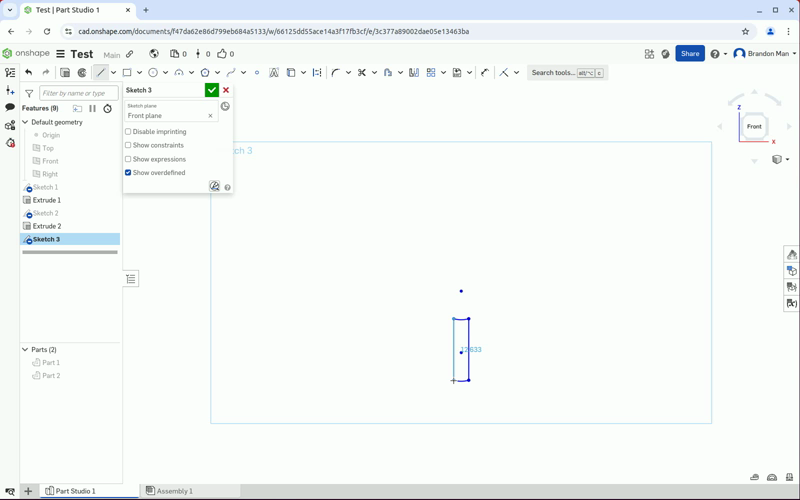
key(esc)
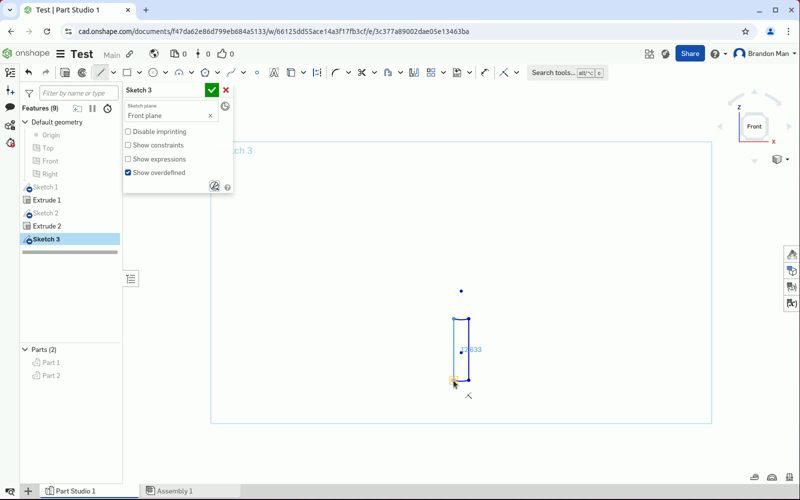
mouse_move(463, 333)
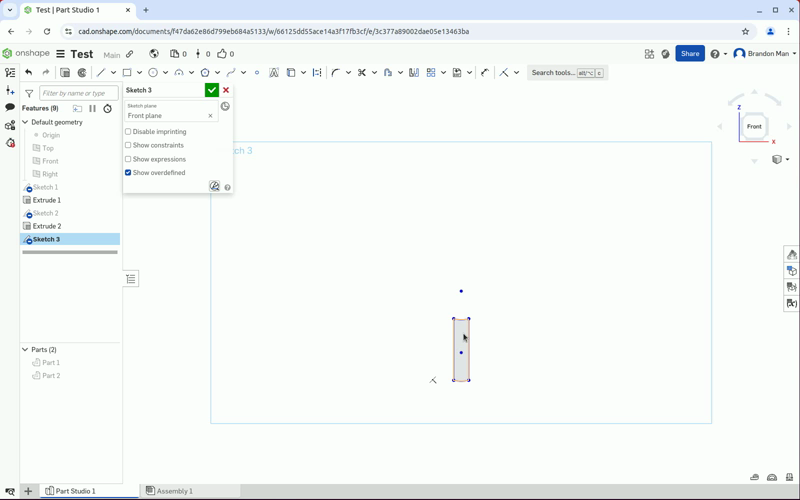
scroll(6)
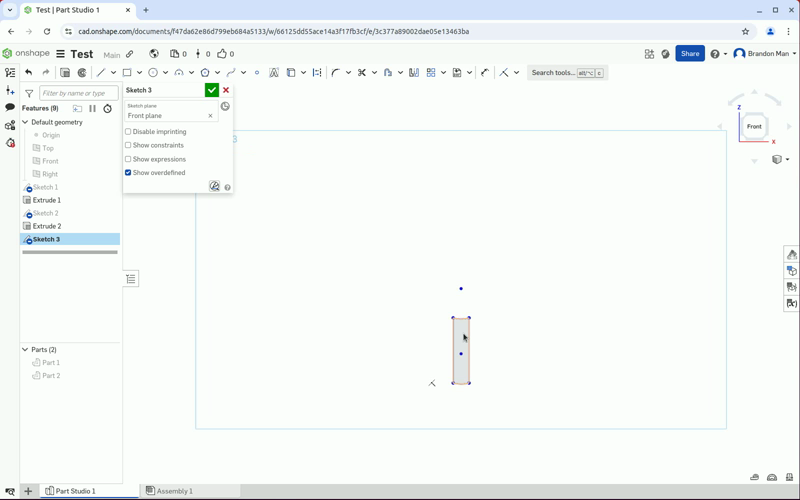
scroll(6)
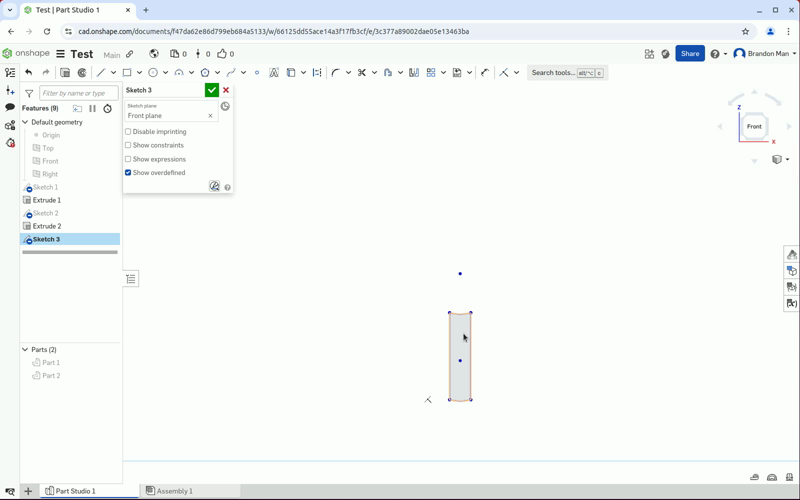
scroll(6)
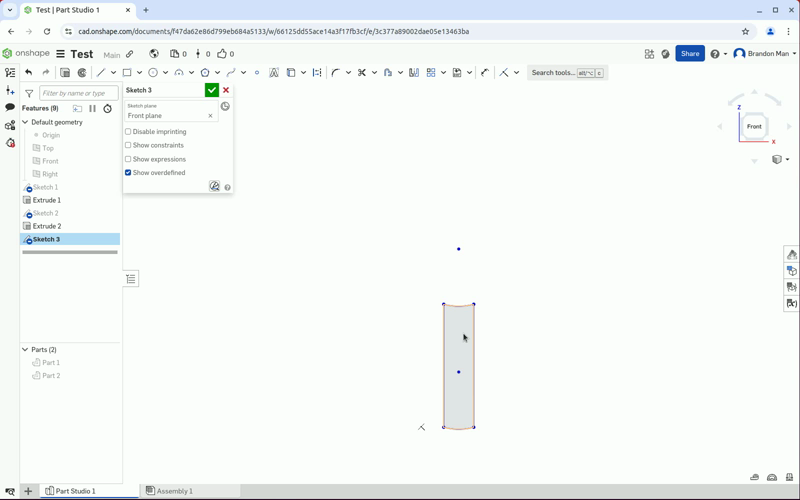
scroll(6)
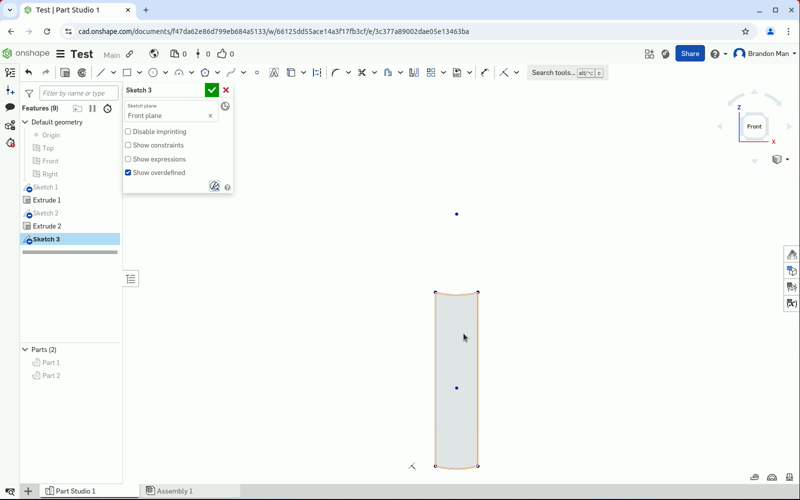
scroll(6)
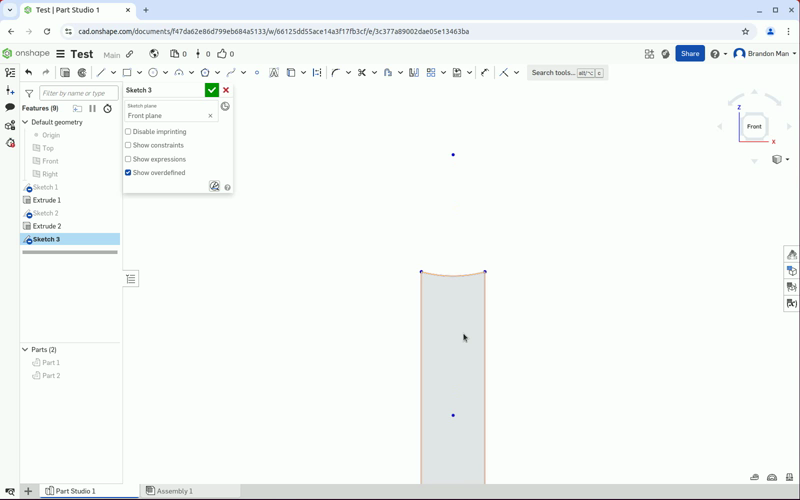
scroll(6)
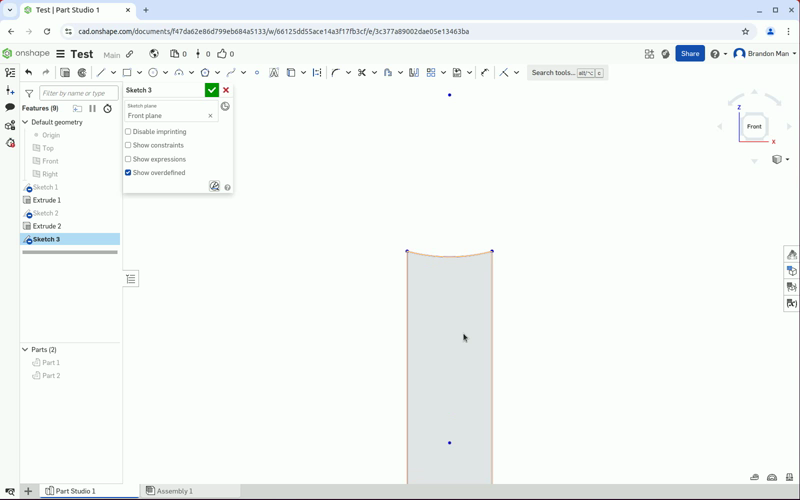
scroll(6)
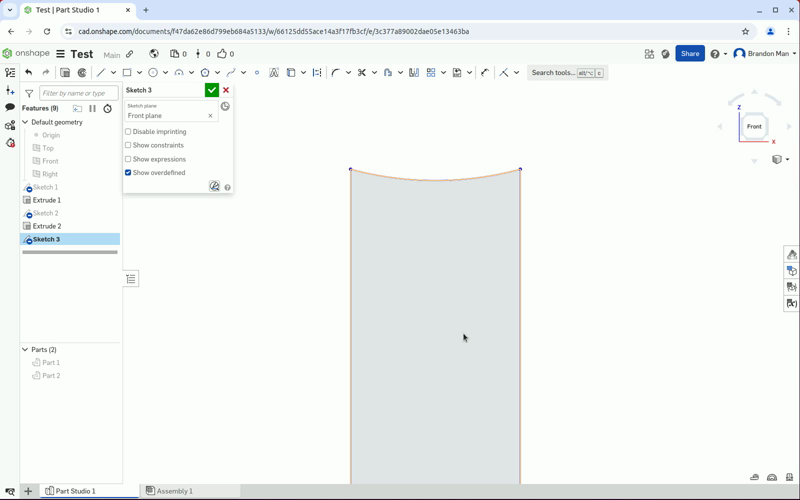
click(463, 333)
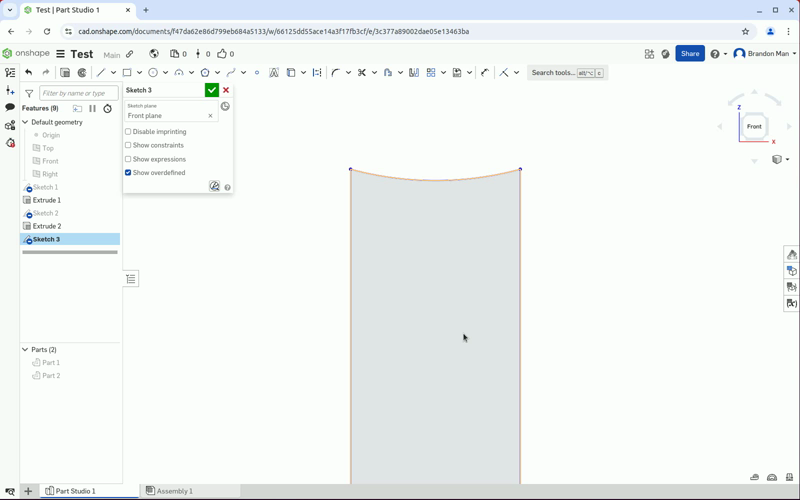
scroll(-6)
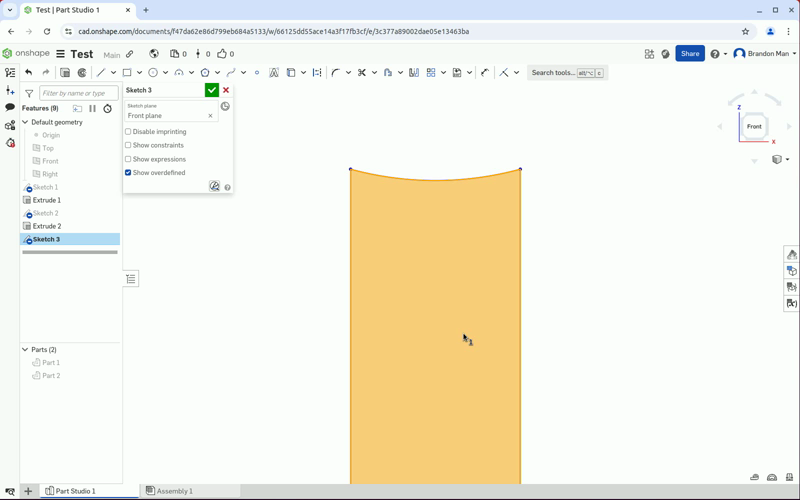
scroll(-6)
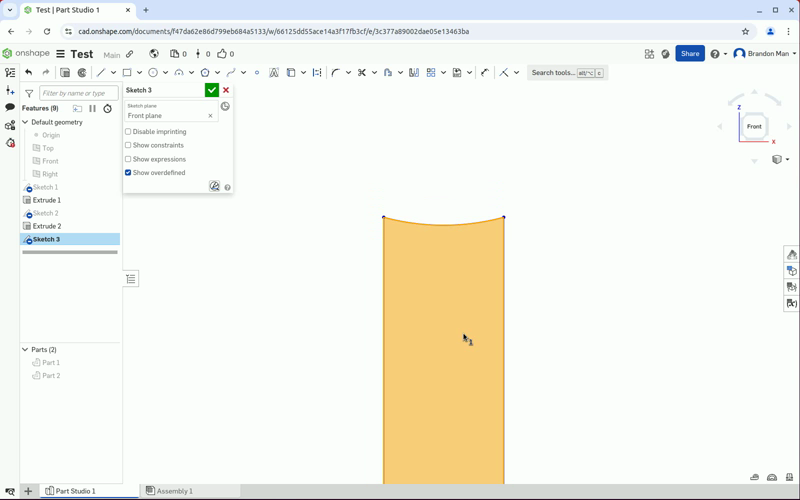
scroll(-6)
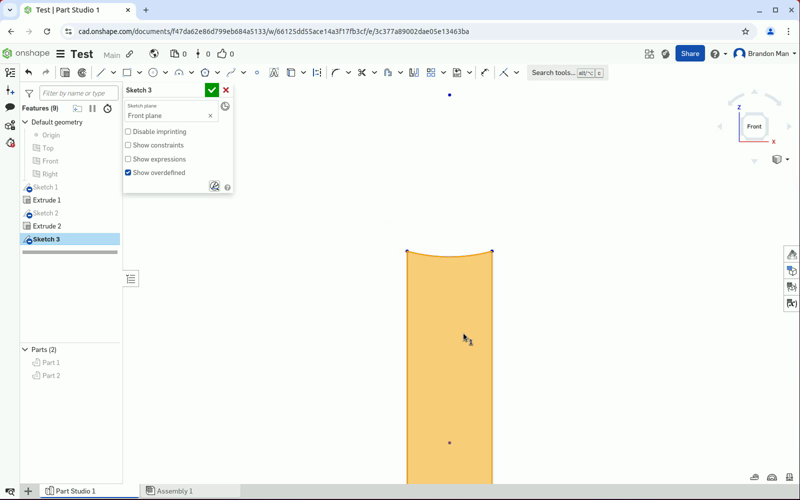
scroll(-6)
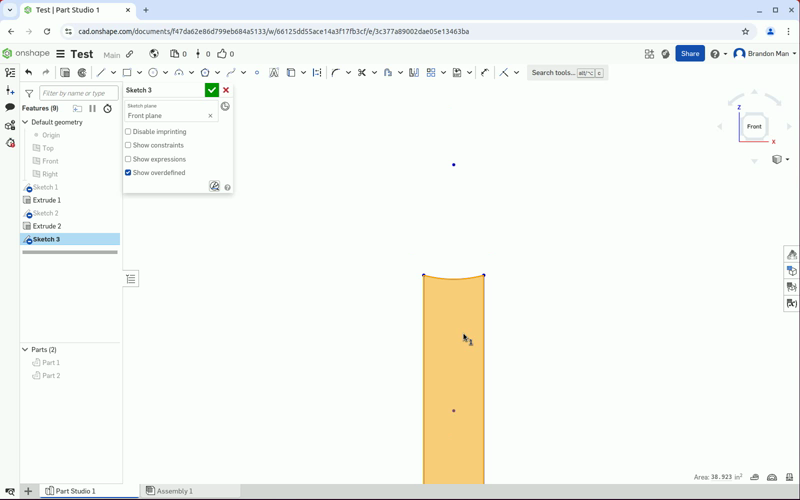
scroll(-6)
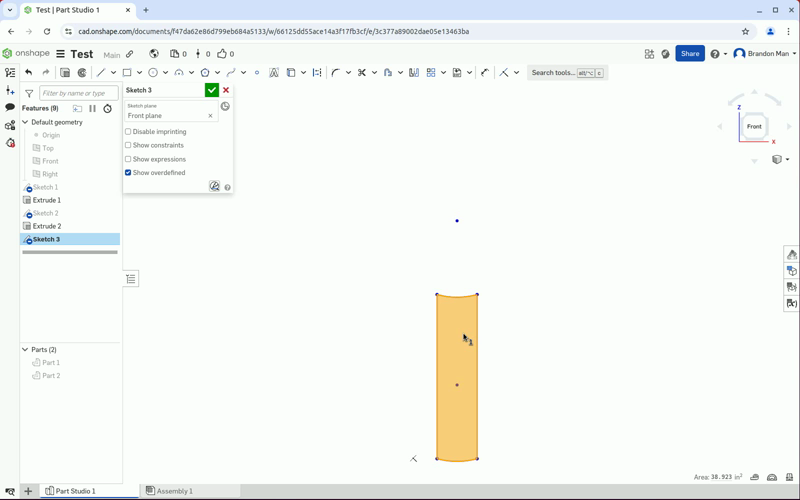
scroll(-6)
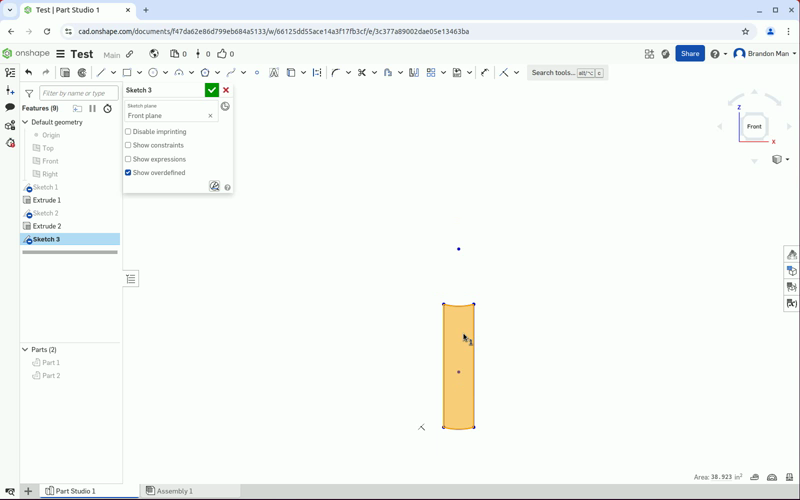
scroll(-6)
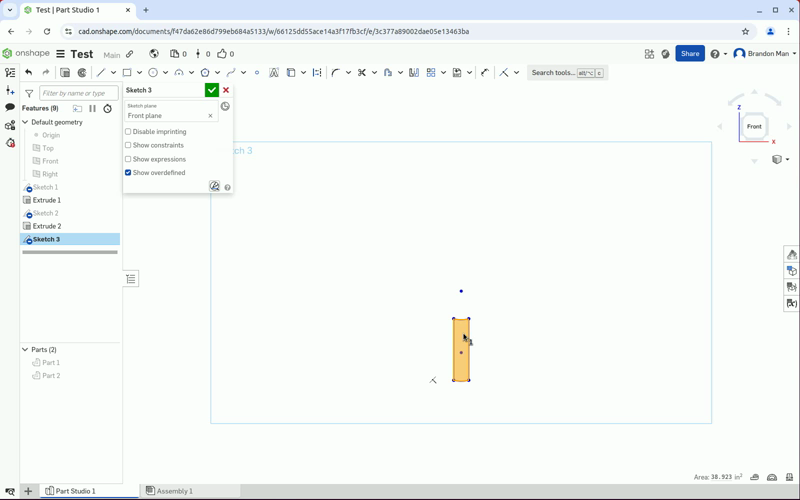
mouse_move(73, 352)
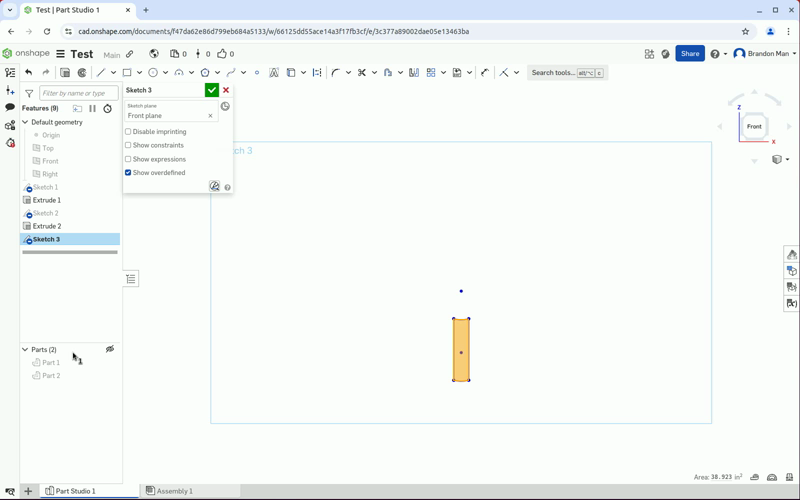
key(shift+y)
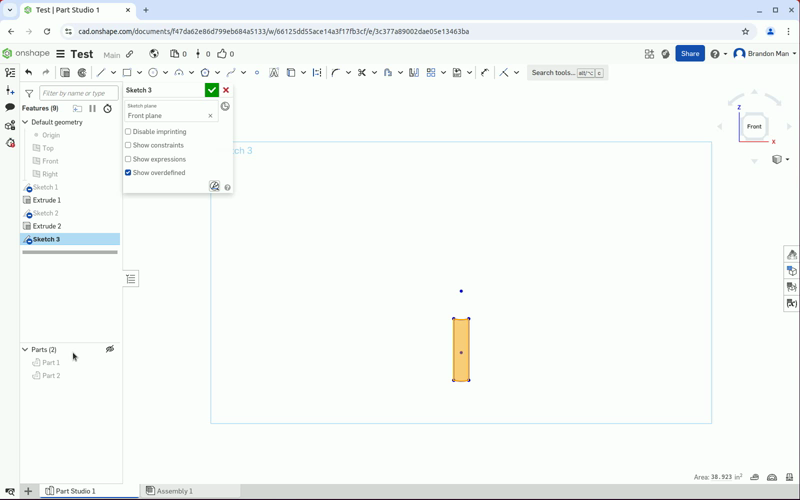
key(shift+e)
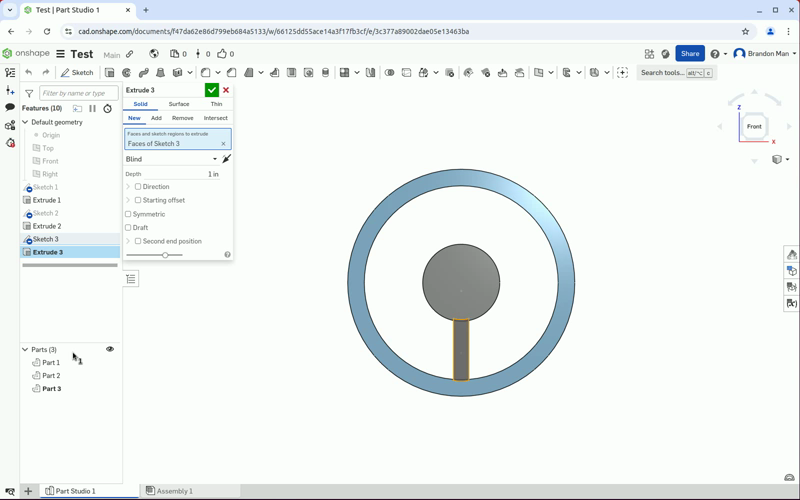
mouse_move(143, 106)
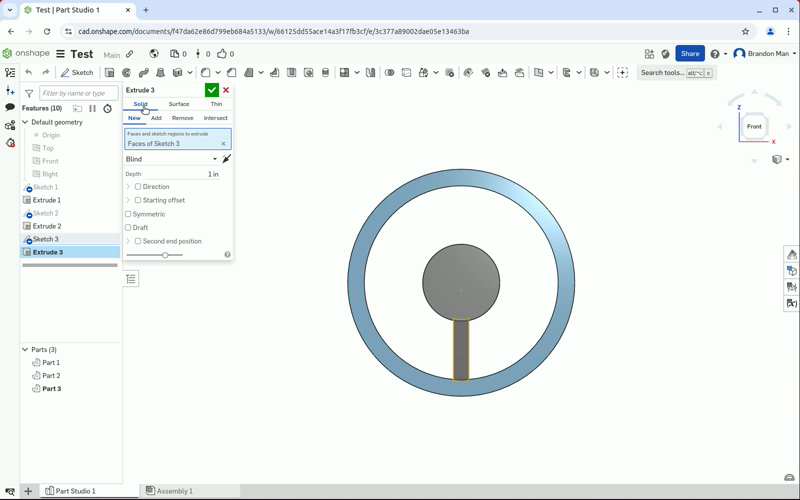
click(143, 106)
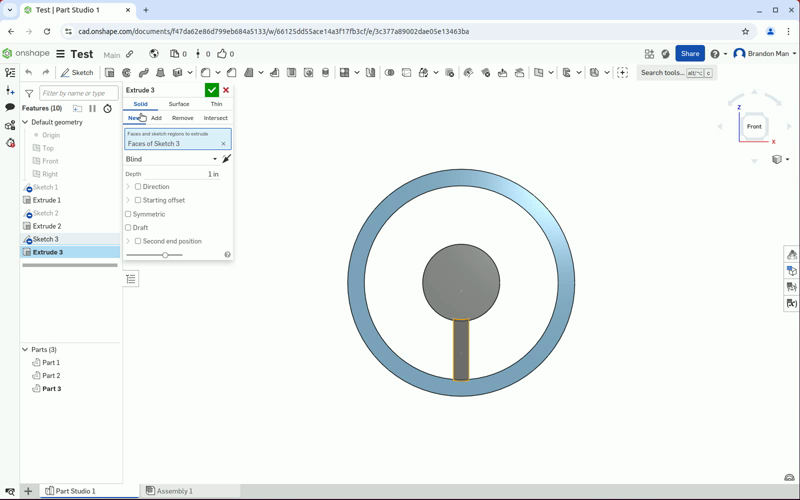
mouse_move(137, 120)
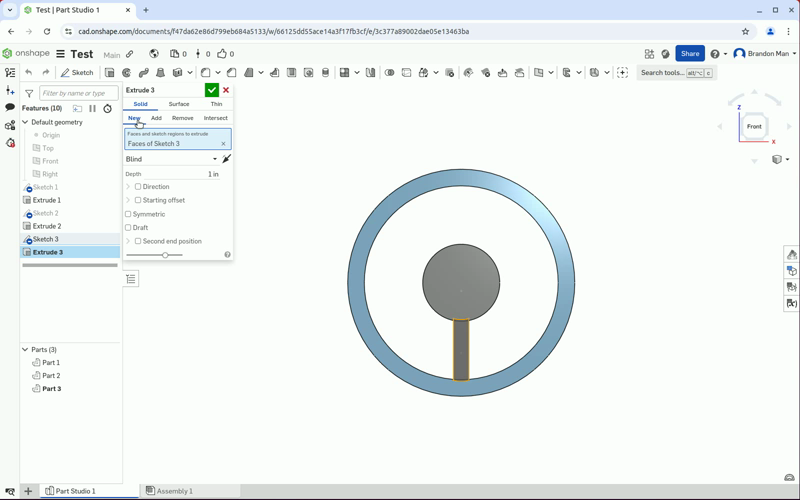
click(137, 120)
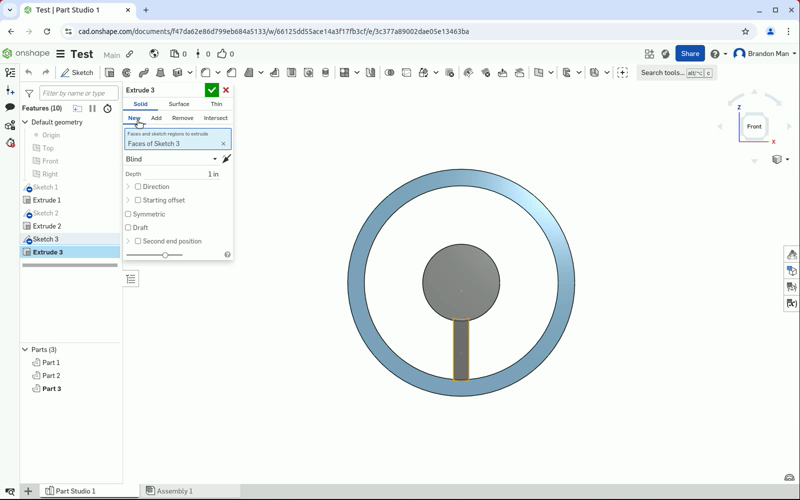
key(tab, 4)
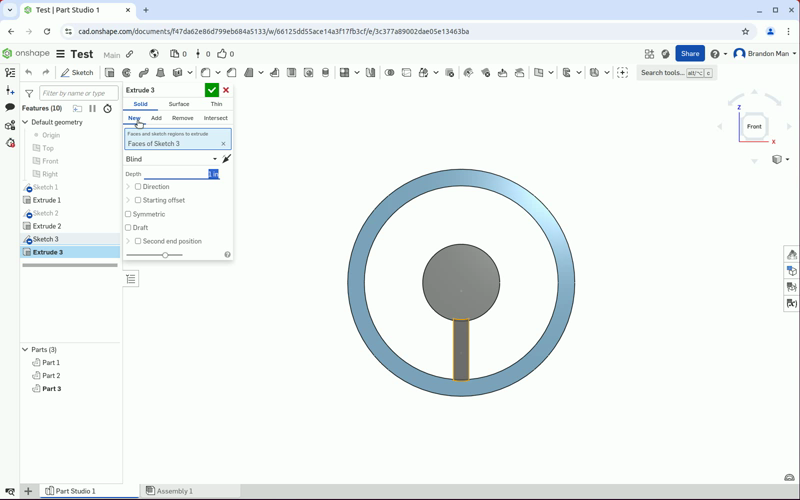
text(6.74)
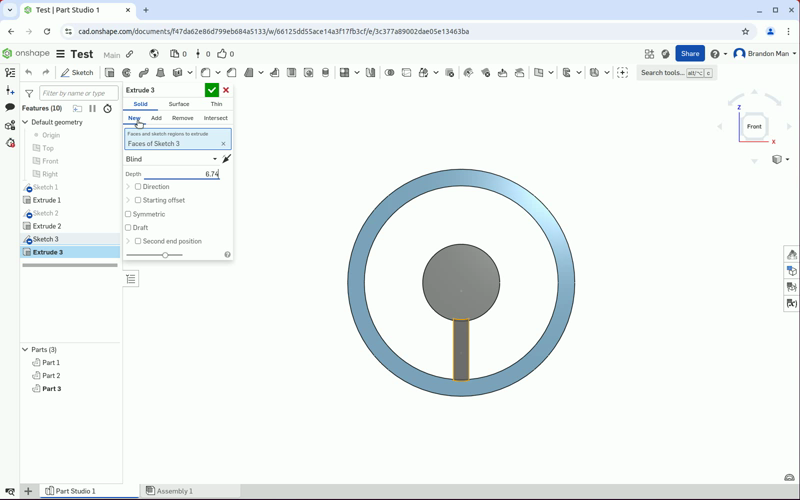
key(enter)
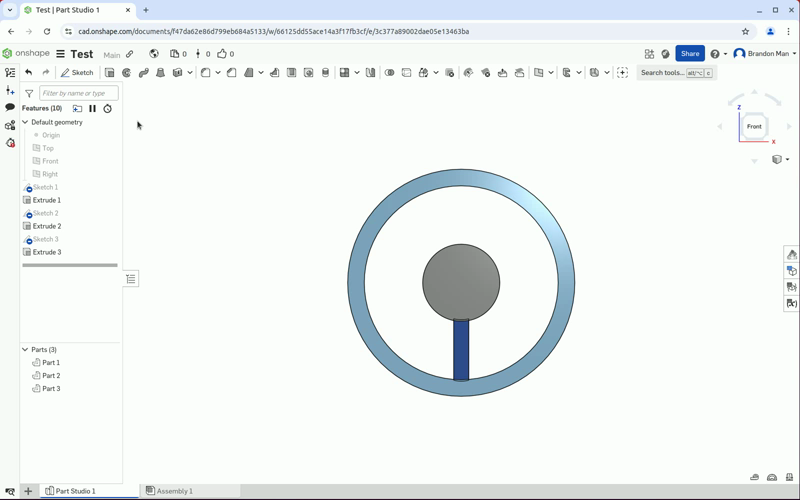
key(shift+h)
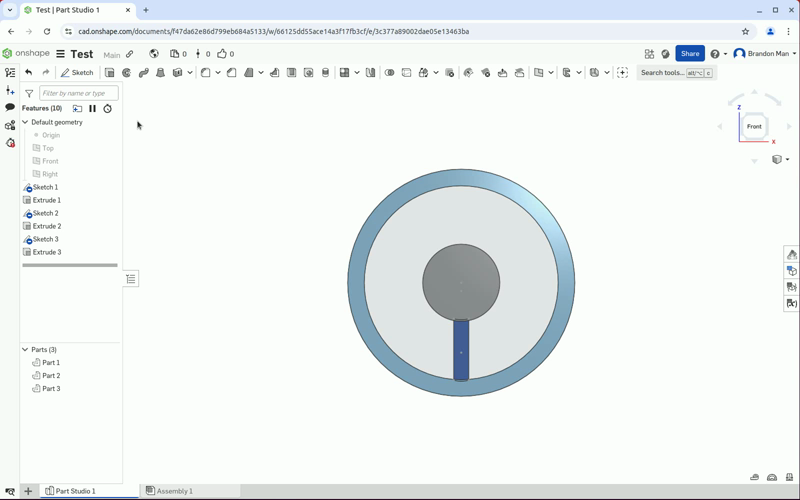
key(shift+h)
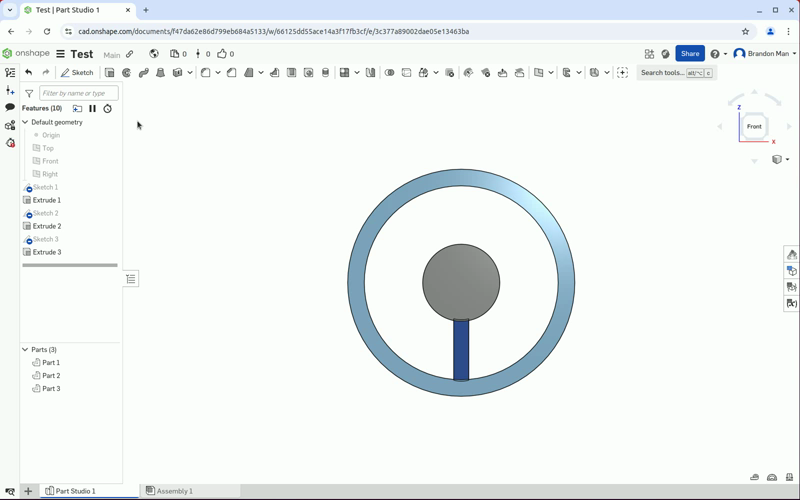
mouse_move(73, 189)
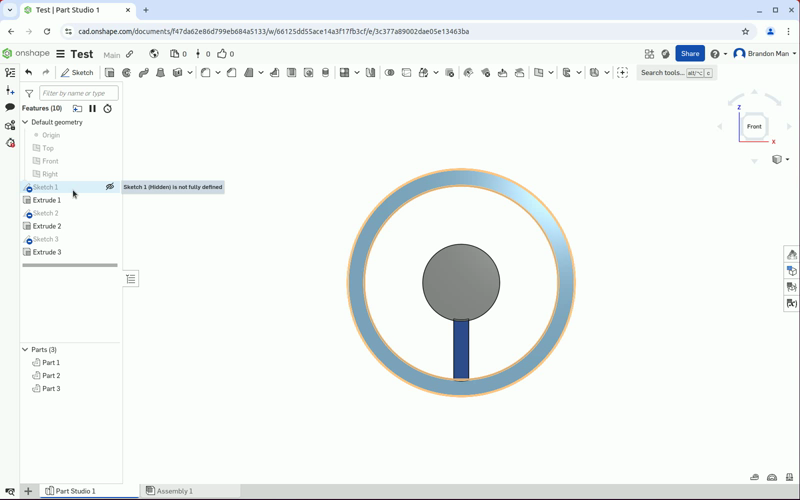
click(73, 189)
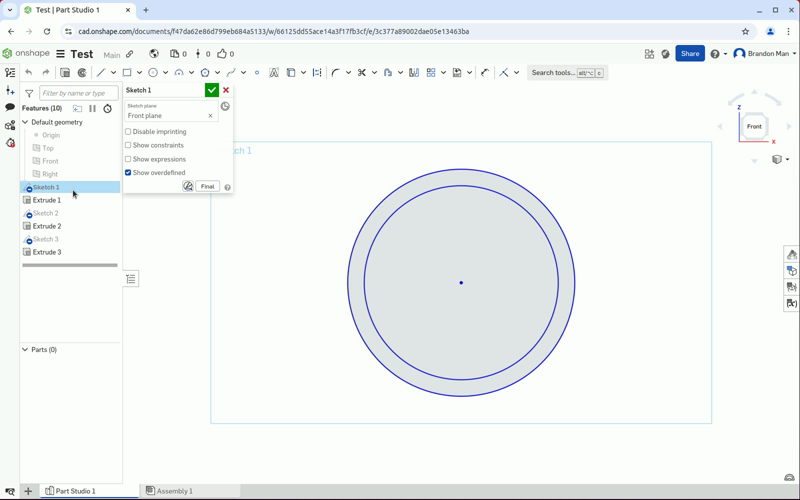
mouse_move(229, 92)
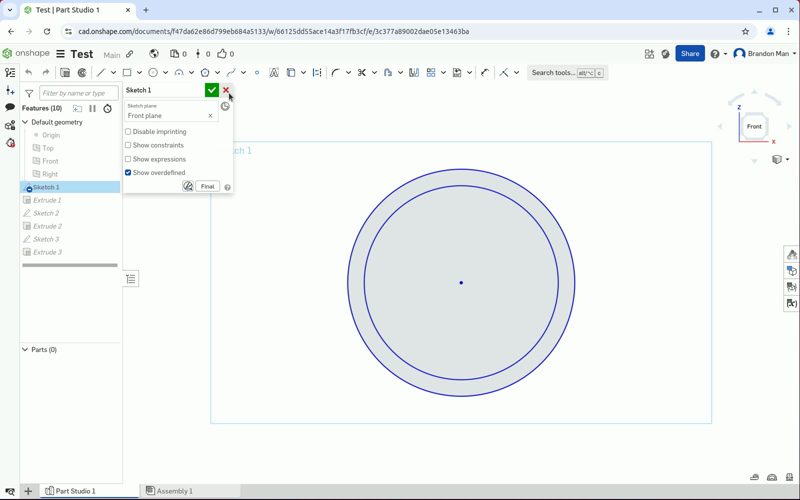
click(229, 92)
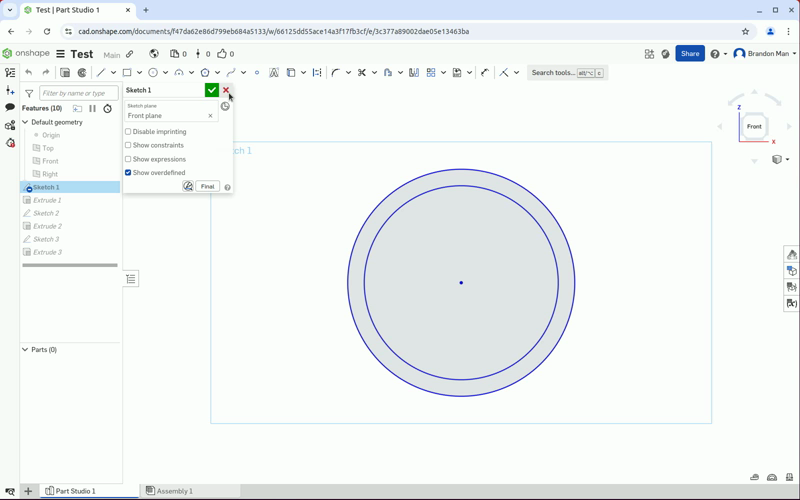
key(shift+s)
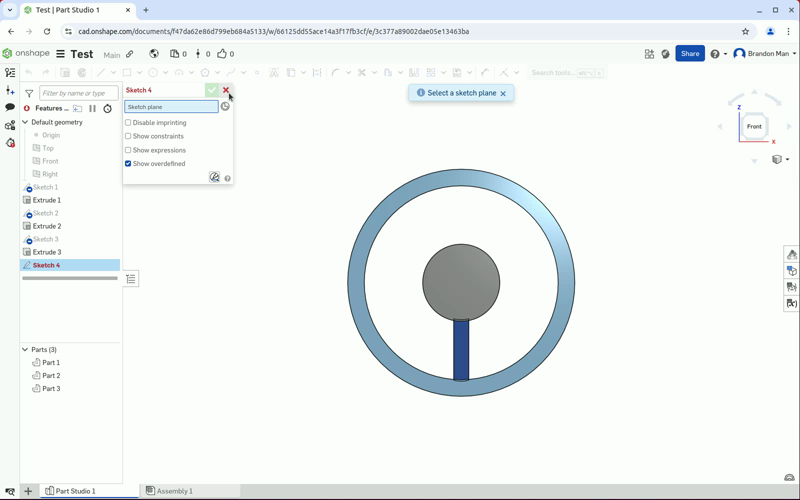
mouse_move(73, 163)
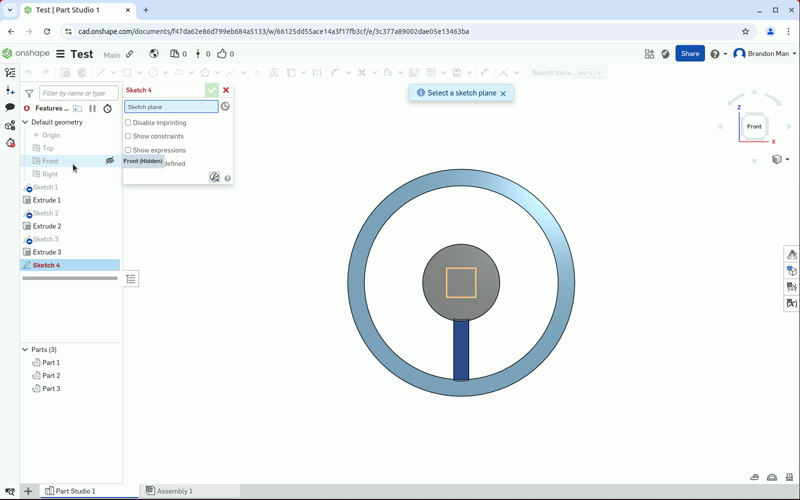
click(73, 163)
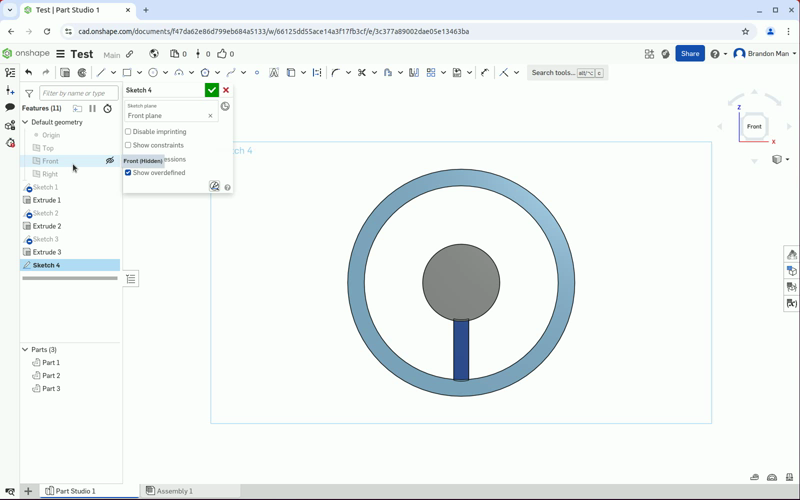
mouse_move(73, 352)
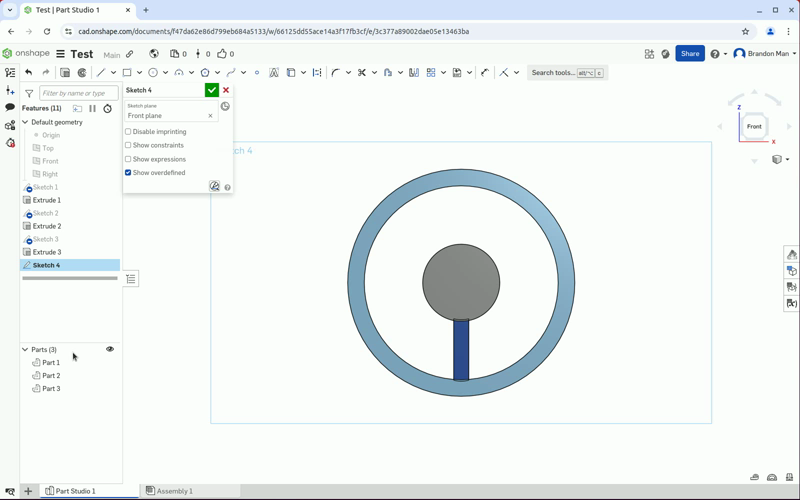
key(y)
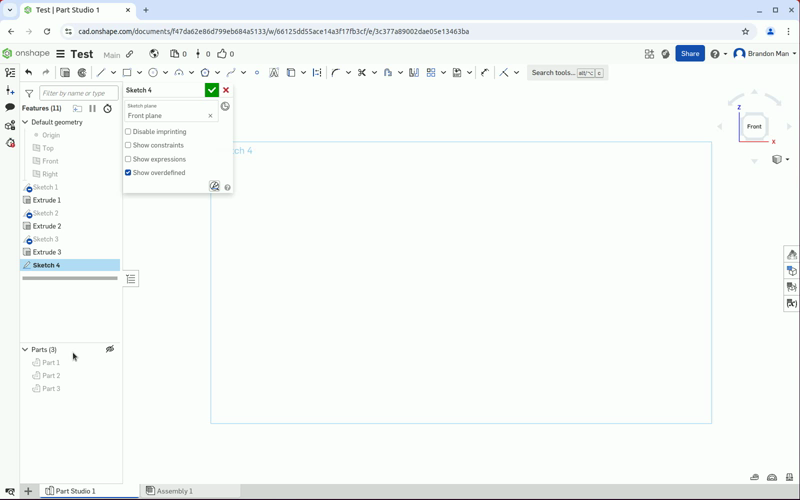
key(l)
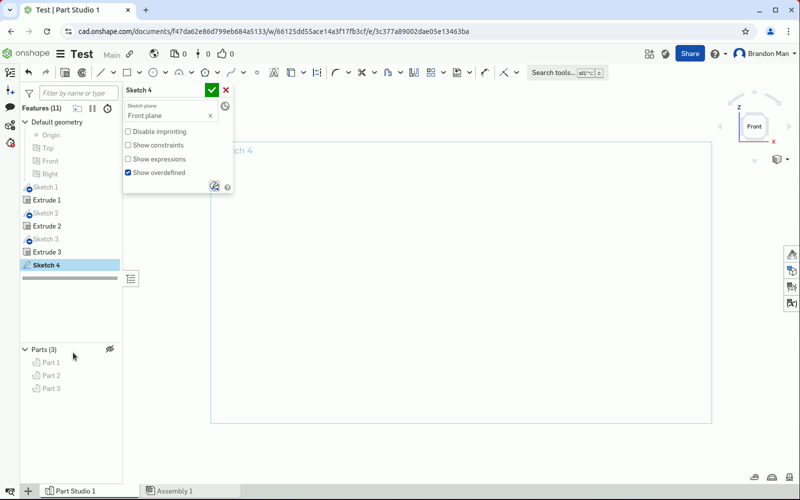
key_down(shift)
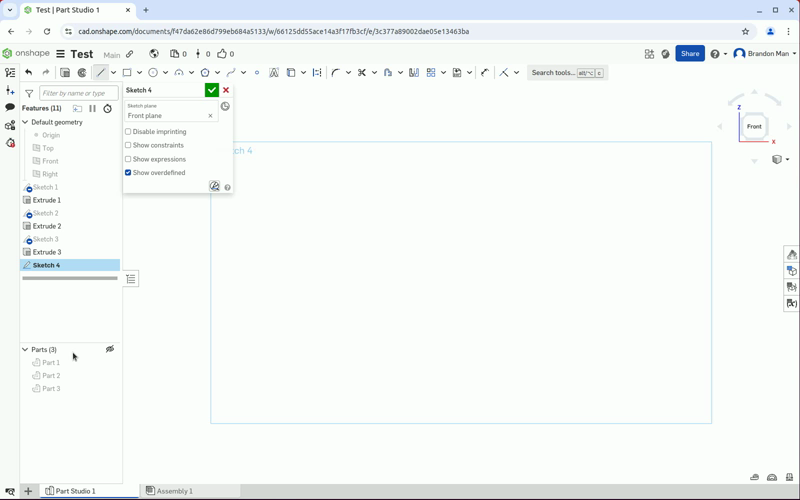
mouse_move(363, 290)
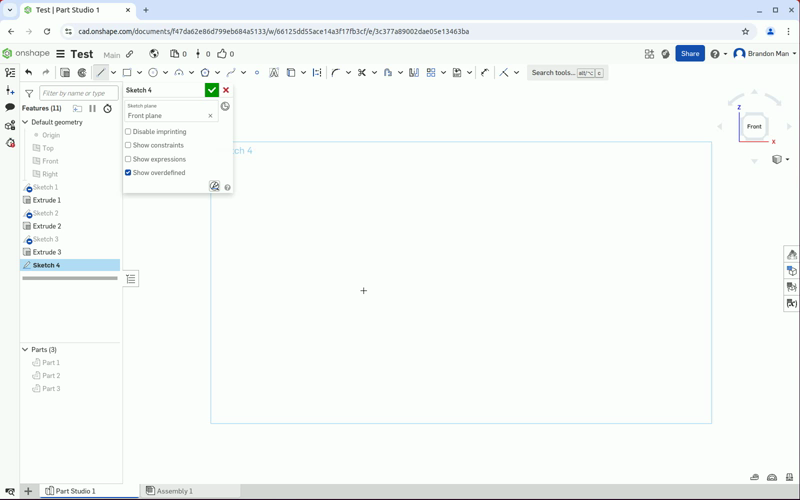
click(363, 290)
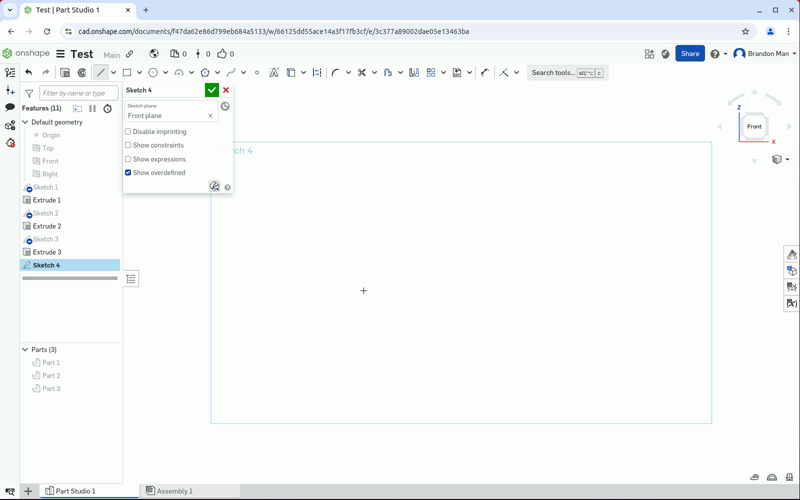
key_up(shift)
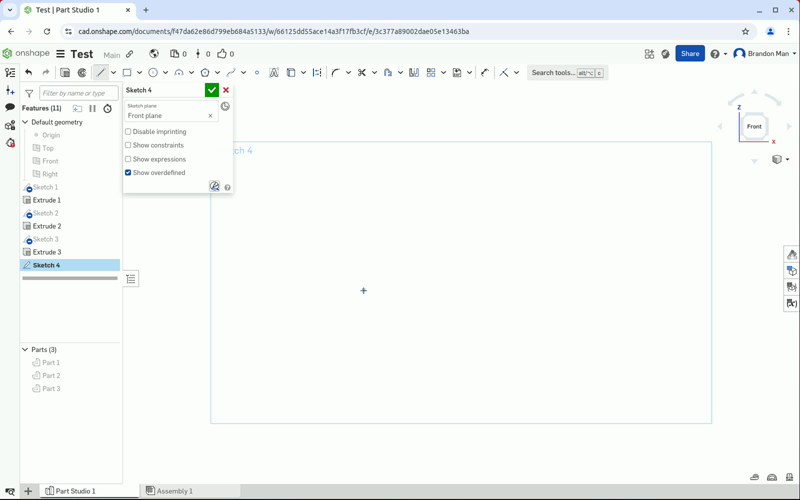
key_down(shift)
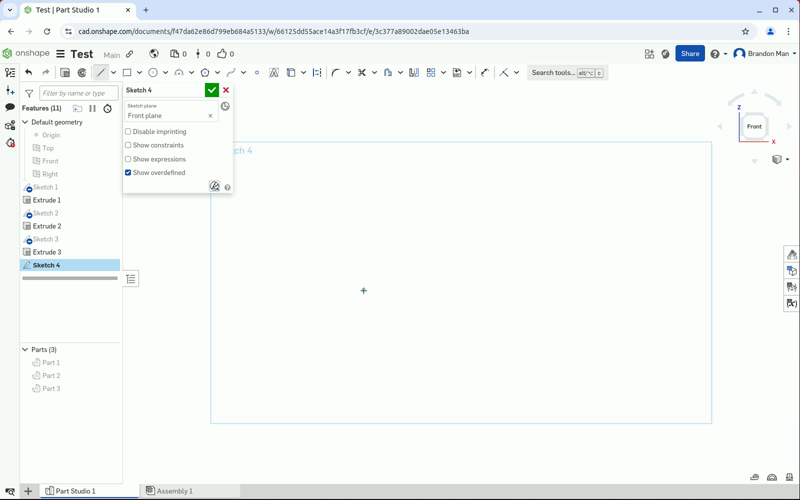
mouse_move(425, 290)
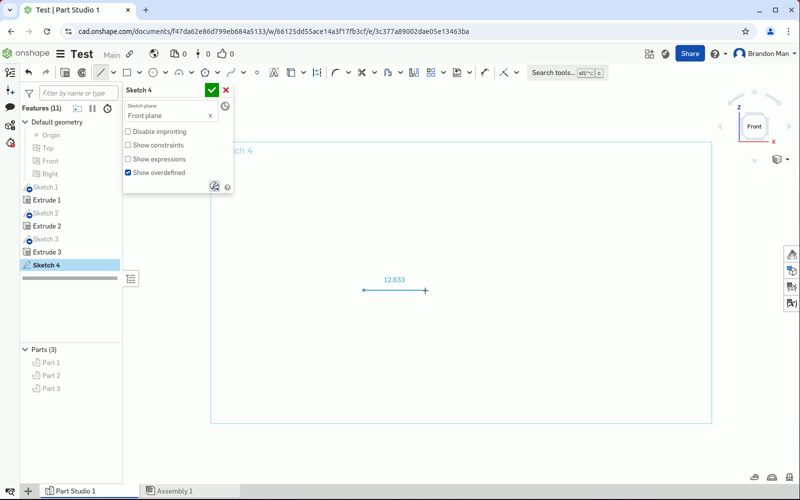
click(425, 290)
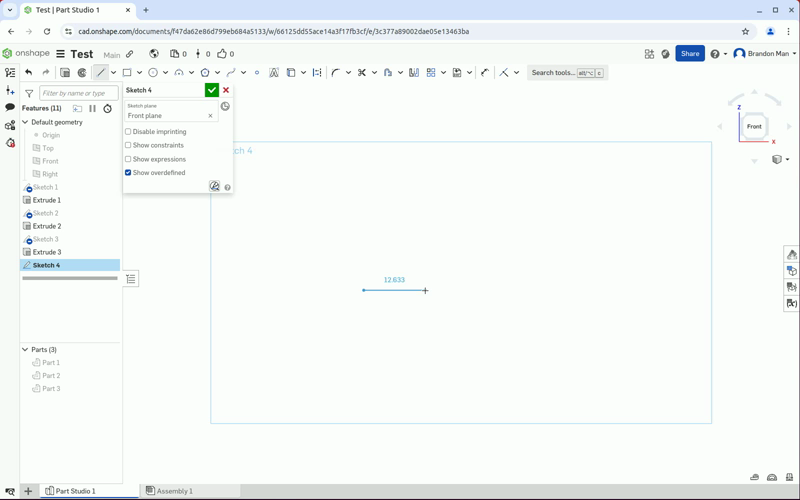
key_up(shift)
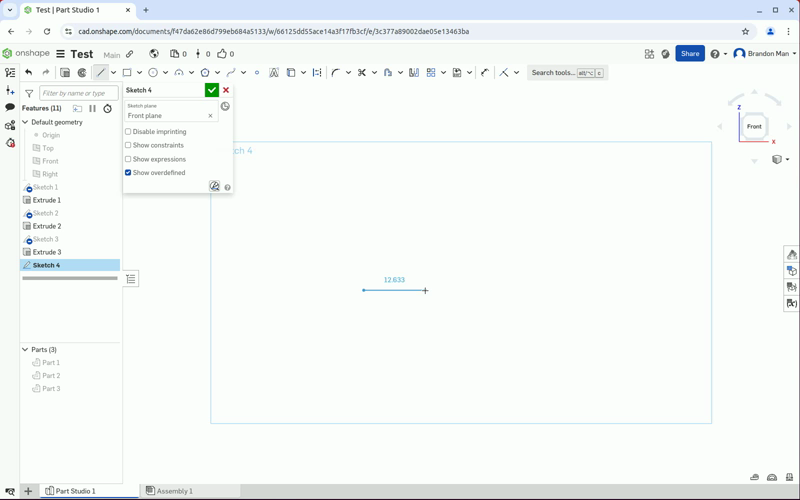
key(esc)
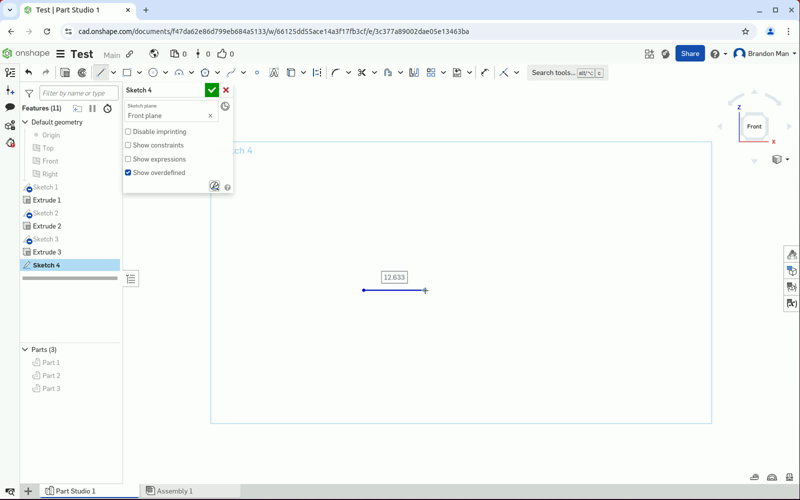
key(a)
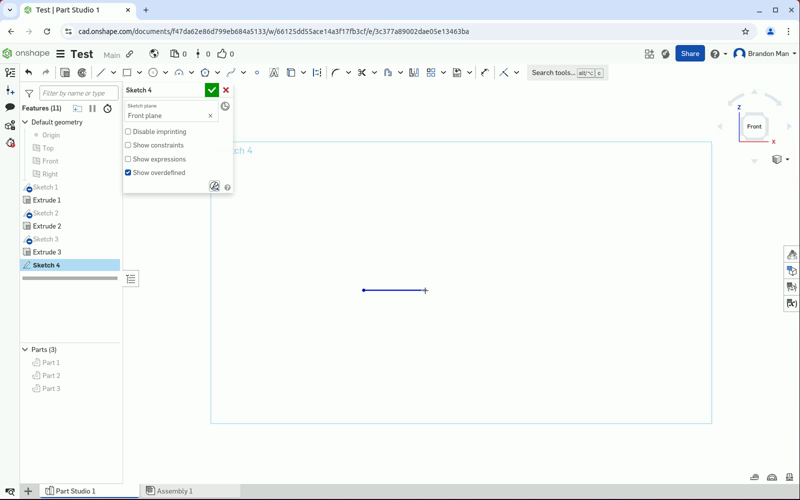
mouse_move(425, 290)
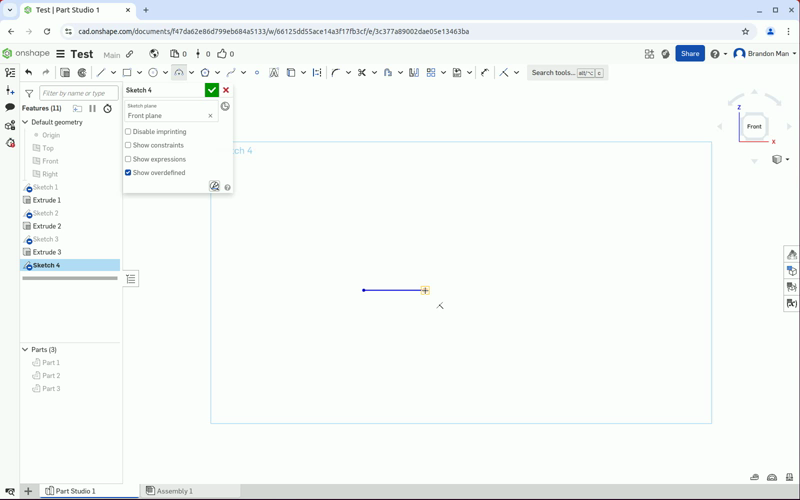
click(425, 290)
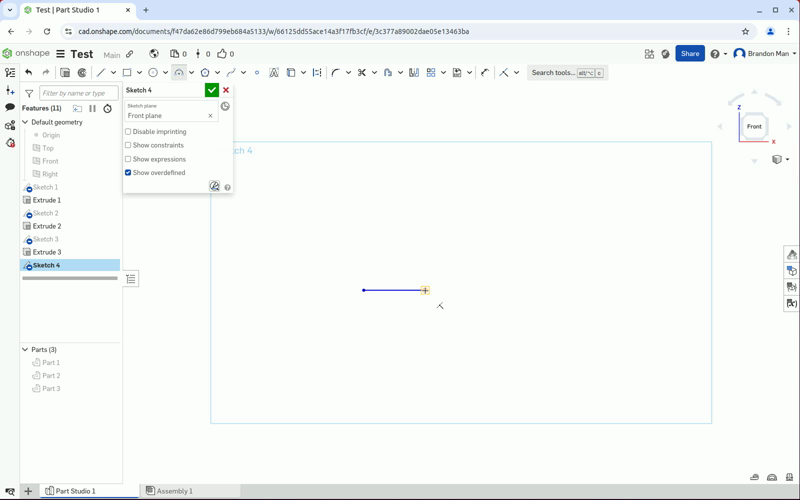
key_down(shift)
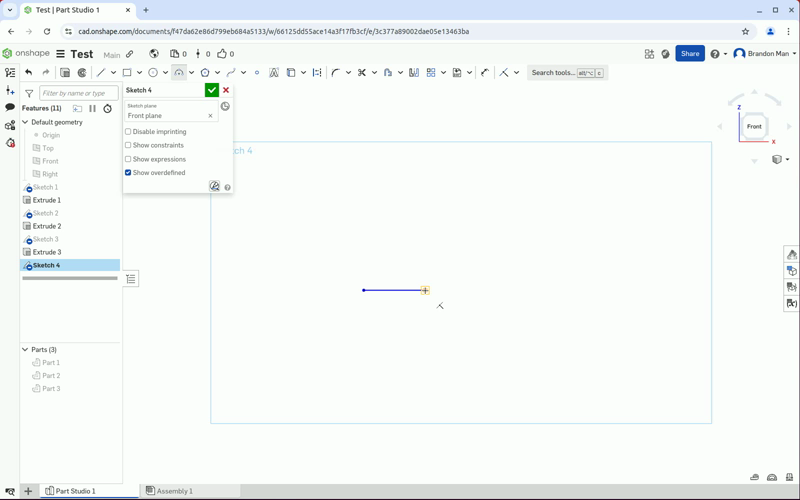
mouse_move(425, 275)
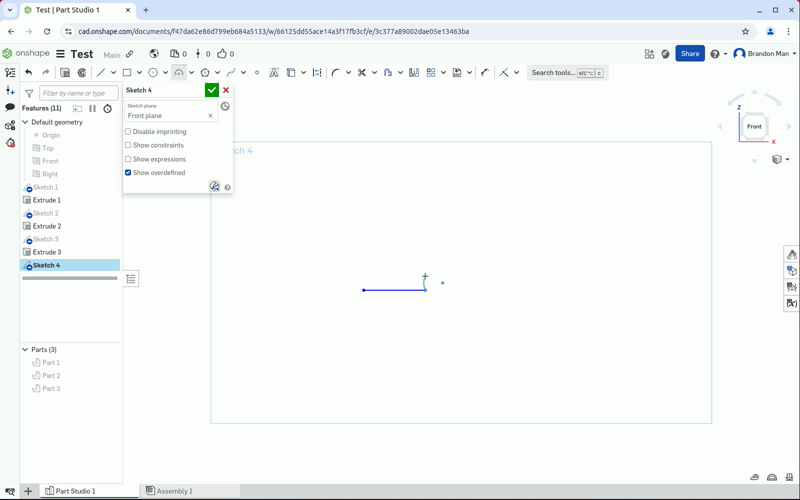
click(425, 275)
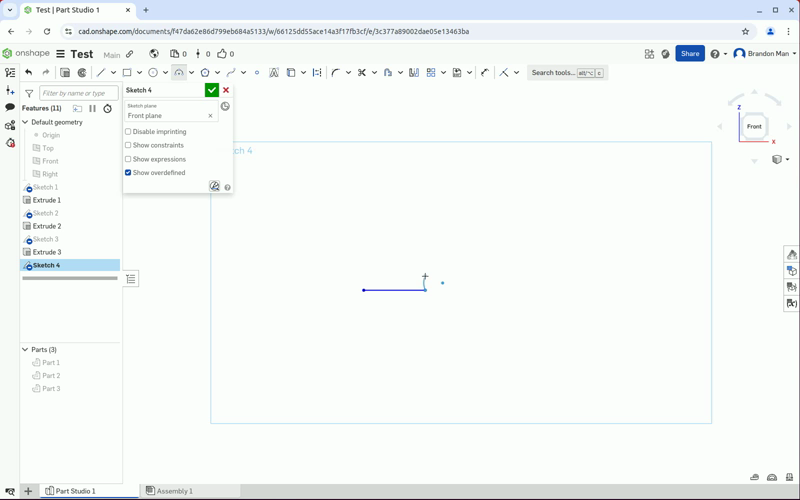
mouse_move(424, 282)
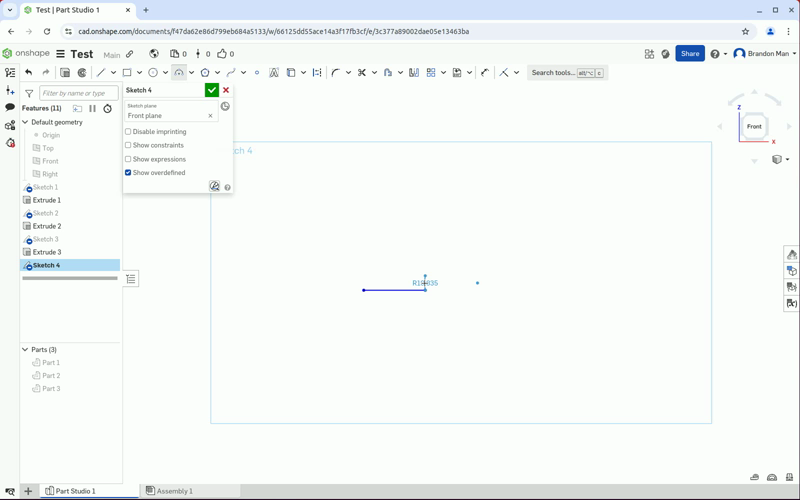
click(424, 282)
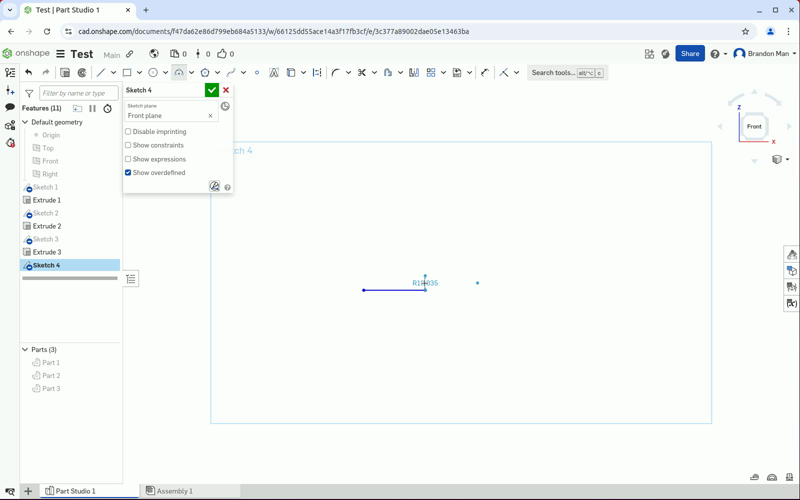
key_up(shift)
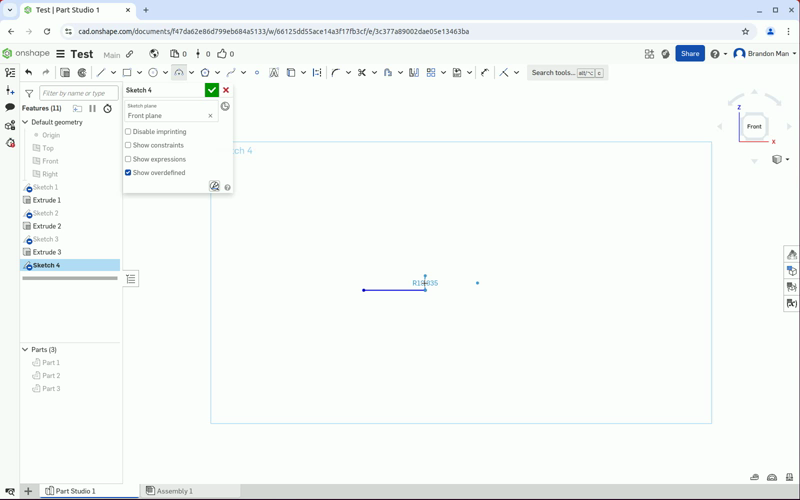
key(esc)
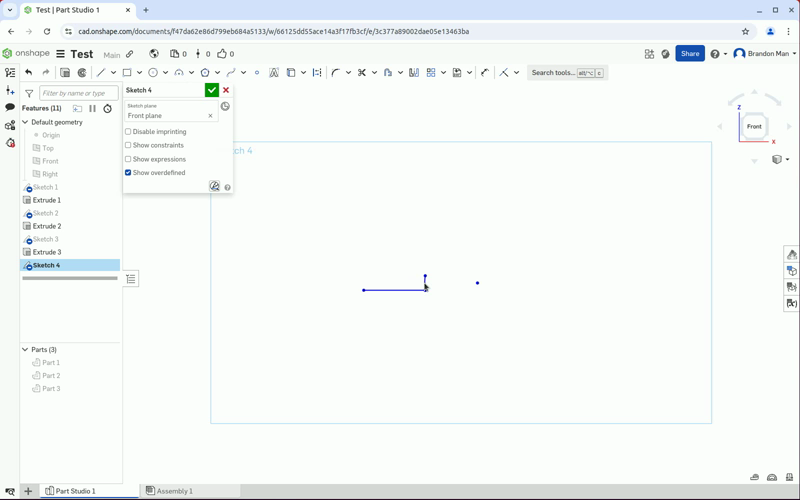
key(l)
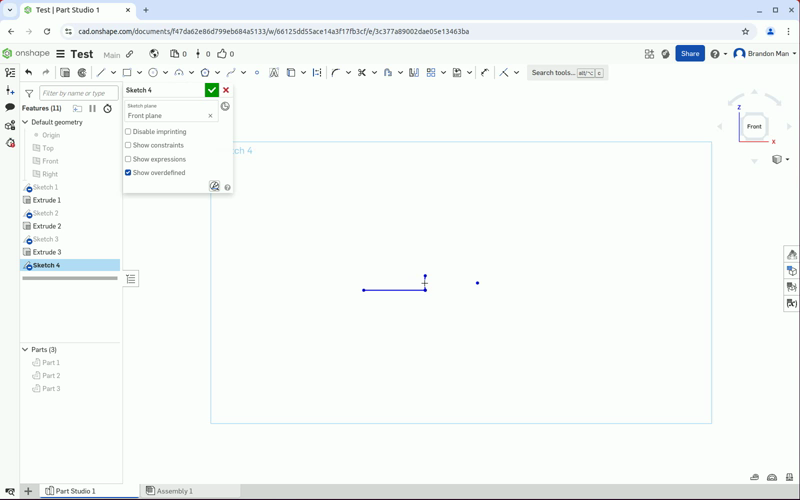
mouse_move(425, 275)
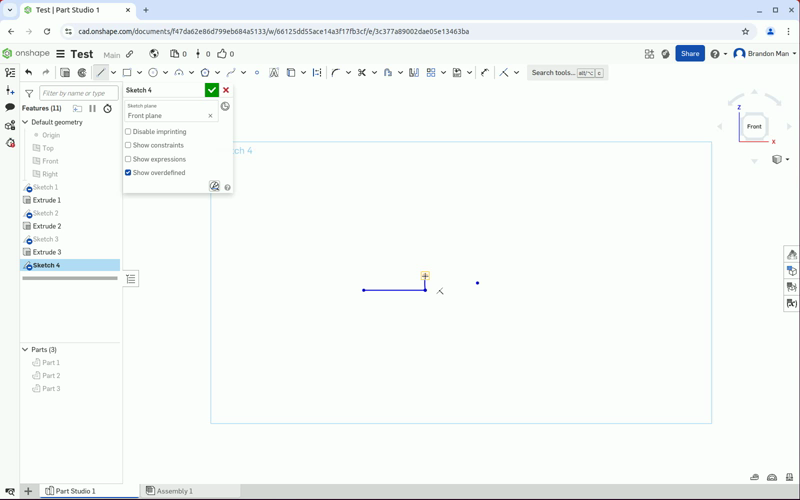
click(425, 275)
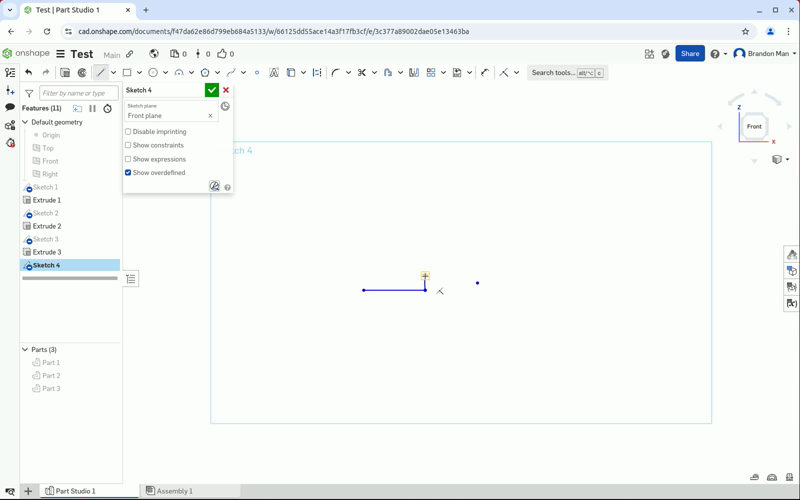
key_down(shift)
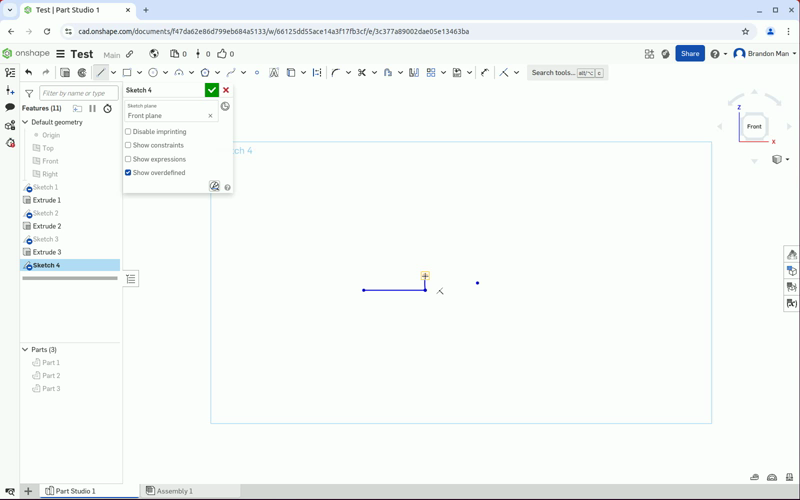
mouse_move(363, 275)
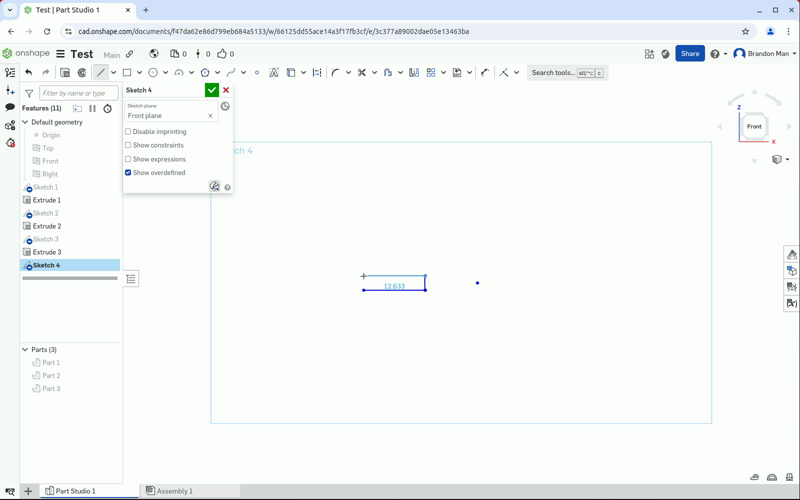
click(363, 275)
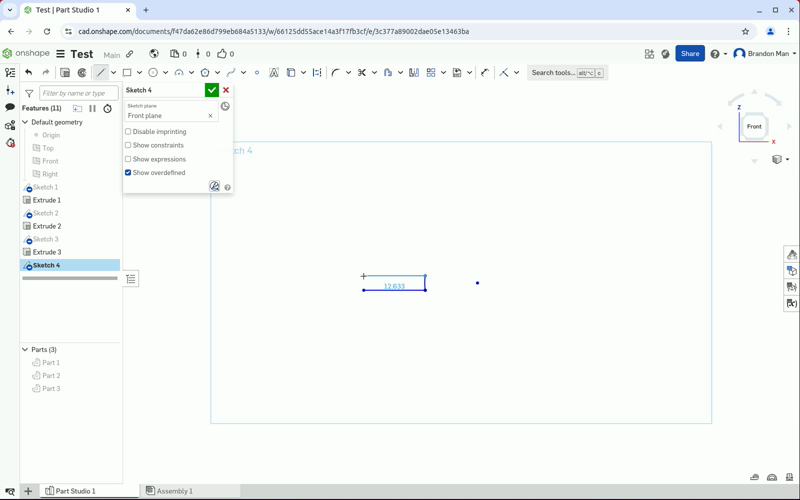
key_up(shift)
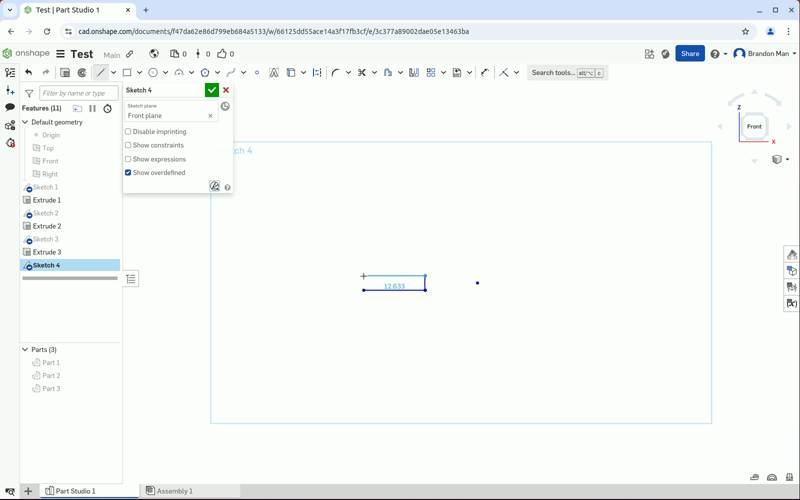
key(esc)
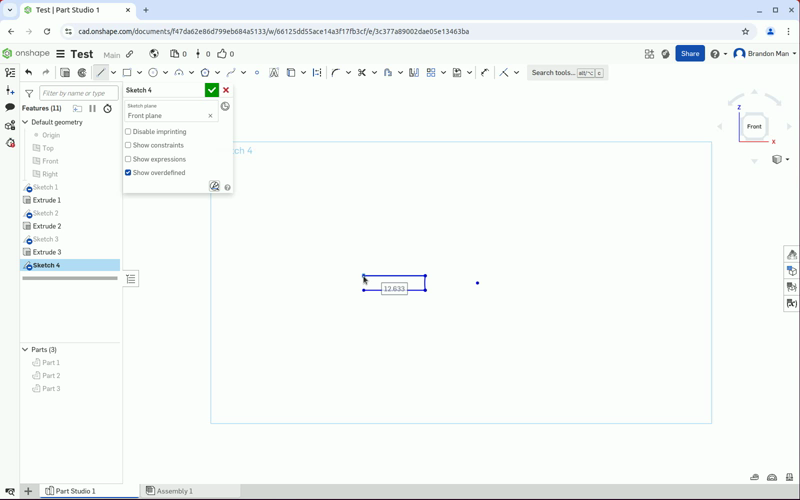
key(a)
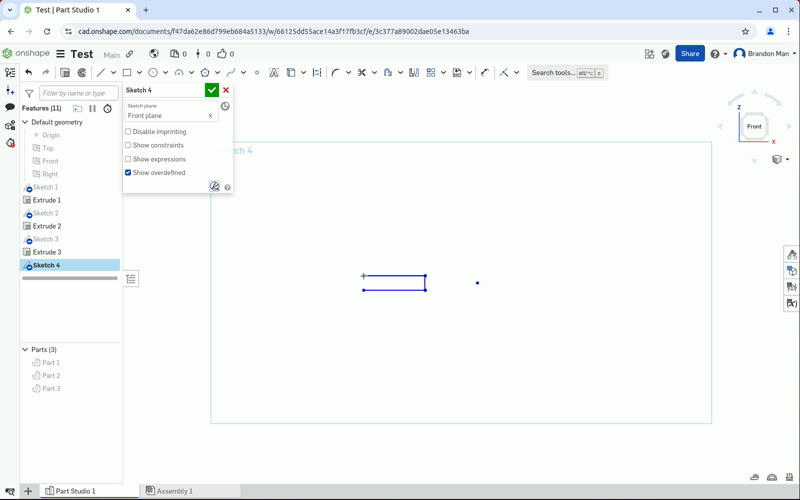
mouse_move(363, 275)
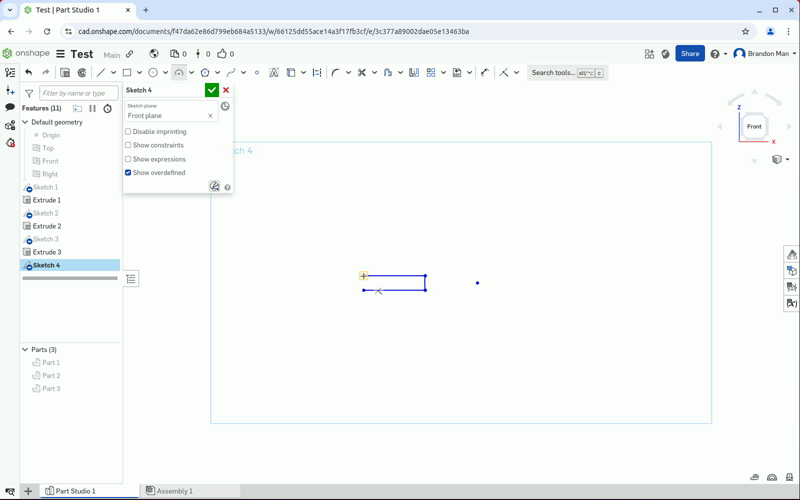
click(363, 275)
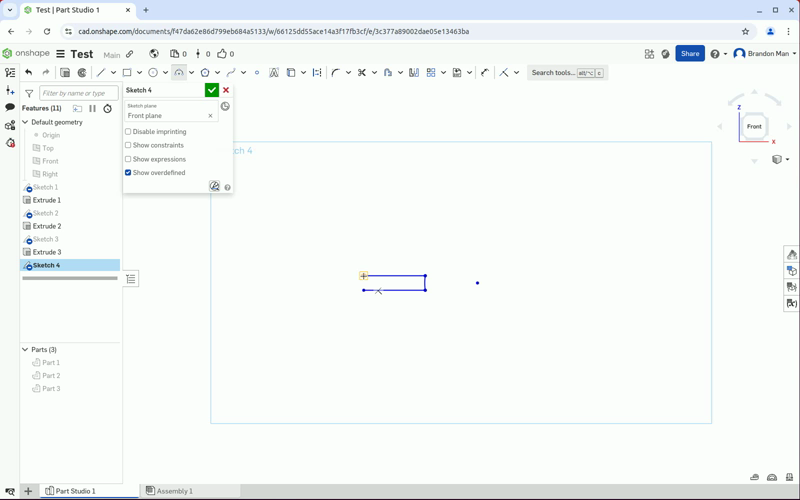
mouse_move(363, 290)
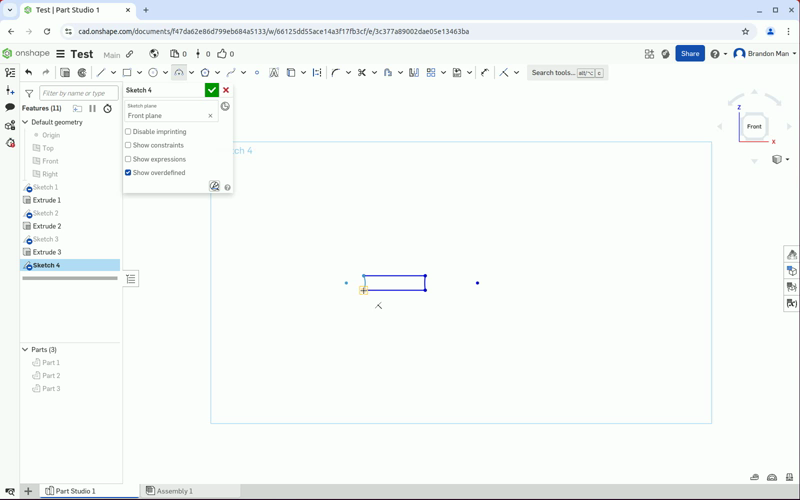
click(363, 290)
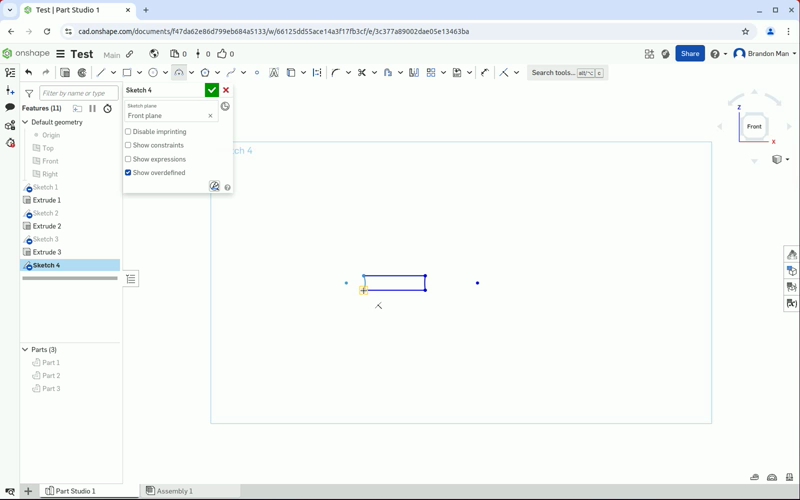
key_down(shift)
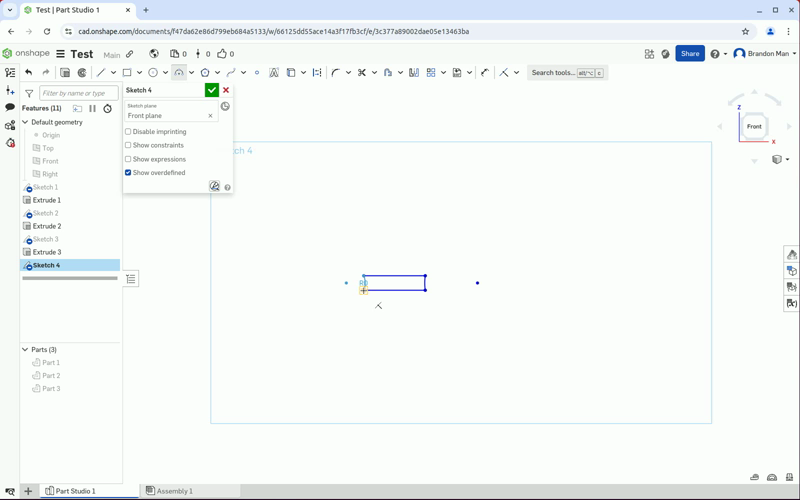
mouse_move(362, 282)
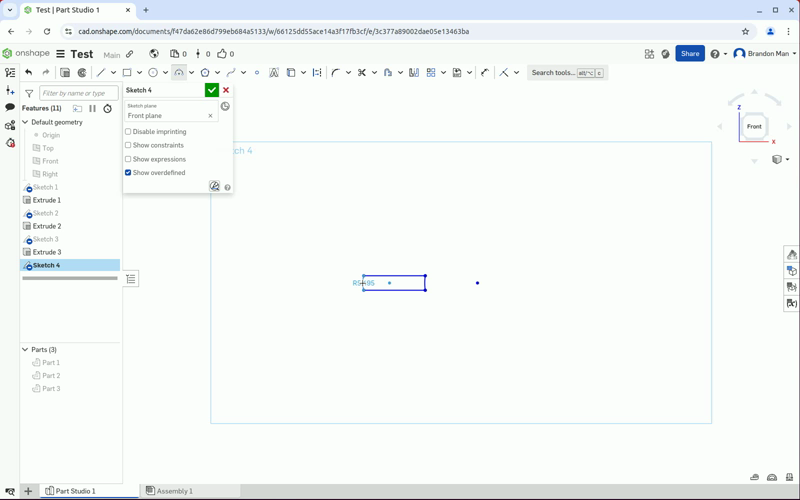
click(362, 282)
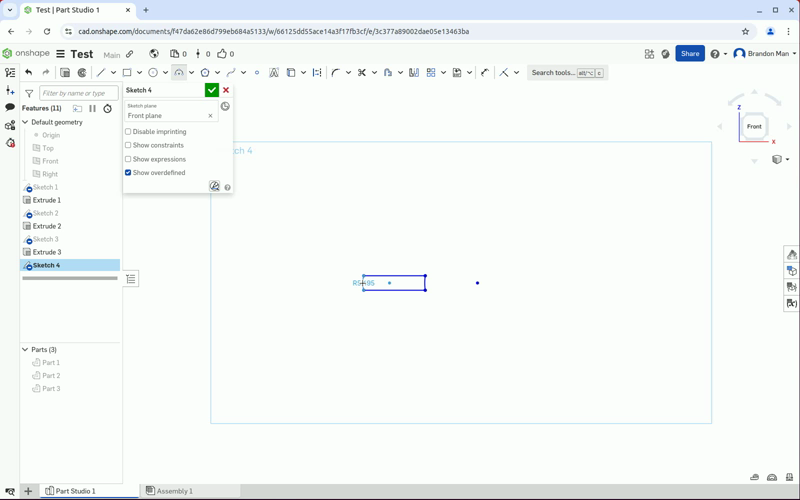
key_up(shift)
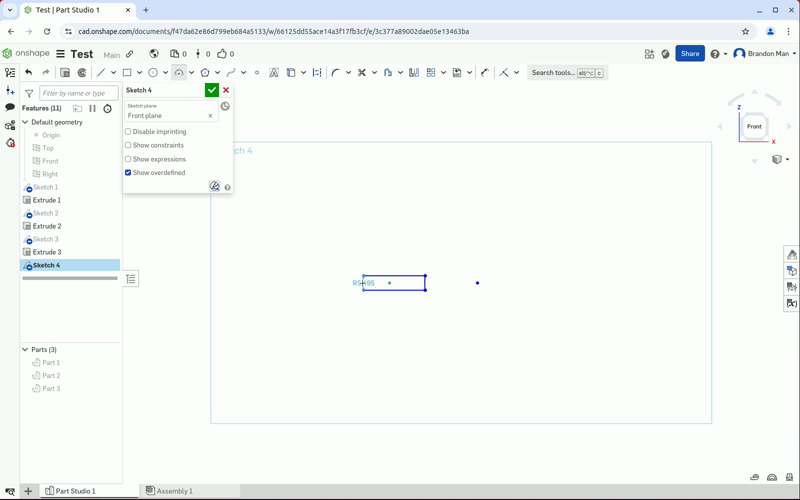
key(esc)
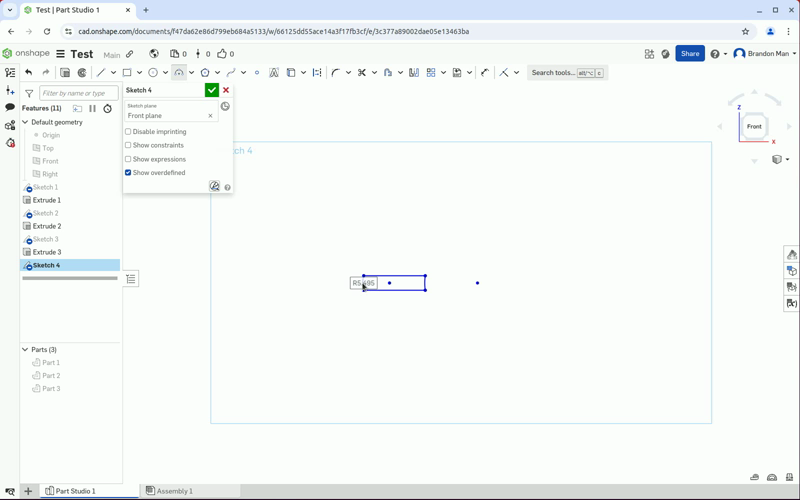
mouse_move(406, 283)
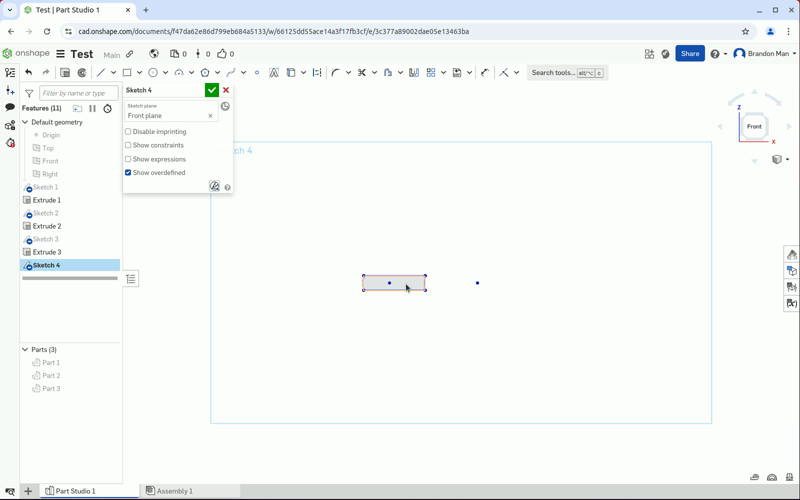
scroll(6)
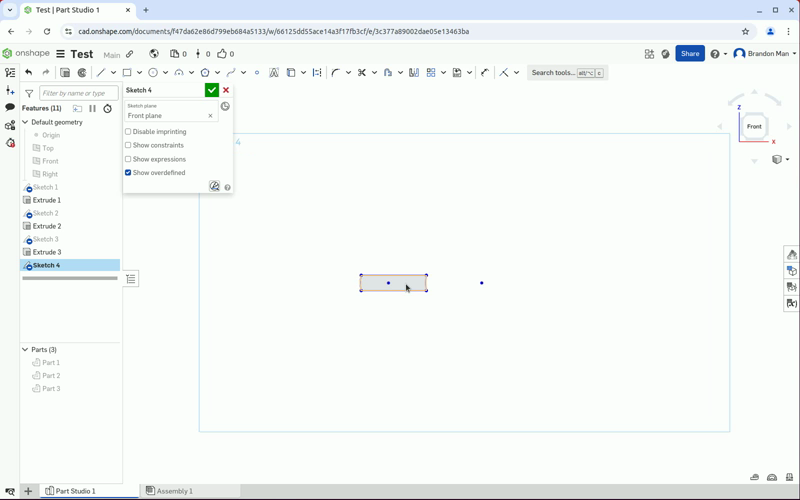
scroll(6)
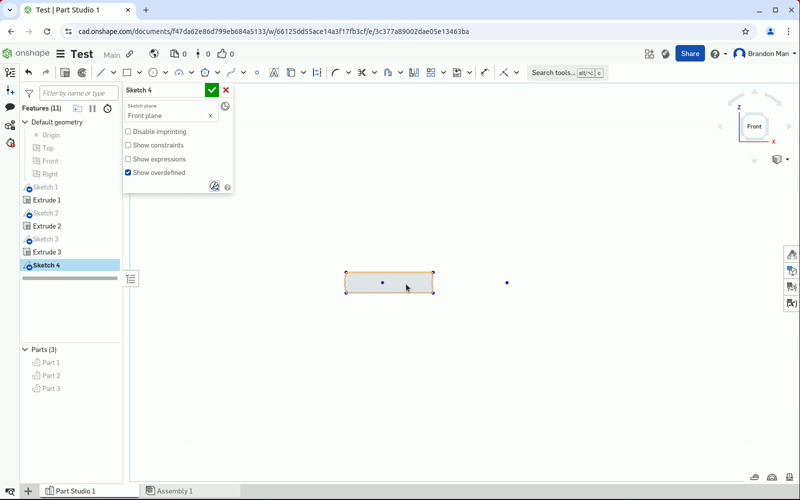
scroll(6)
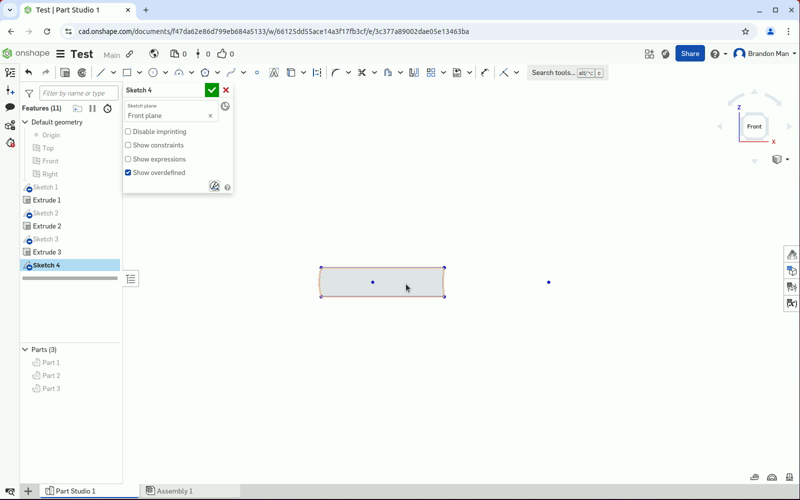
scroll(6)
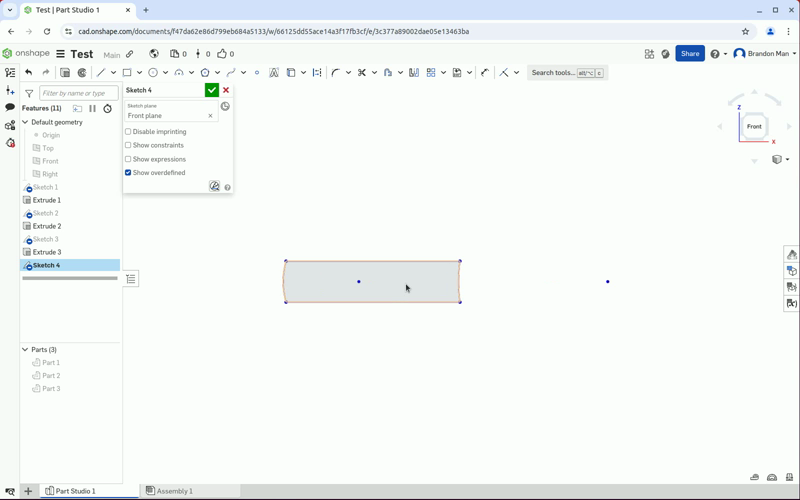
scroll(6)
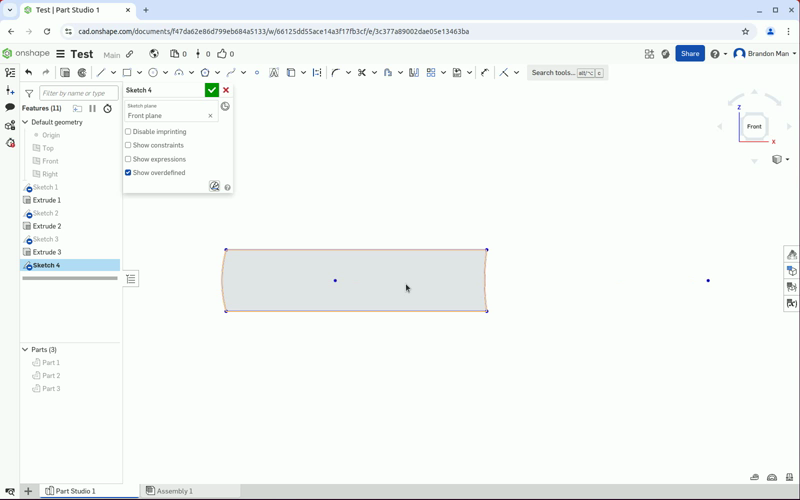
scroll(6)
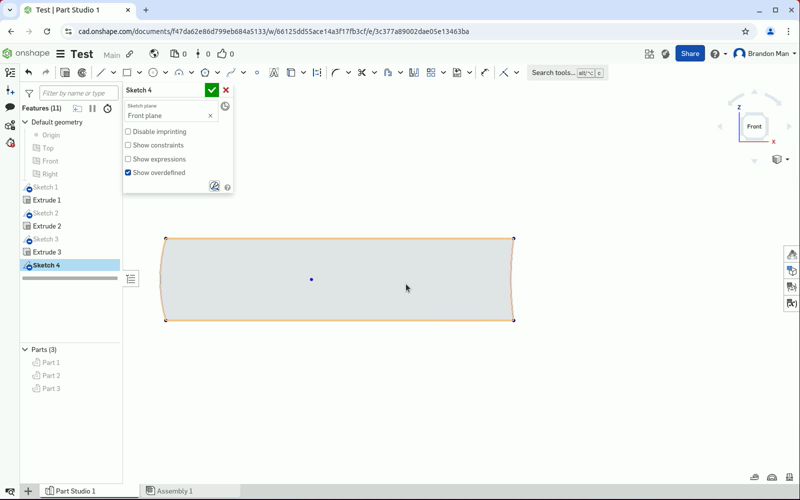
scroll(6)
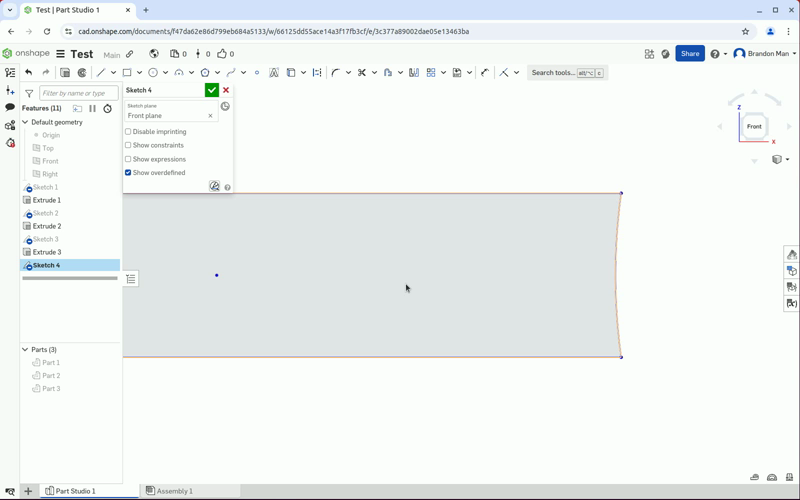
click(406, 283)
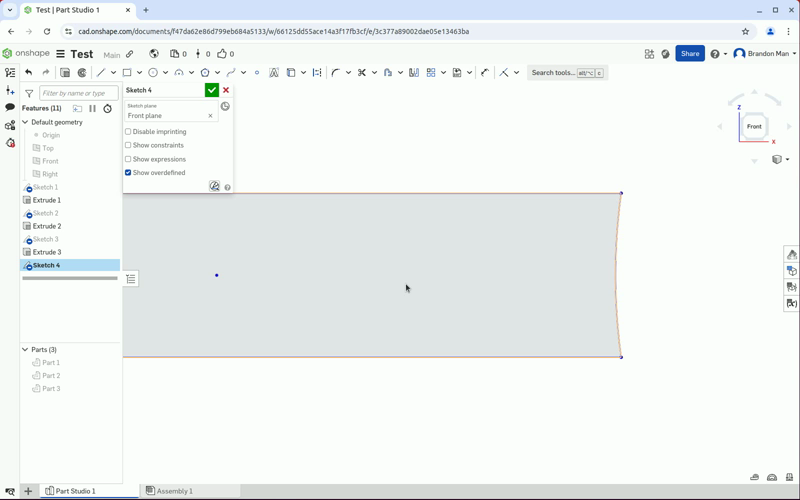
scroll(-6)
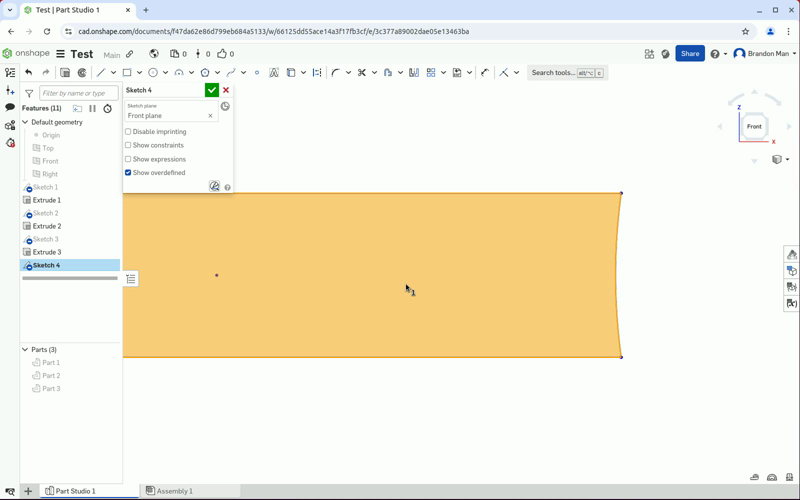
scroll(-6)
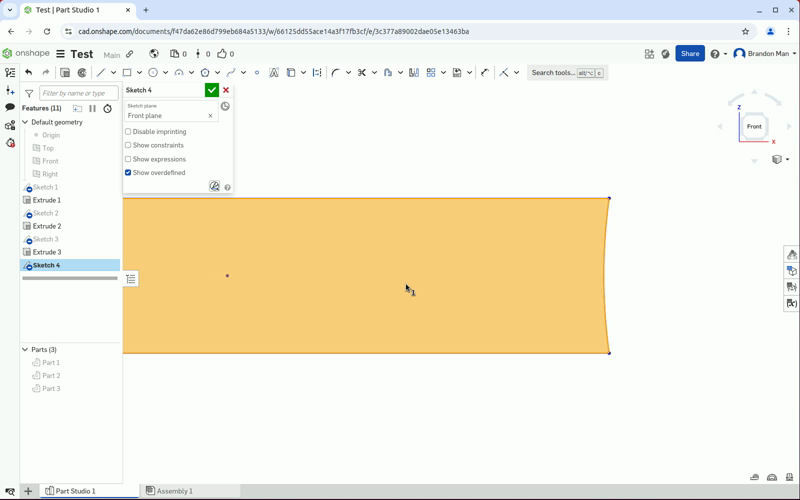
scroll(-6)
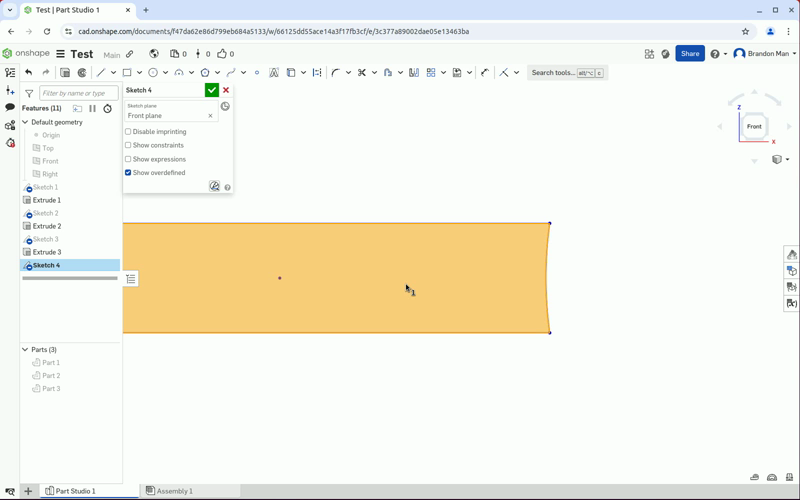
scroll(-6)
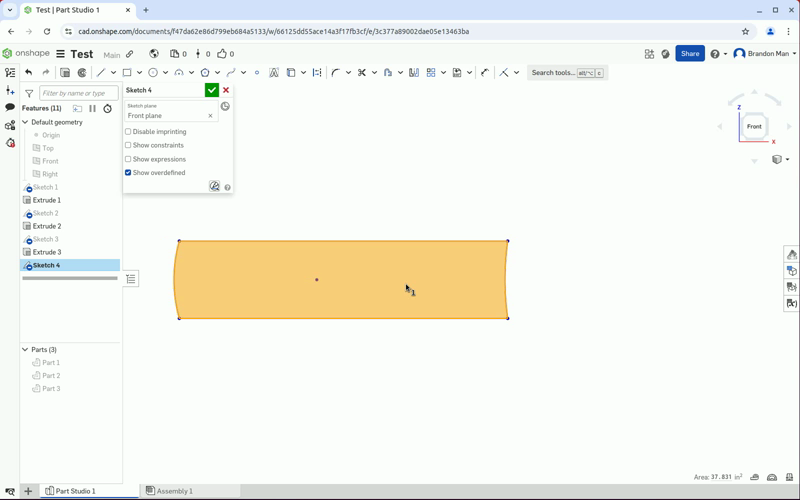
scroll(-6)
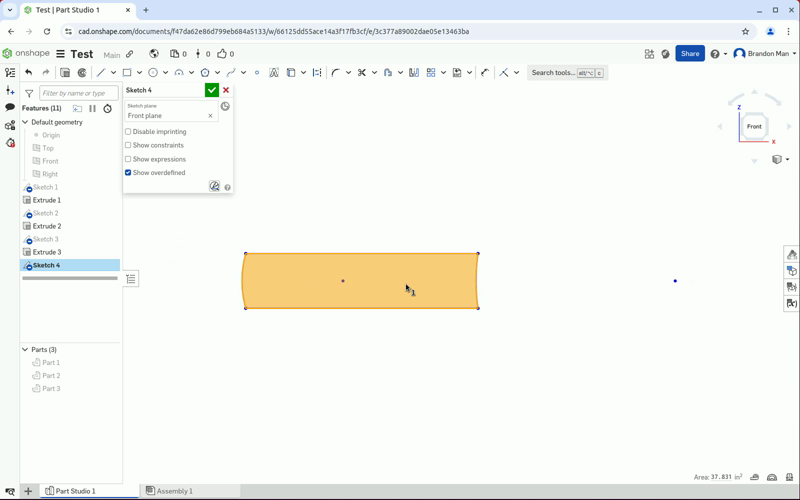
scroll(-6)
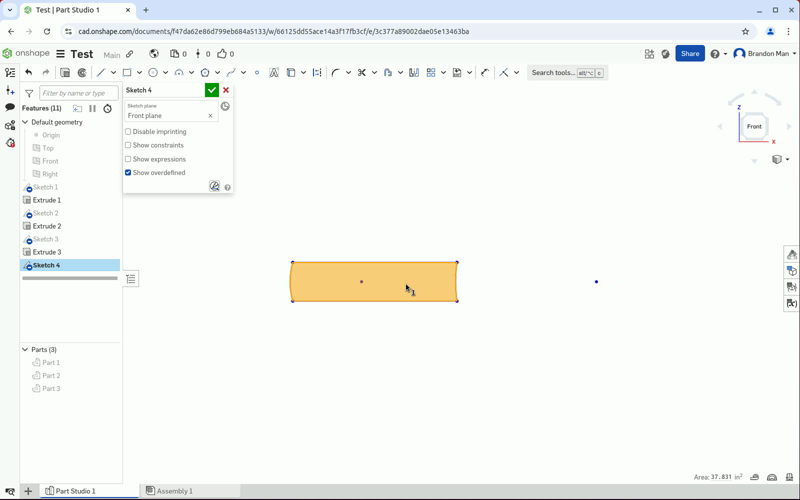
scroll(-6)
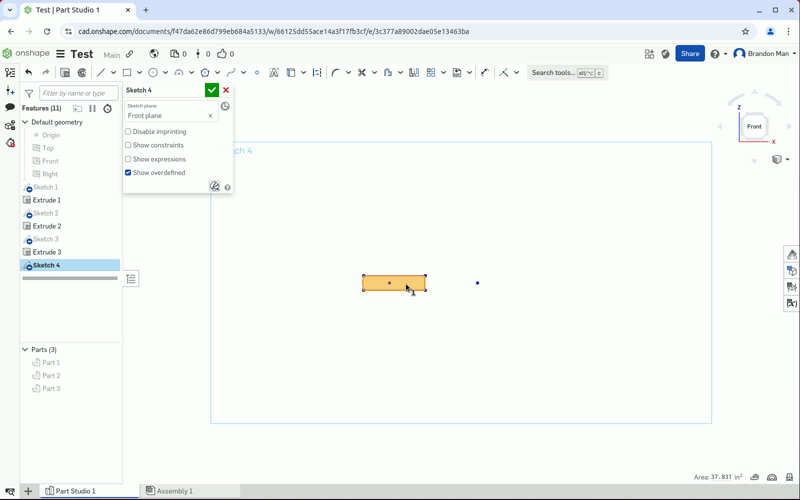
mouse_move(73, 352)
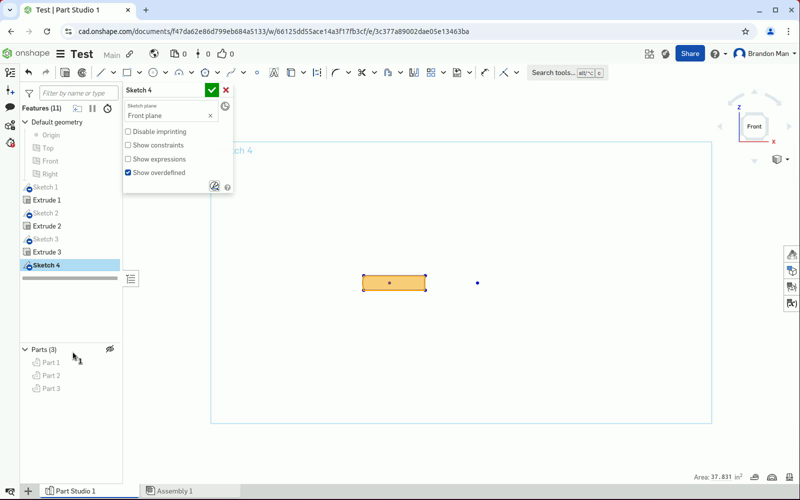
key(shift+y)
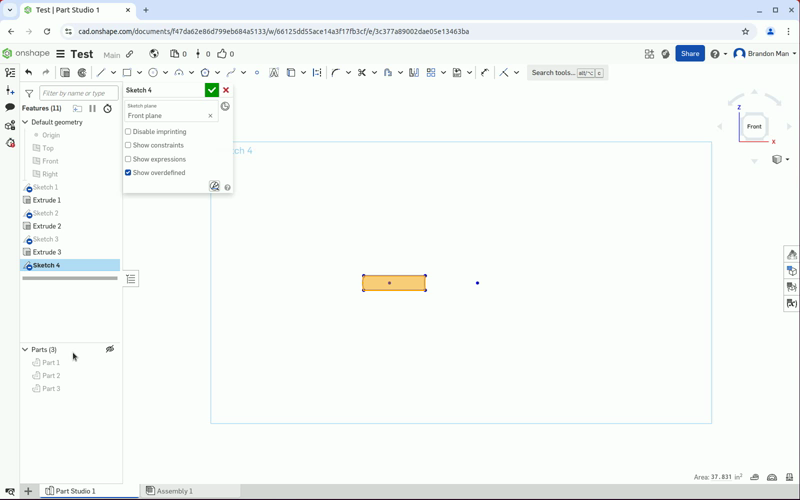
key(shift+e)
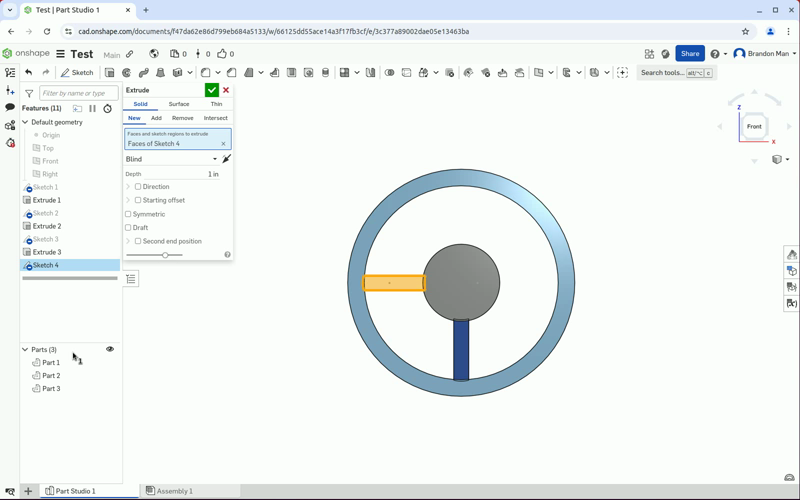
mouse_move(143, 106)
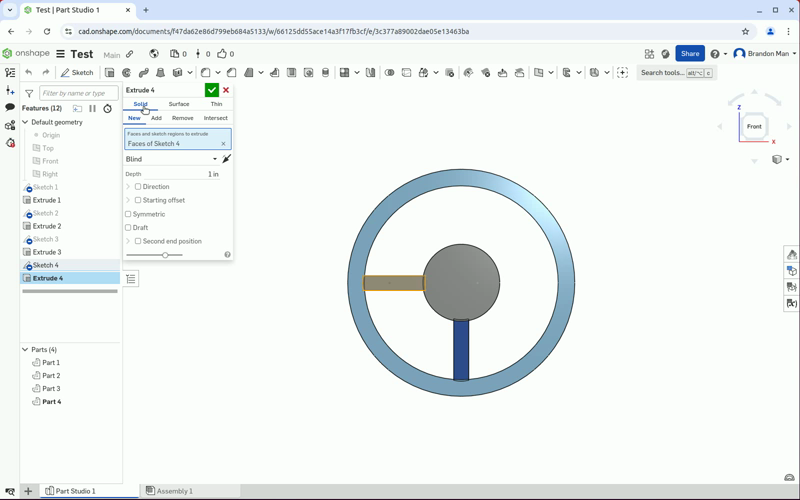
click(143, 106)
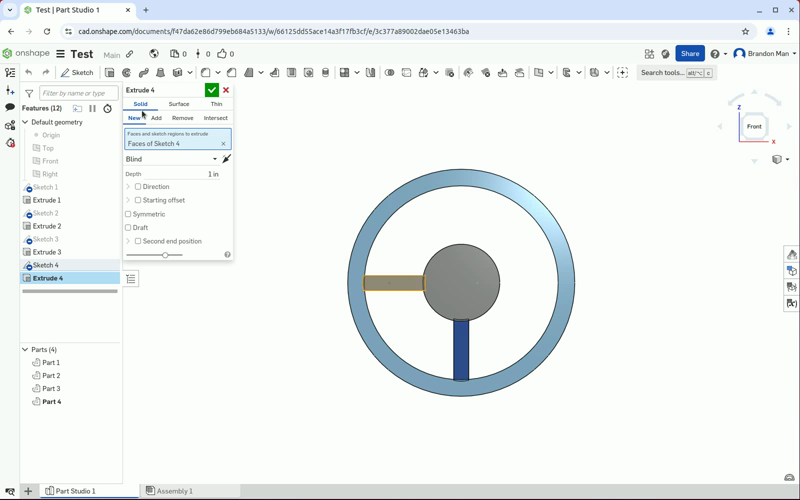
mouse_move(137, 120)
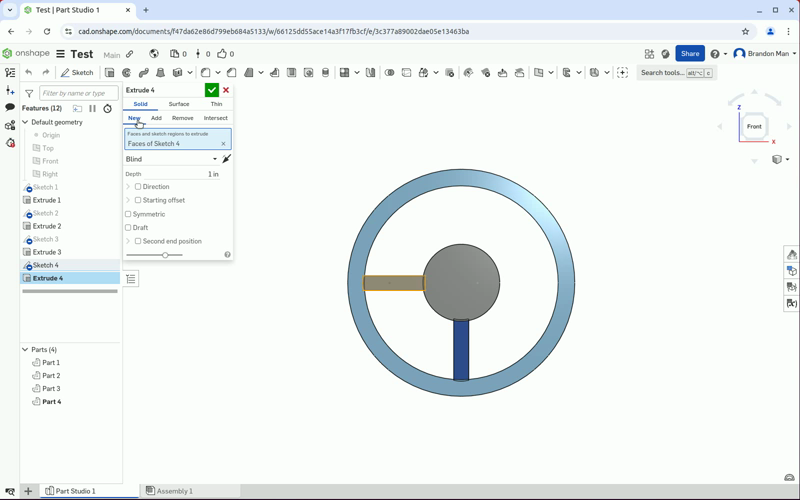
click(137, 120)
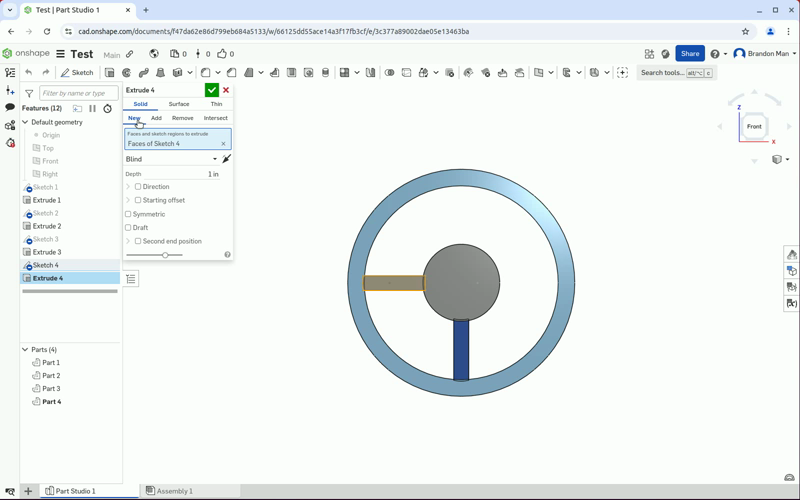
key(tab, 4)
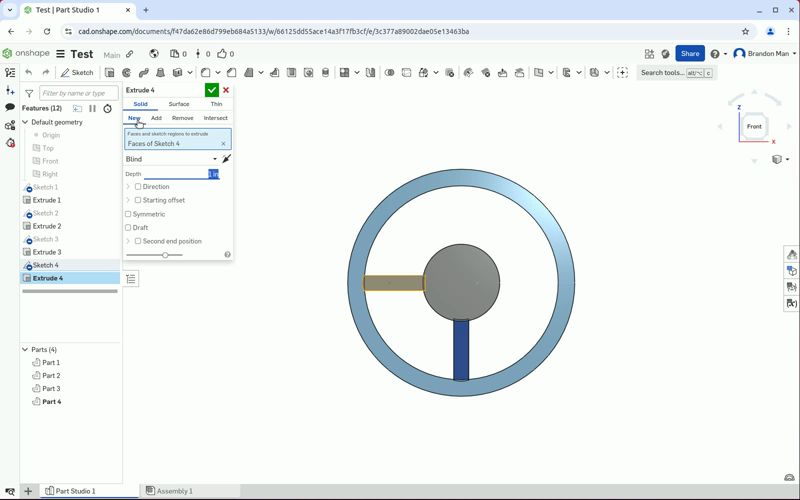
text(6.74)
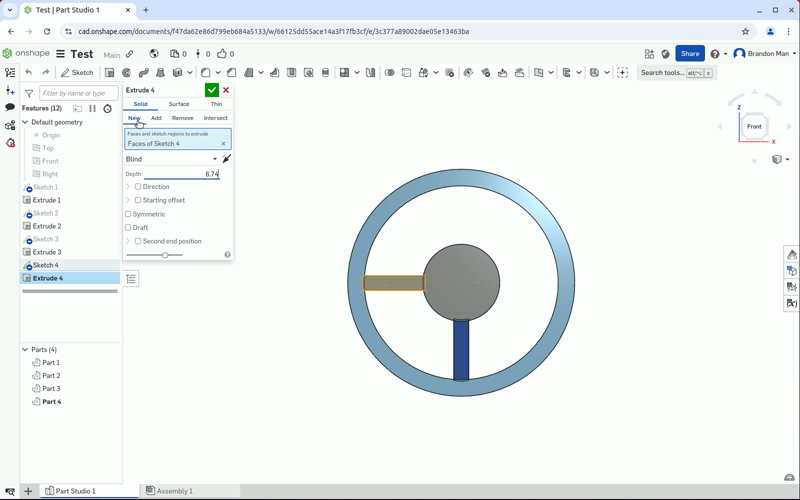
key(enter)
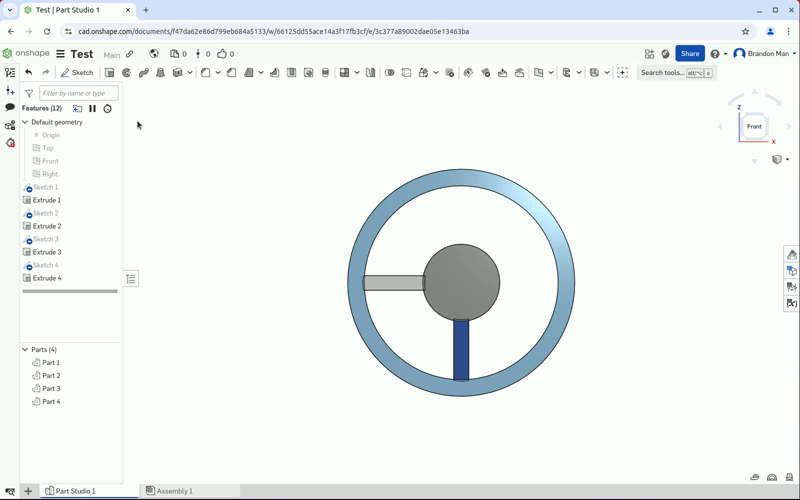
key(shift+h)
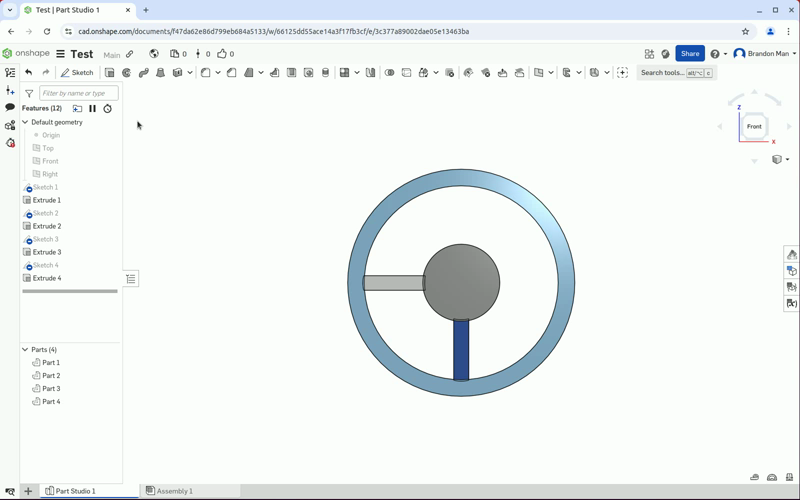
key(shift+h)
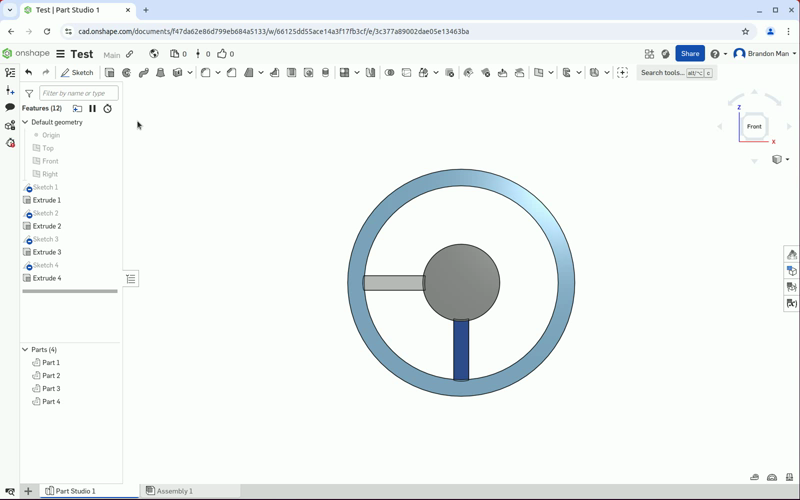
mouse_move(73, 189)
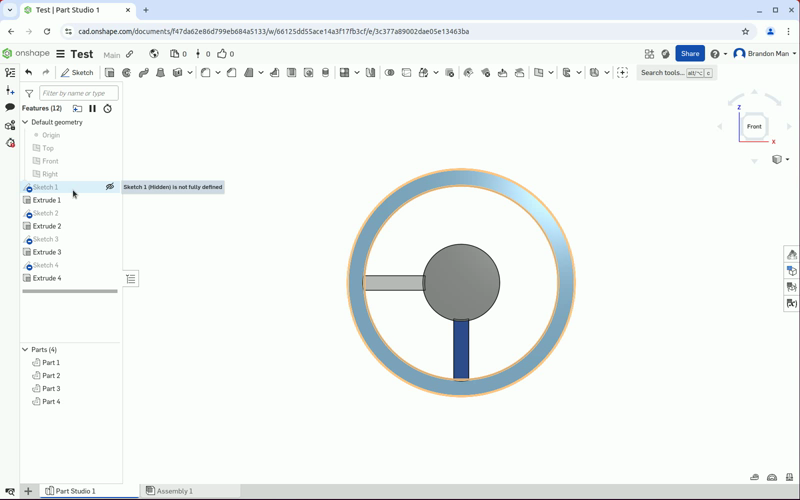
click(73, 189)
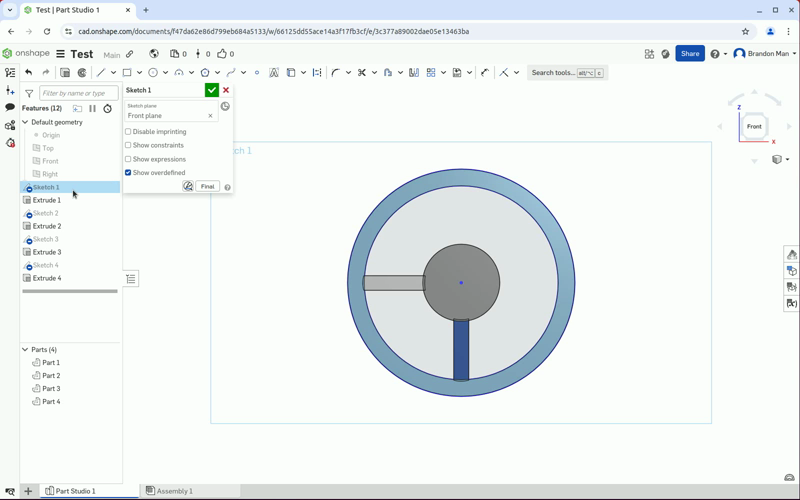
mouse_move(229, 92)
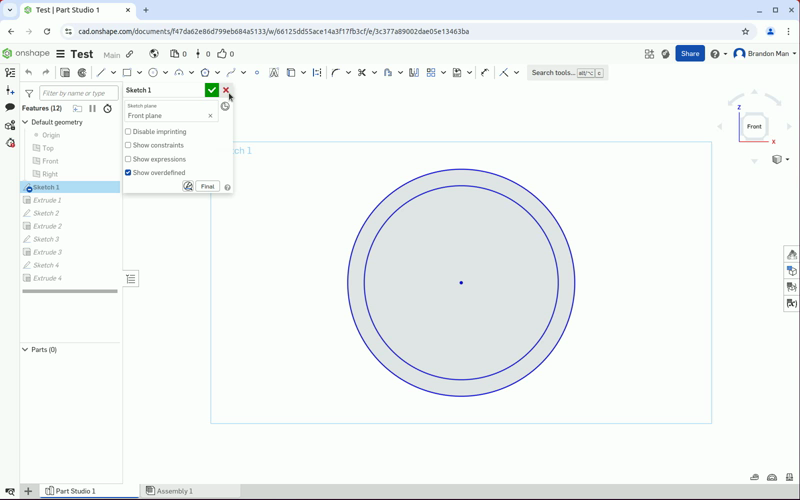
click(229, 92)
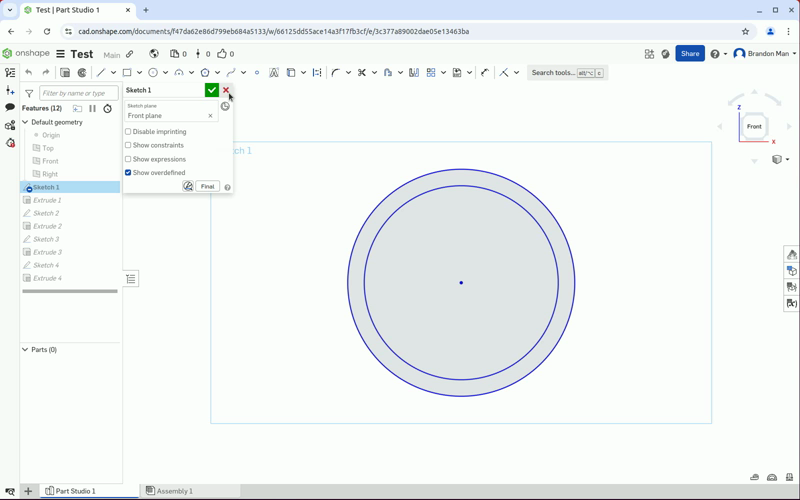
key(shift+s)
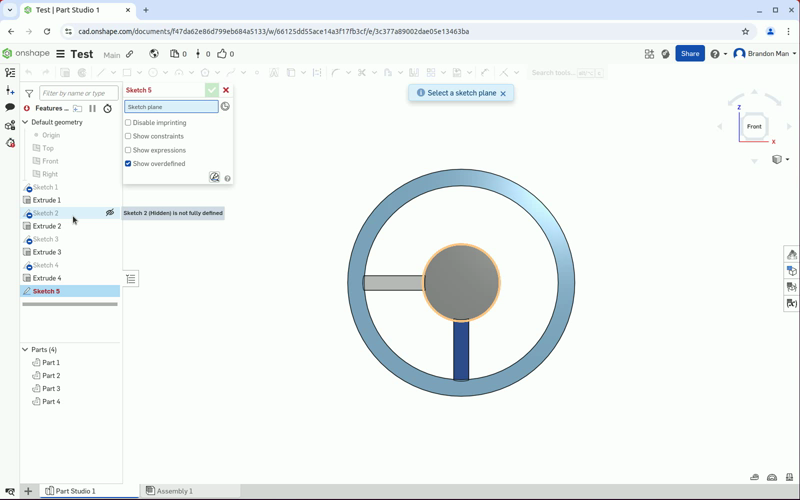
scroll(3)
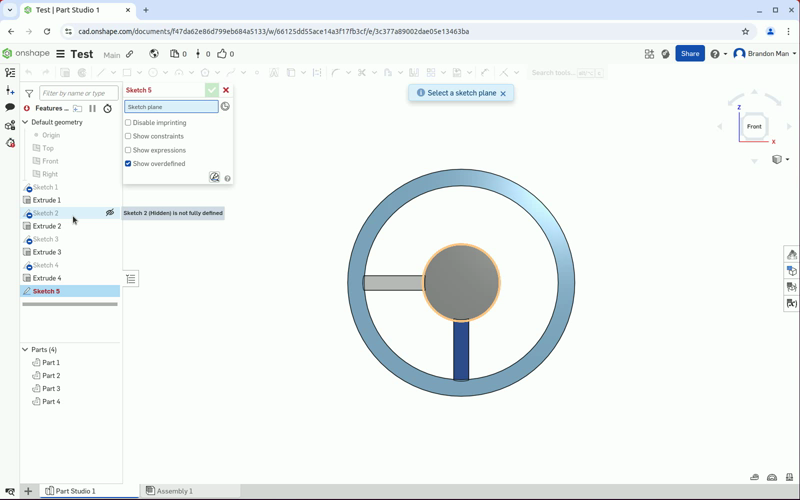
mouse_move(73, 163)
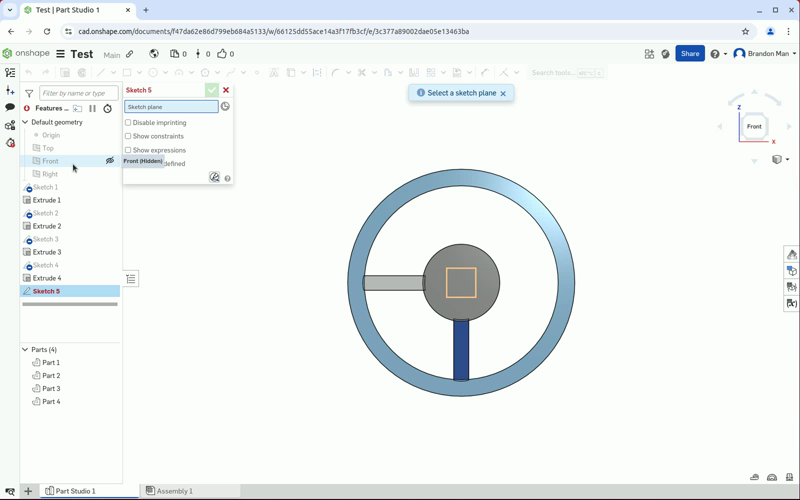
click(73, 163)
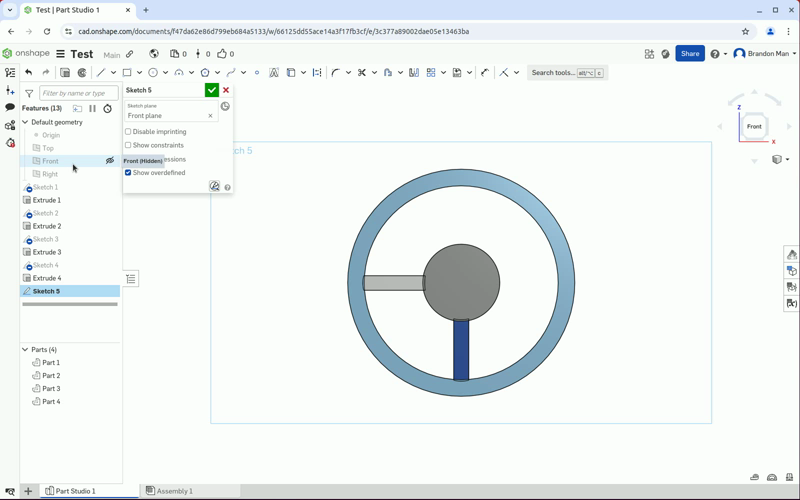
mouse_move(73, 352)
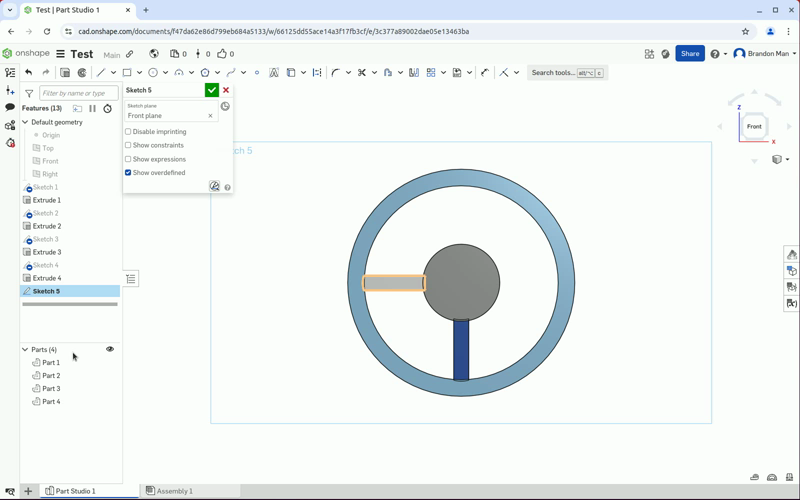
key(y)
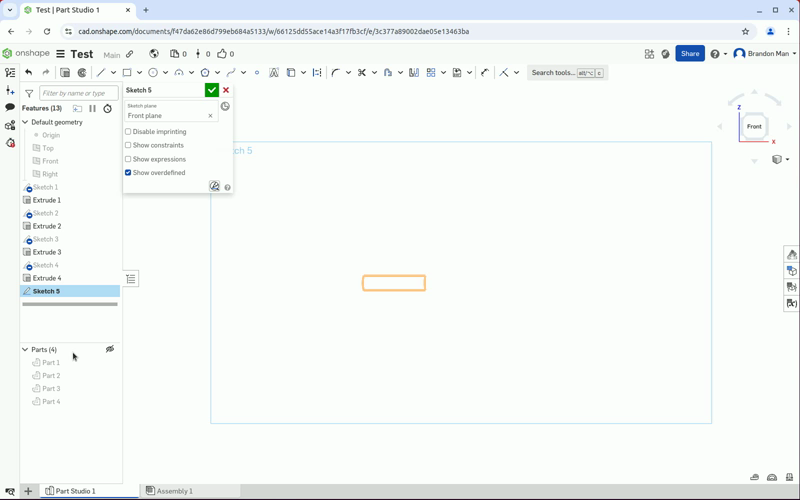
key(l)
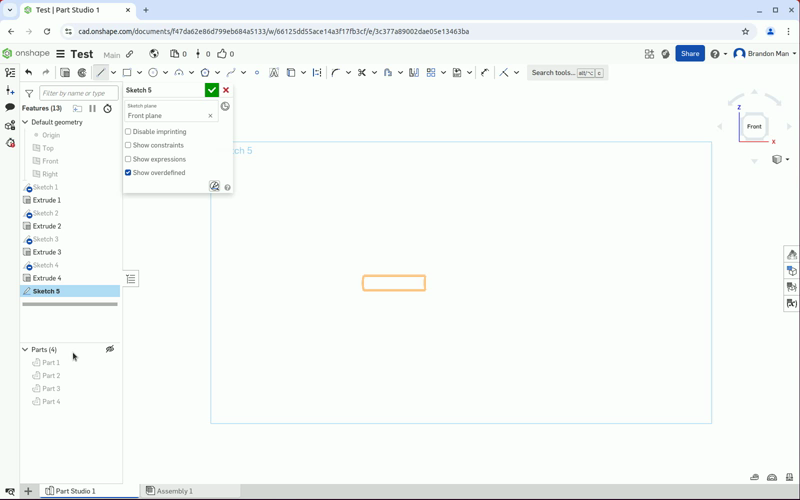
key_down(shift)
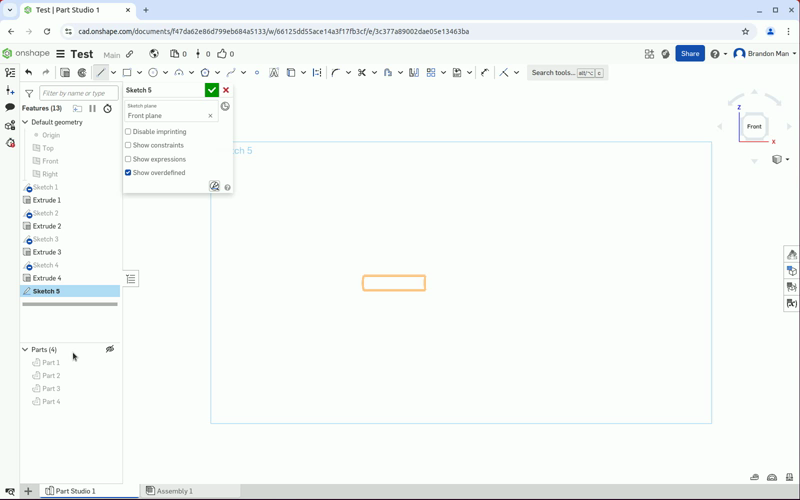
mouse_move(498, 290)
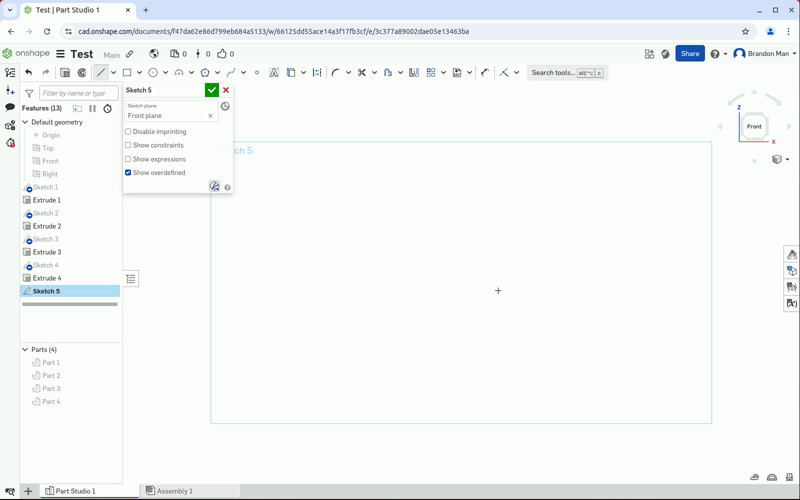
click(498, 290)
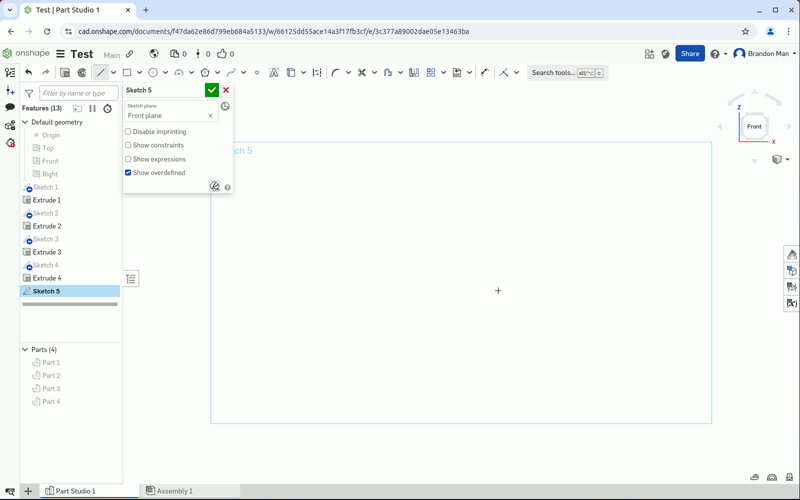
key_up(shift)
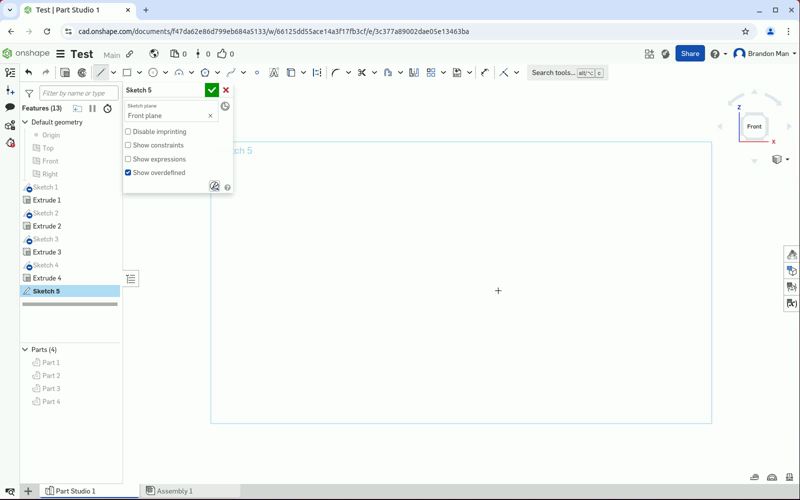
key_down(shift)
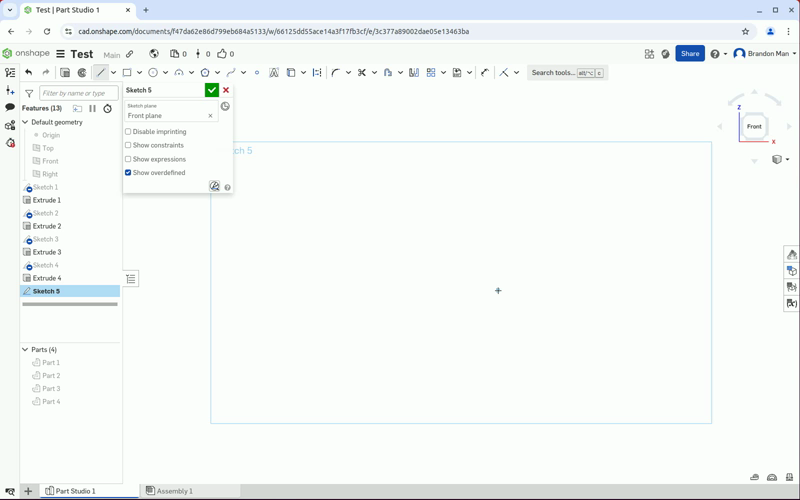
mouse_move(559, 290)
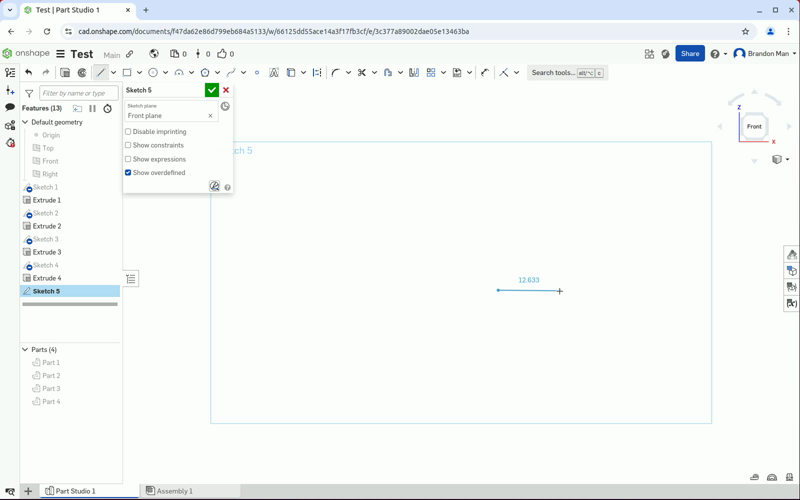
click(559, 290)
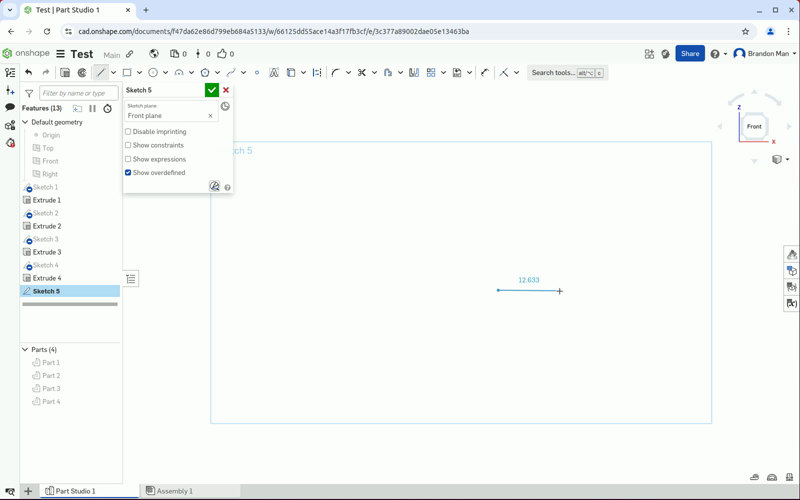
key_up(shift)
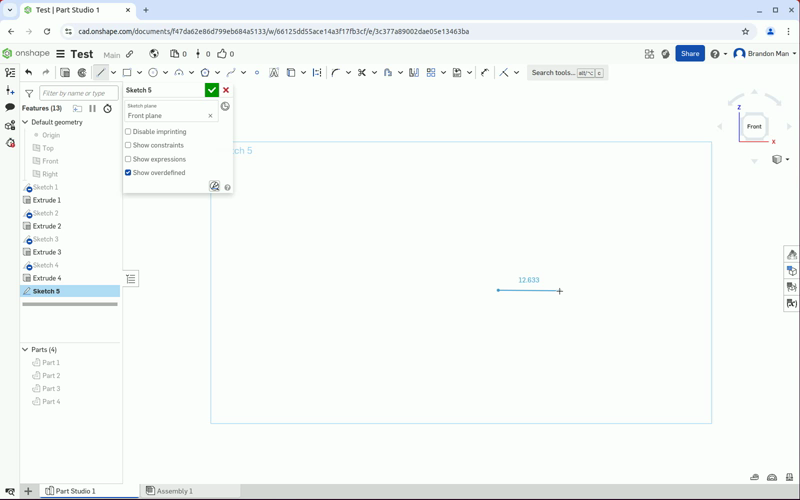
key(esc)
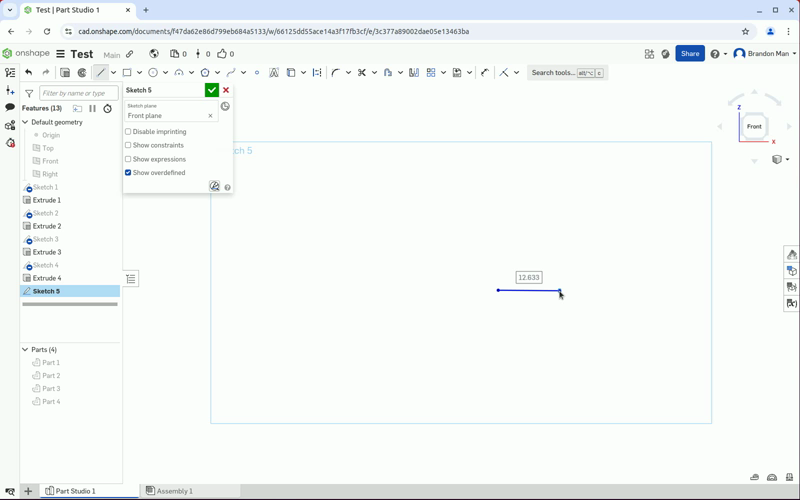
key(a)
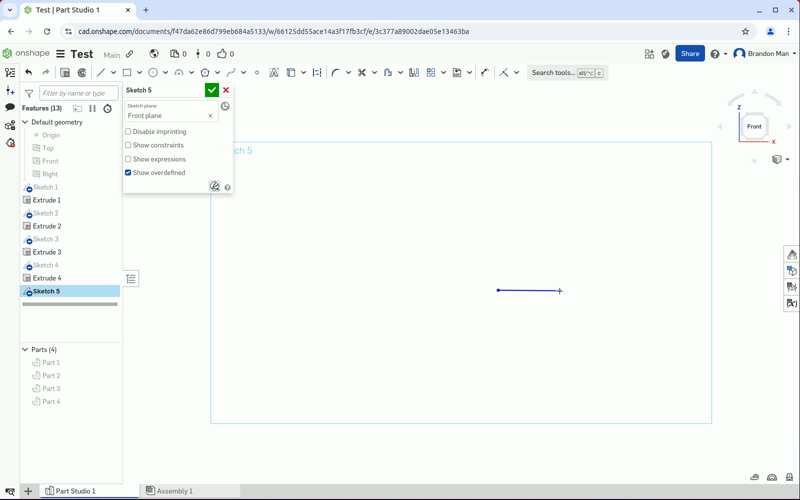
mouse_move(559, 290)
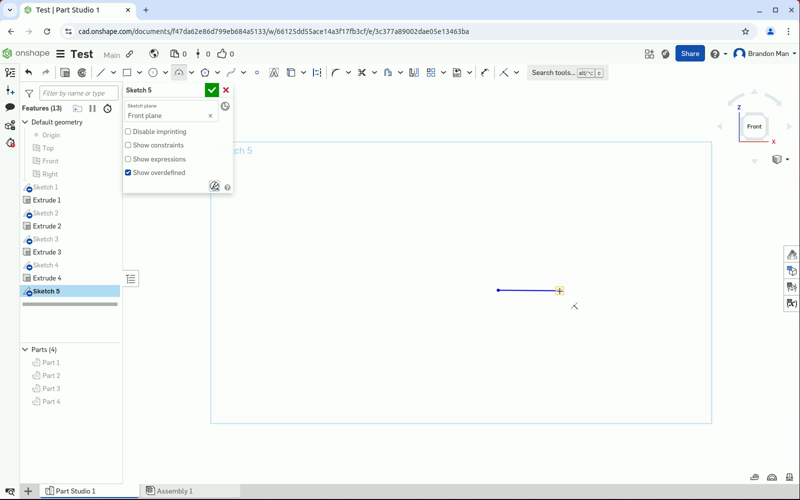
click(559, 290)
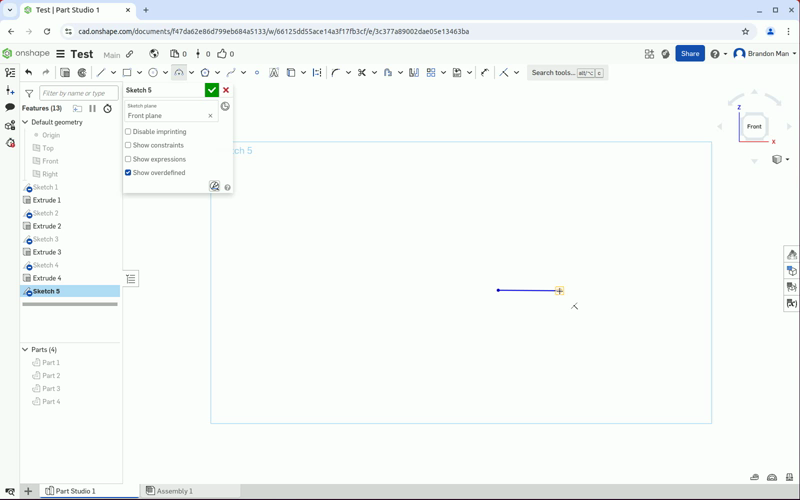
key_down(shift)
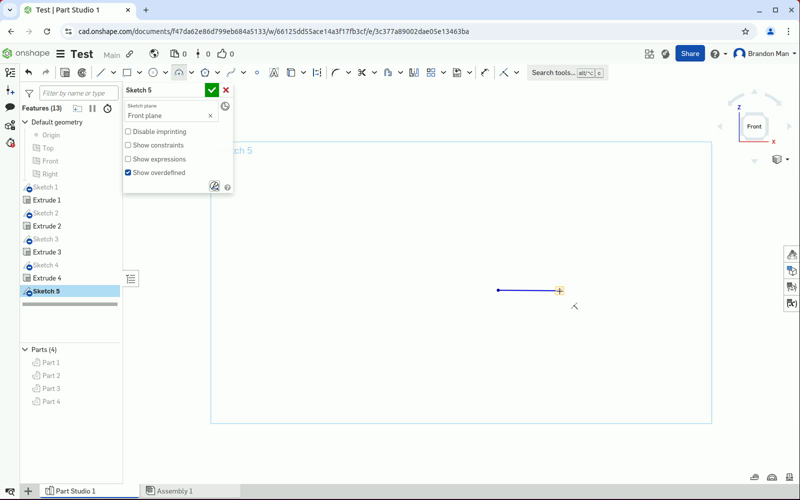
mouse_move(559, 276)
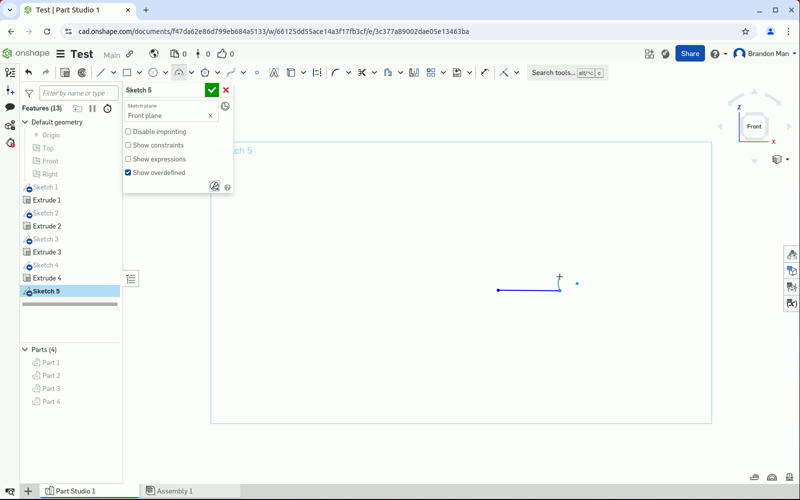
click(559, 276)
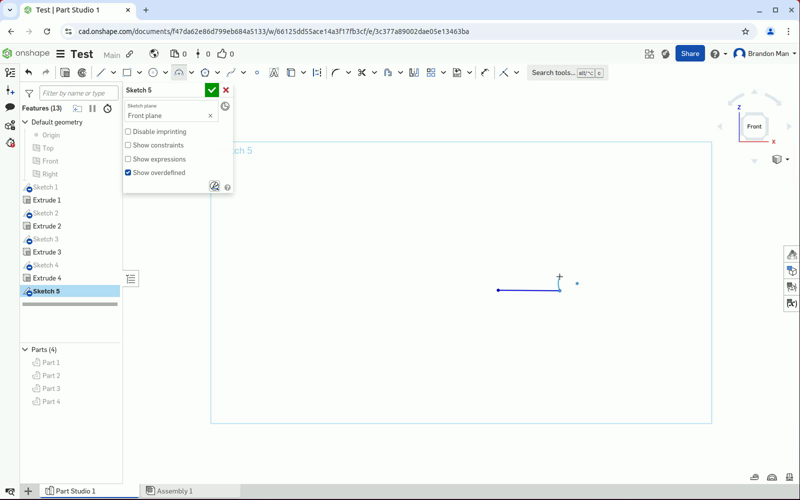
mouse_move(560, 283)
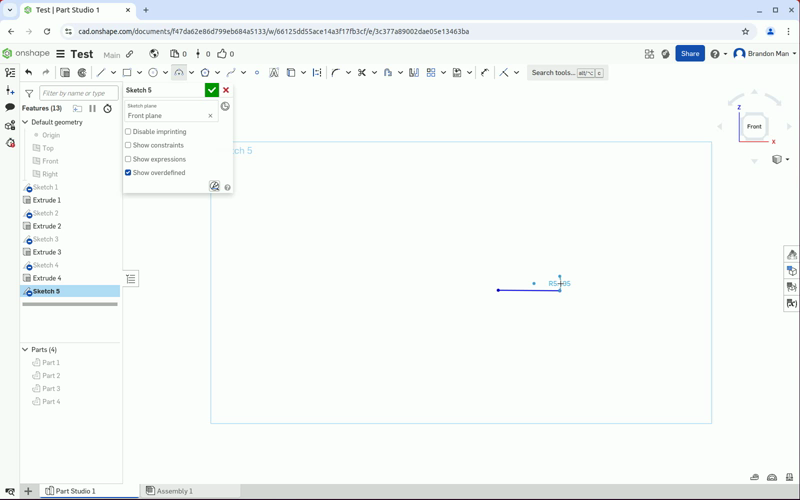
click(560, 283)
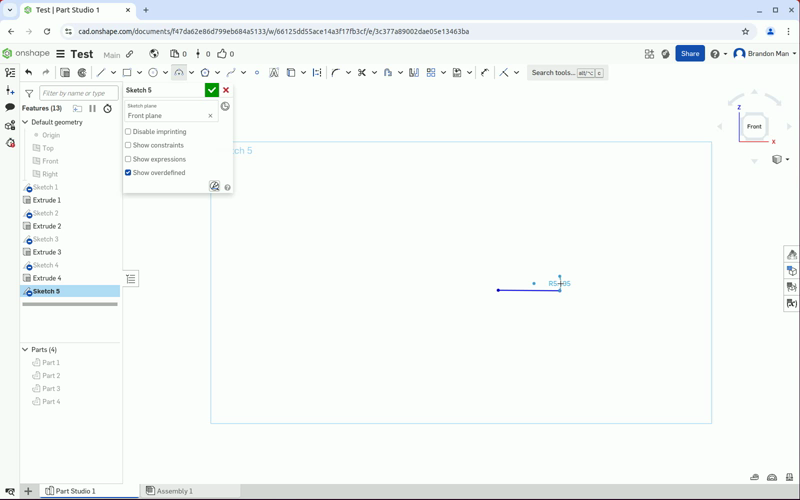
key_up(shift)
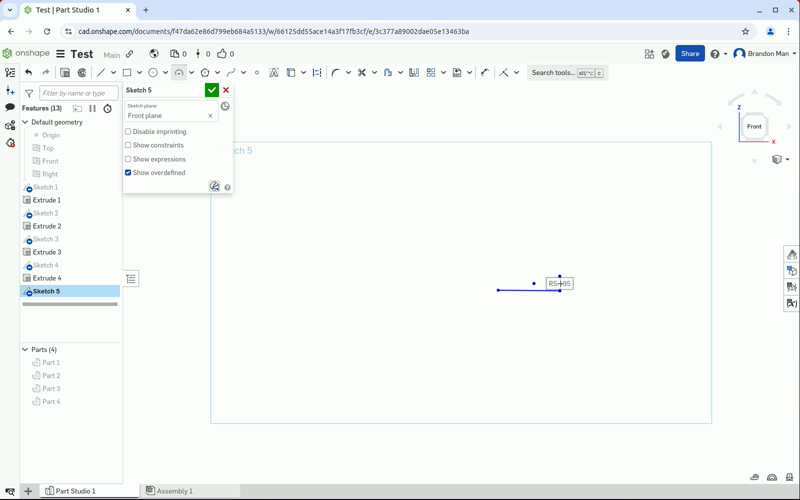
key(esc)
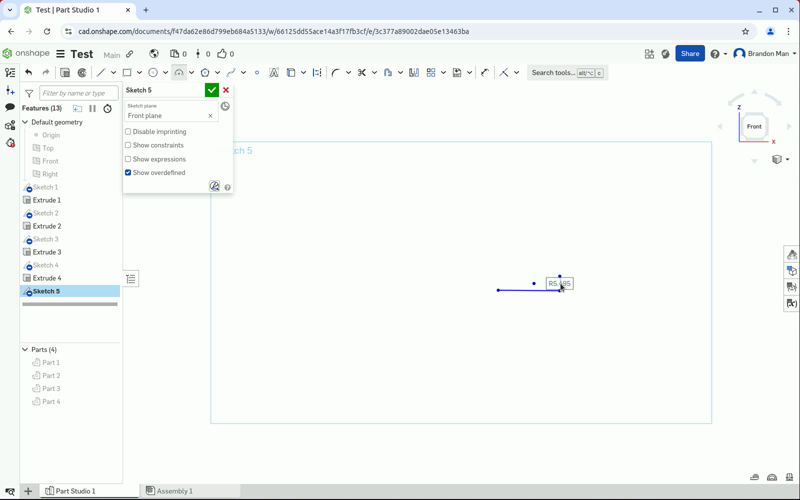
key(l)
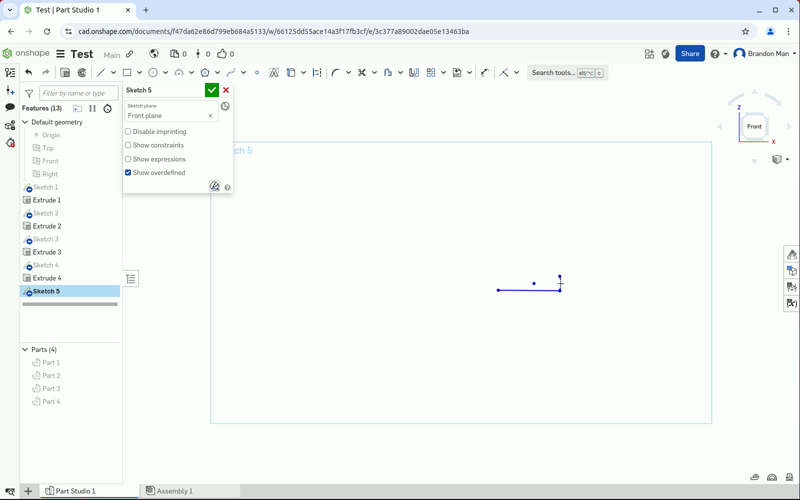
mouse_move(559, 276)
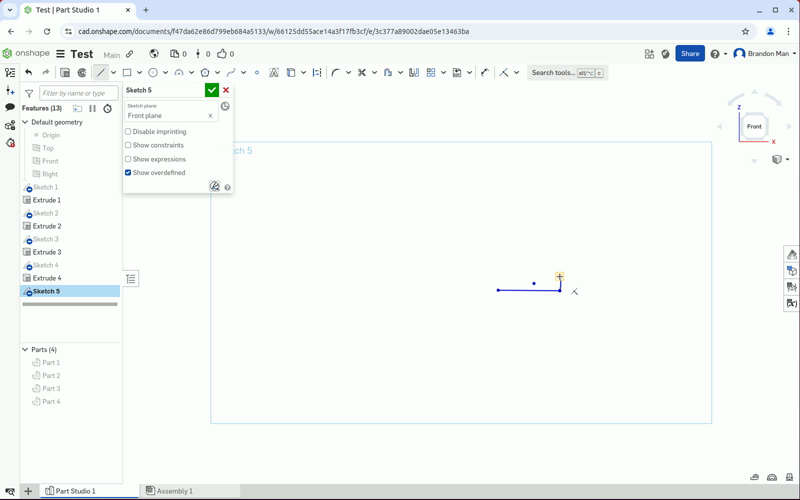
click(559, 276)
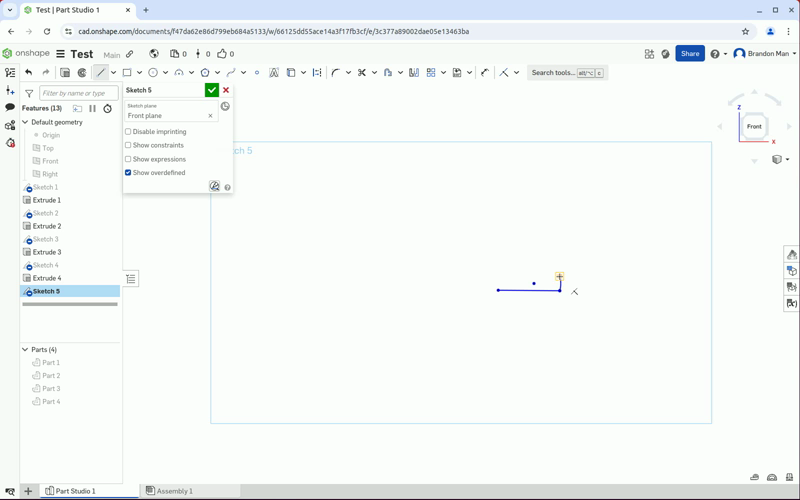
key_down(shift)
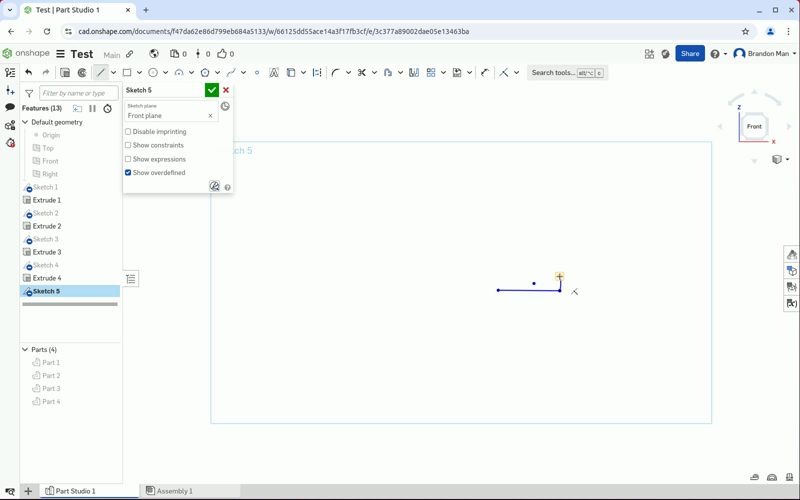
mouse_move(498, 275)
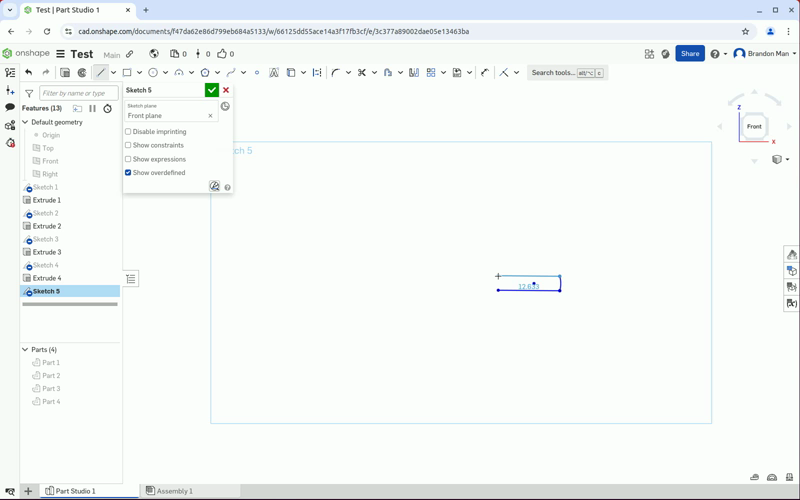
click(498, 275)
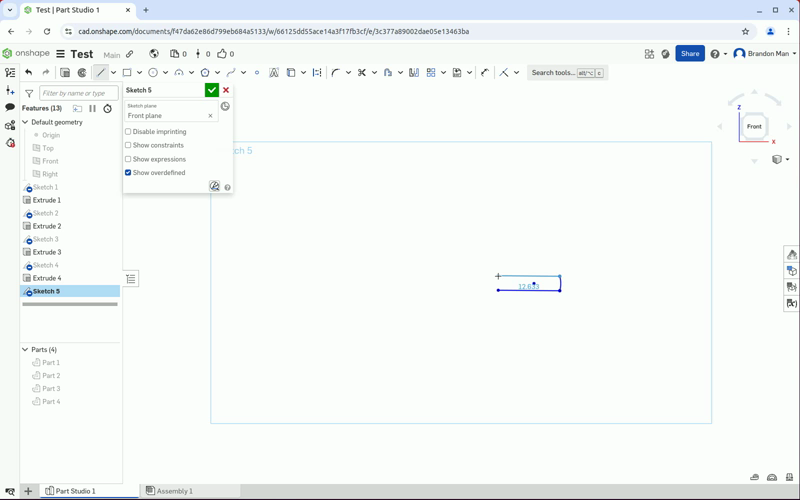
key_up(shift)
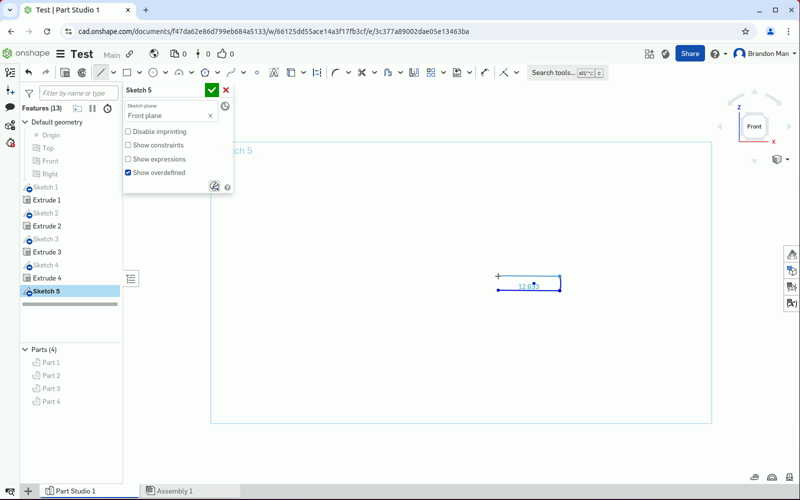
key(esc)
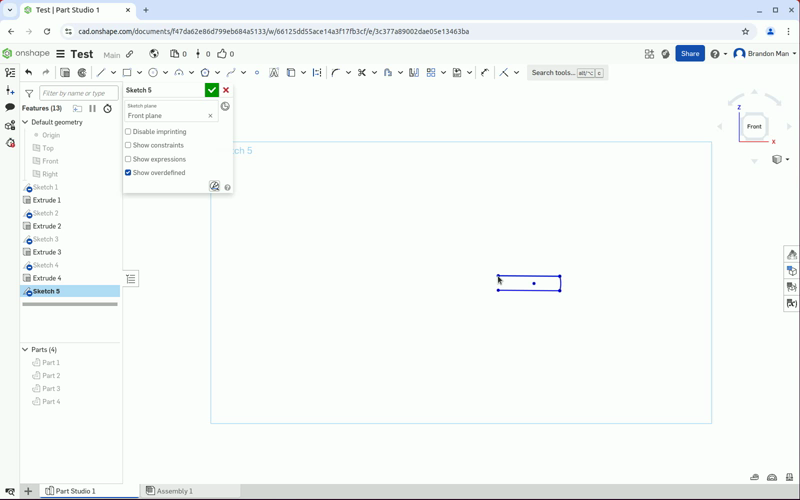
key(a)
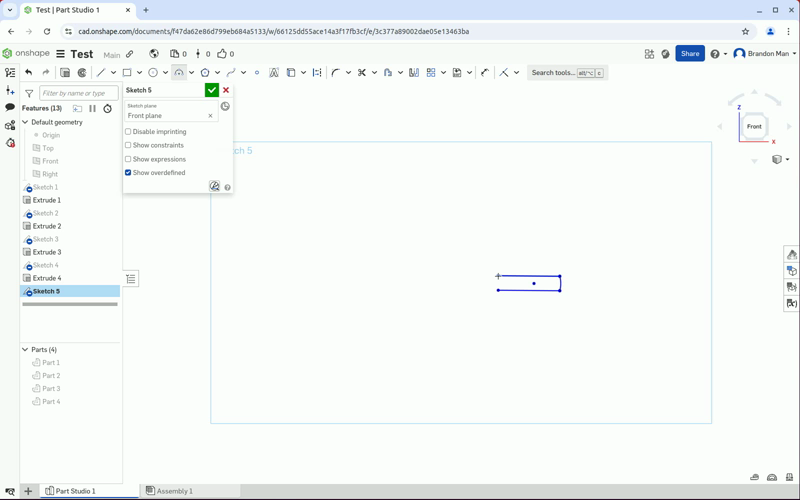
mouse_move(498, 275)
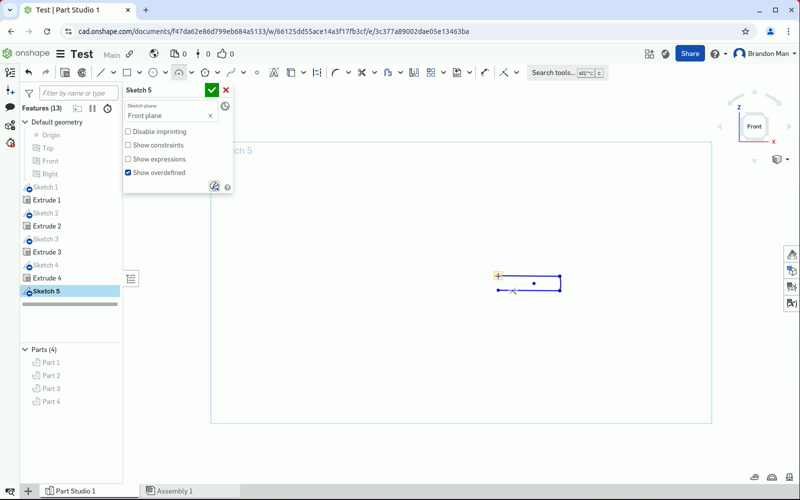
click(498, 275)
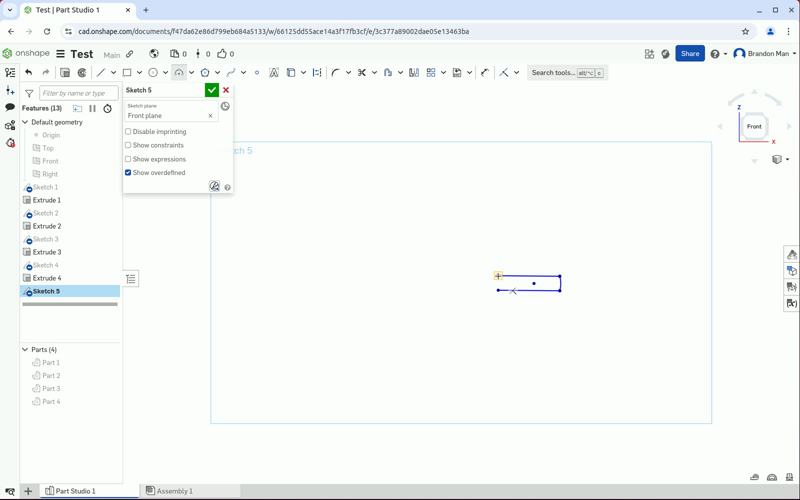
mouse_move(498, 290)
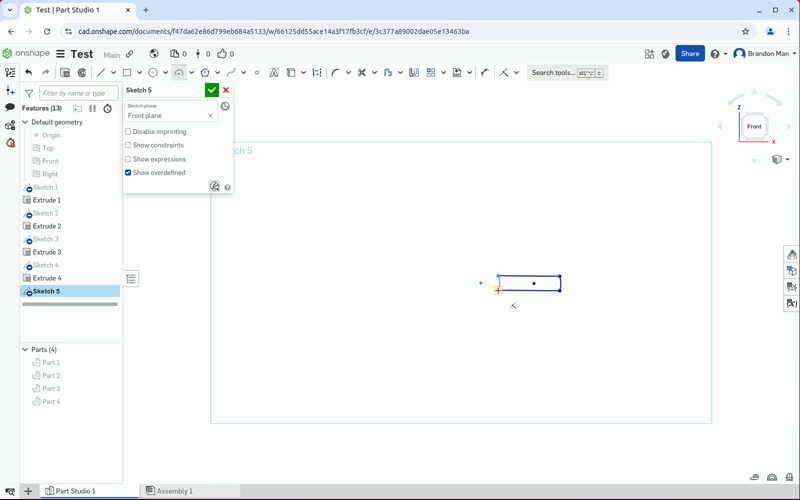
click(498, 290)
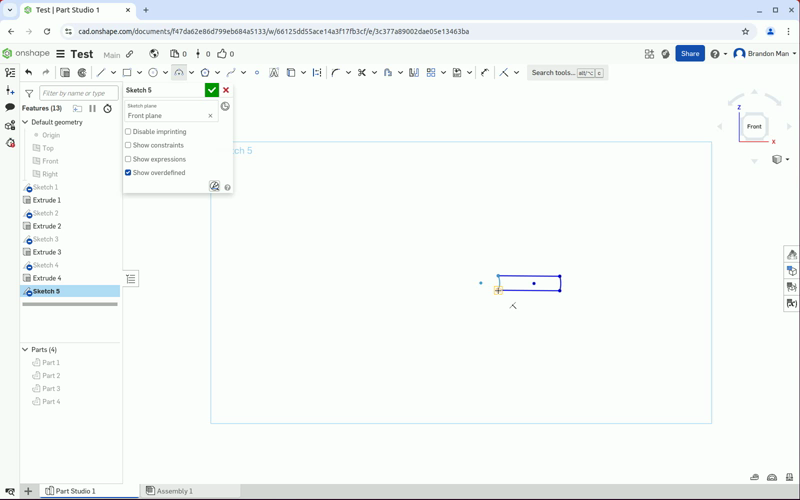
key_down(shift)
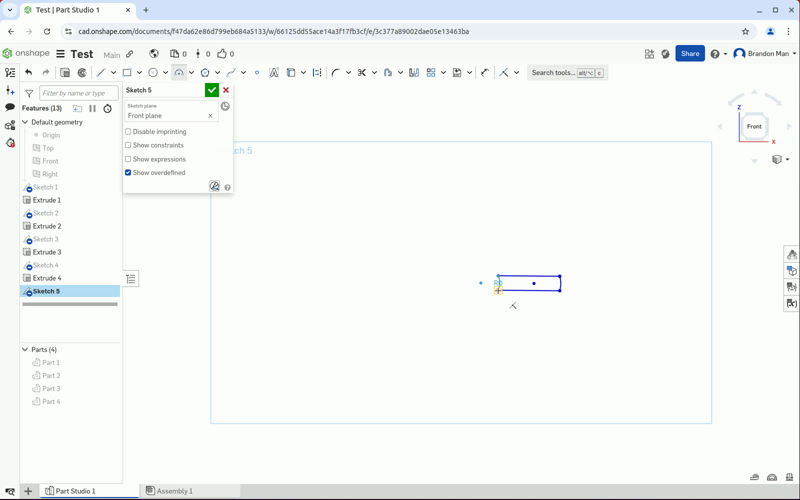
mouse_move(498, 282)
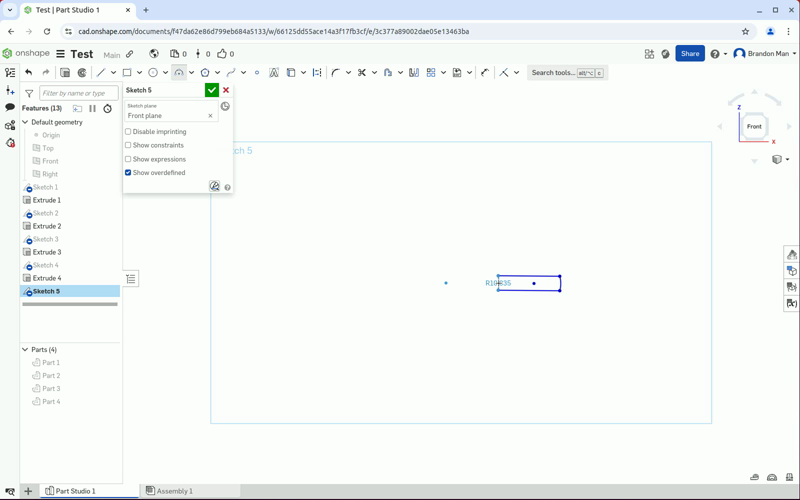
click(498, 282)
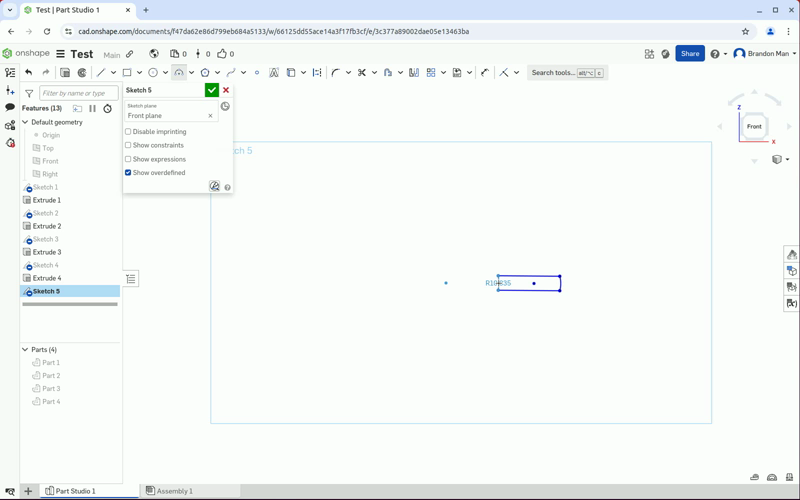
key_up(shift)
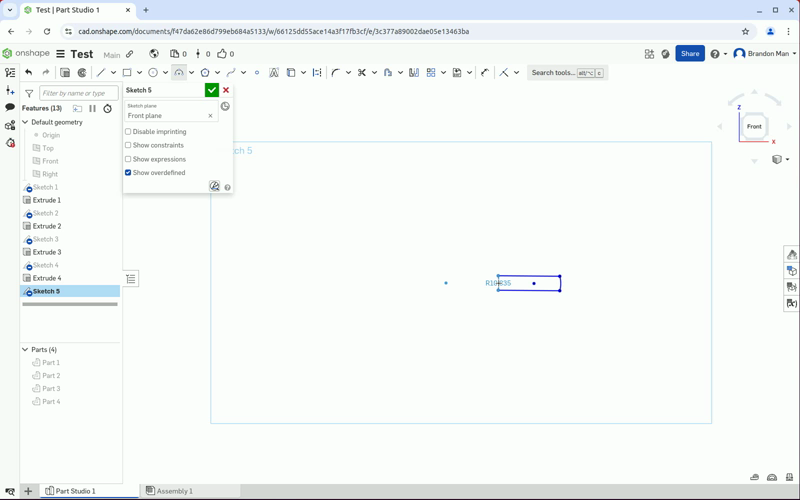
key(esc)
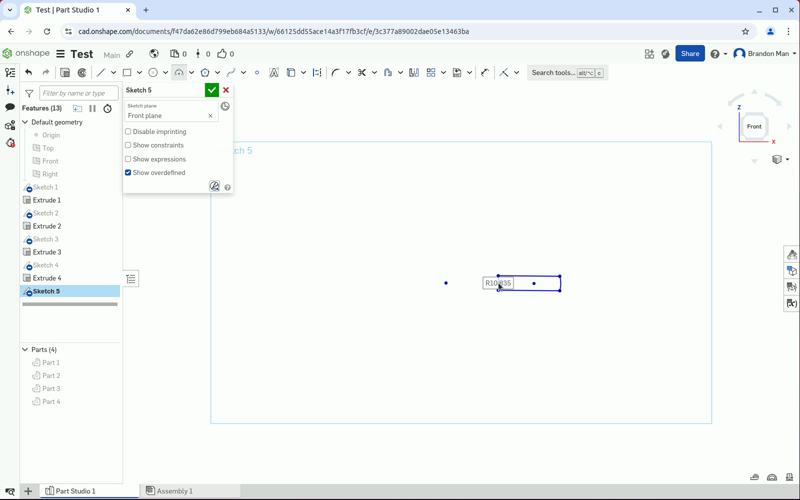
mouse_move(535, 289)
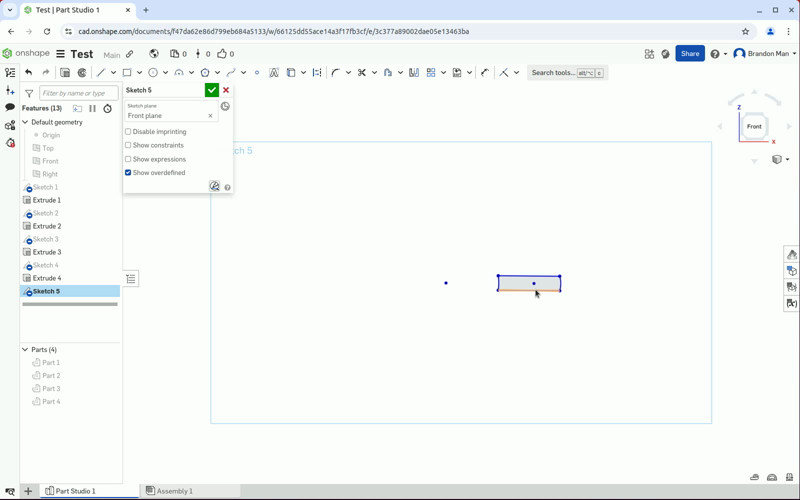
scroll(6)
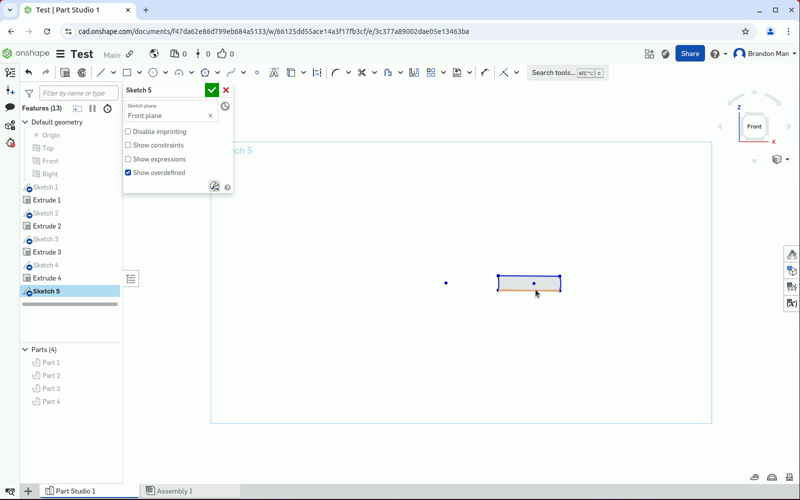
scroll(6)
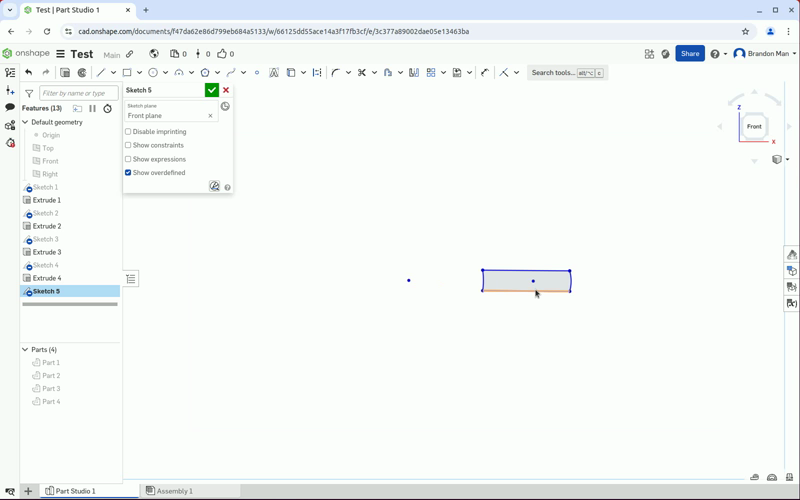
scroll(6)
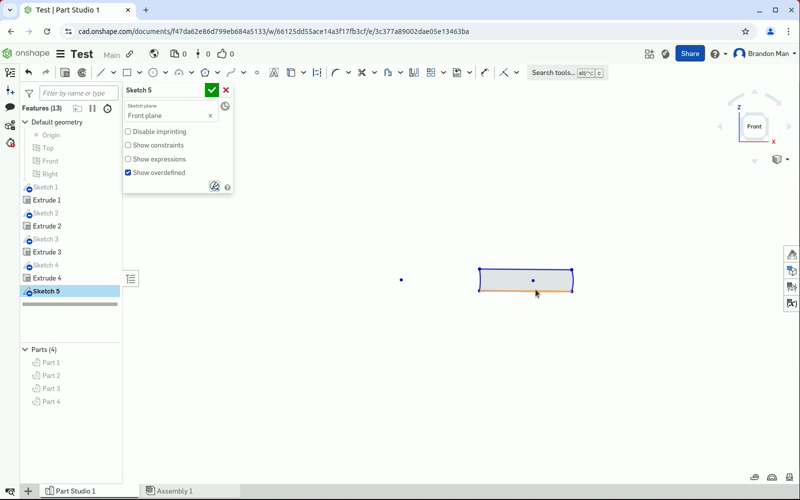
scroll(6)
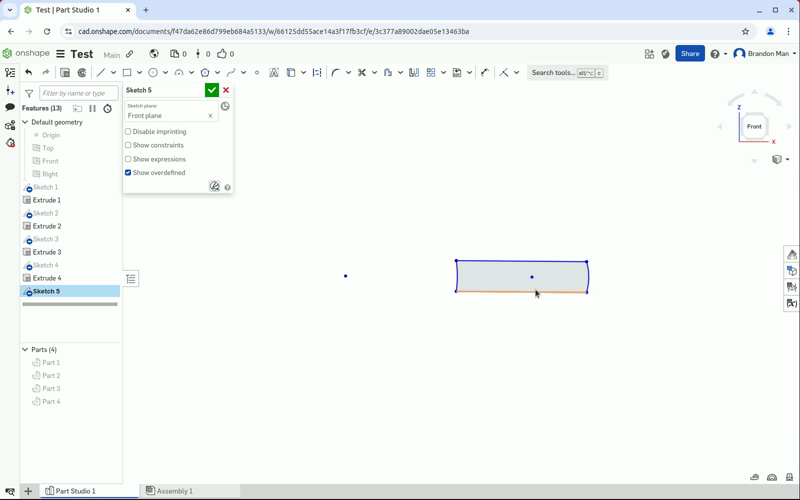
scroll(6)
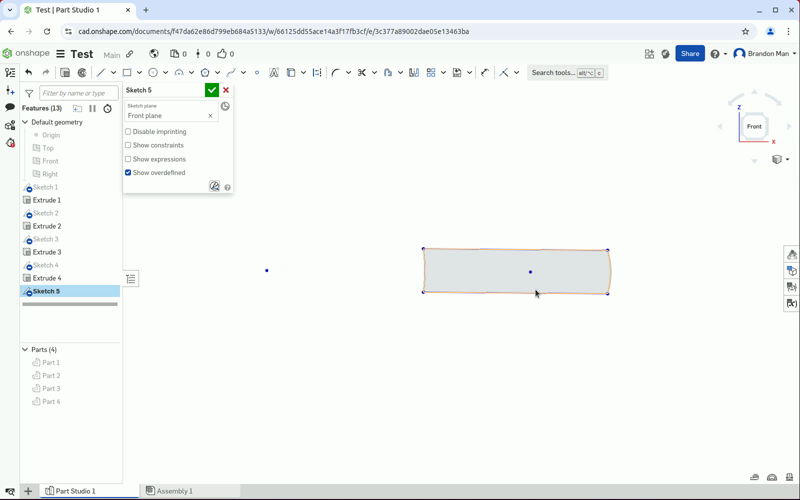
scroll(6)
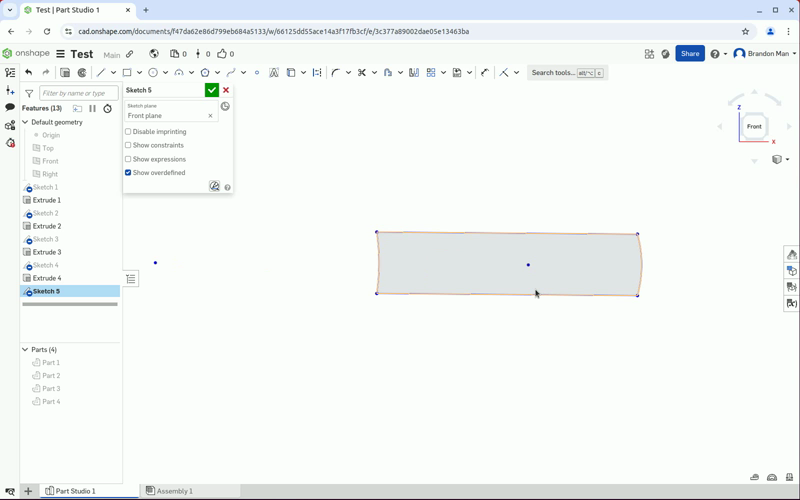
scroll(6)
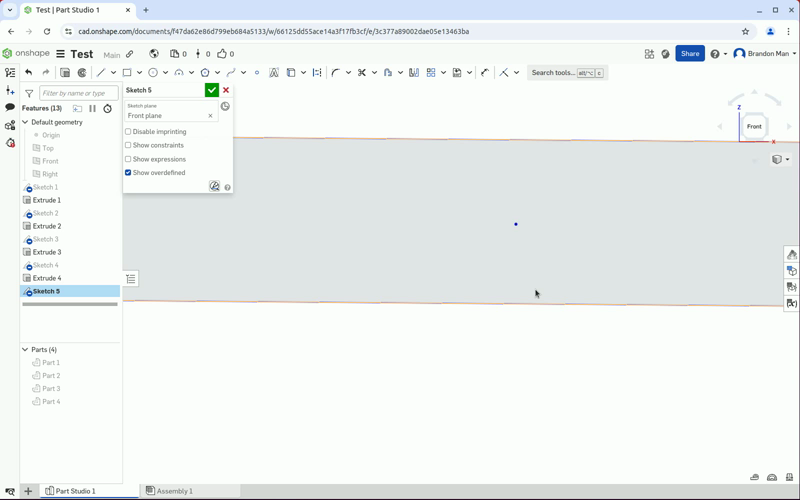
click(535, 289)
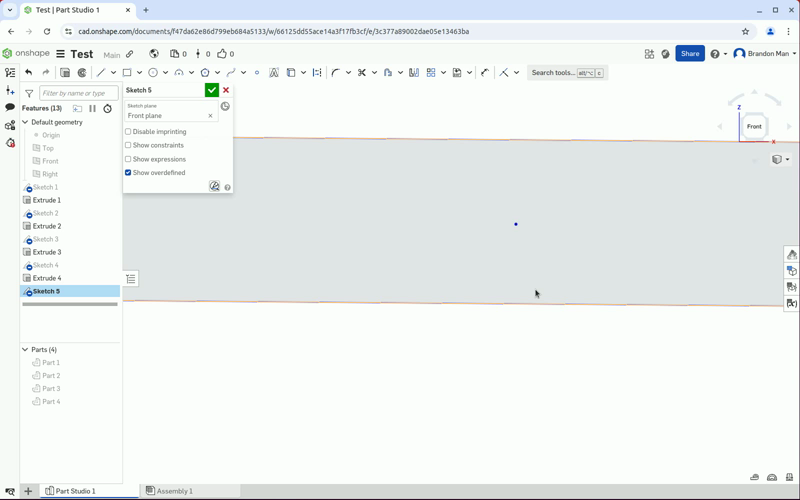
scroll(-6)
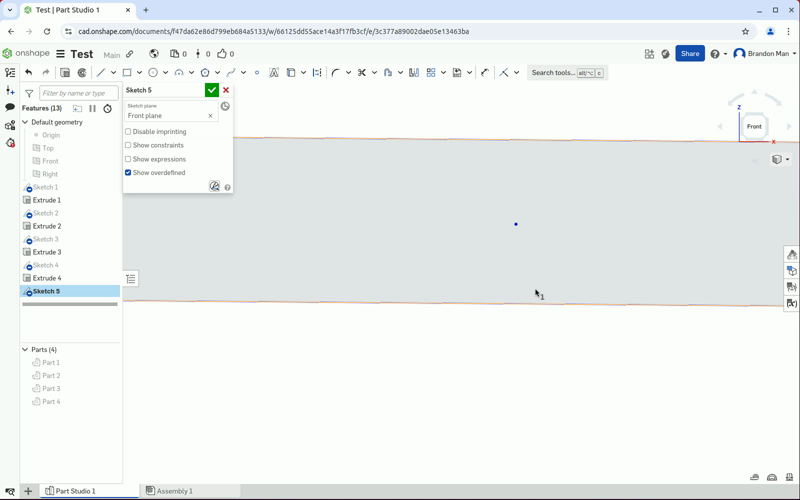
scroll(-6)
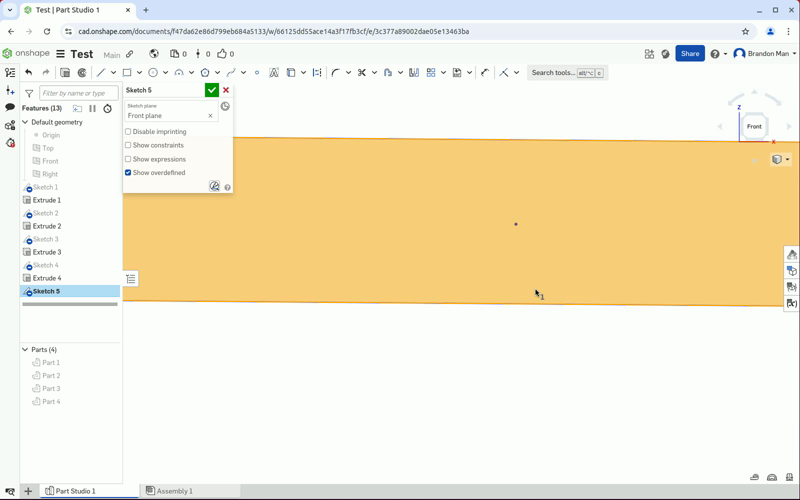
scroll(-6)
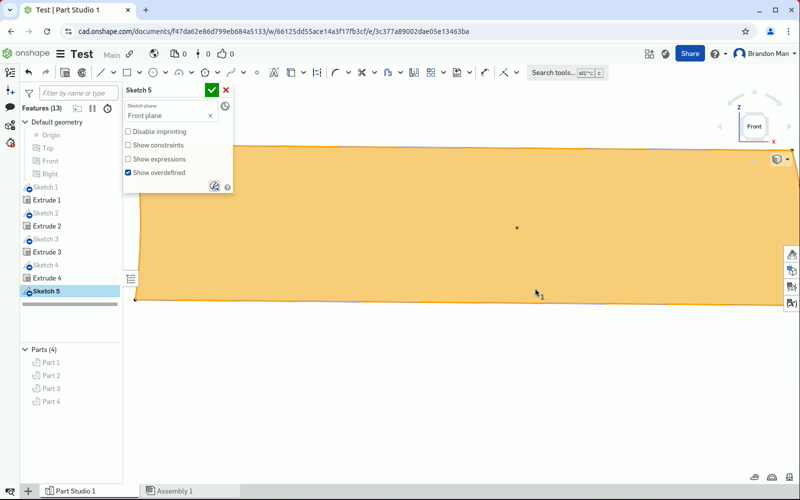
scroll(-6)
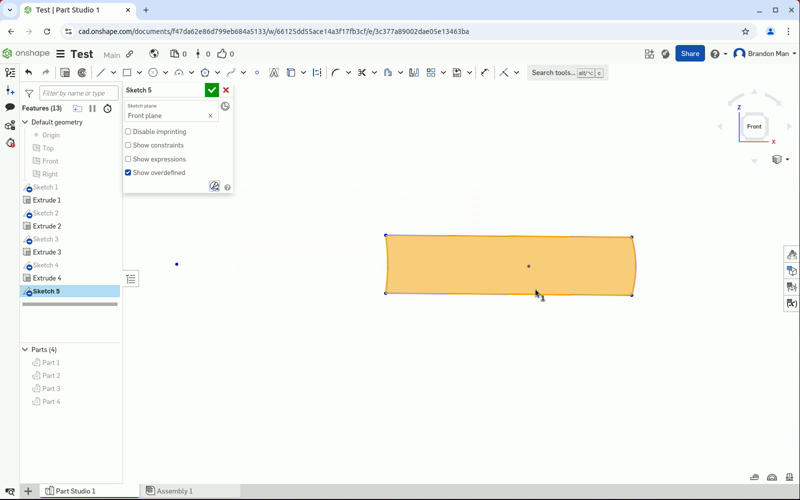
scroll(-6)
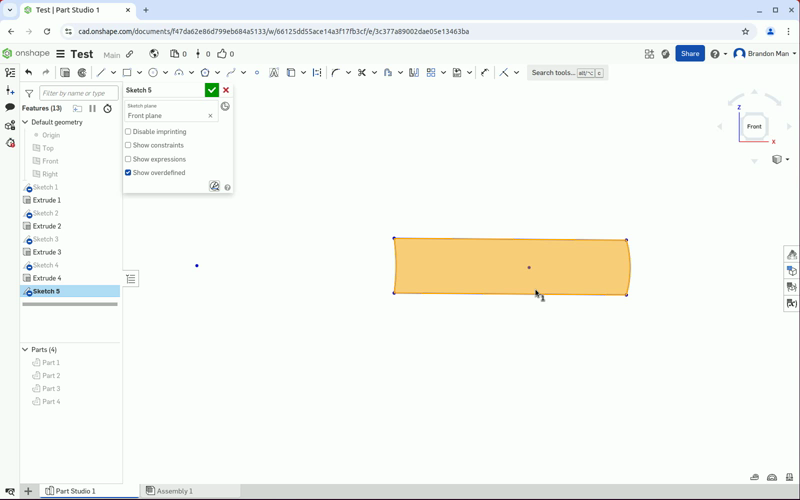
scroll(-6)
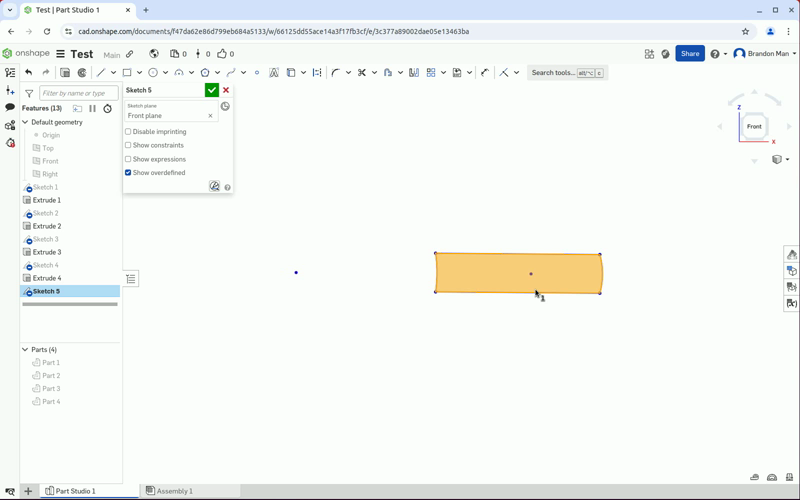
scroll(-6)
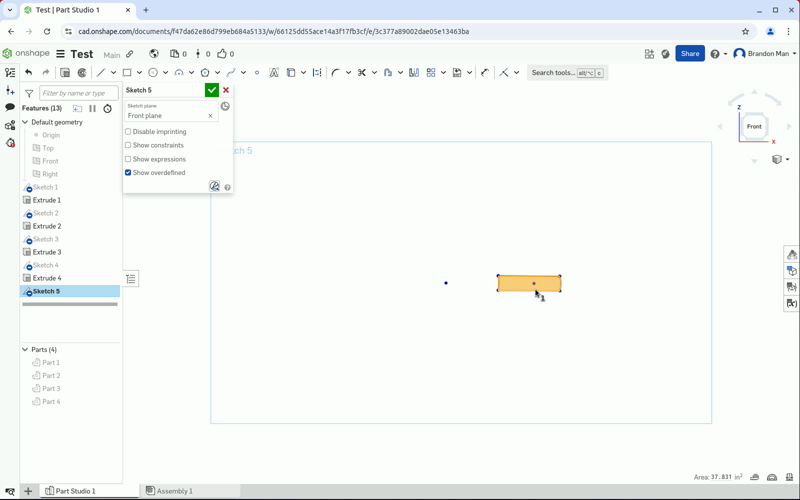
mouse_move(73, 352)
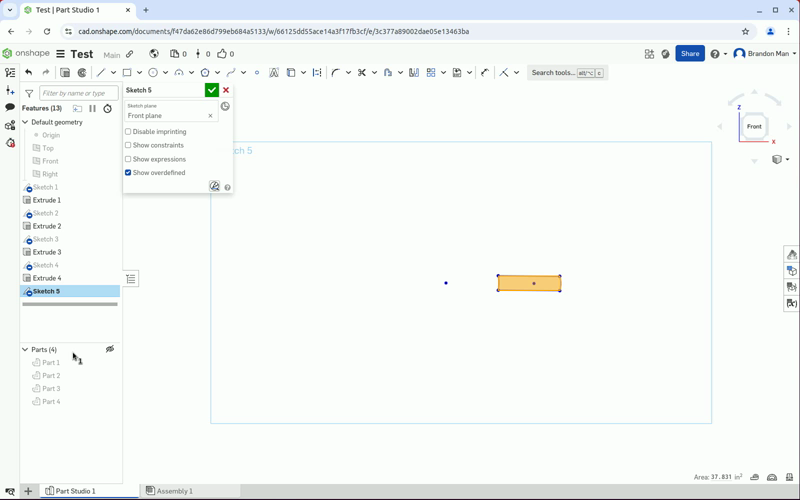
key(shift+y)
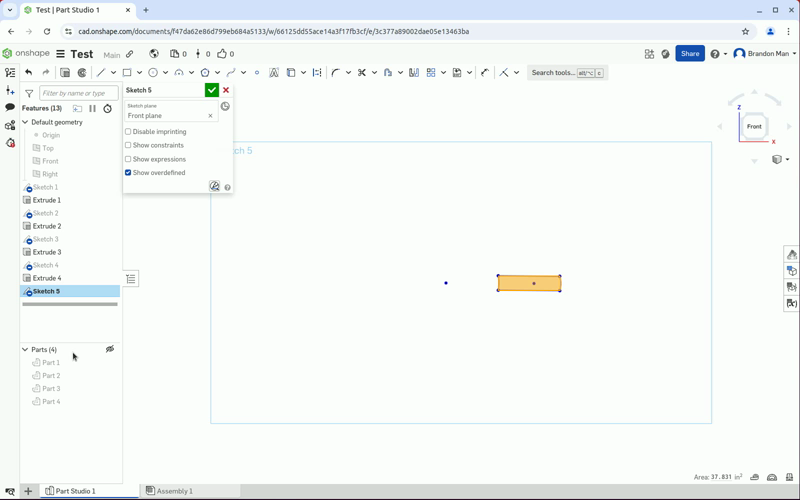
key(shift+e)
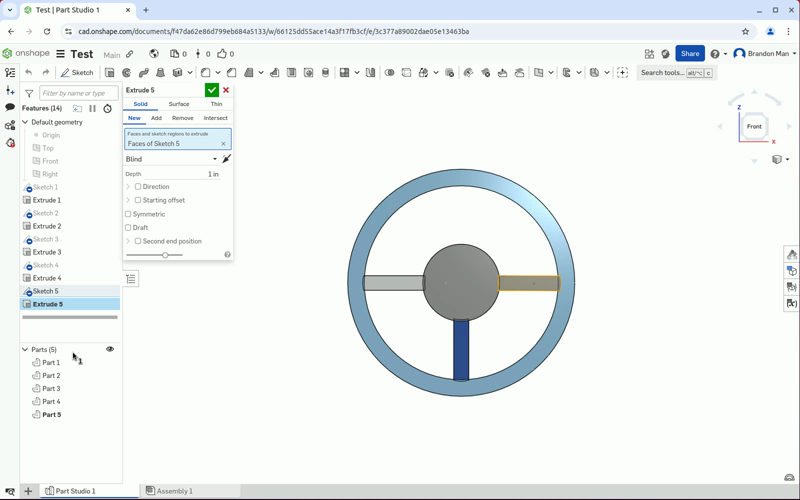
mouse_move(143, 106)
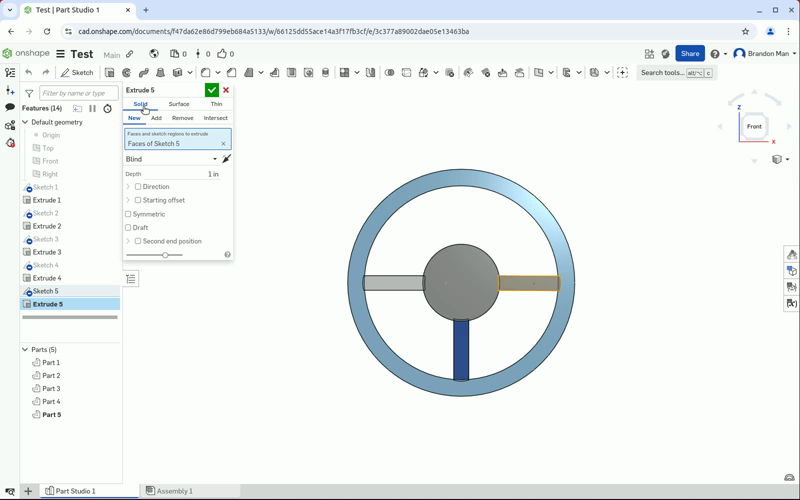
click(143, 106)
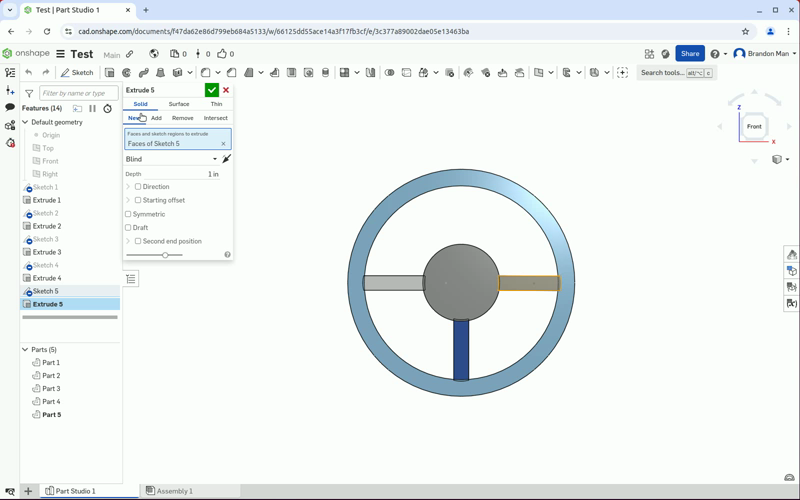
mouse_move(137, 120)
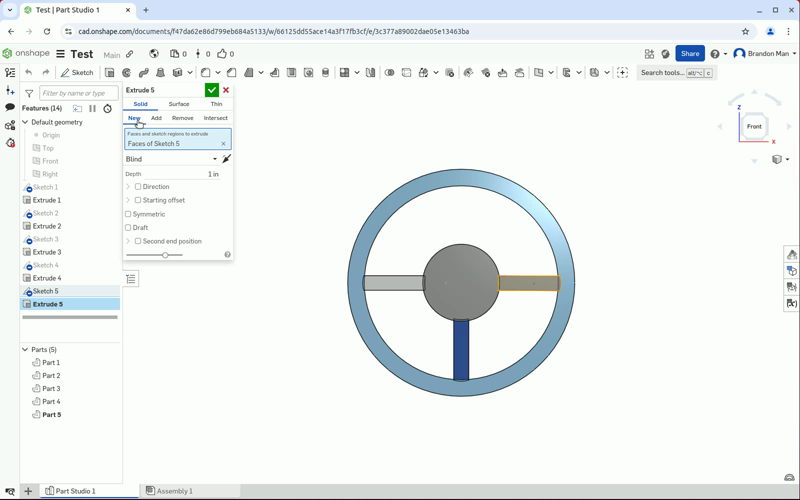
click(137, 120)
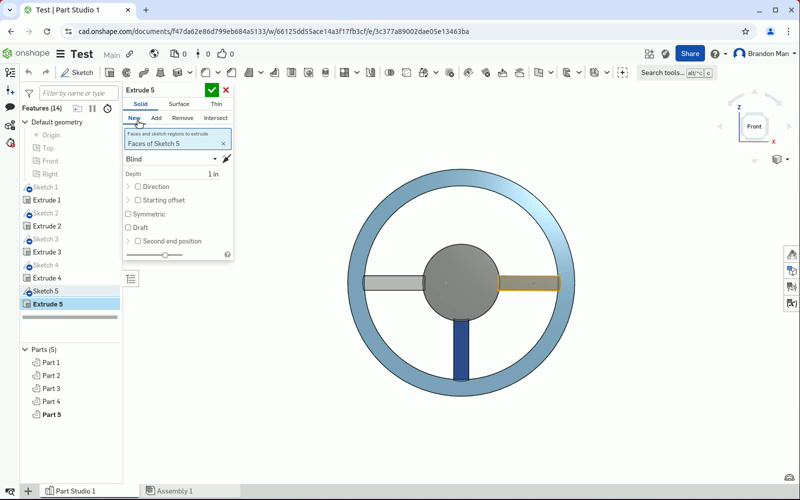
key(tab, 4)
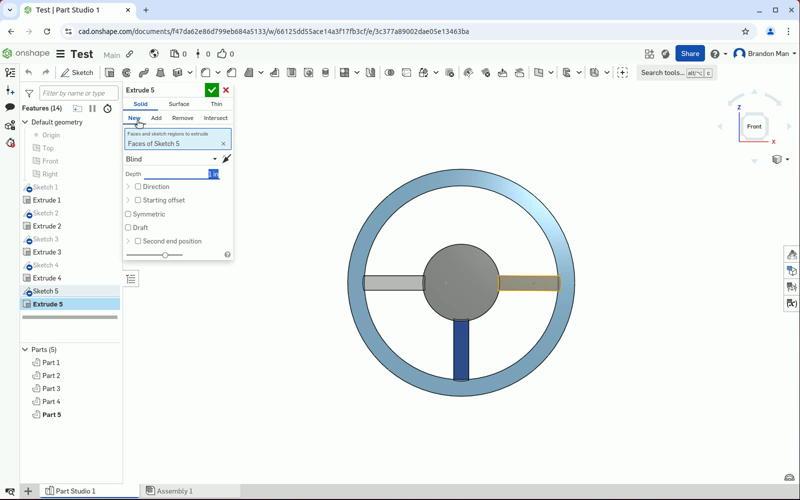
text(6.74)
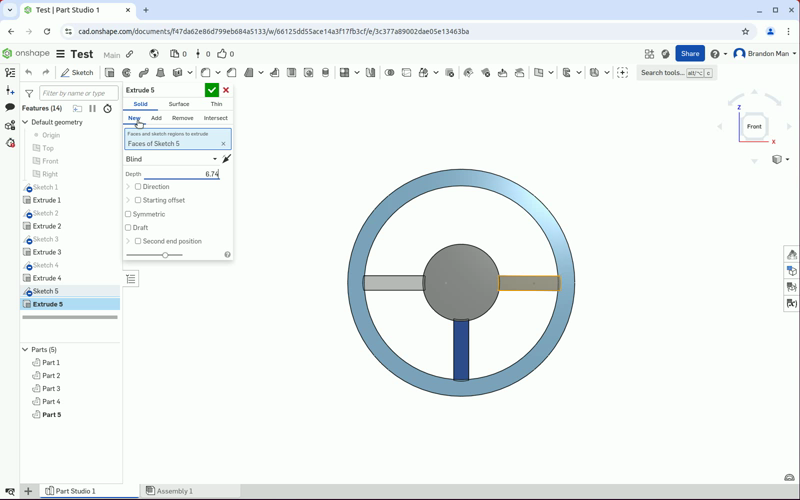
key(enter)
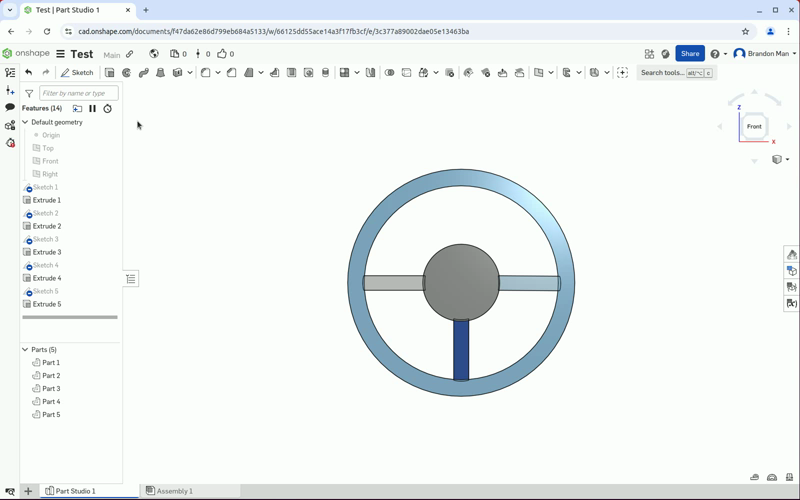
key(shift+h)
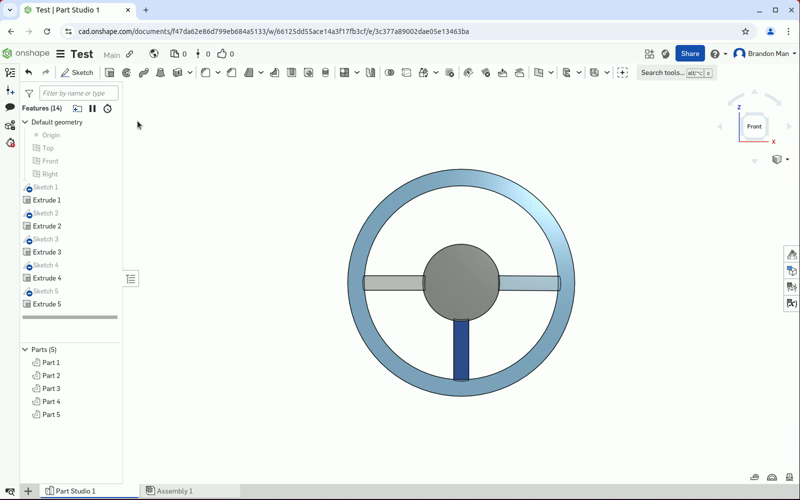
key(shift+h)
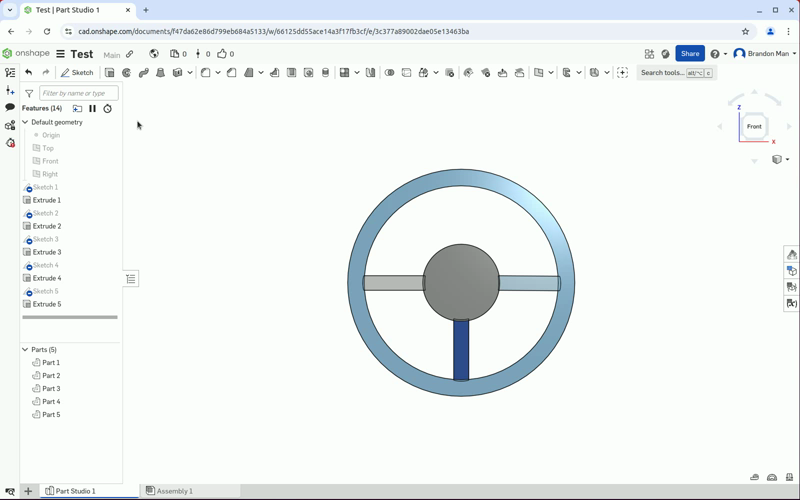
mouse_move(73, 189)
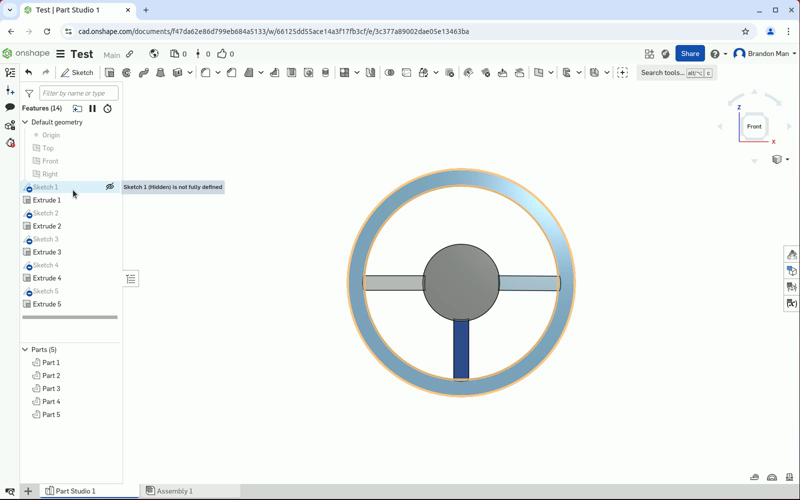
click(73, 189)
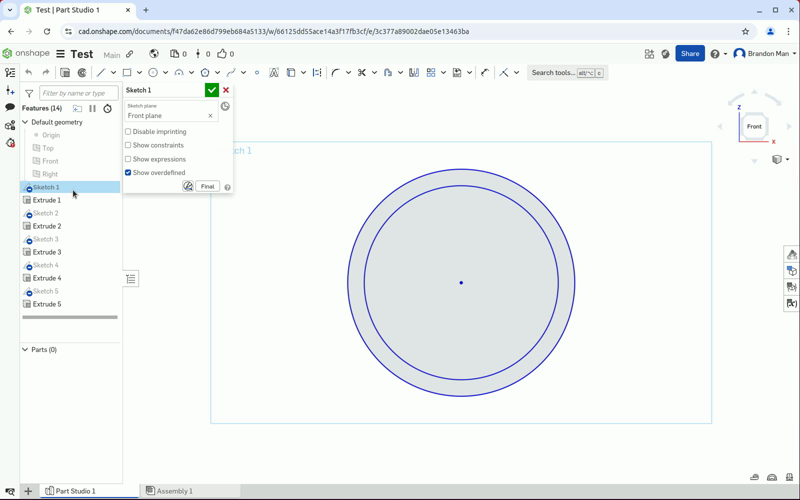
mouse_move(229, 92)
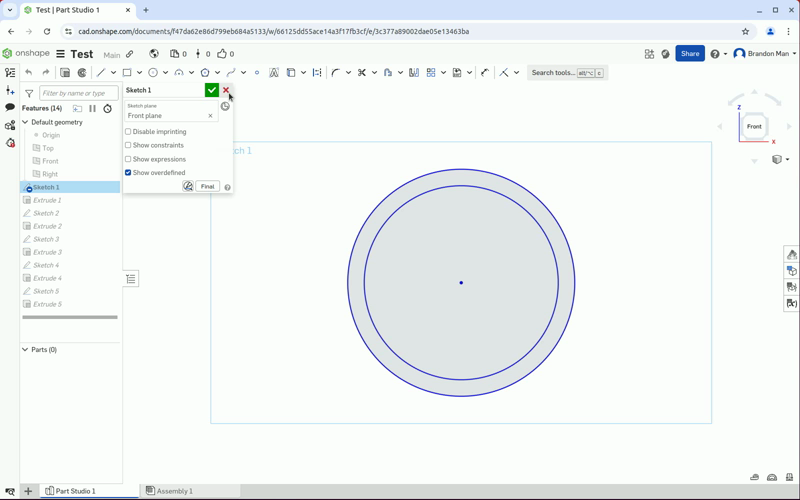
click(229, 92)
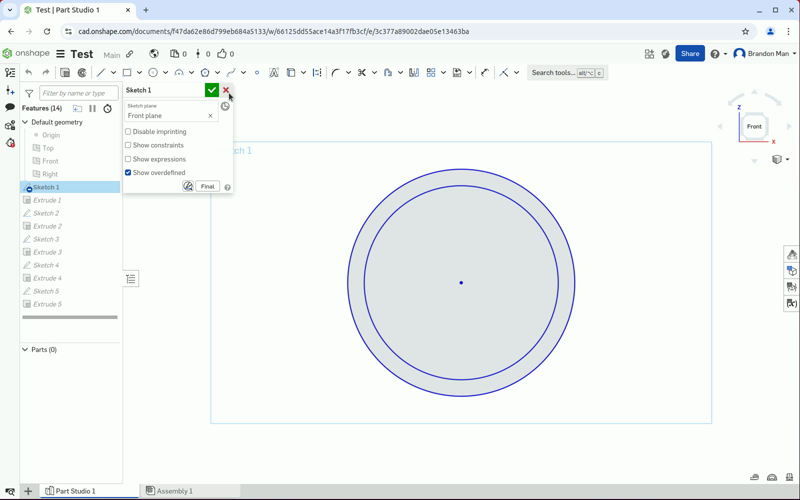
key(shift+s)
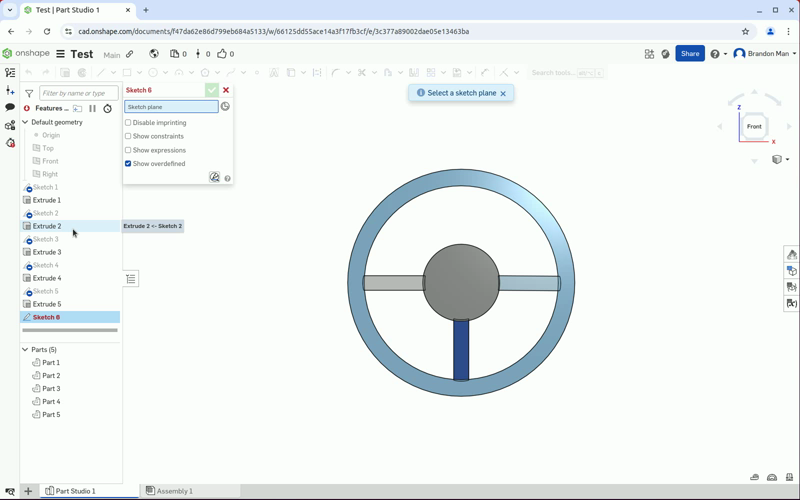
scroll(3)
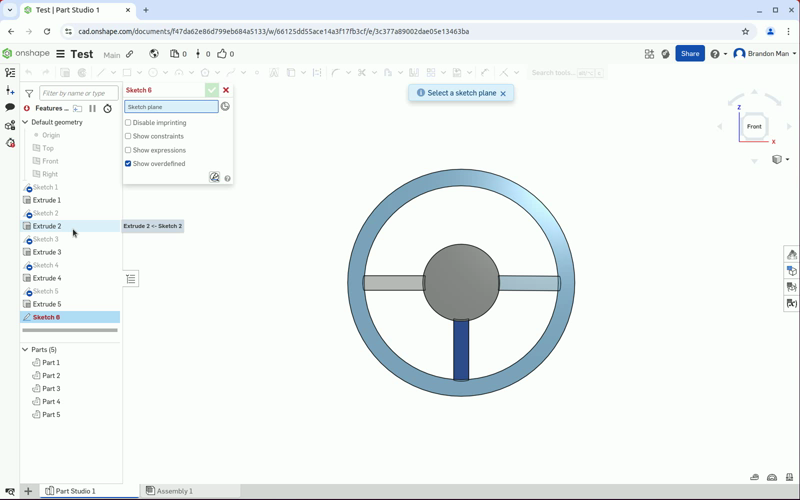
mouse_move(73, 163)
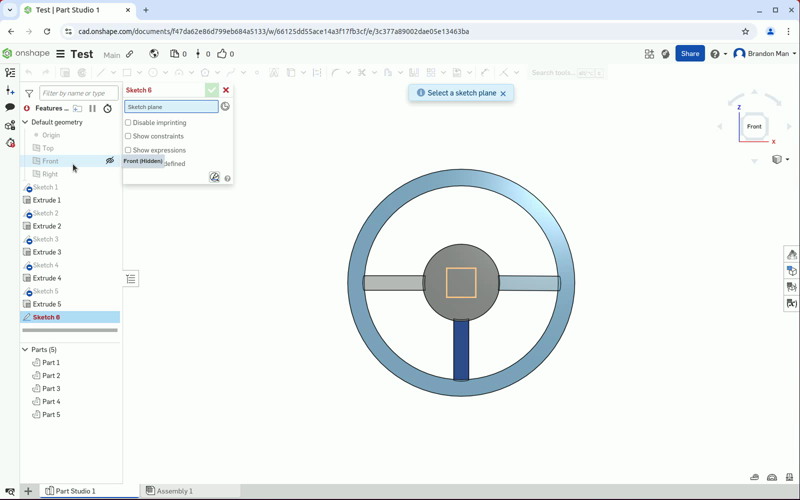
click(73, 163)
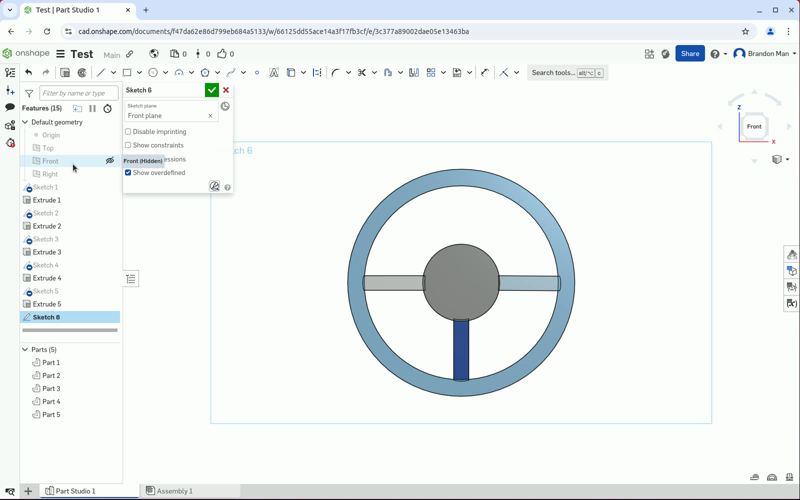
mouse_move(73, 352)
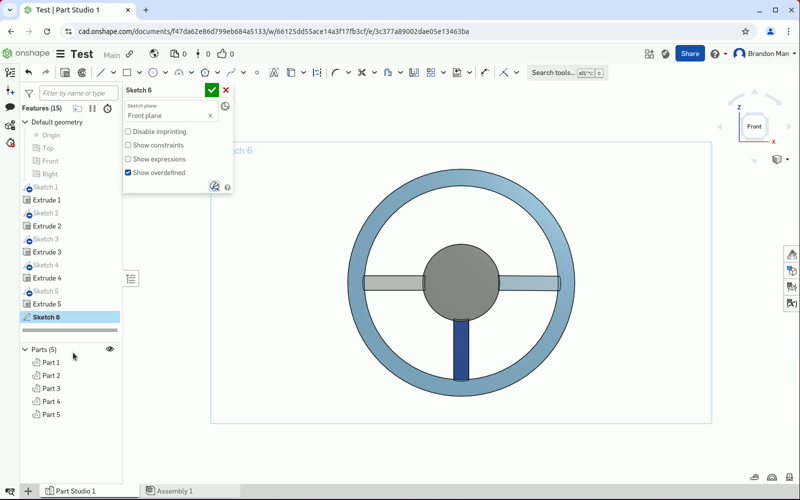
key(y)
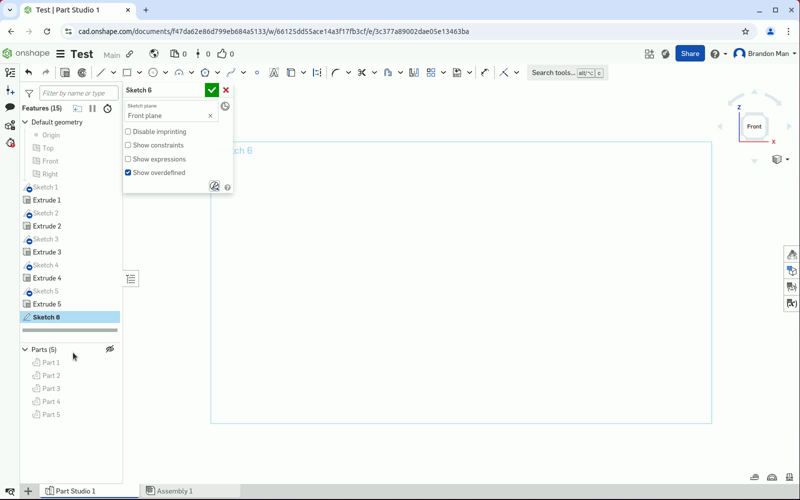
key(a)
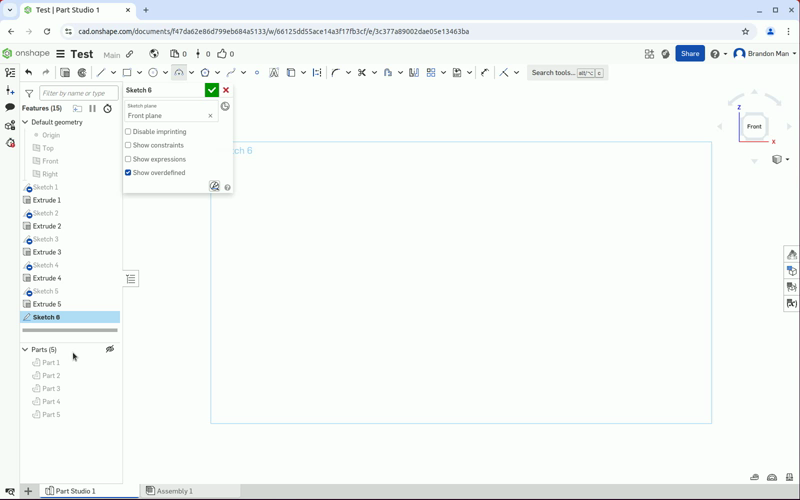
key_down(shift)
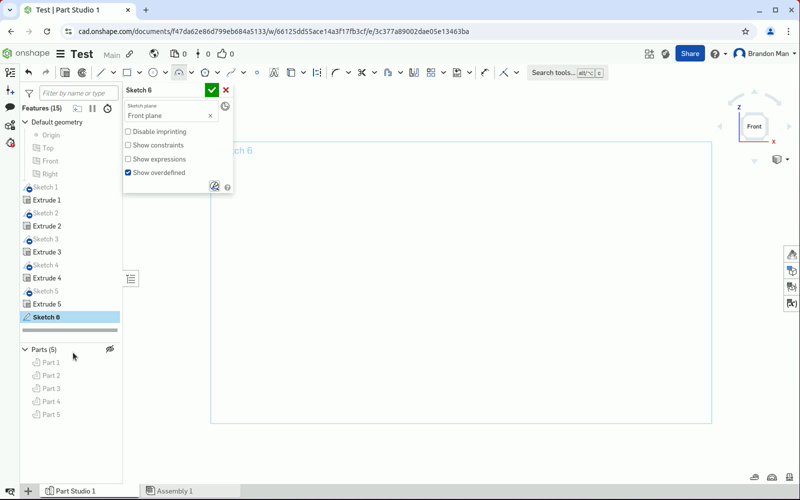
mouse_move(453, 245)
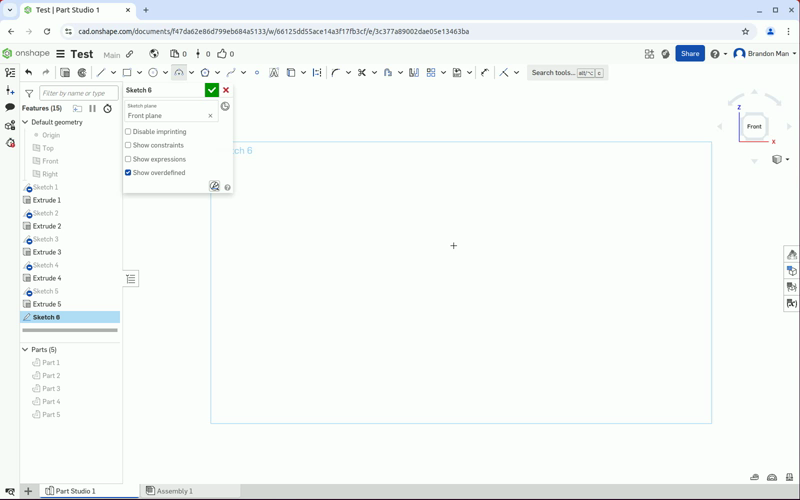
click(453, 245)
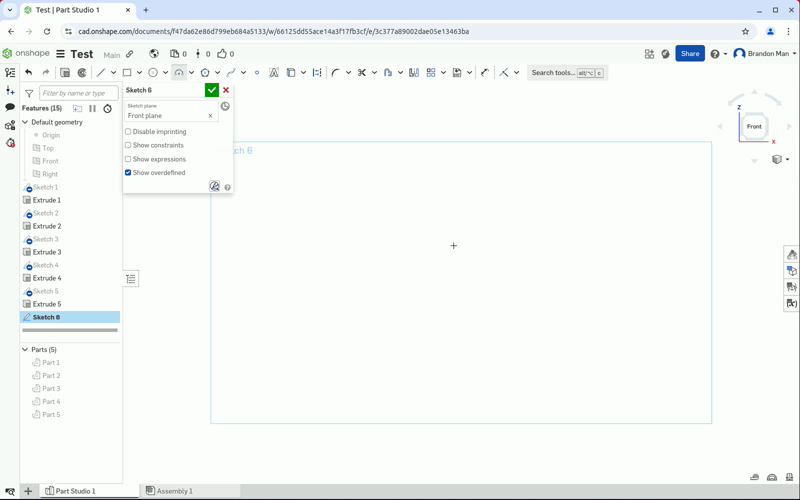
key_up(shift)
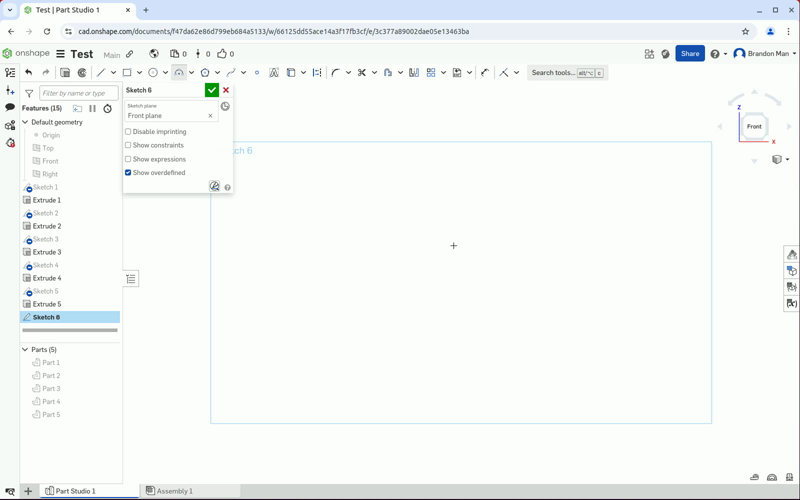
key_down(shift)
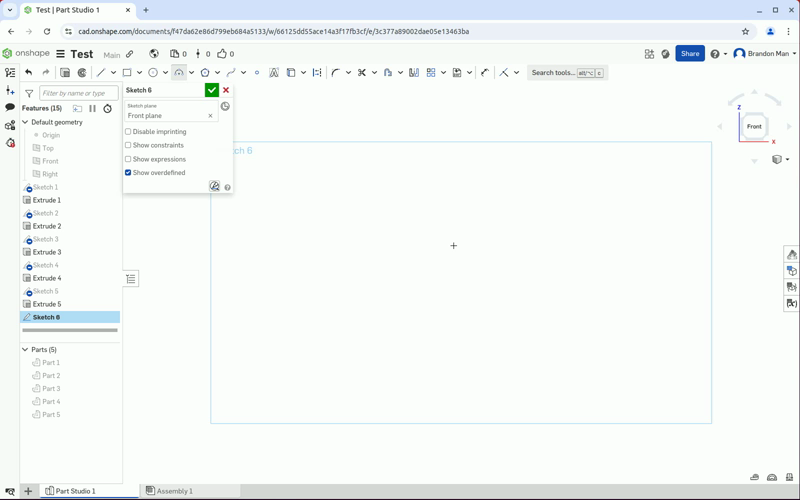
mouse_move(468, 245)
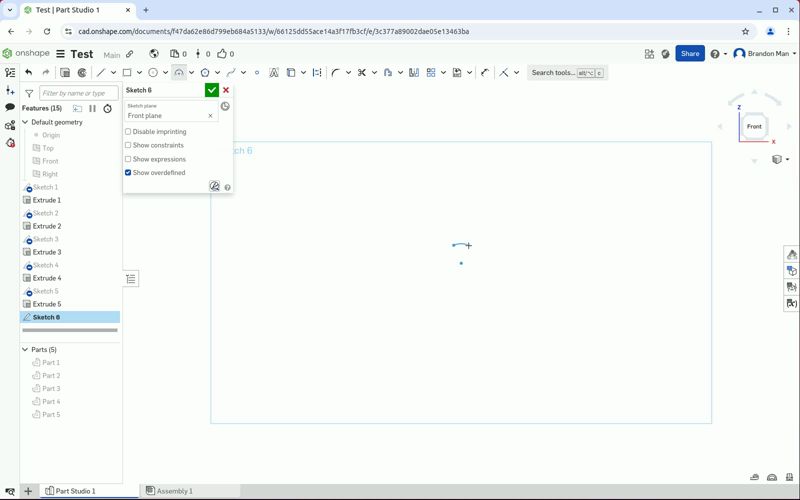
click(468, 245)
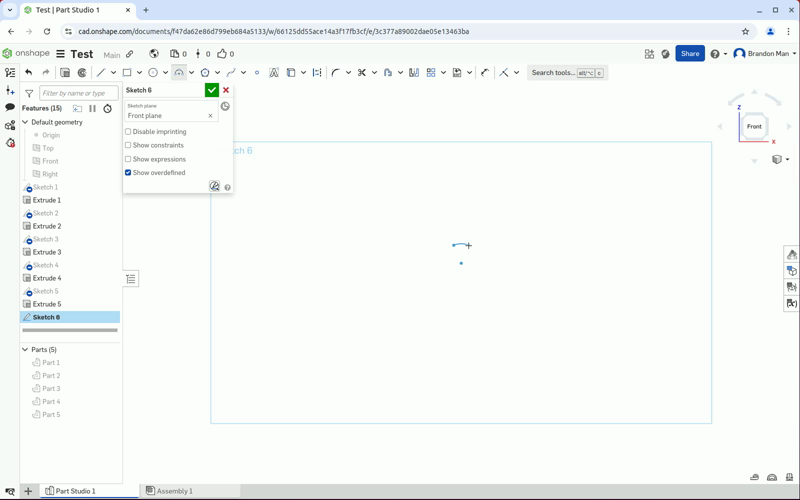
mouse_move(461, 244)
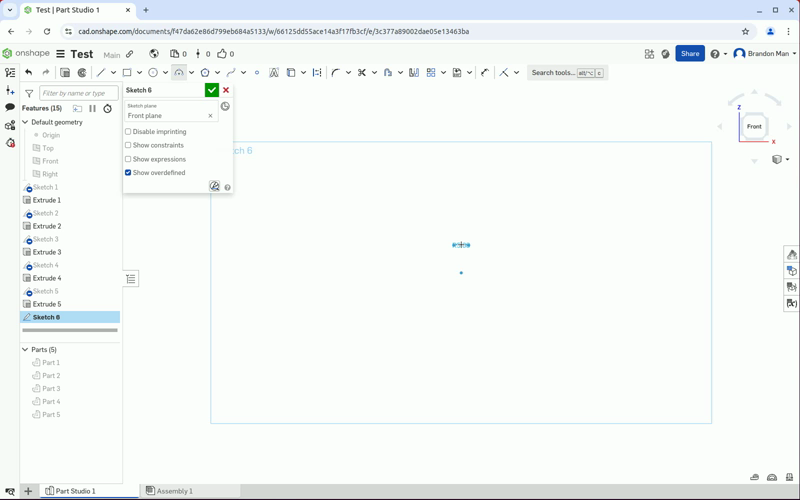
click(461, 244)
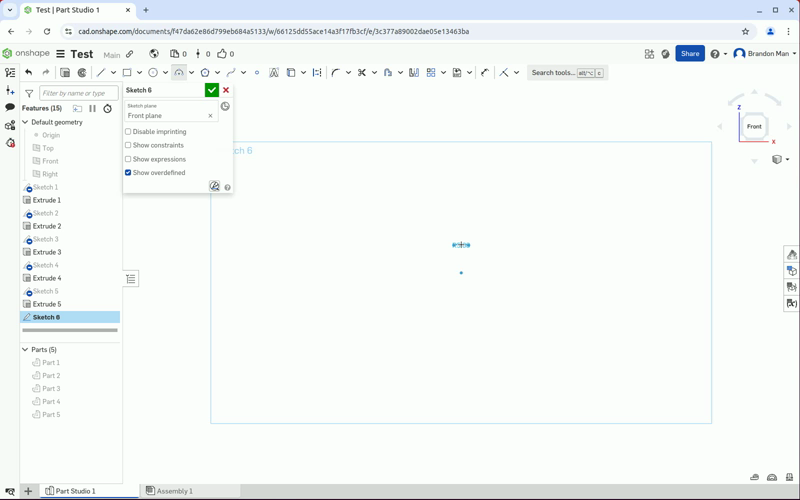
key_up(shift)
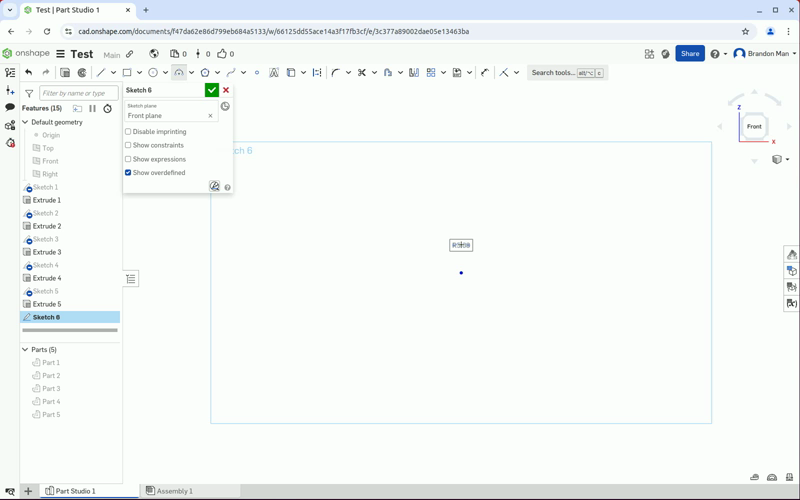
key(esc)
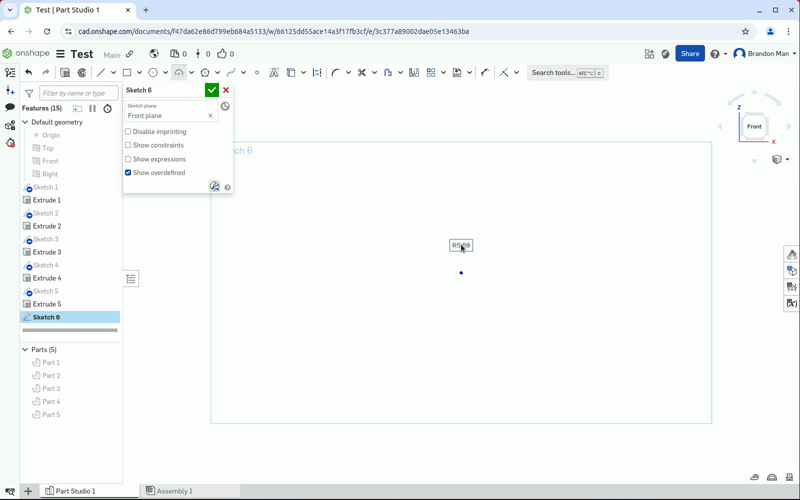
key(l)
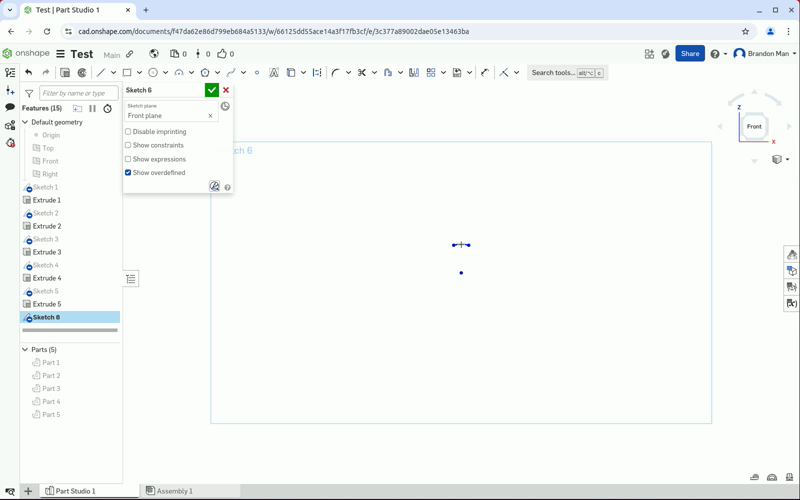
mouse_move(468, 245)
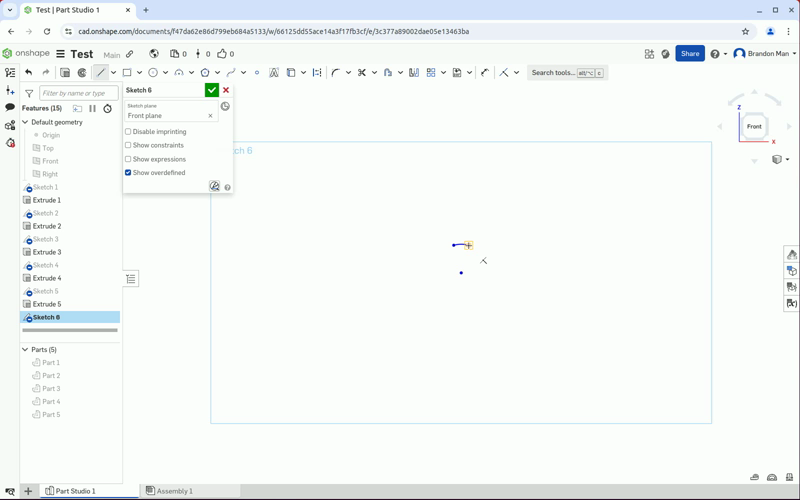
click(468, 245)
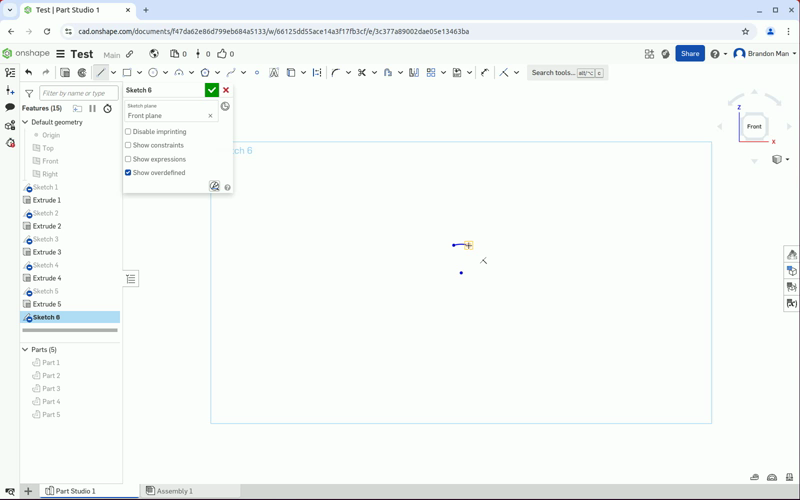
key_down(shift)
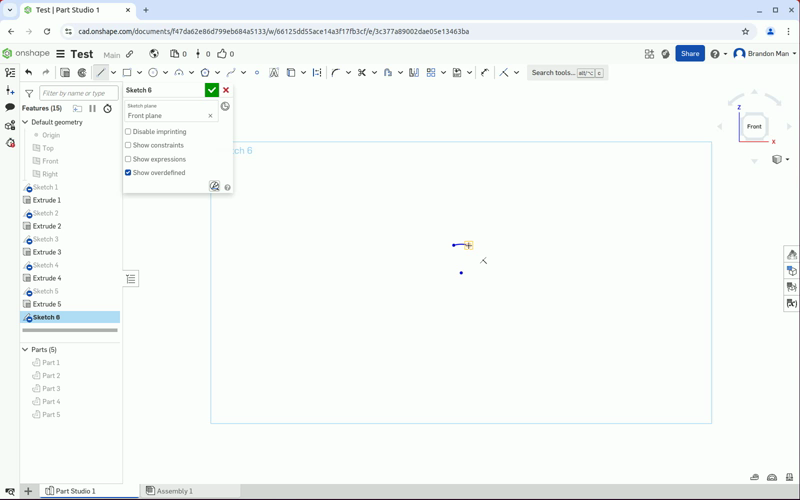
mouse_move(468, 183)
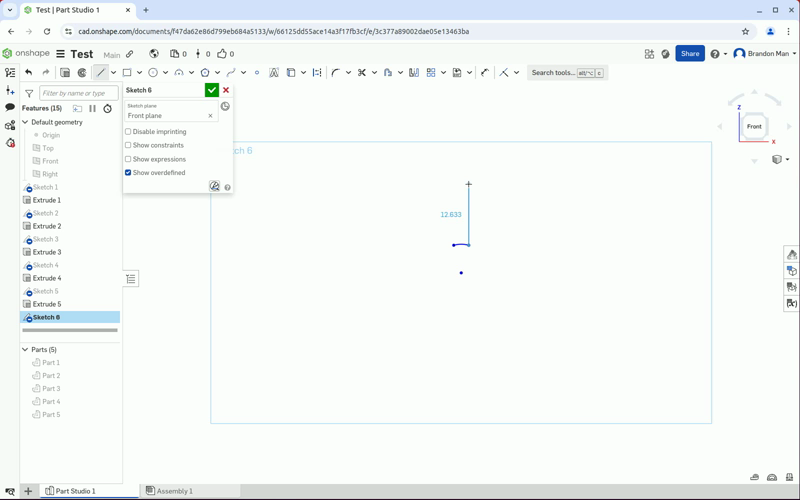
click(468, 183)
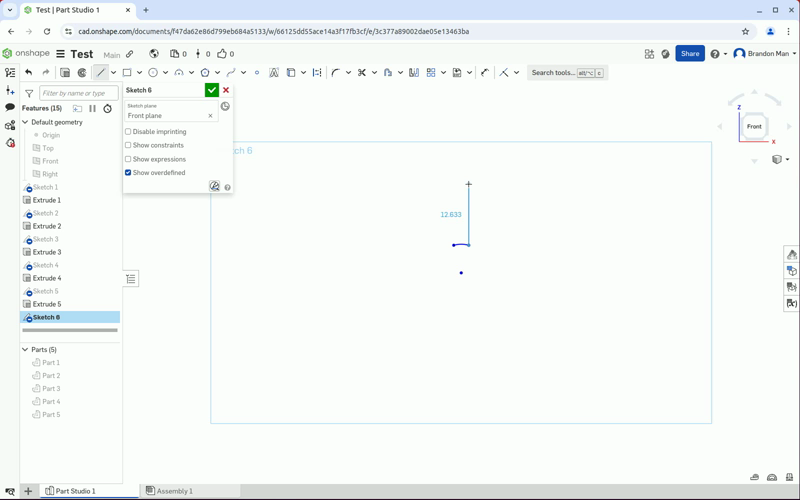
key_up(shift)
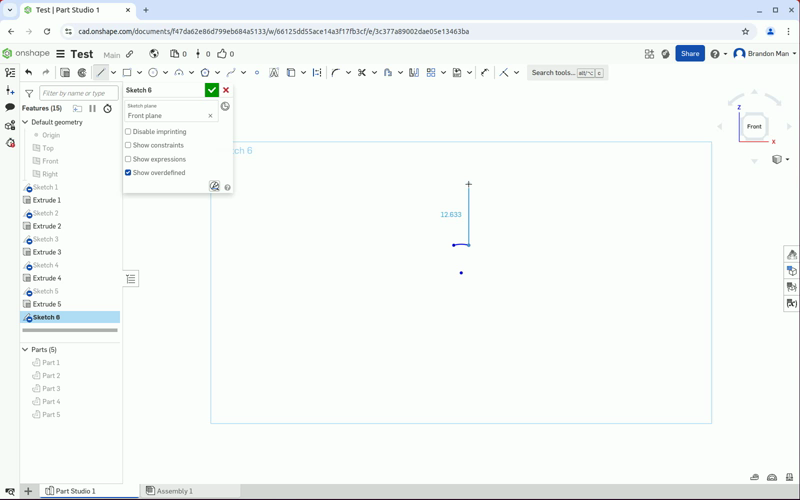
key(esc)
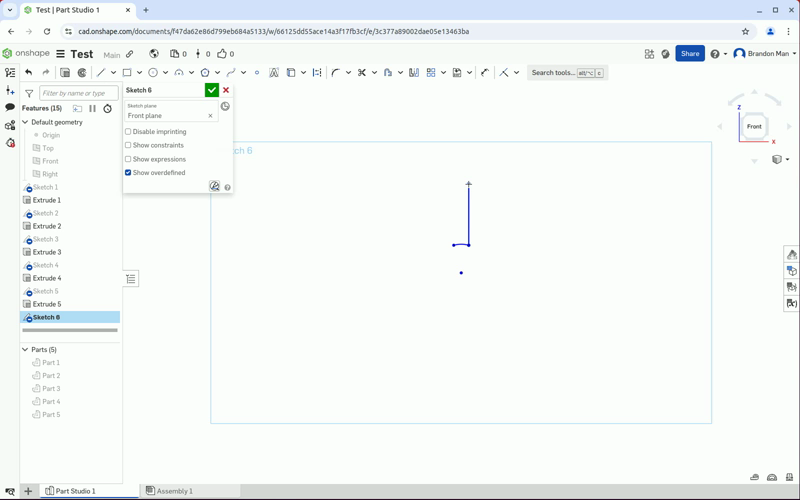
key(a)
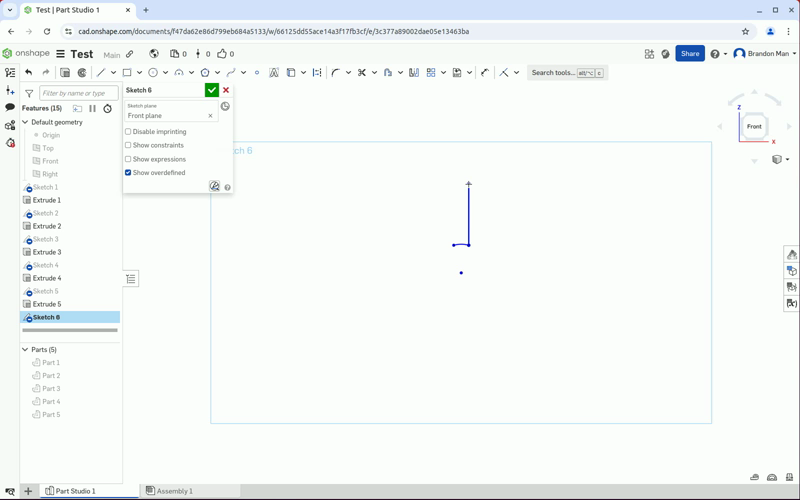
mouse_move(468, 183)
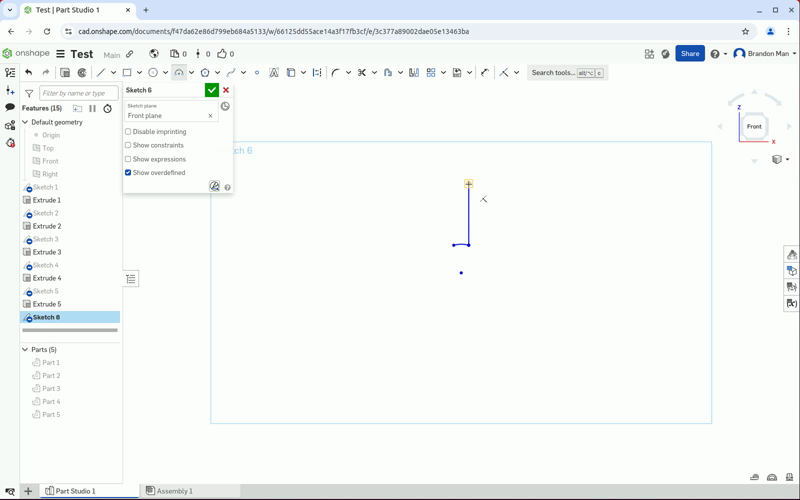
click(468, 183)
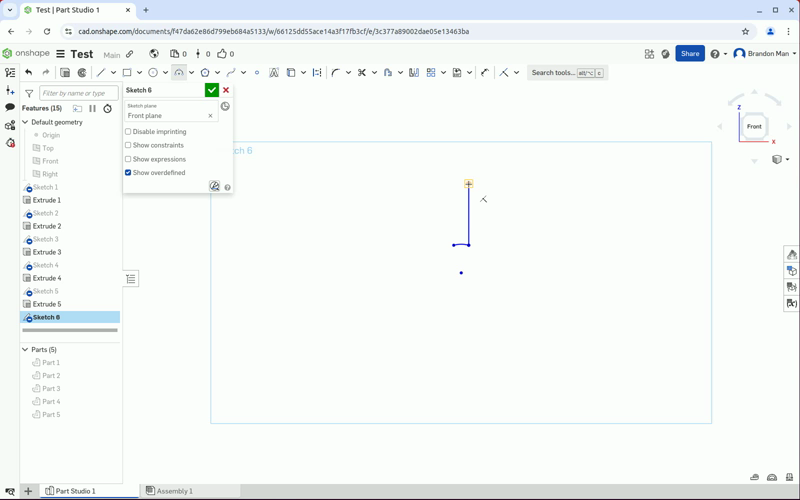
key_down(shift)
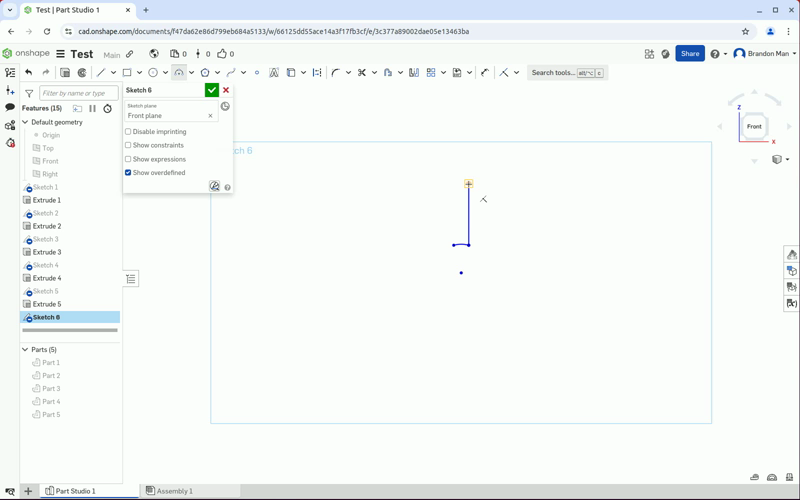
mouse_move(453, 183)
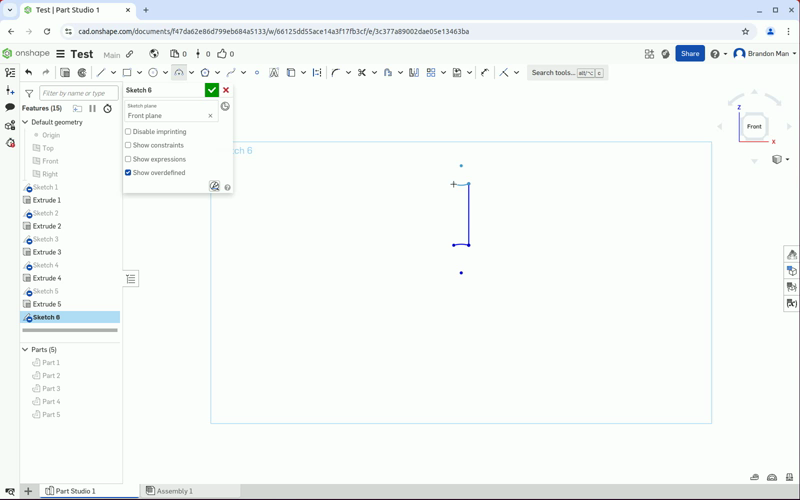
click(453, 183)
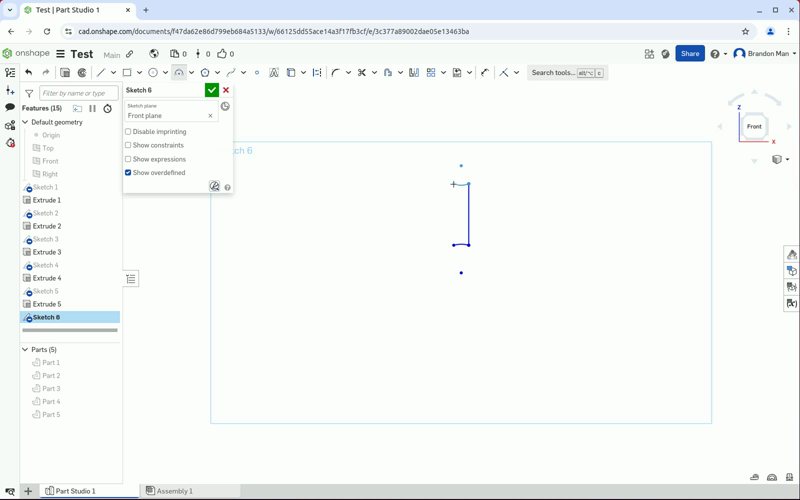
mouse_move(461, 183)
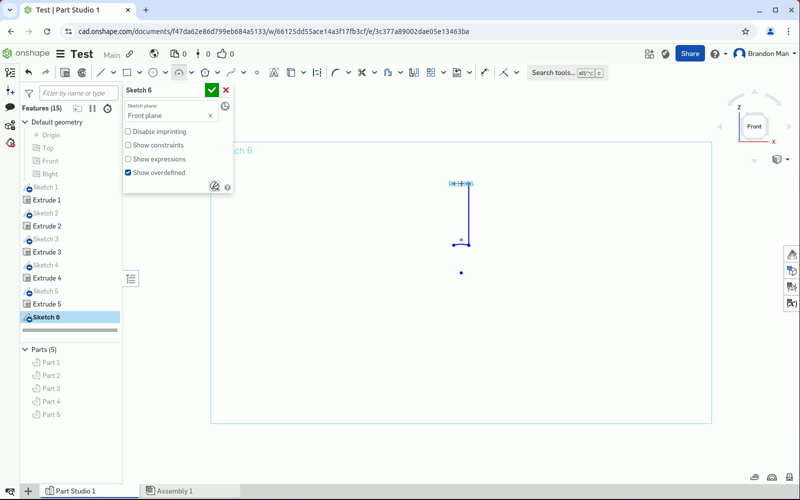
click(461, 183)
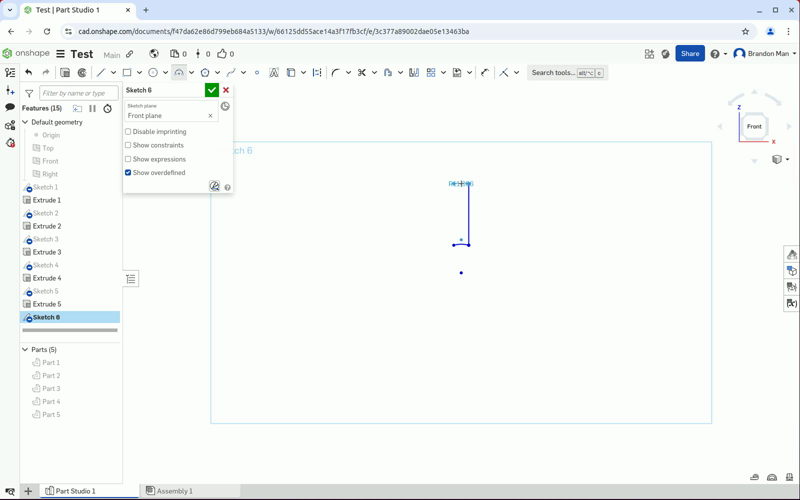
key_up(shift)
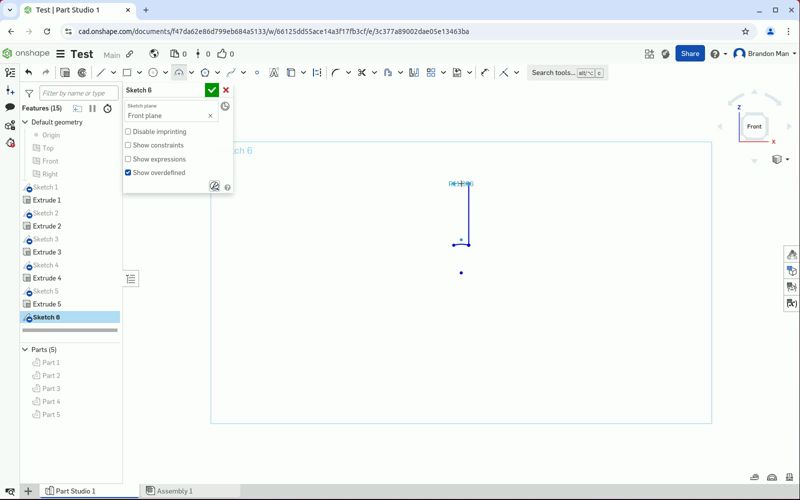
key(esc)
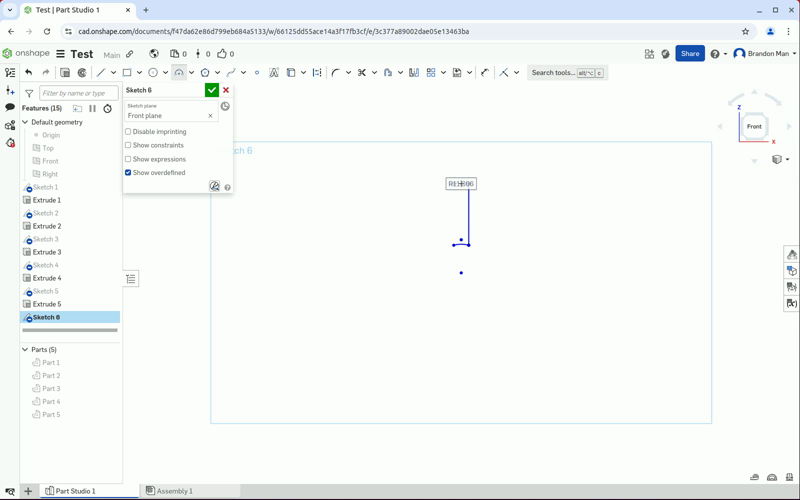
key(l)
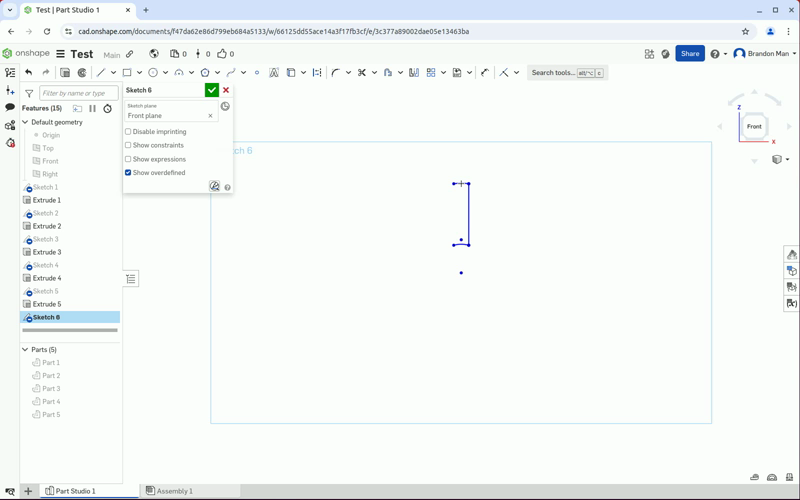
mouse_move(453, 183)
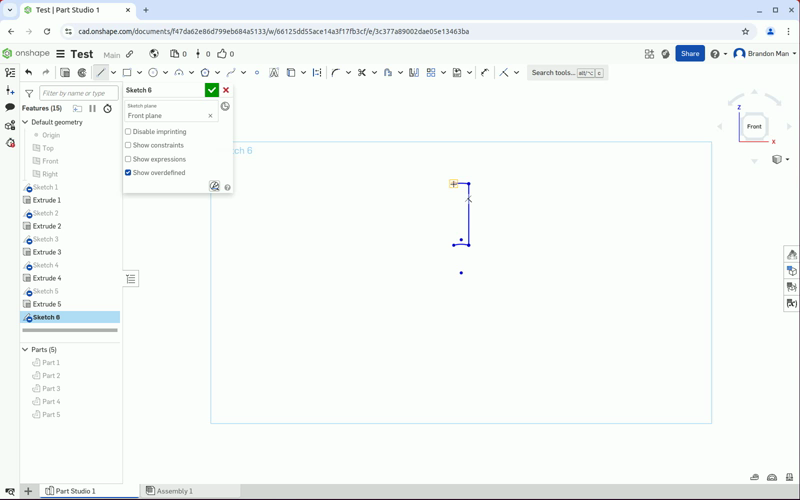
click(453, 183)
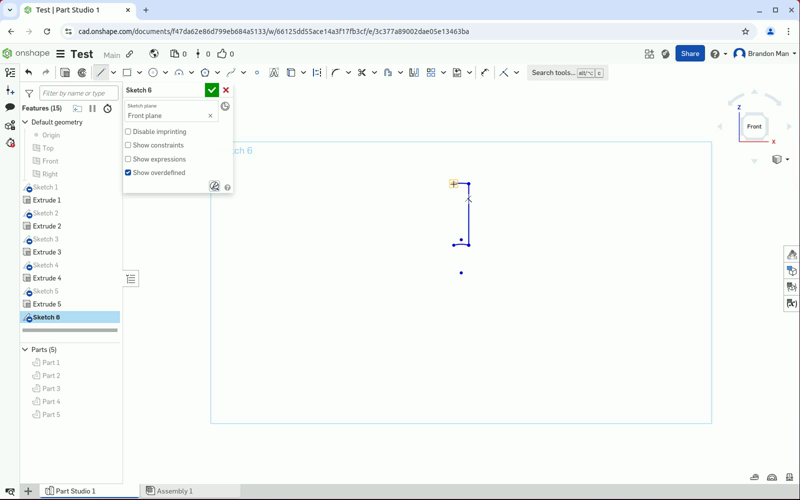
key_down(shift)
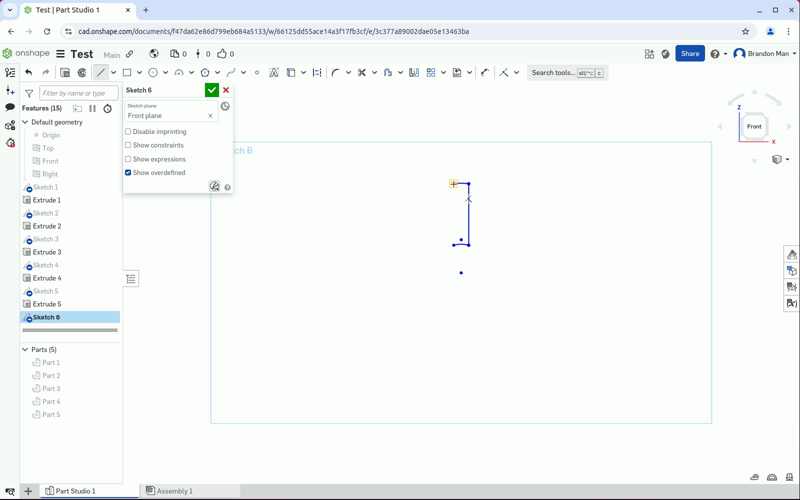
mouse_move(453, 245)
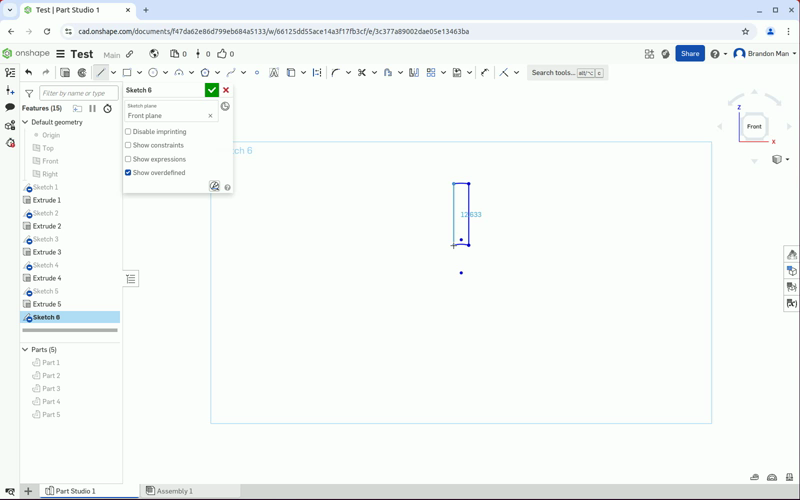
key_up(shift)
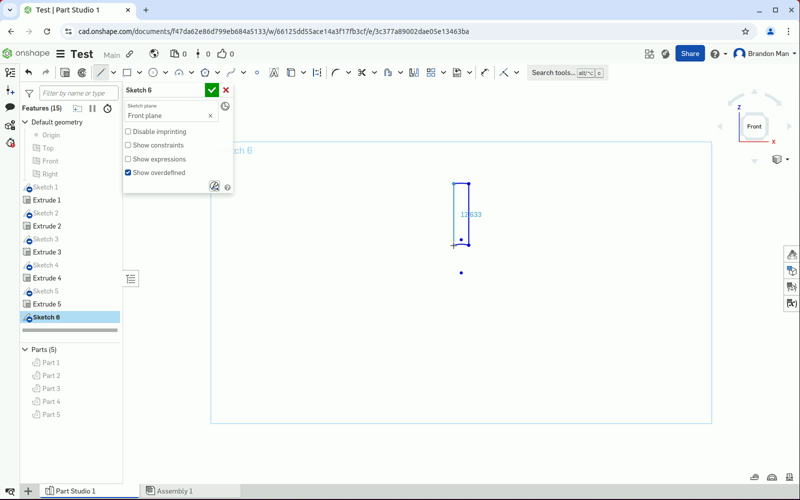
click(453, 245)
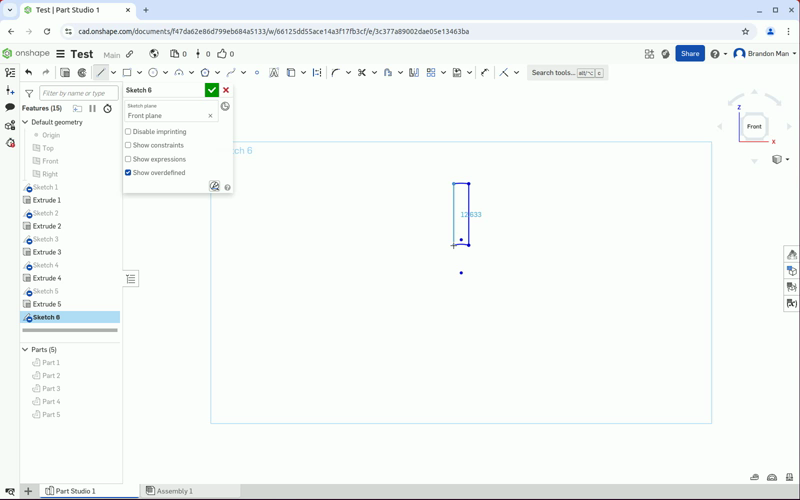
key(esc)
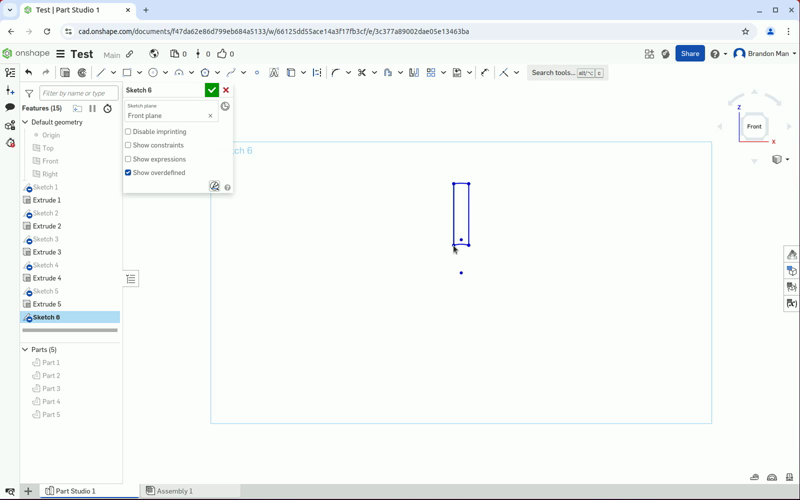
mouse_move(460, 227)
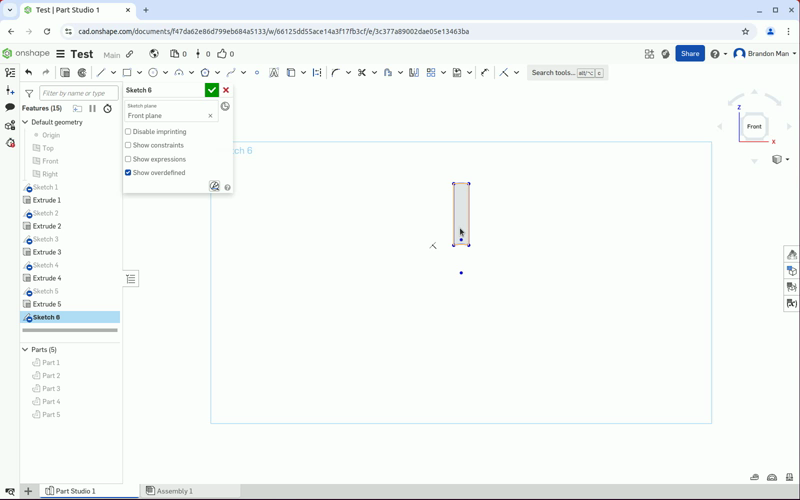
scroll(6)
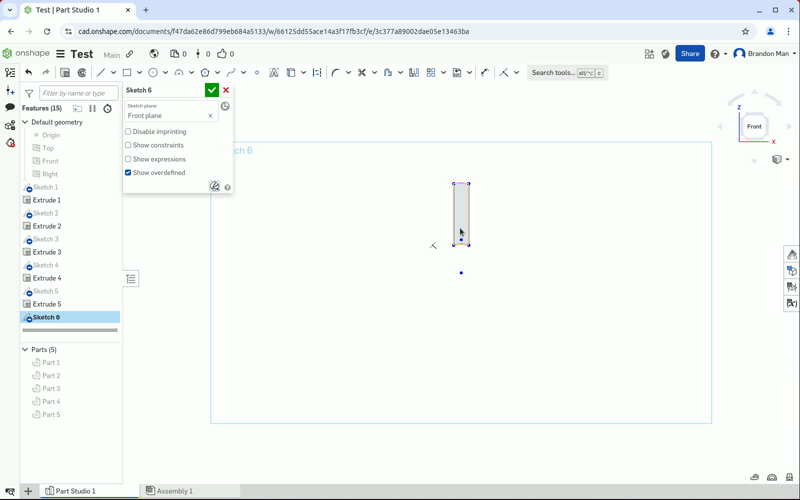
scroll(6)
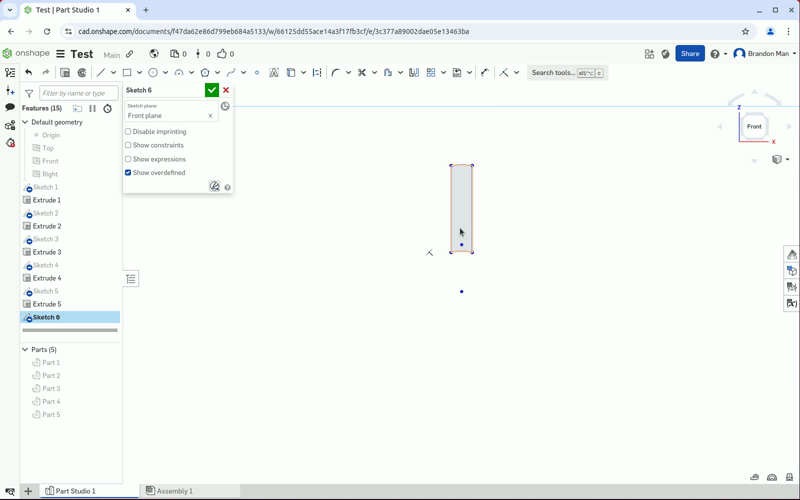
scroll(6)
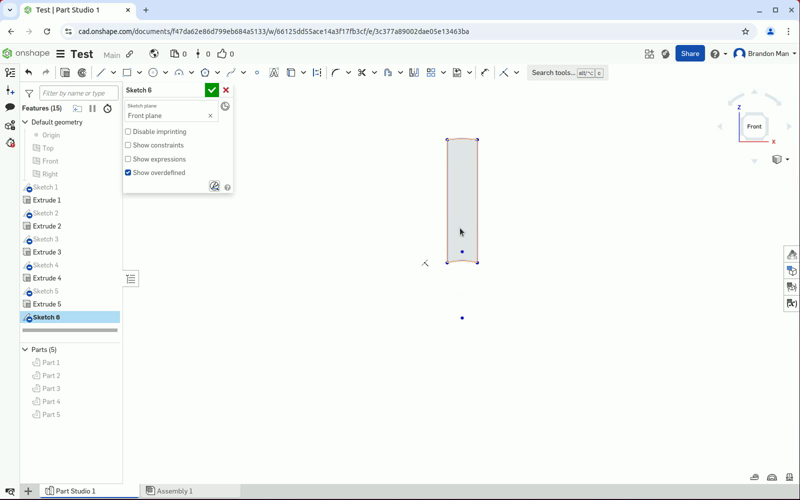
scroll(6)
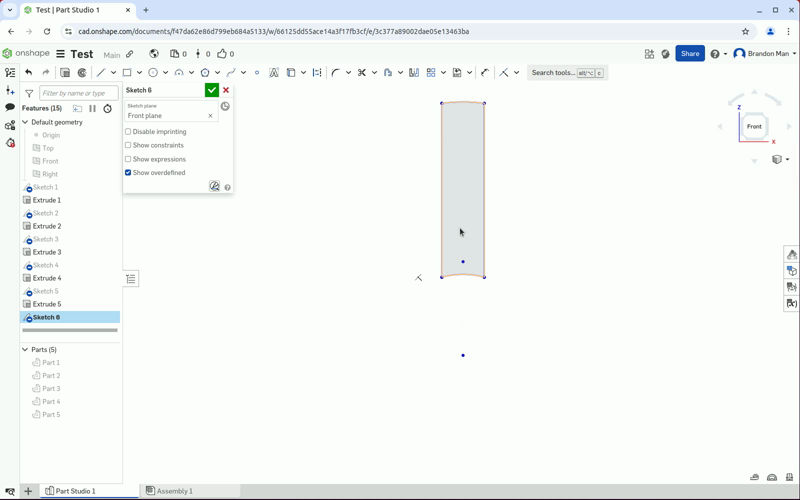
scroll(6)
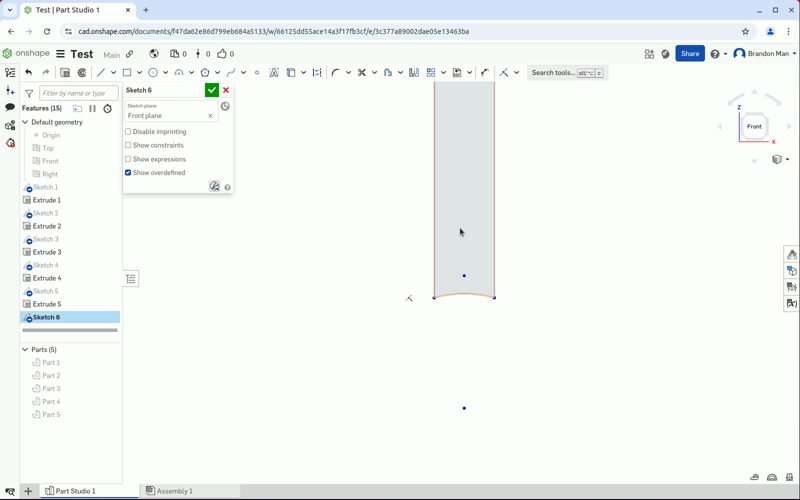
scroll(6)
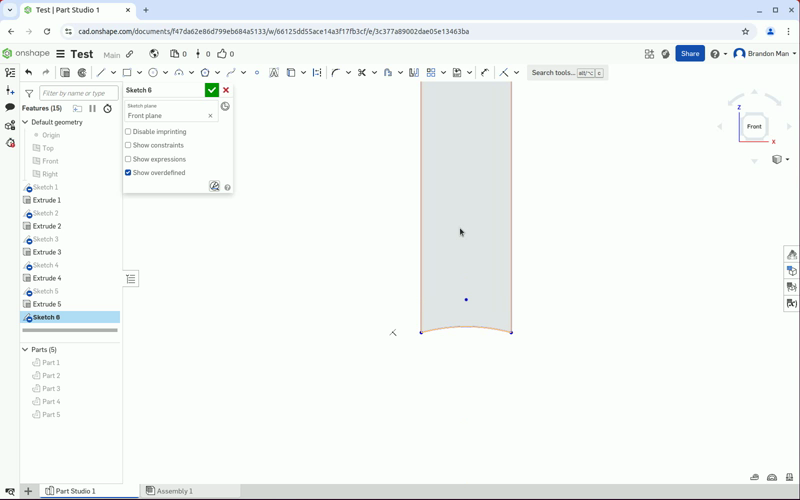
scroll(6)
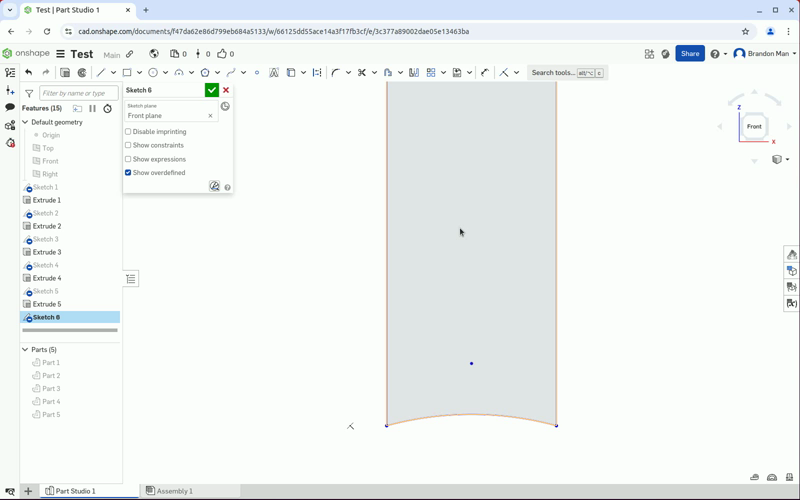
click(460, 227)
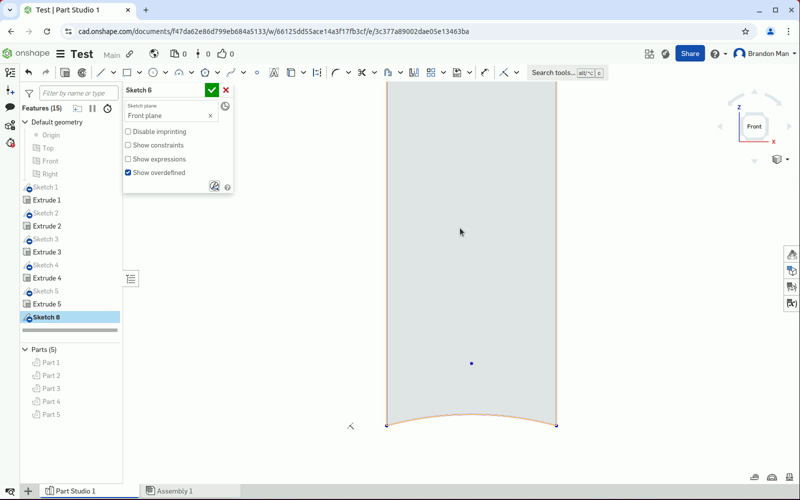
scroll(-6)
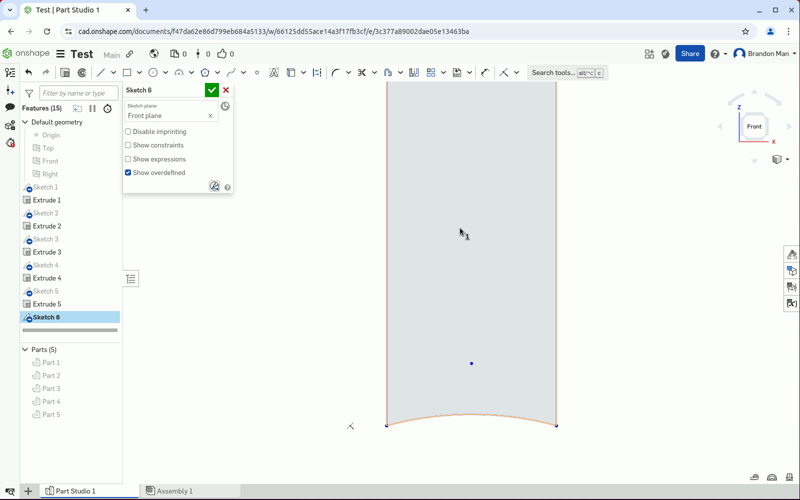
scroll(-6)
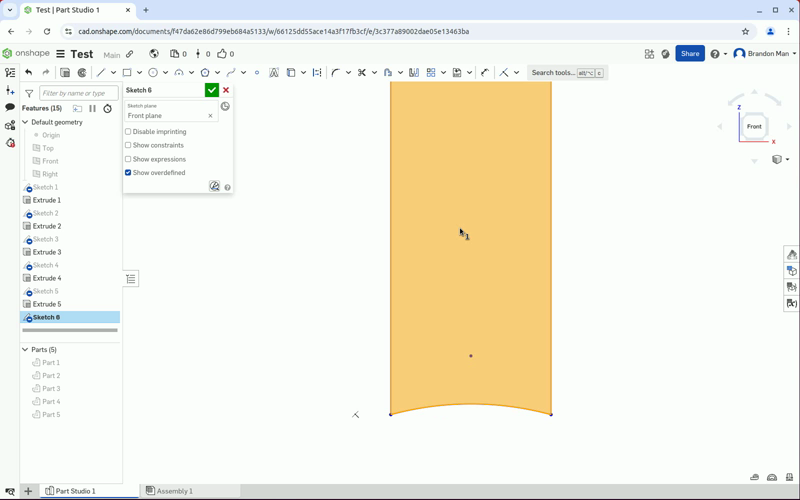
scroll(-6)
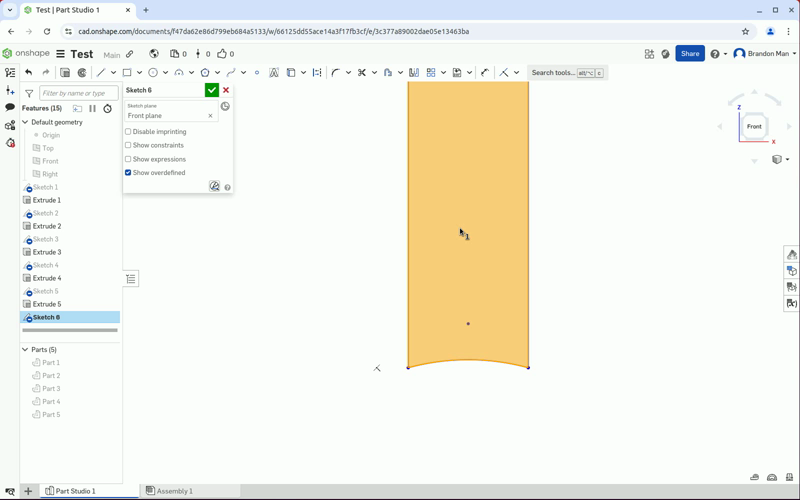
scroll(-6)
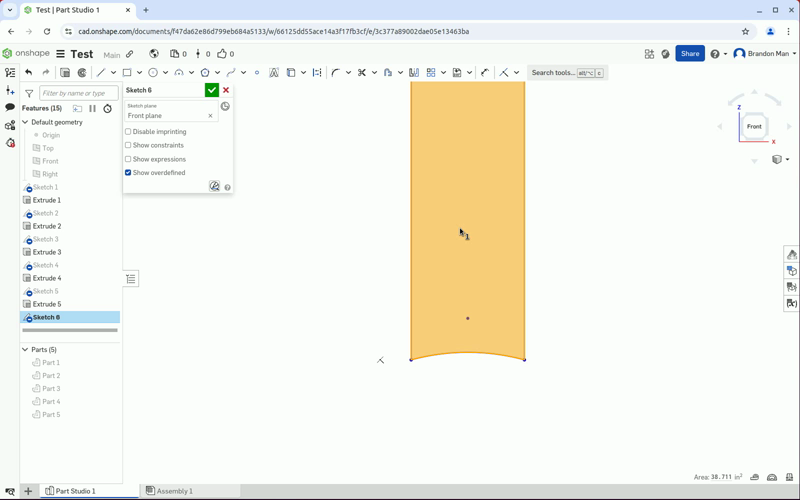
scroll(-6)
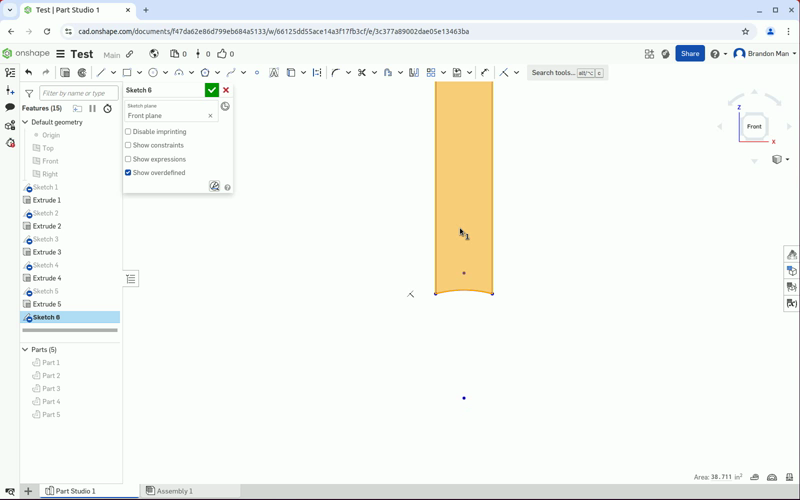
scroll(-6)
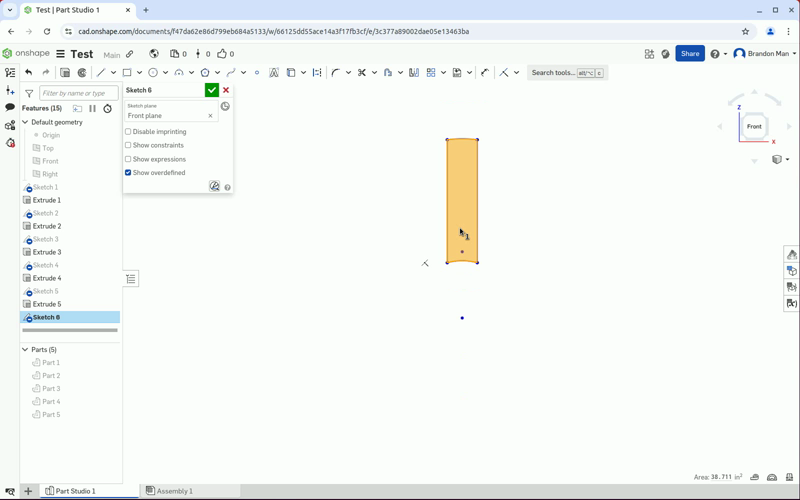
scroll(-6)
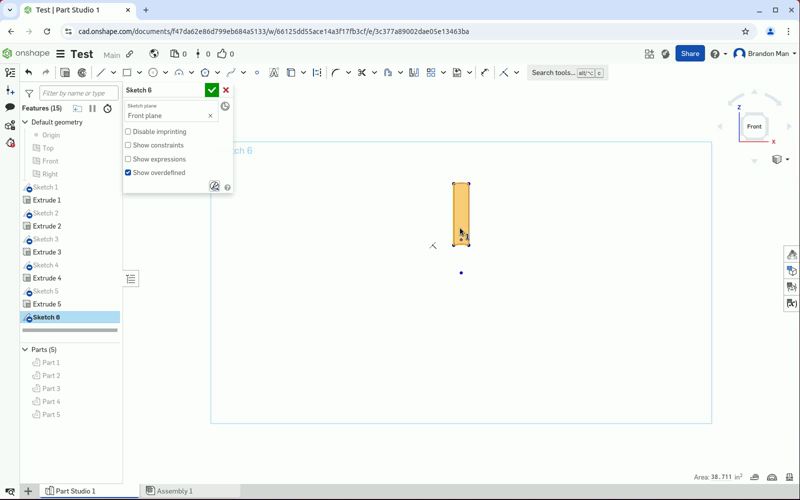
mouse_move(73, 352)
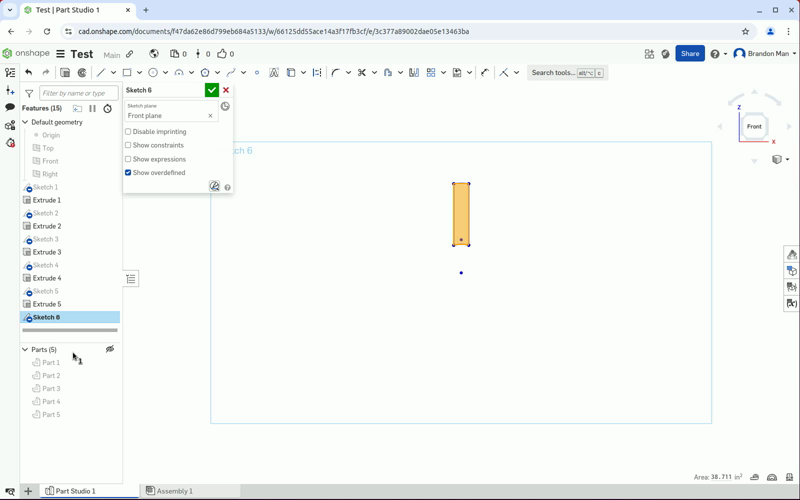
key(shift+y)
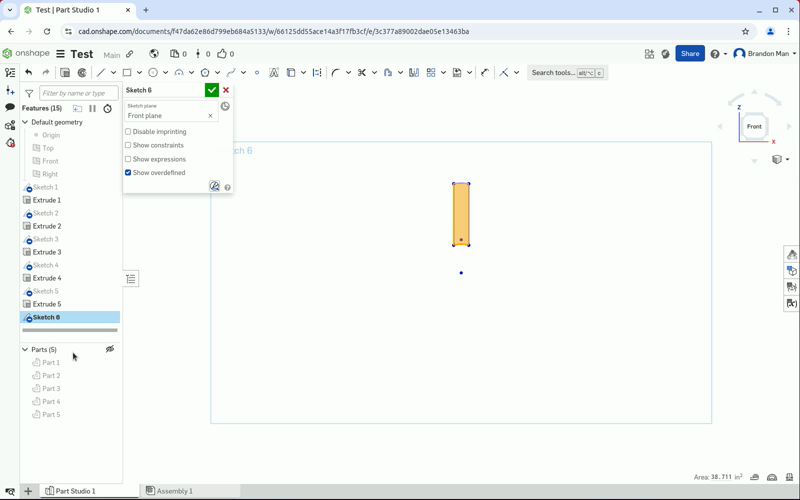
key(shift+e)
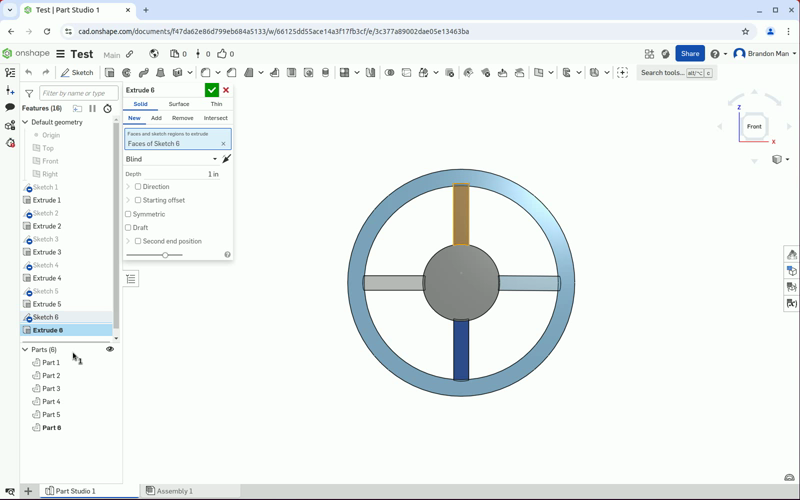
mouse_move(143, 106)
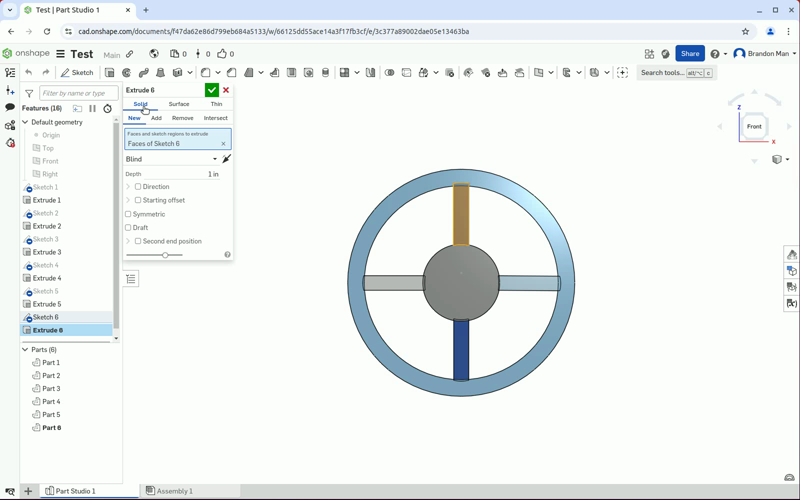
click(143, 106)
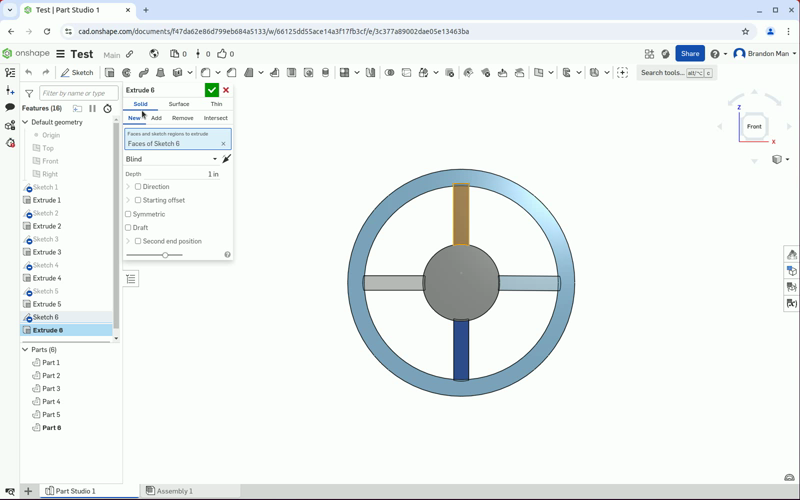
mouse_move(137, 120)
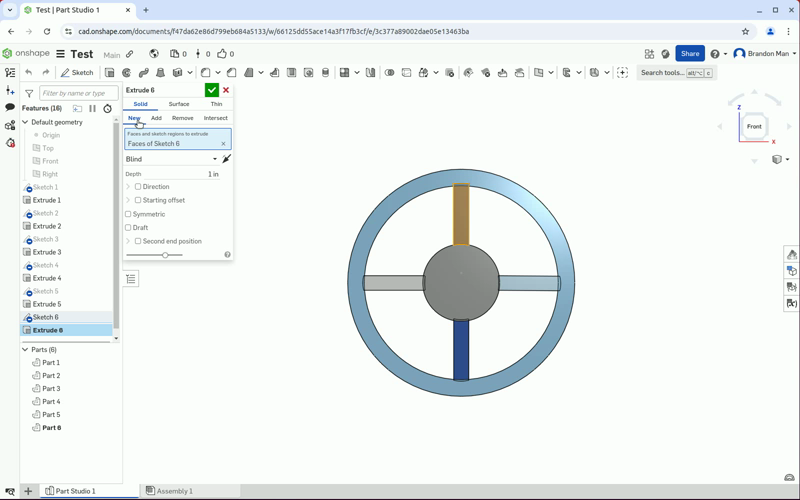
click(137, 120)
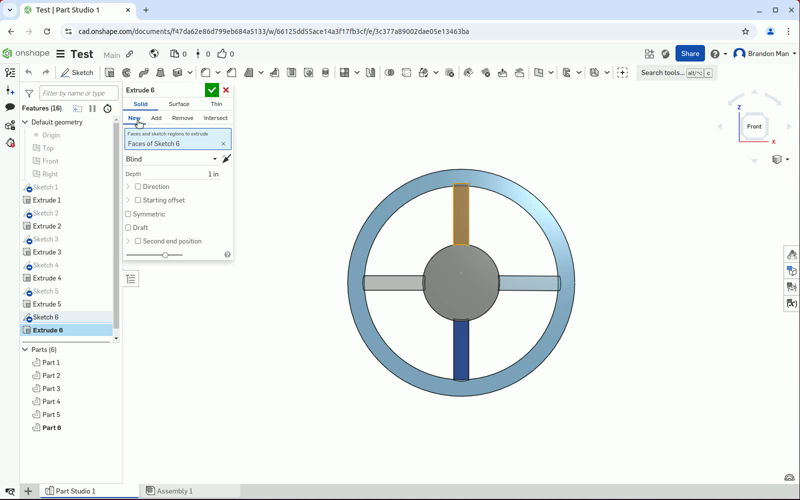
key(tab, 4)
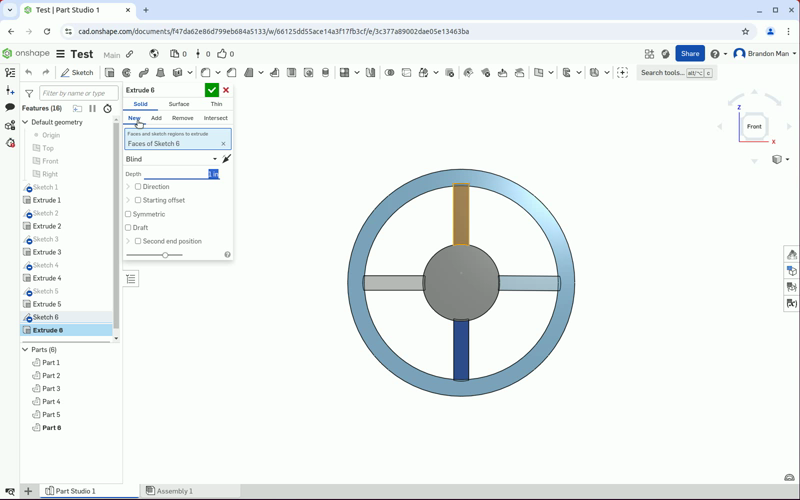
text(6.74)
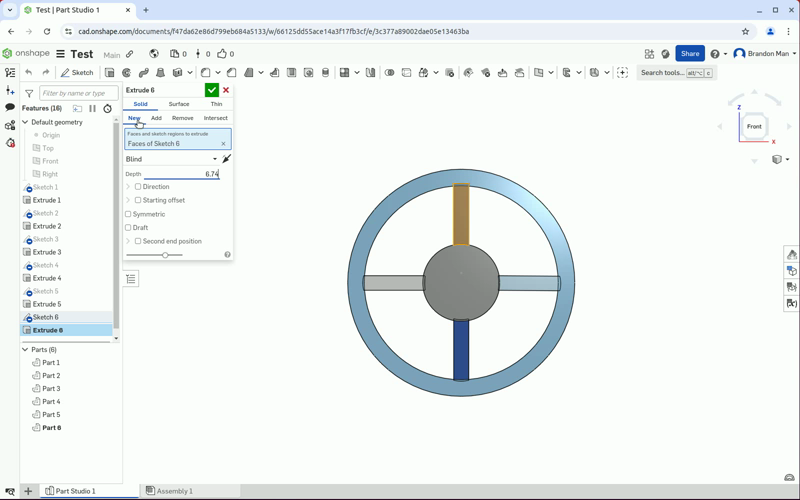
key(enter)
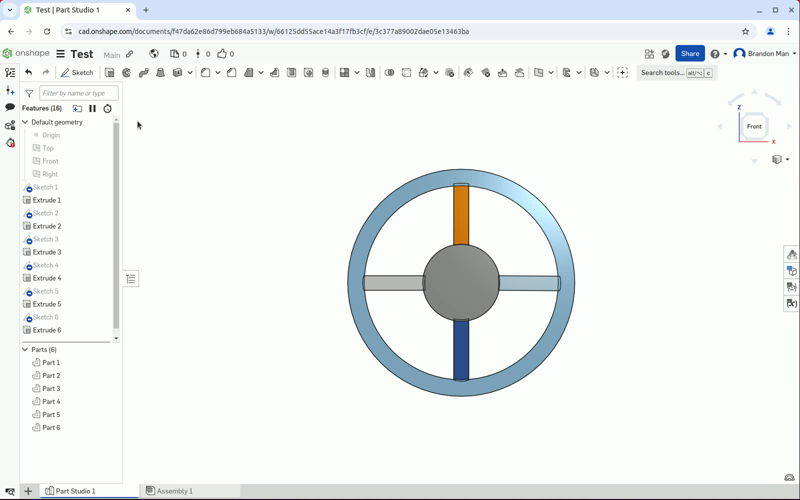
key(shift+h)
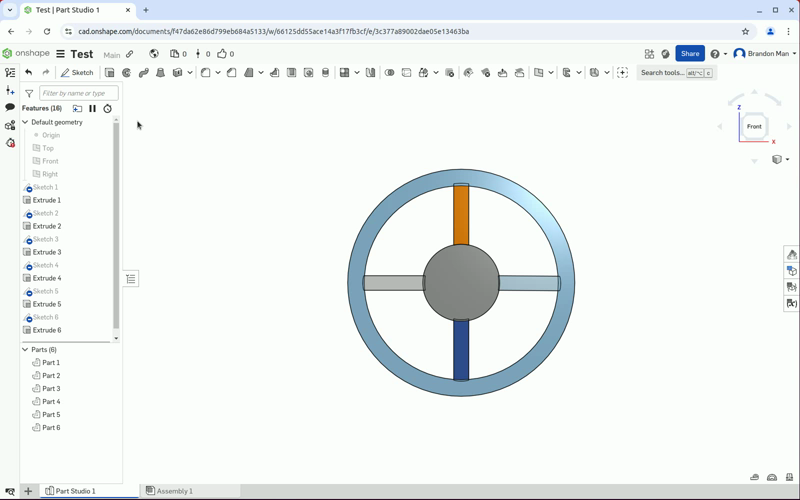
key(shift+h)
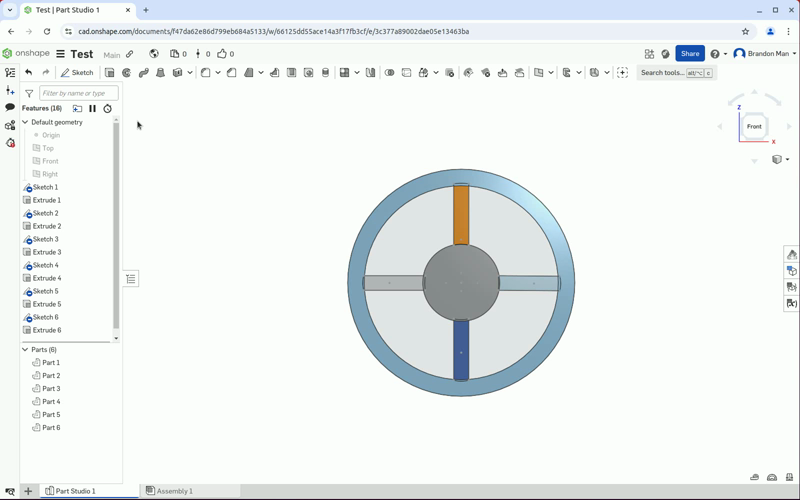
key(shift+7)
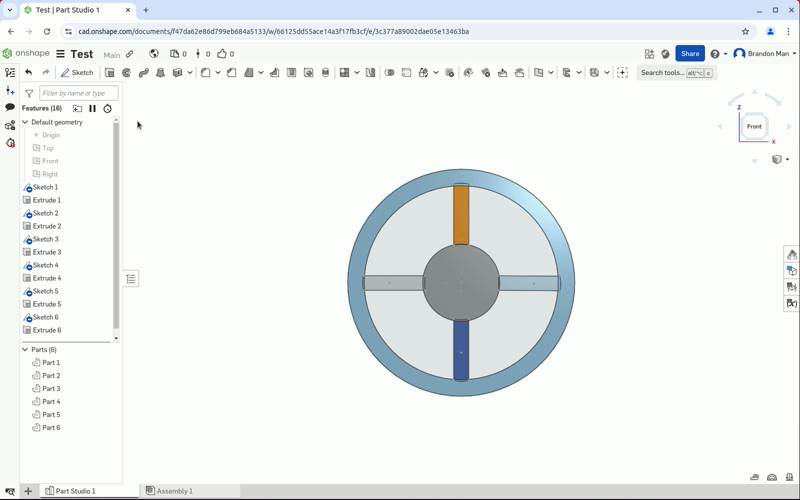
key(left, 2)
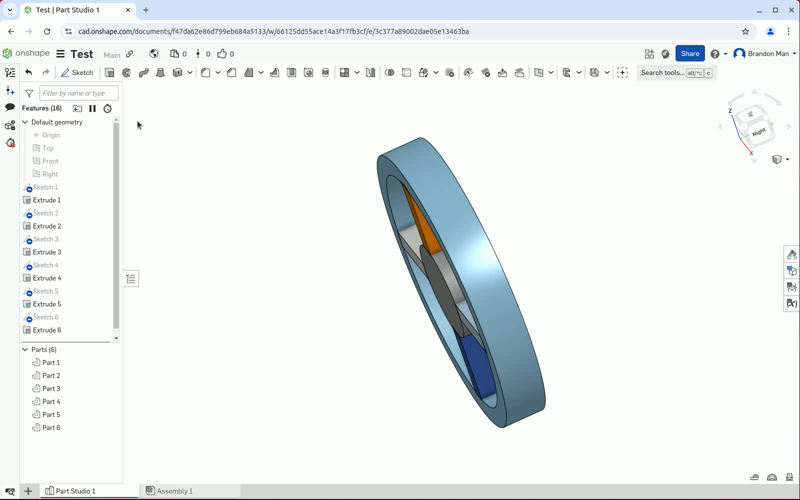
key(down, 2)
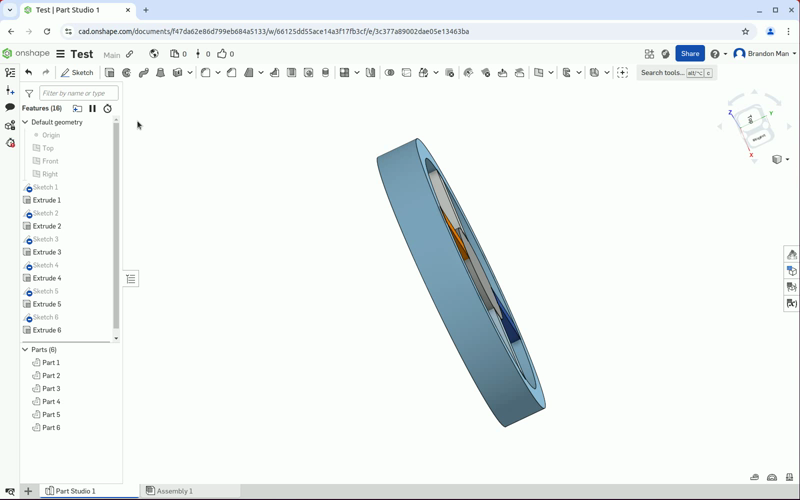
key(up, 2)
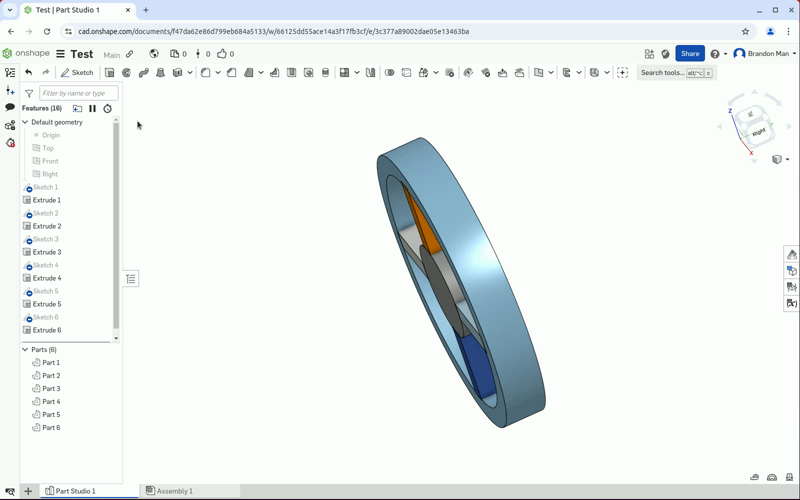
key(right, 2)
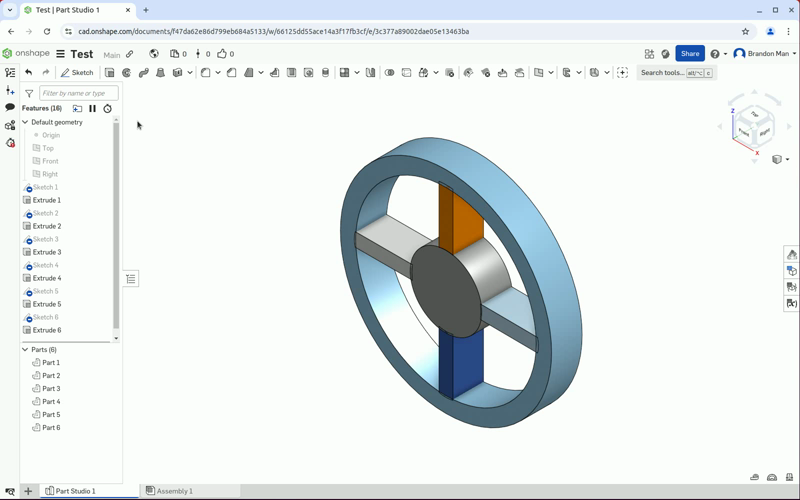
mouse_move(69, 189)
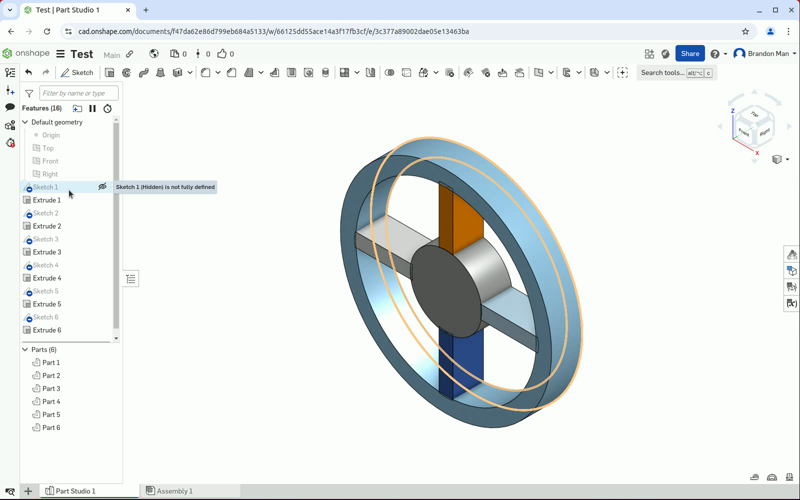
click(69, 189)